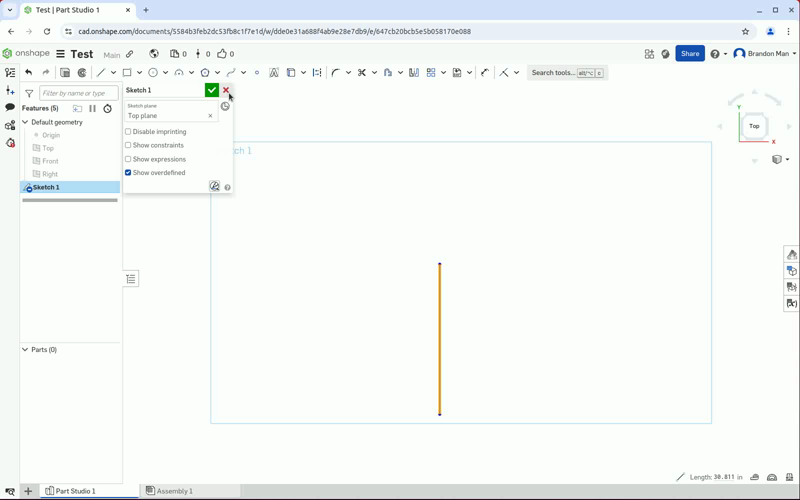
key(shift+h)
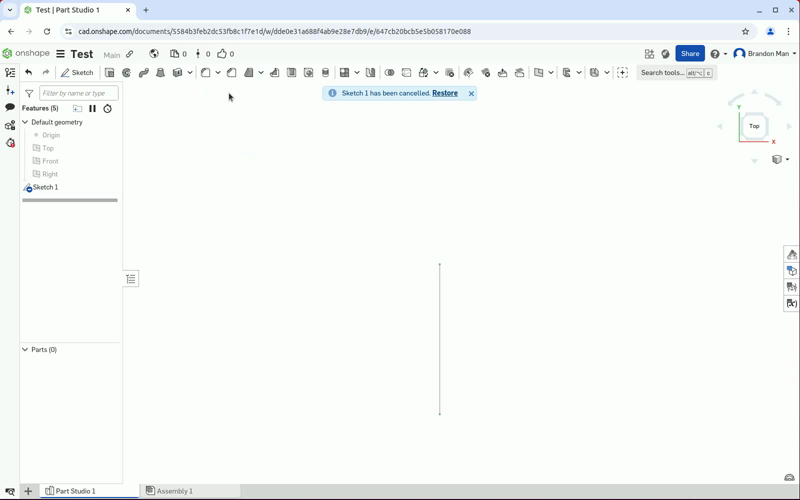
key(shift+s)
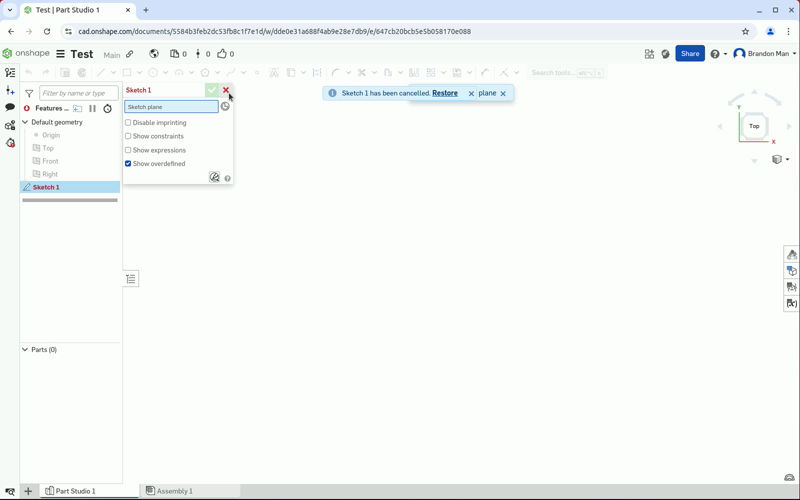
mouse_move(73, 150)
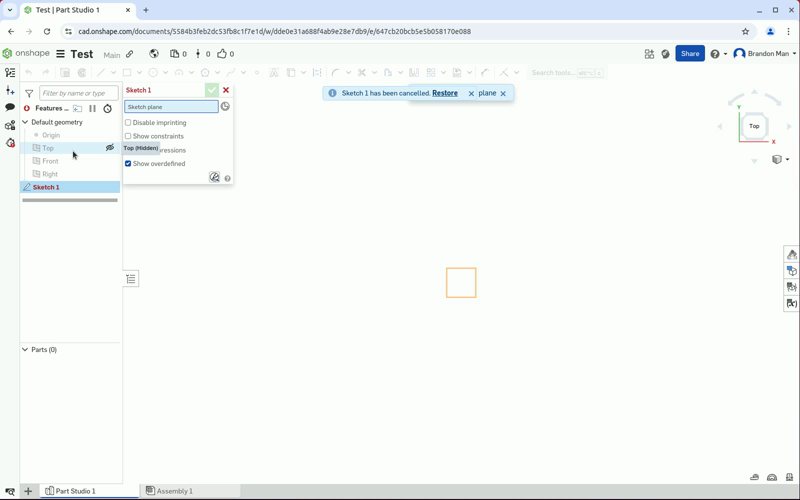
click(73, 150)
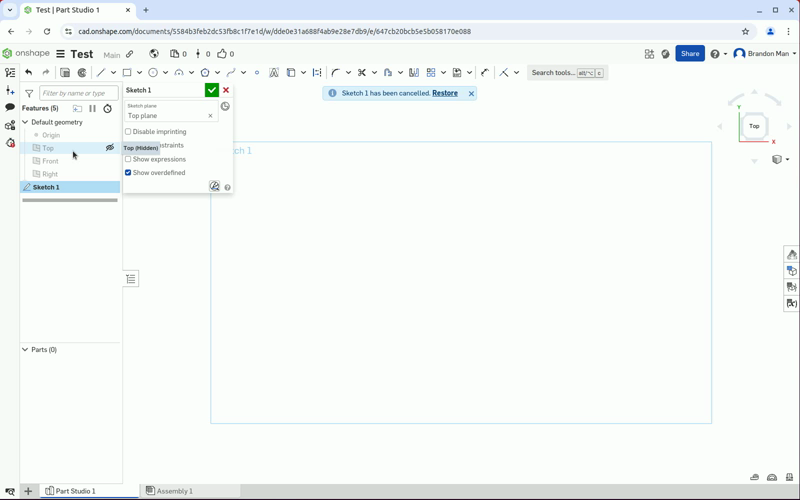
mouse_move(73, 352)
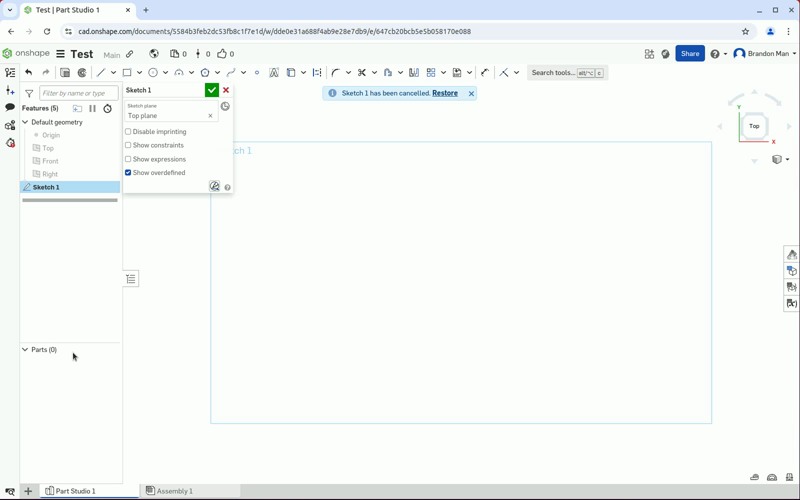
key(y)
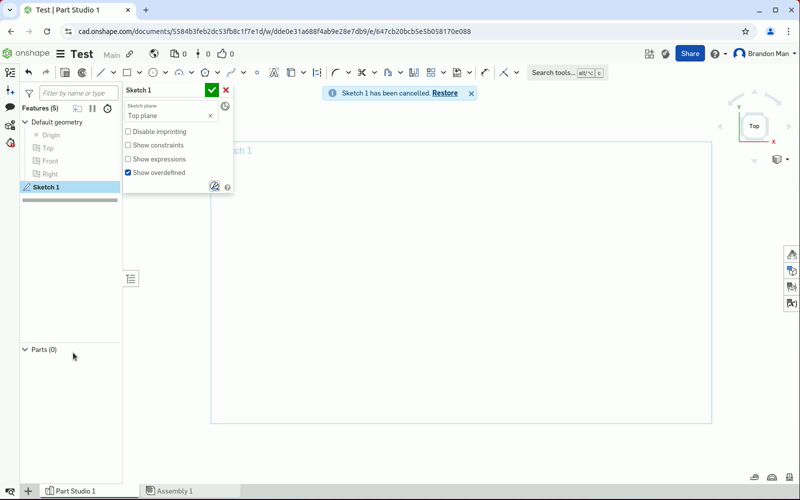
key(c)
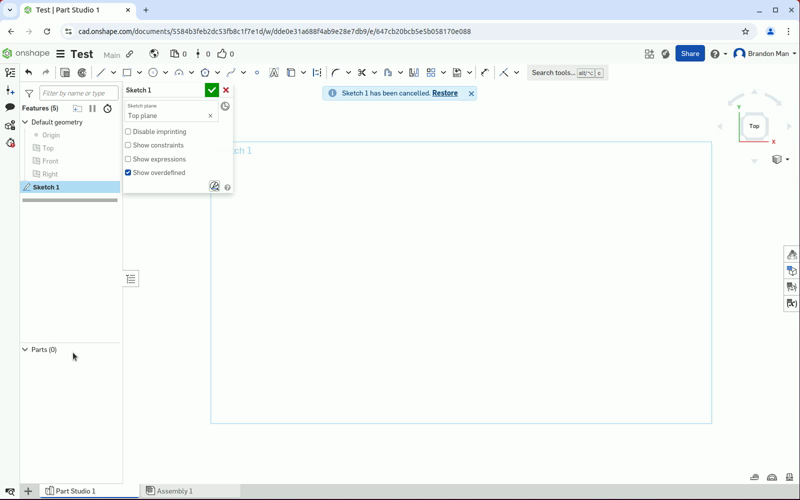
key_down(shift)
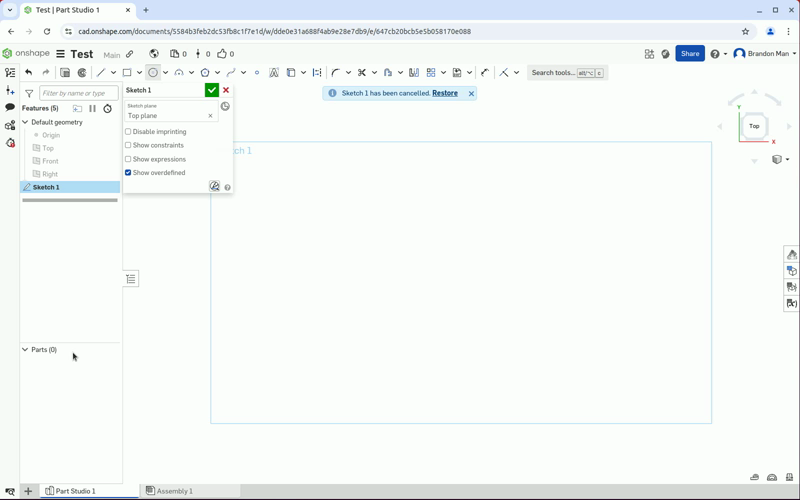
mouse_move(461, 282)
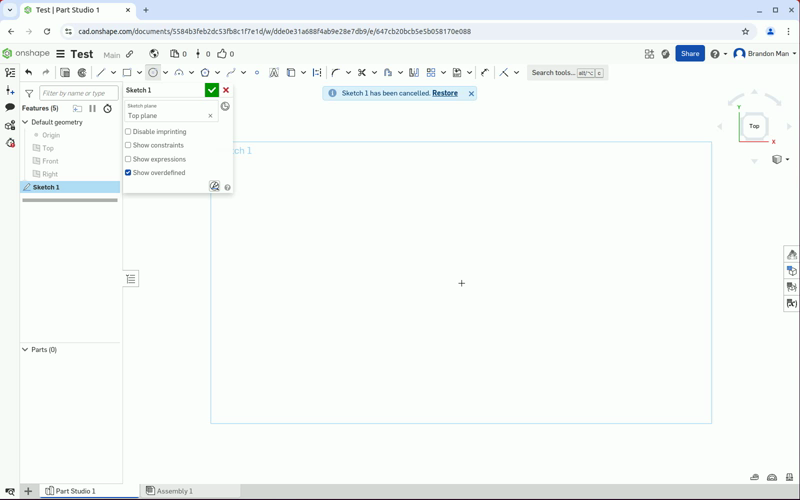
click(461, 282)
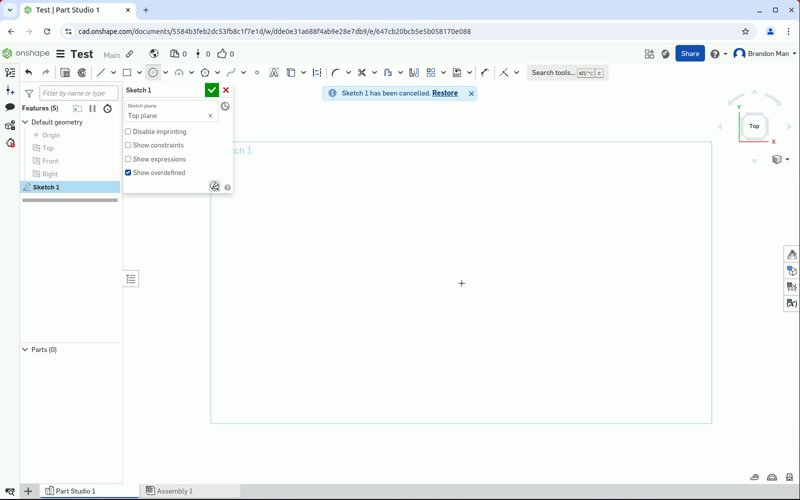
key_up(shift)
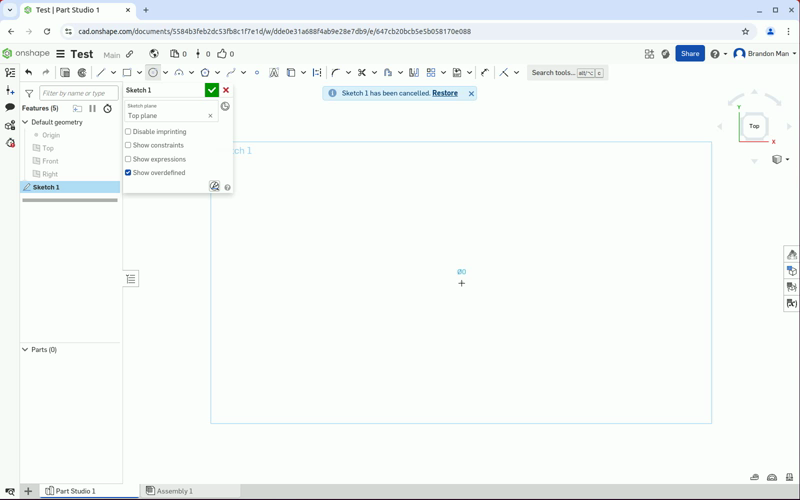
mouse_move(471, 282)
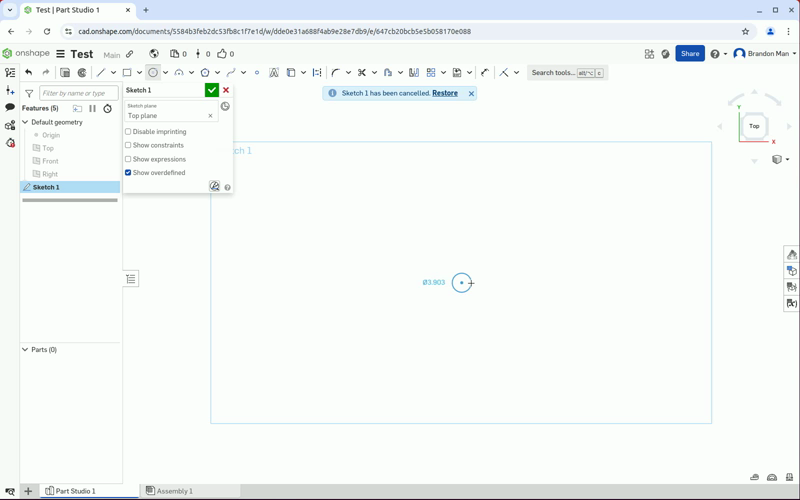
click(471, 282)
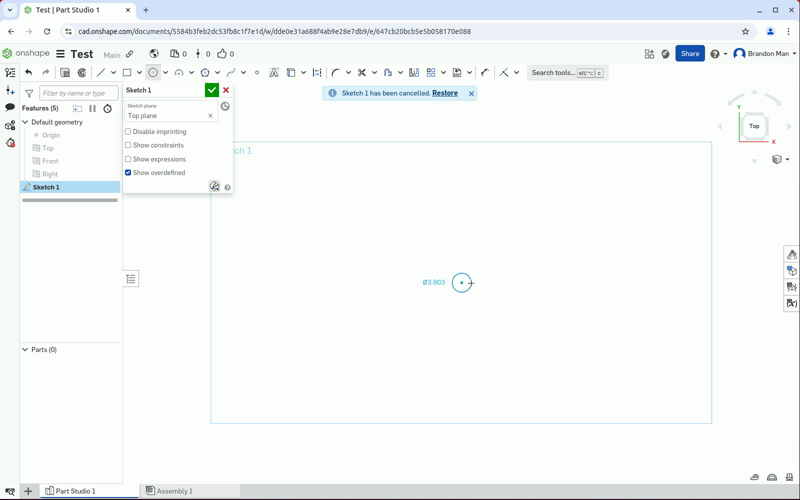
key(esc)
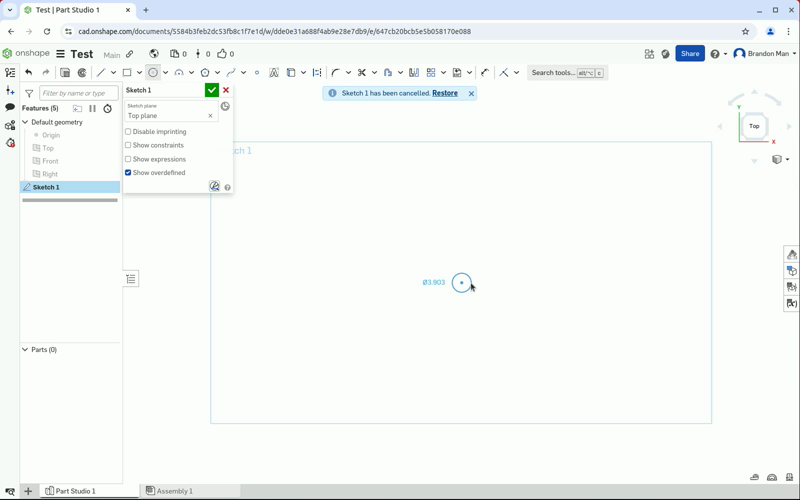
key(c)
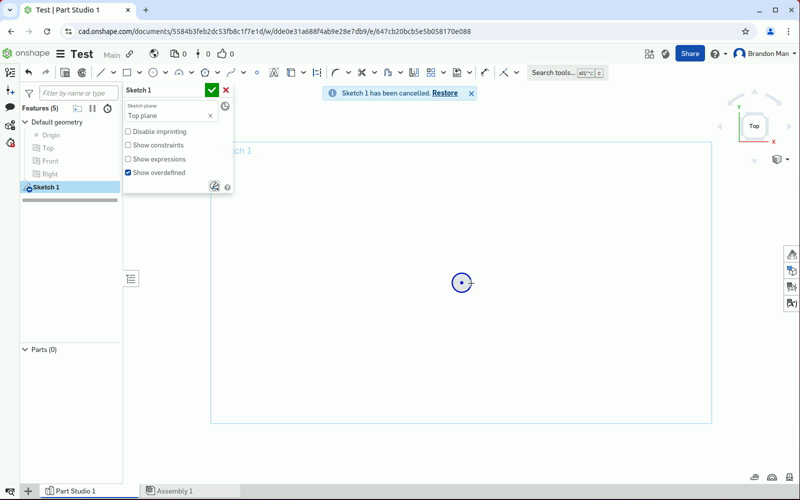
key_down(shift)
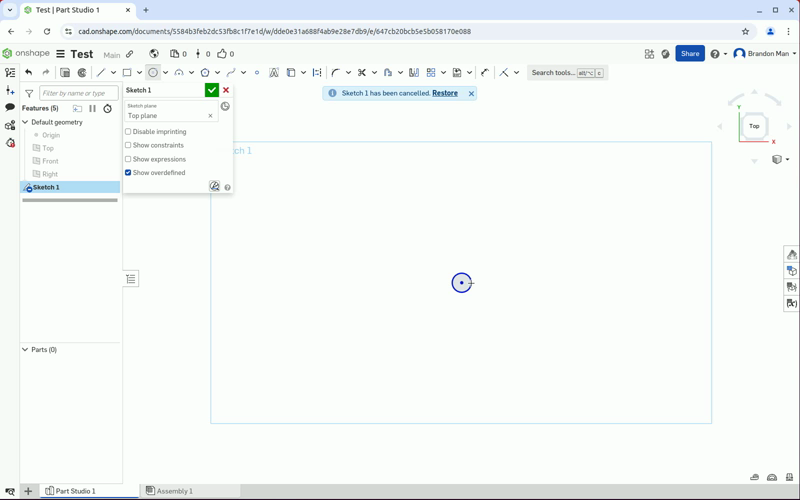
mouse_move(461, 282)
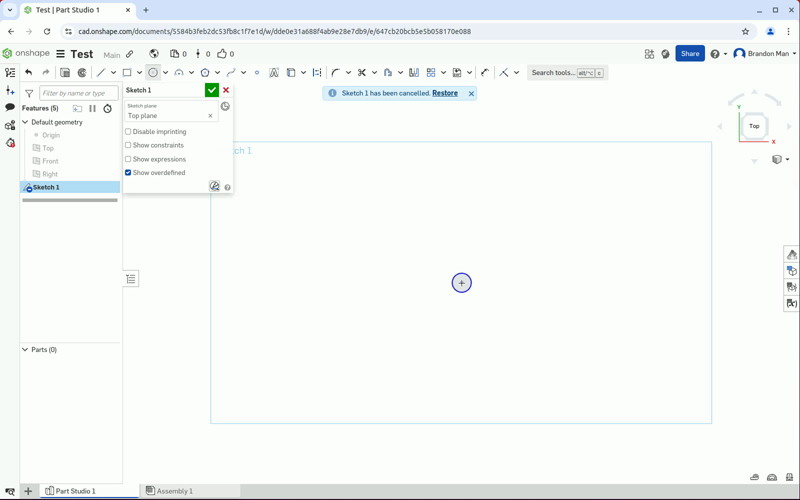
click(461, 282)
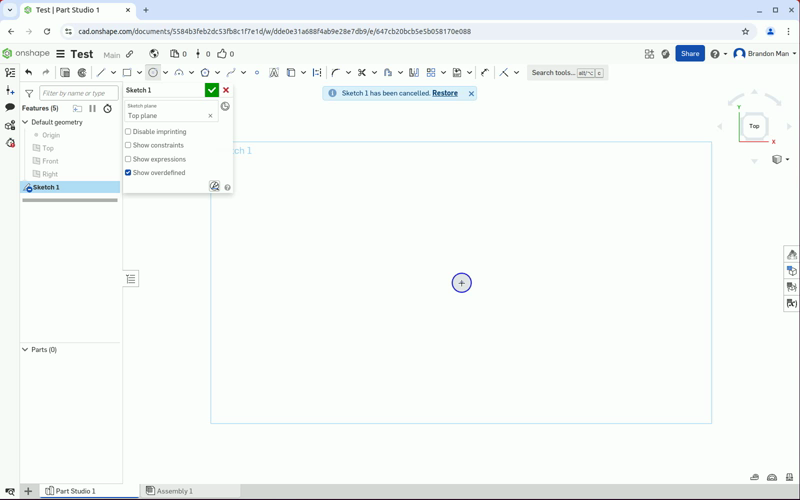
key_up(shift)
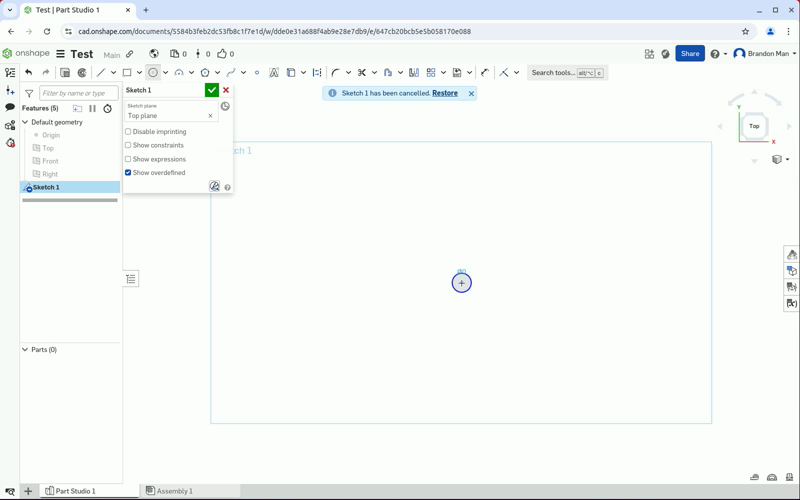
mouse_move(464, 282)
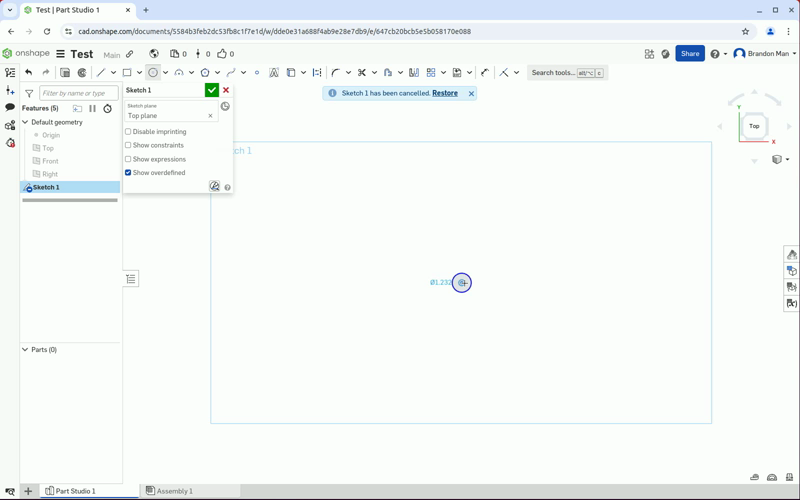
scroll(6)
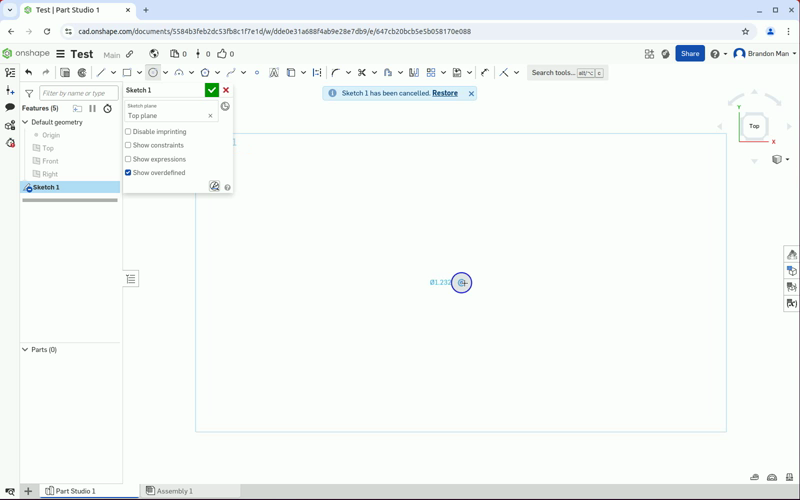
scroll(6)
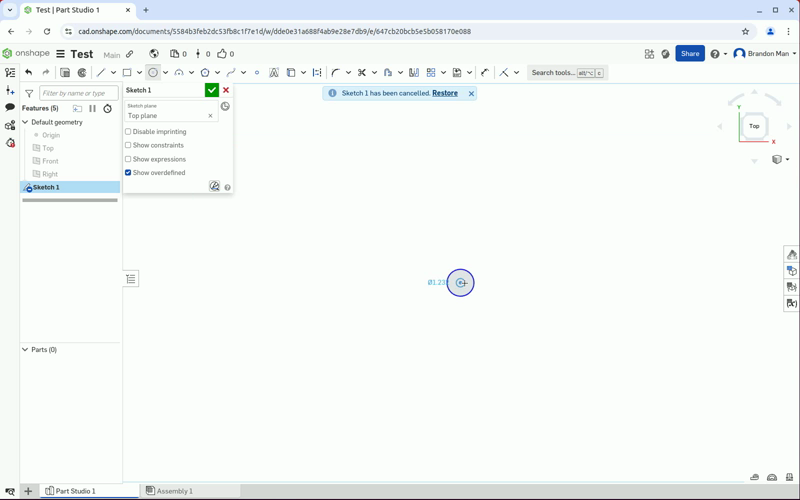
scroll(6)
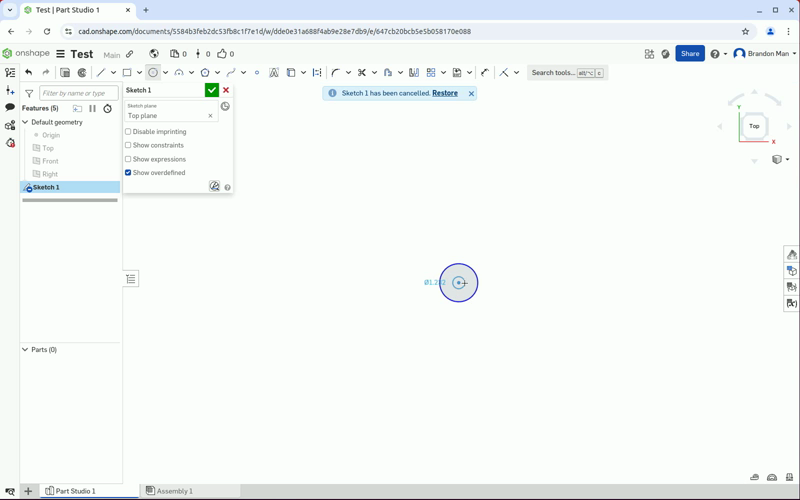
scroll(6)
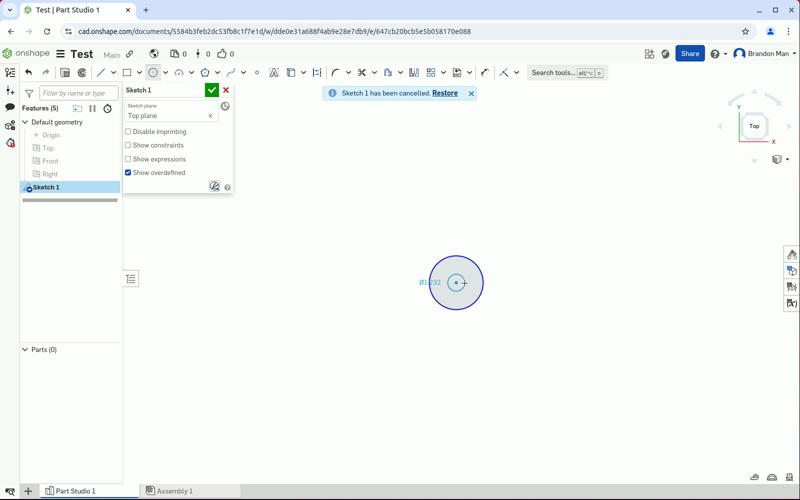
scroll(6)
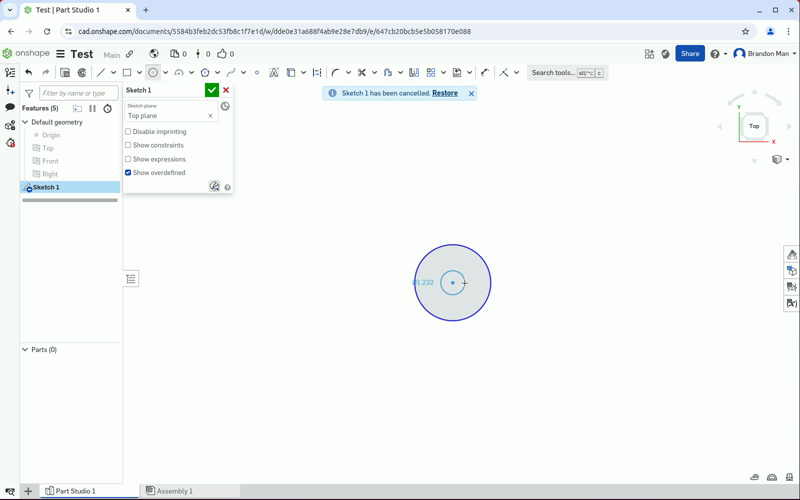
scroll(6)
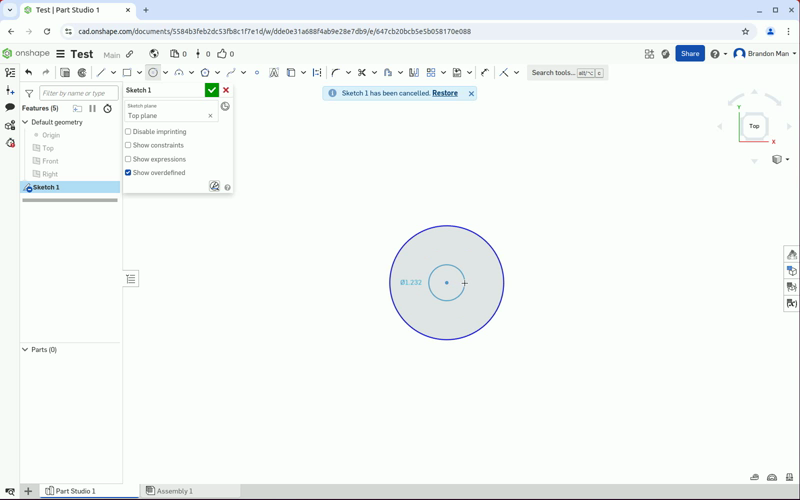
scroll(6)
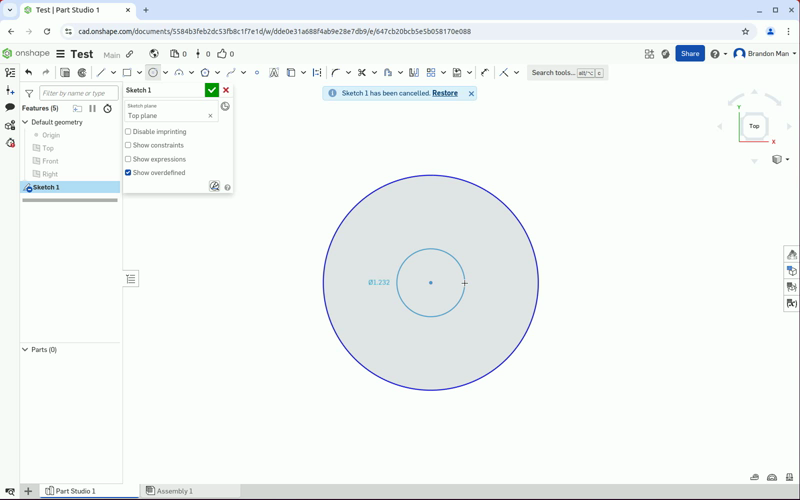
click(464, 282)
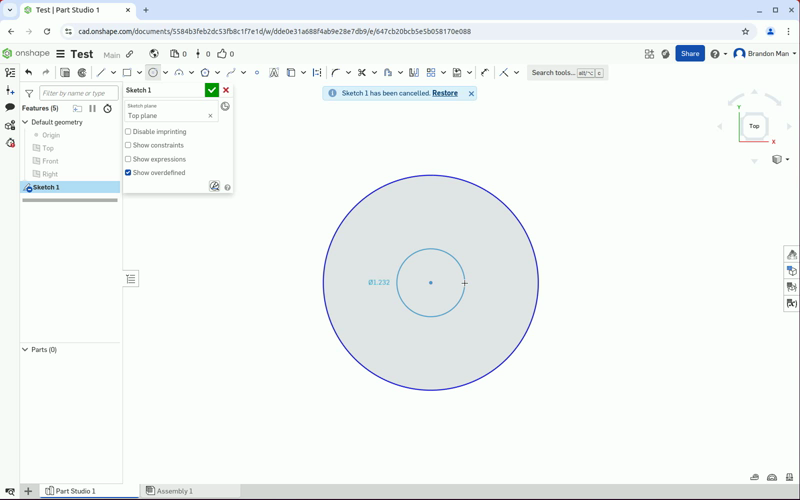
scroll(-6)
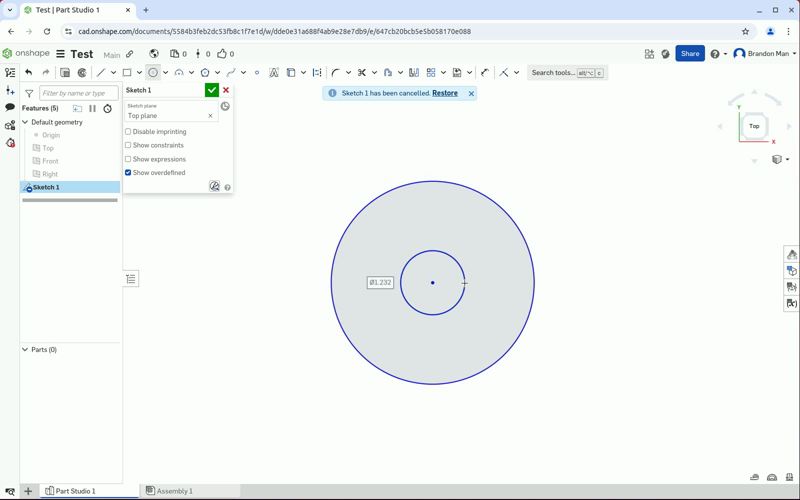
scroll(-6)
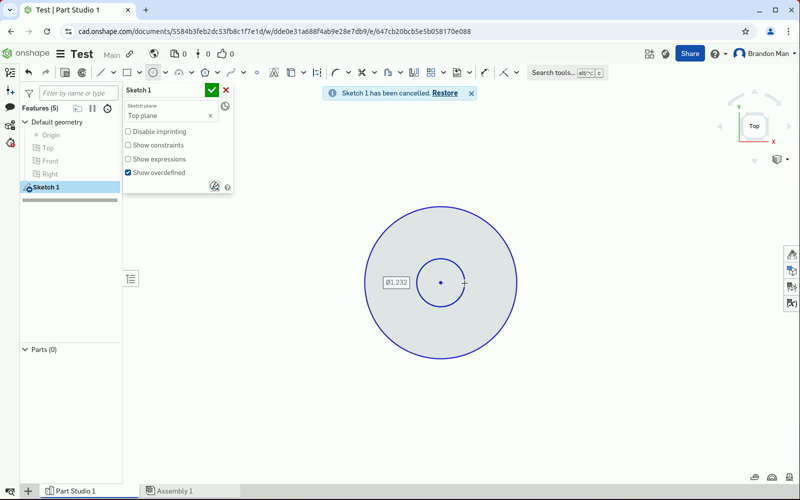
scroll(-6)
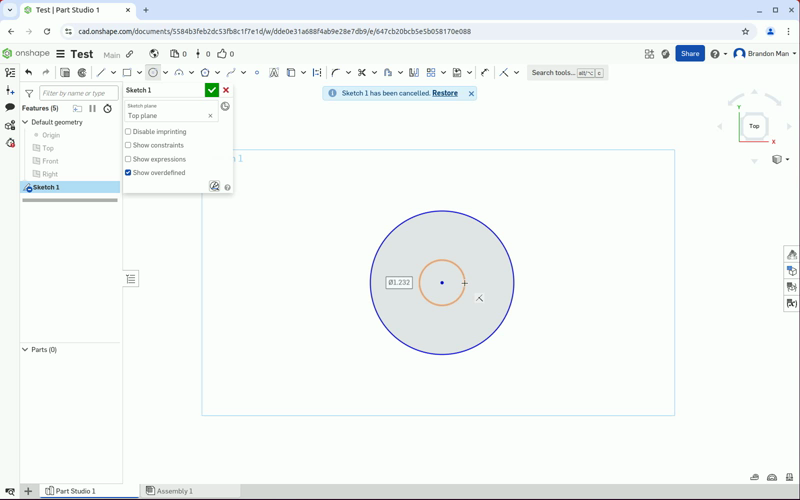
scroll(-6)
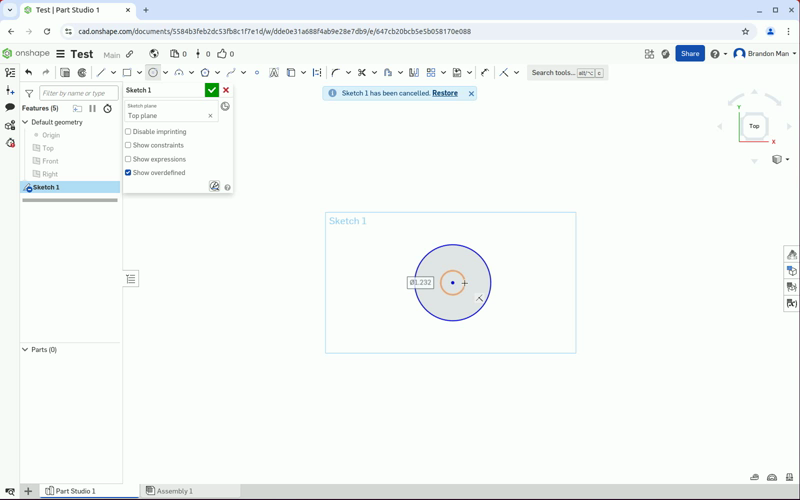
scroll(-6)
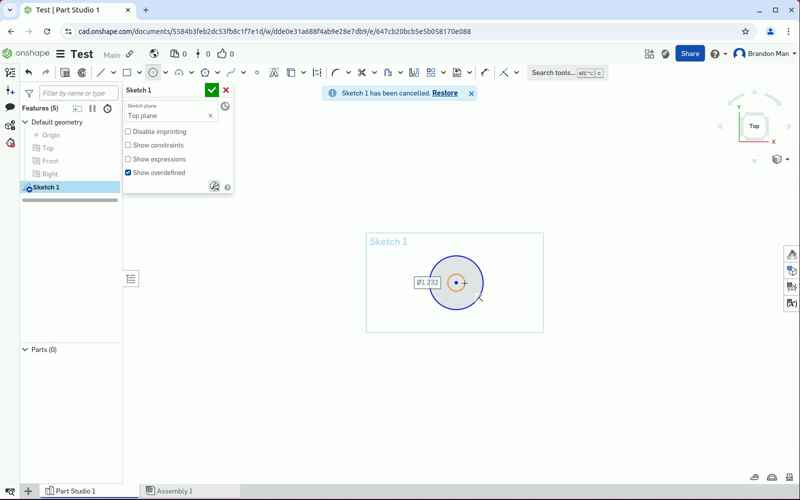
scroll(-6)
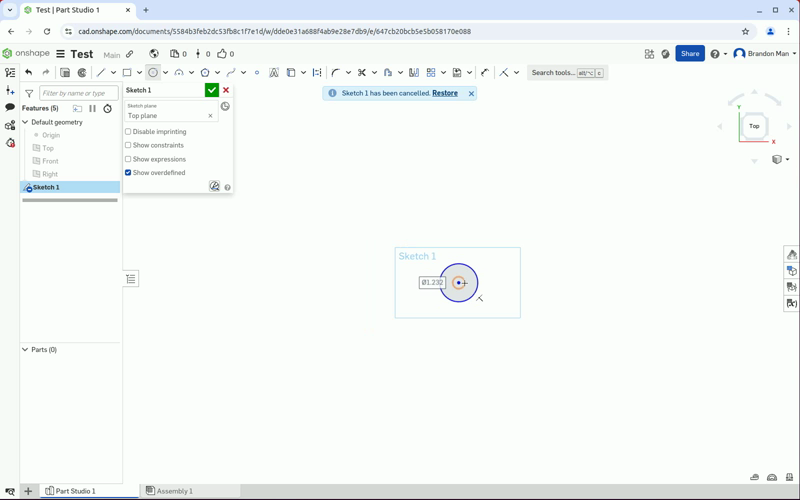
scroll(-6)
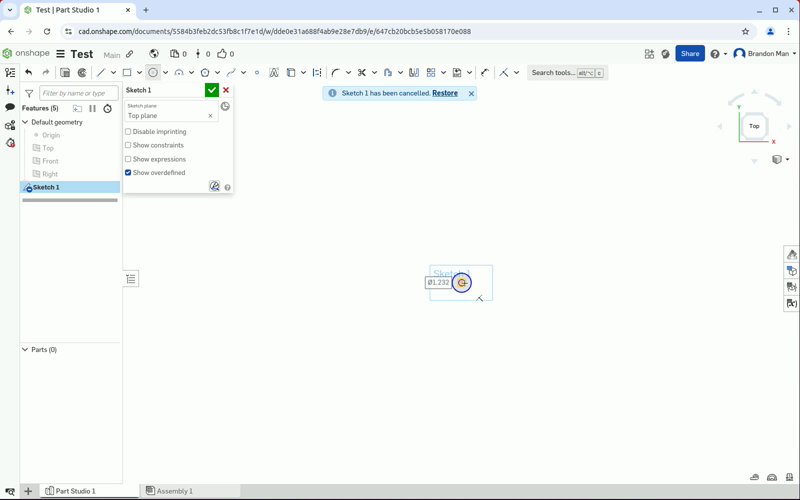
key(esc)
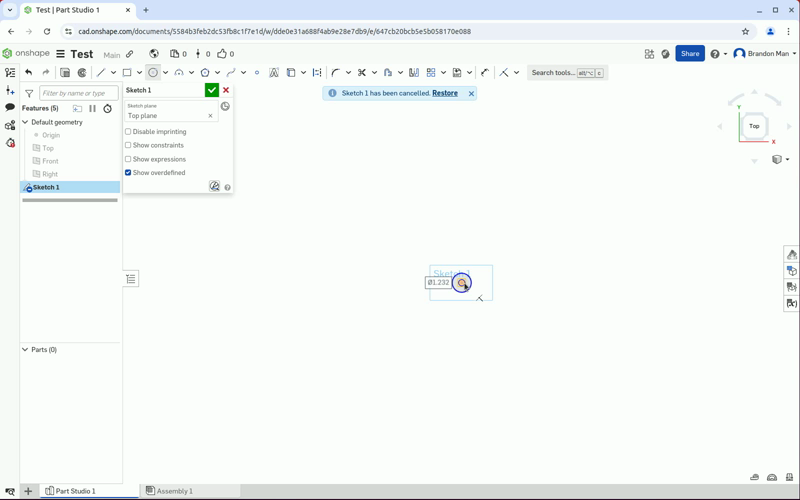
mouse_move(455, 282)
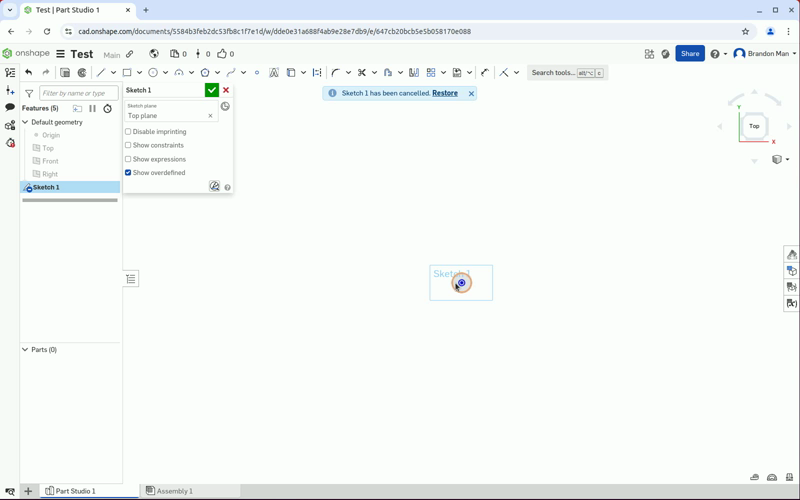
scroll(6)
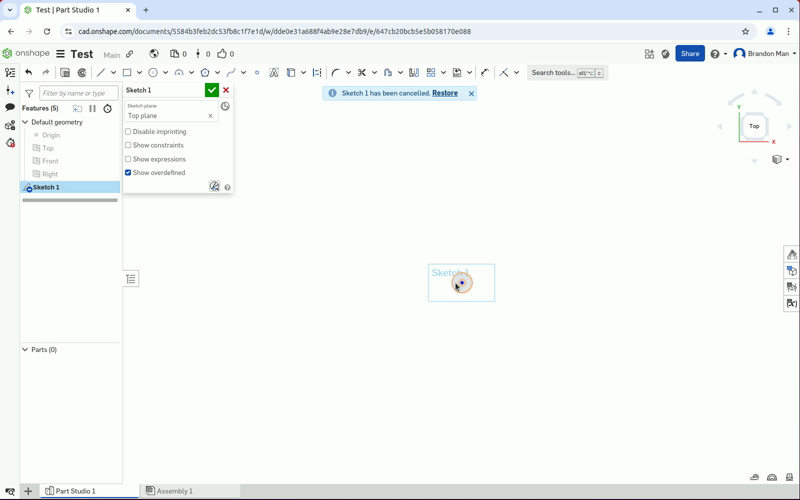
scroll(6)
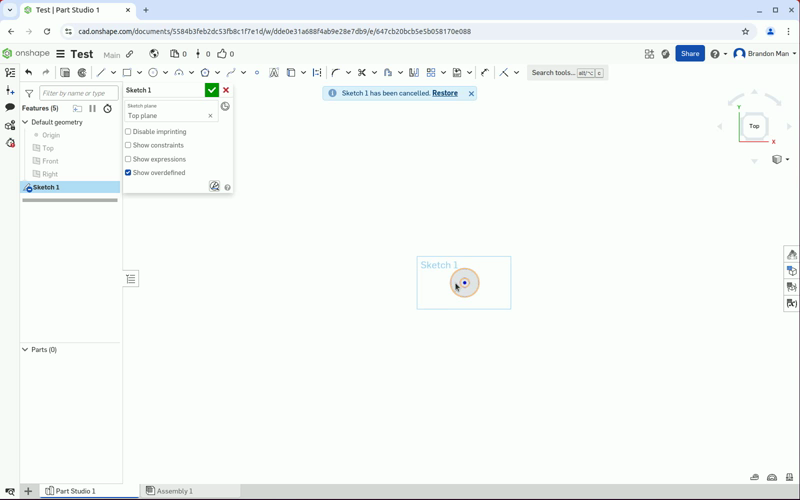
scroll(6)
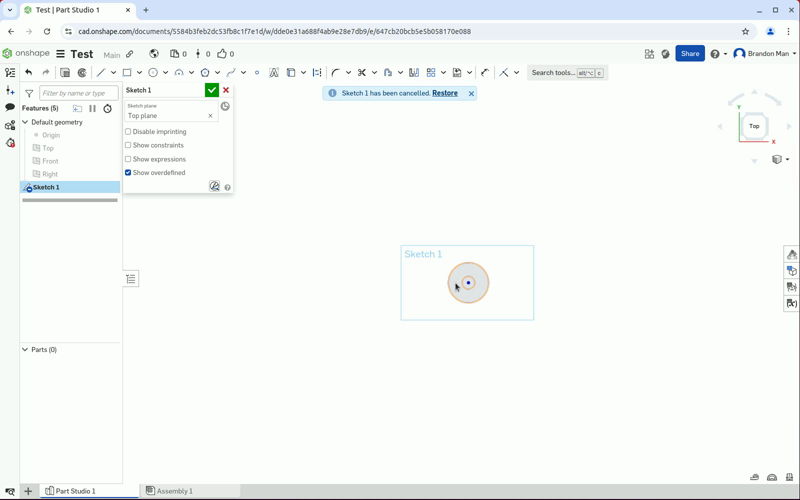
scroll(6)
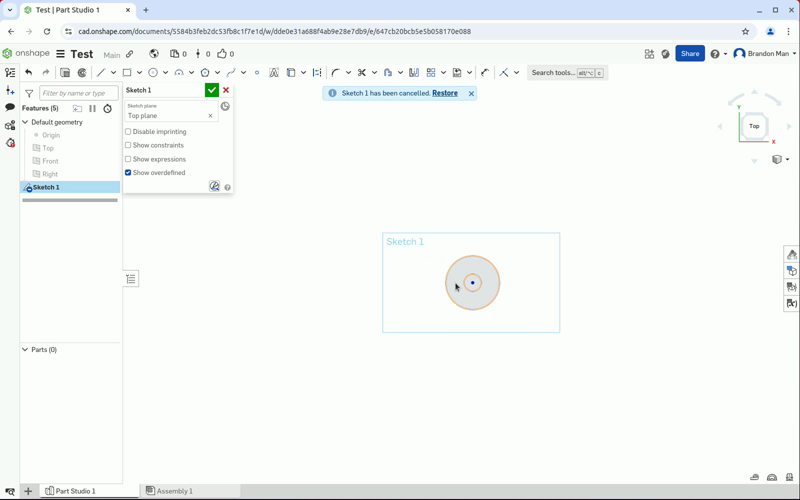
scroll(6)
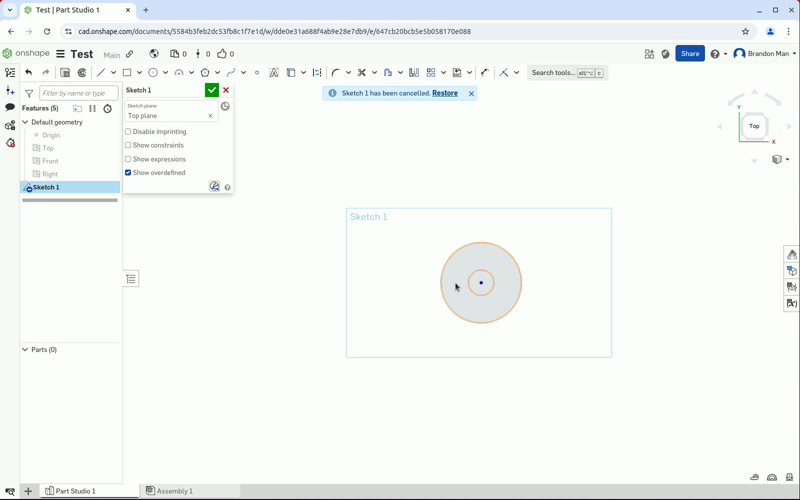
scroll(6)
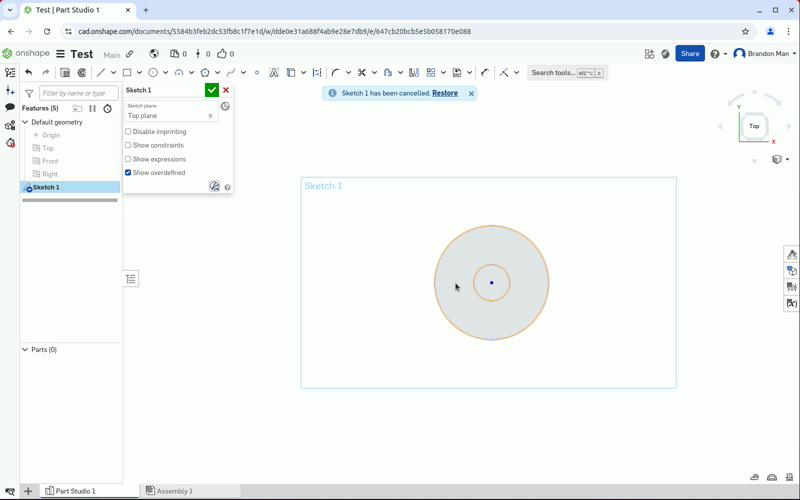
scroll(6)
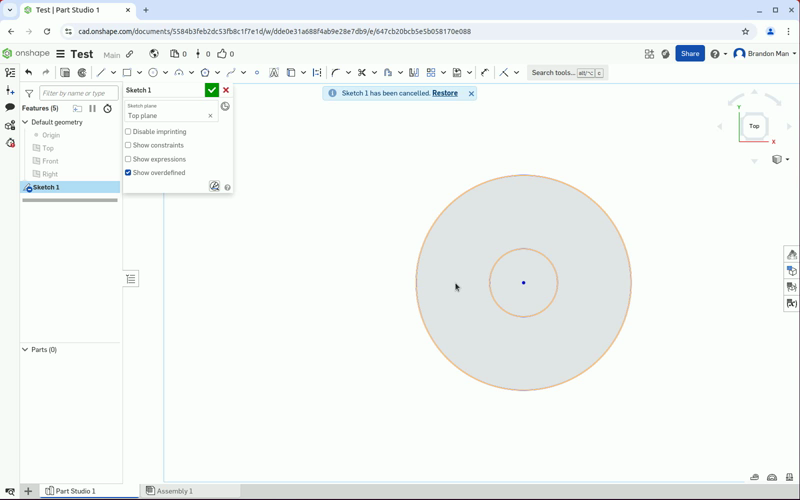
click(455, 282)
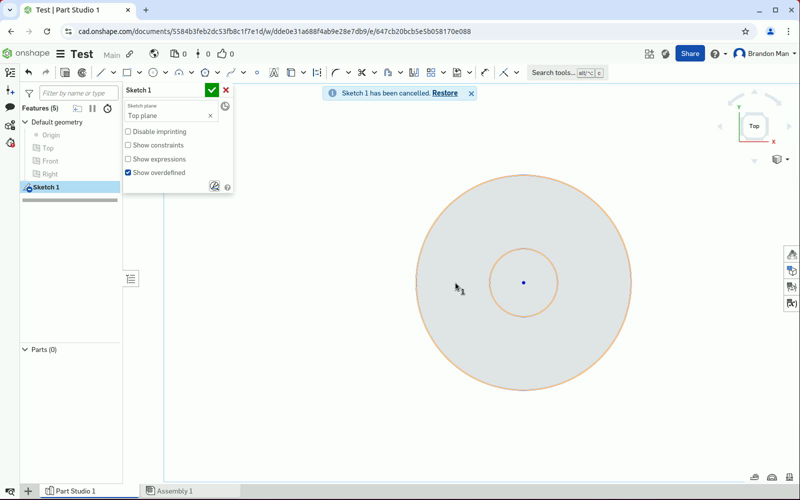
scroll(-6)
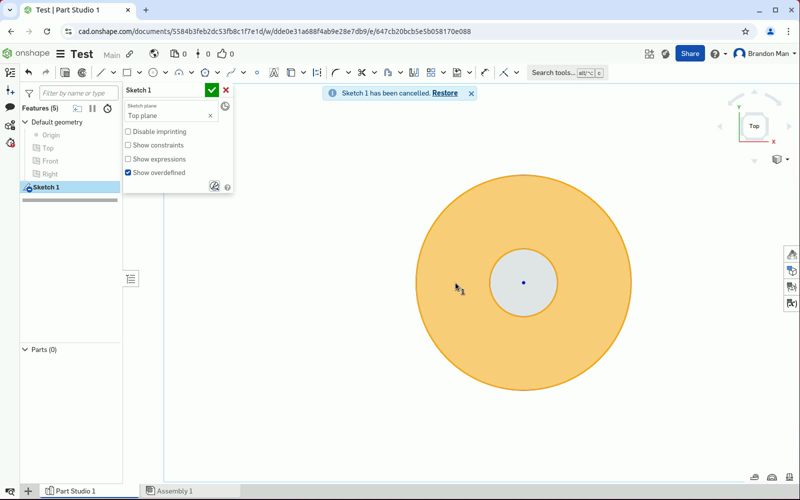
scroll(-6)
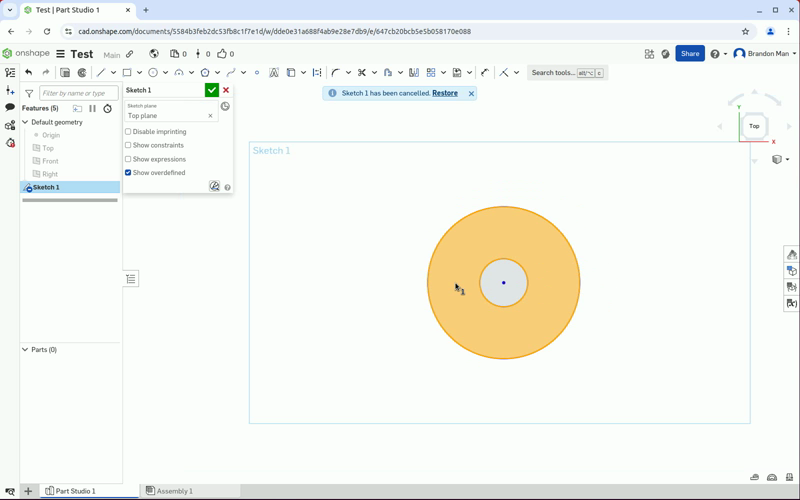
scroll(-6)
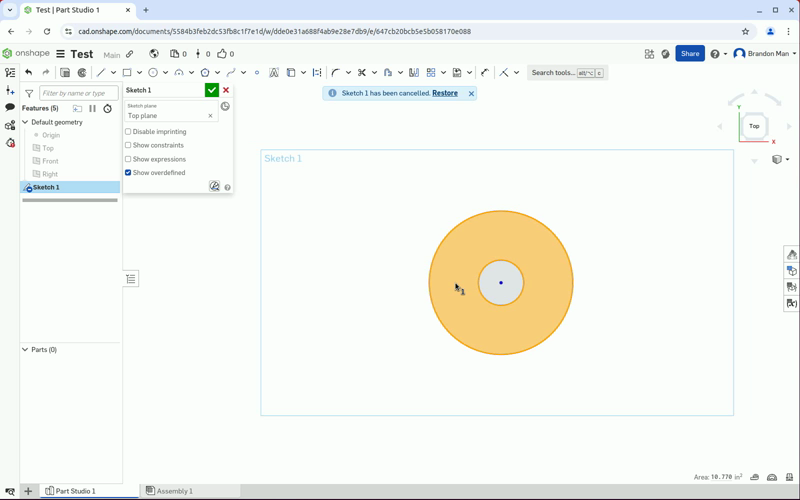
scroll(-6)
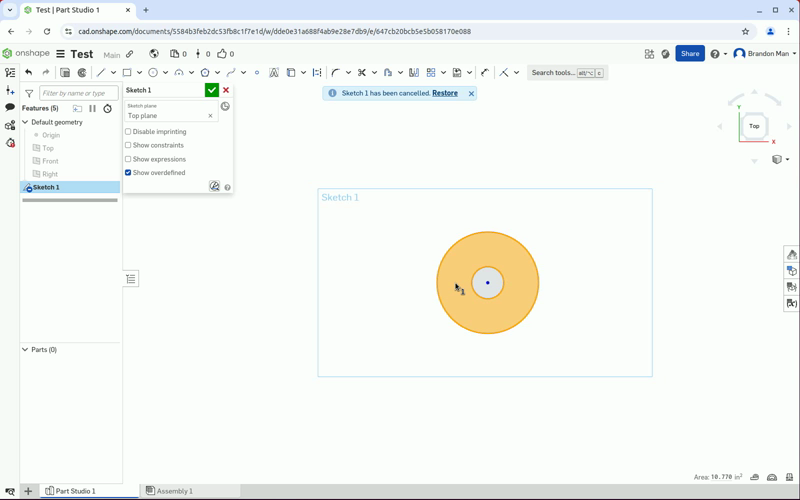
scroll(-6)
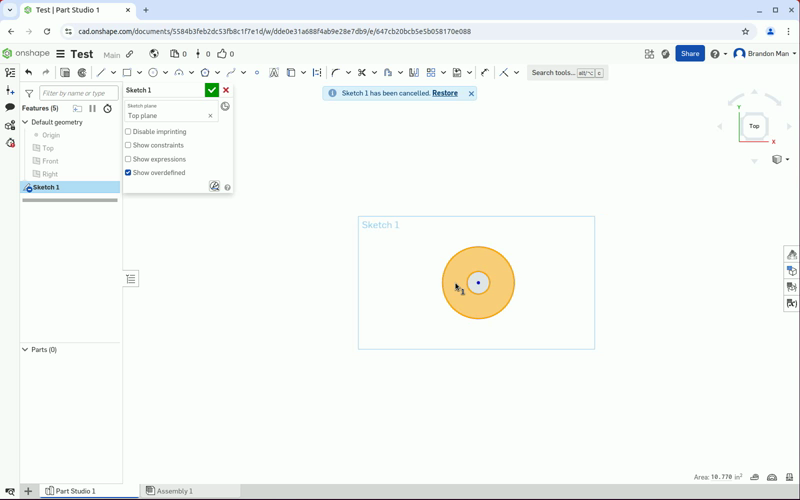
scroll(-6)
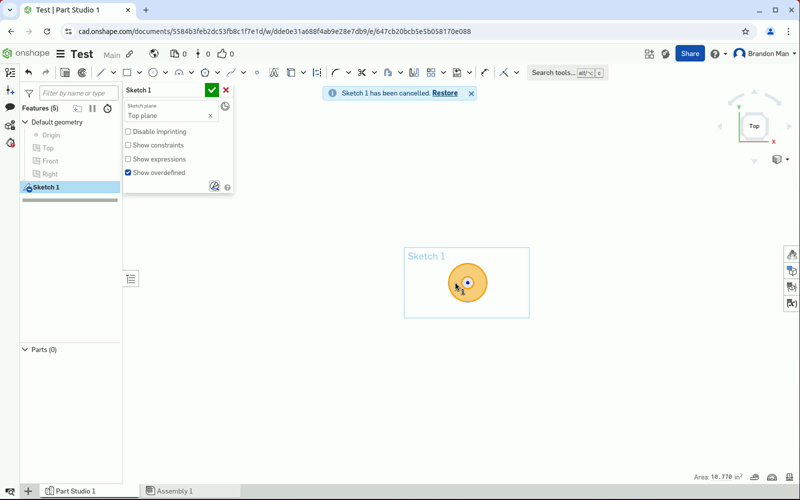
scroll(-6)
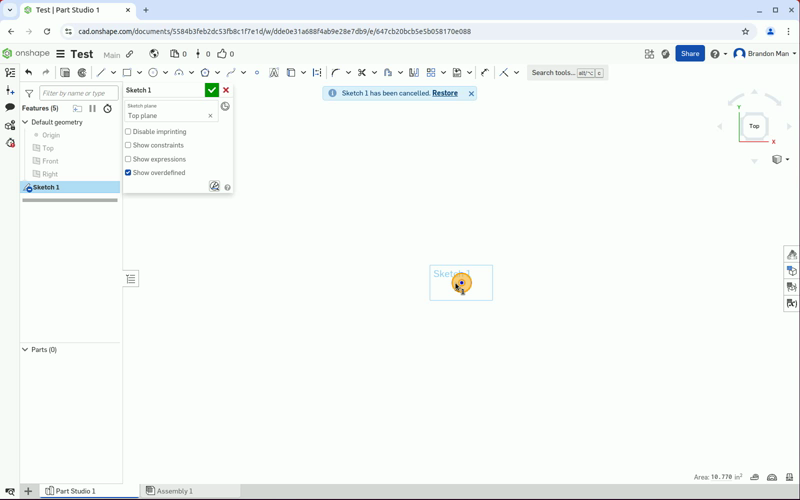
mouse_move(73, 352)
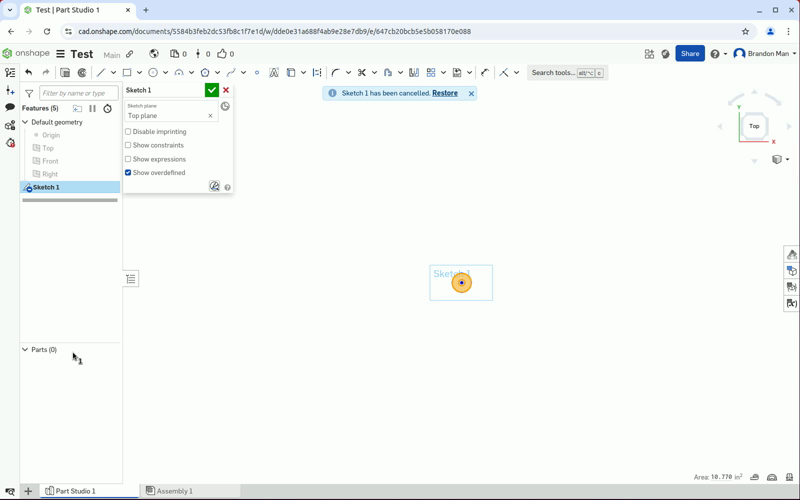
key(shift+y)
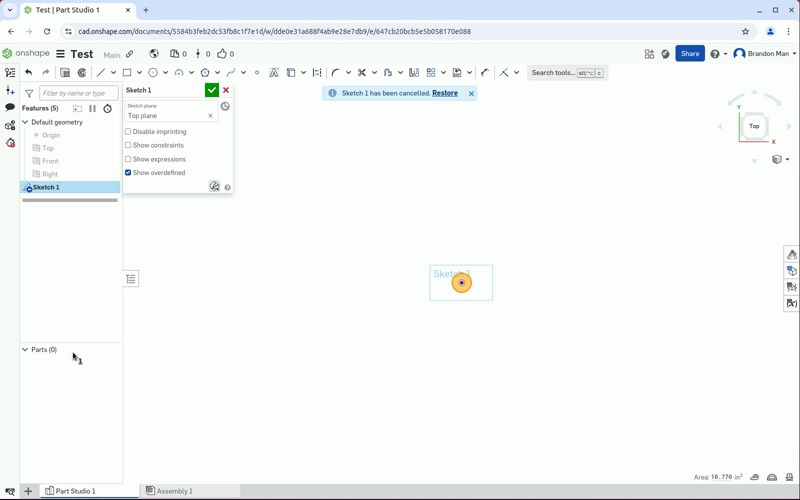
key(shift+e)
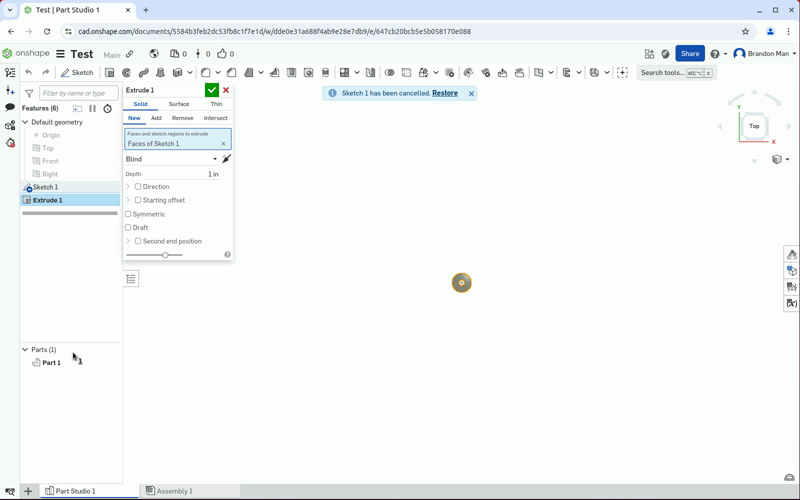
mouse_move(143, 106)
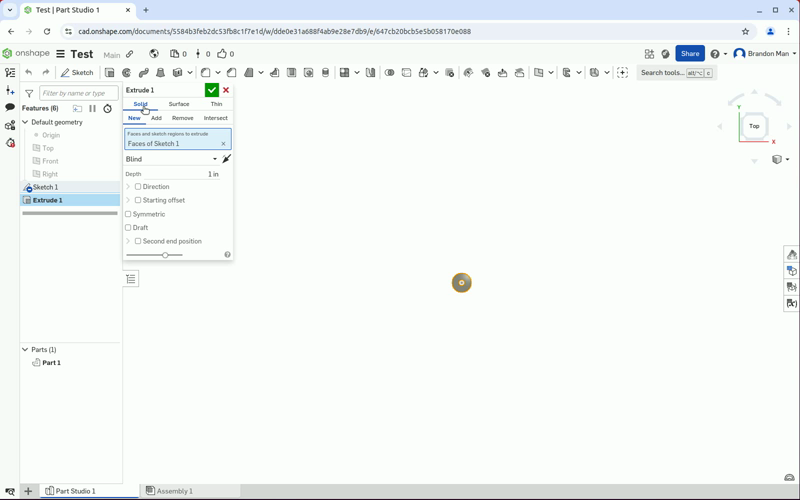
click(143, 106)
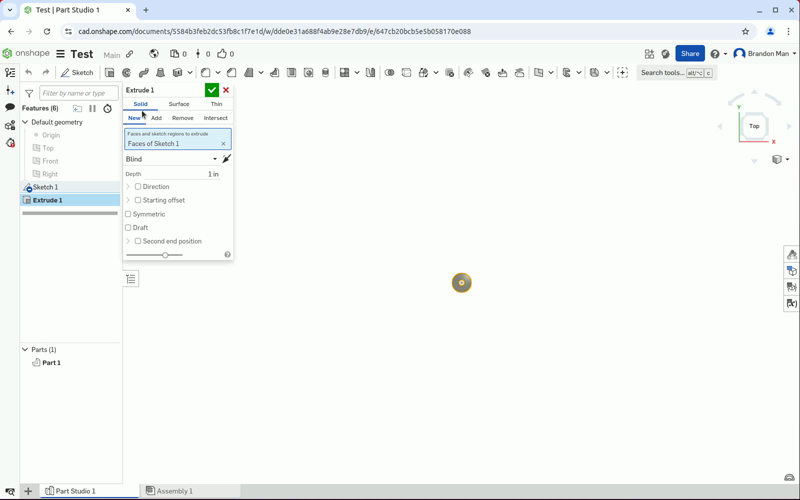
mouse_move(137, 120)
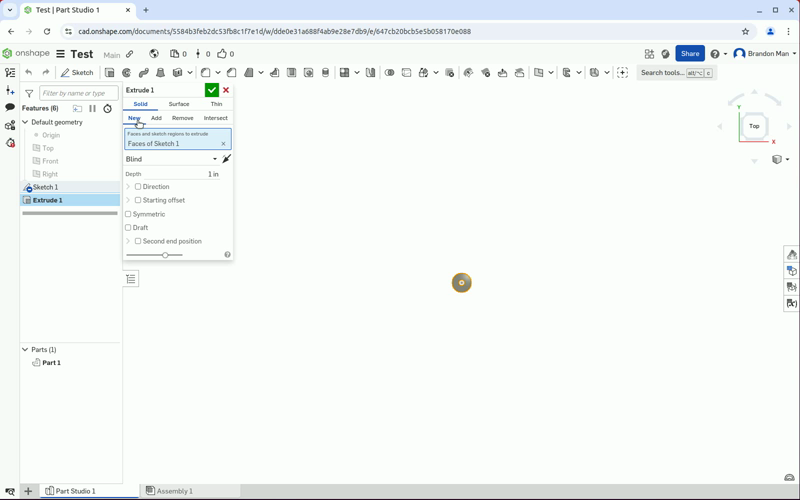
click(137, 120)
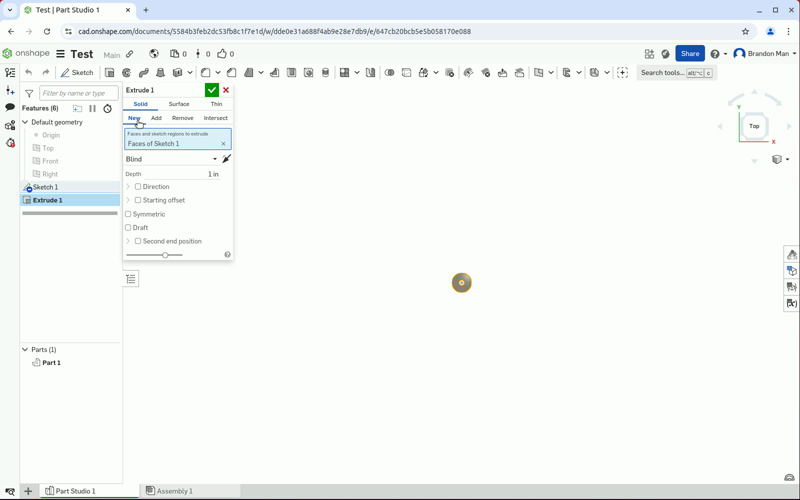
key(tab, 4)
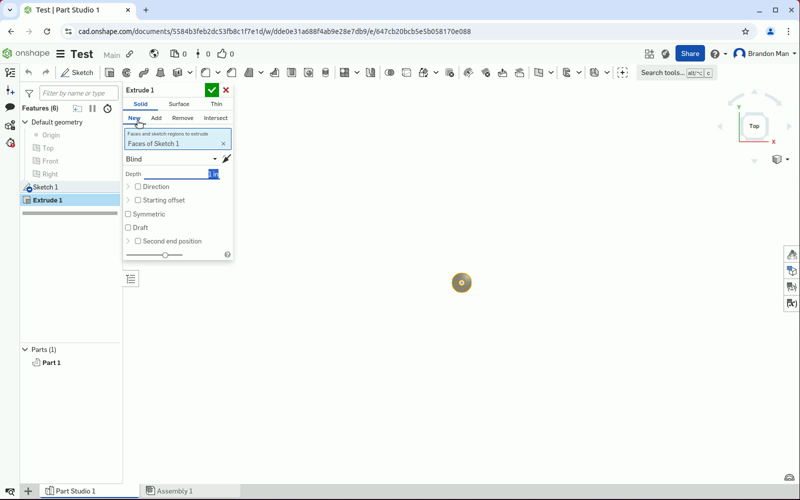
text(0.481)
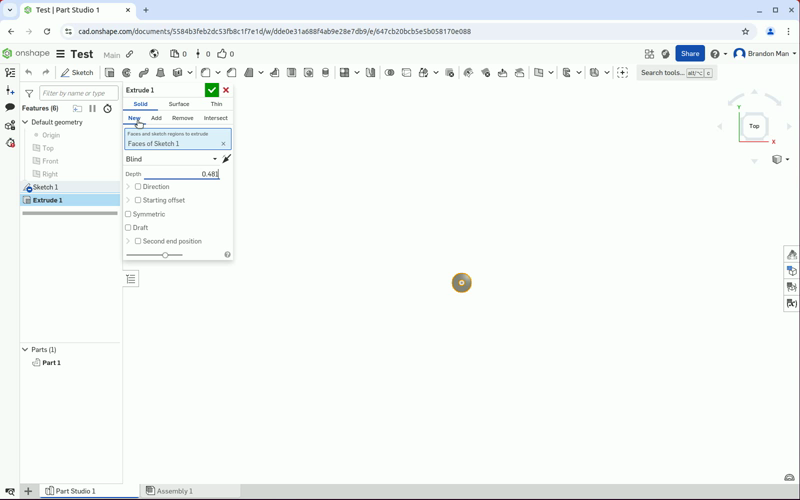
key(enter)
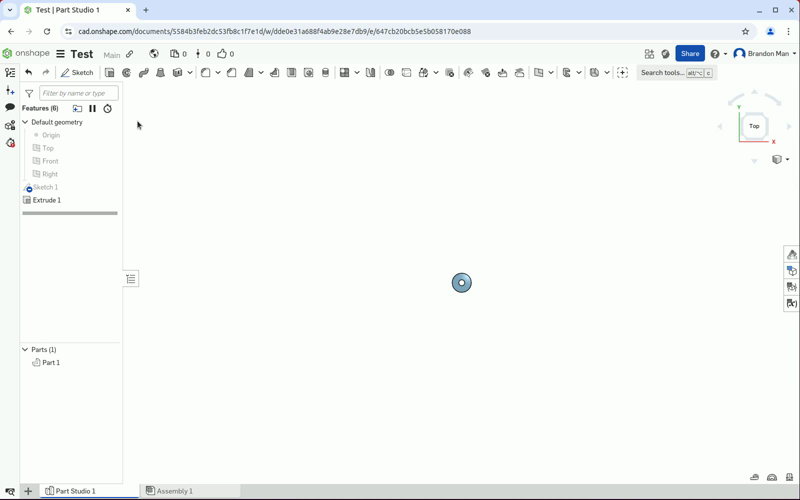
key(shift+h)
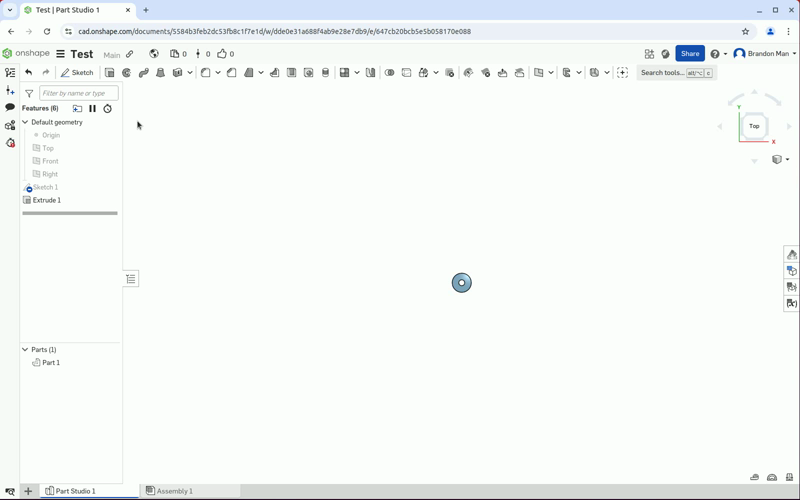
key(shift+h)
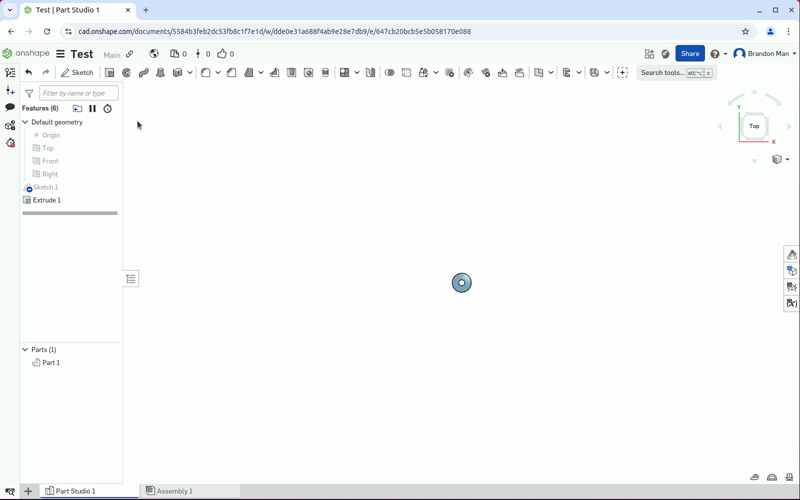
mouse_move(73, 189)
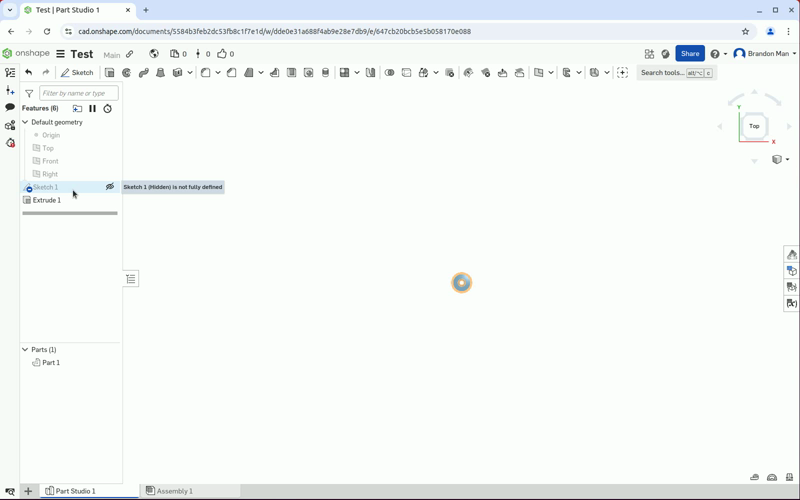
click(73, 189)
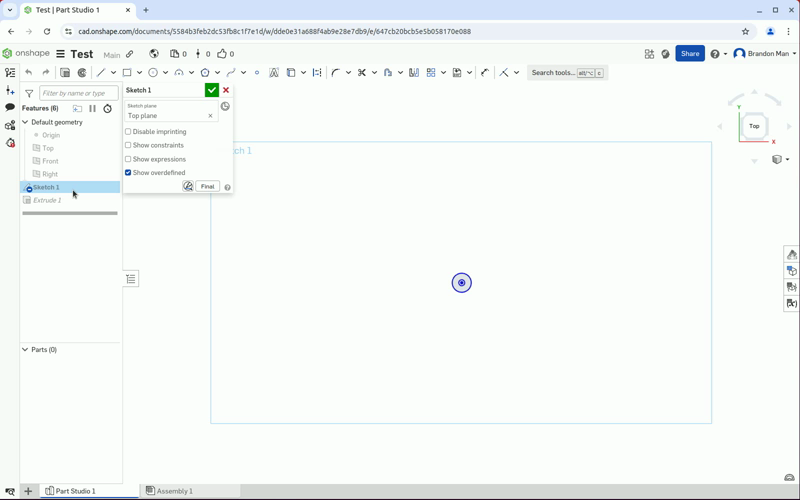
mouse_move(229, 92)
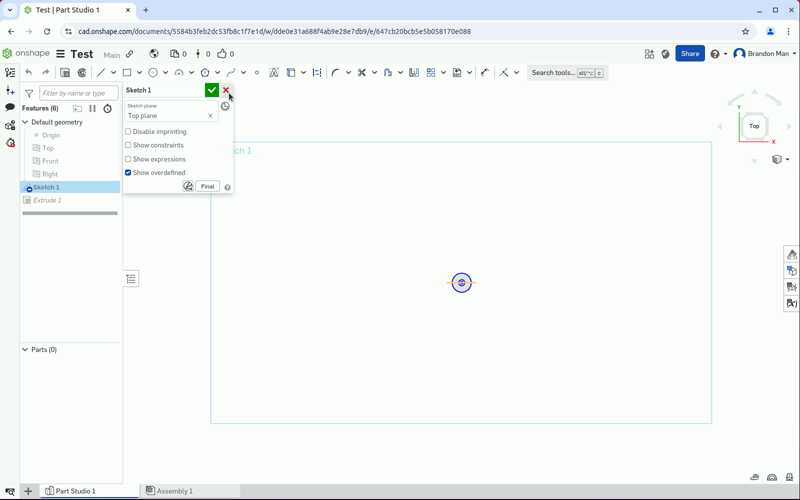
click(229, 92)
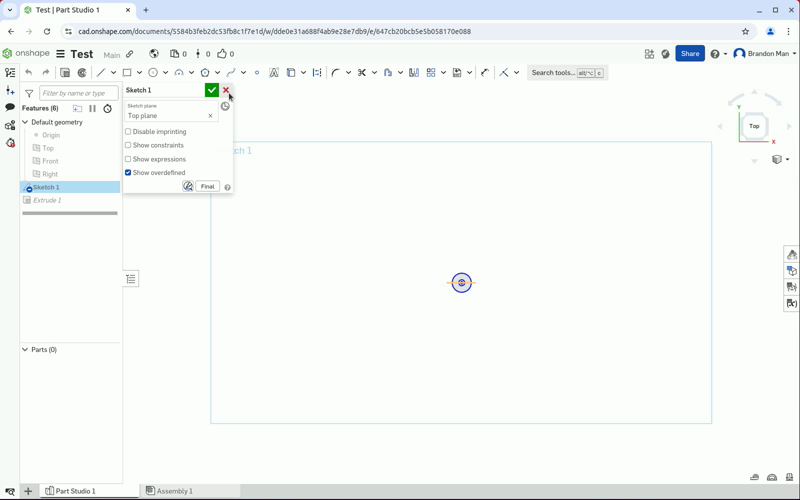
key(shift+s)
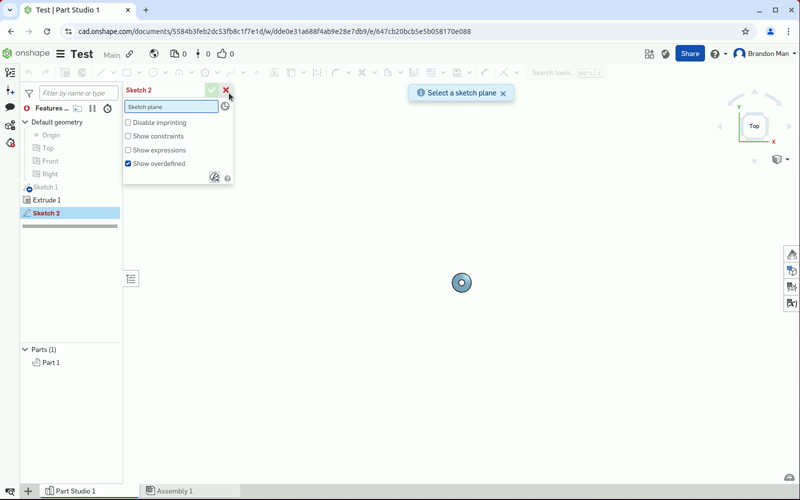
mouse_move(73, 150)
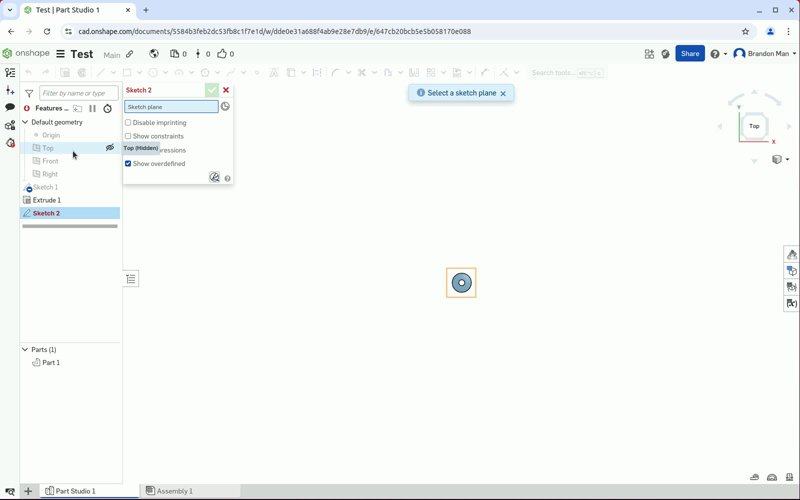
click(73, 150)
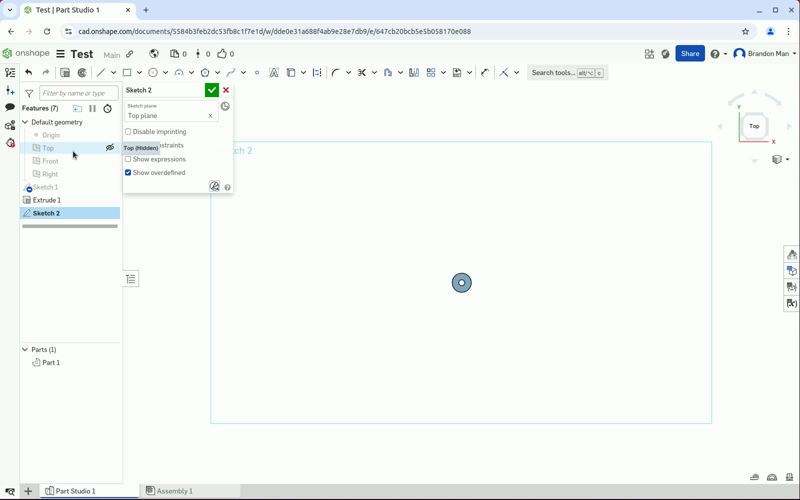
mouse_move(73, 352)
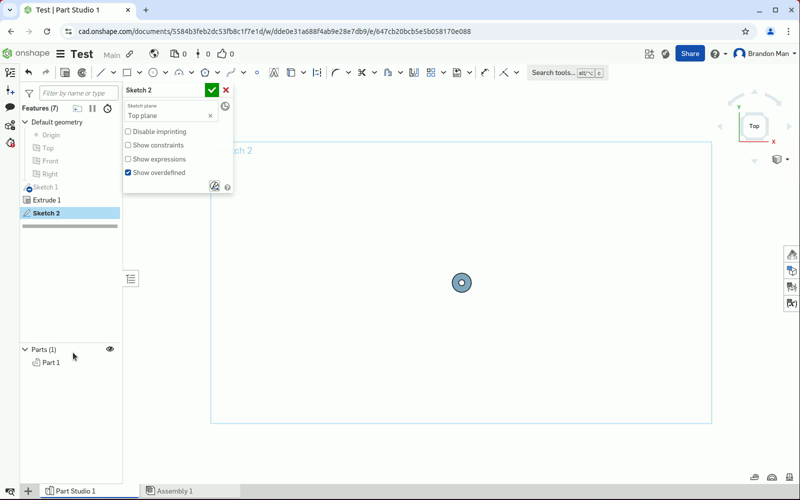
key(y)
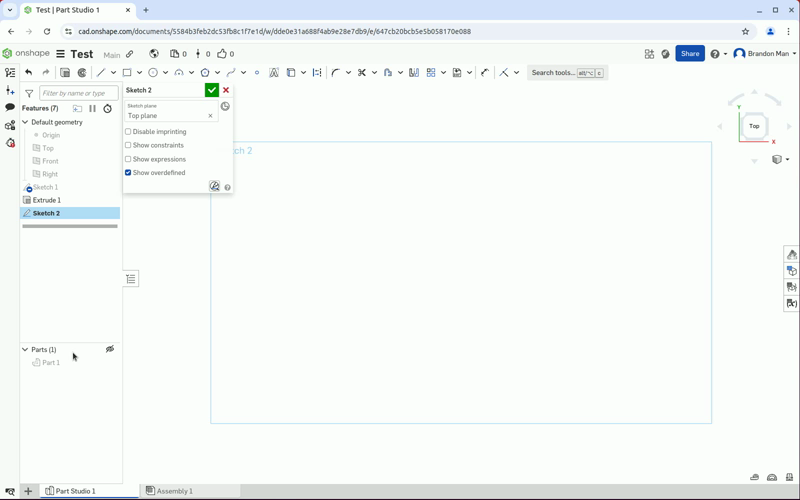
key(c)
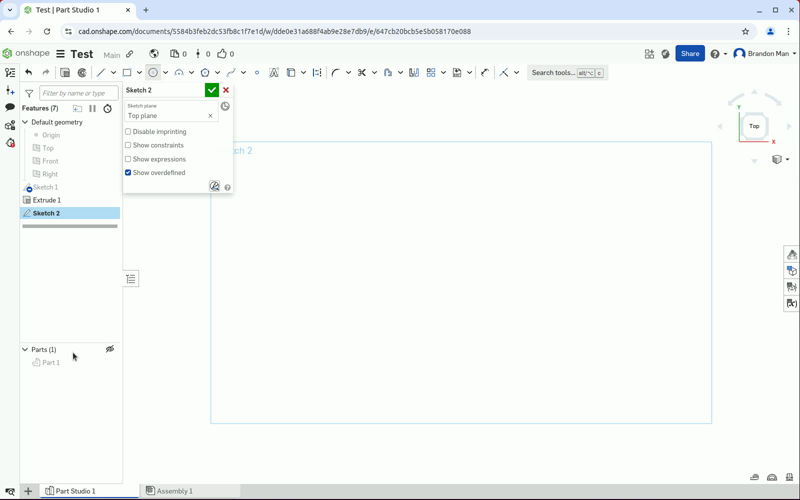
key_down(shift)
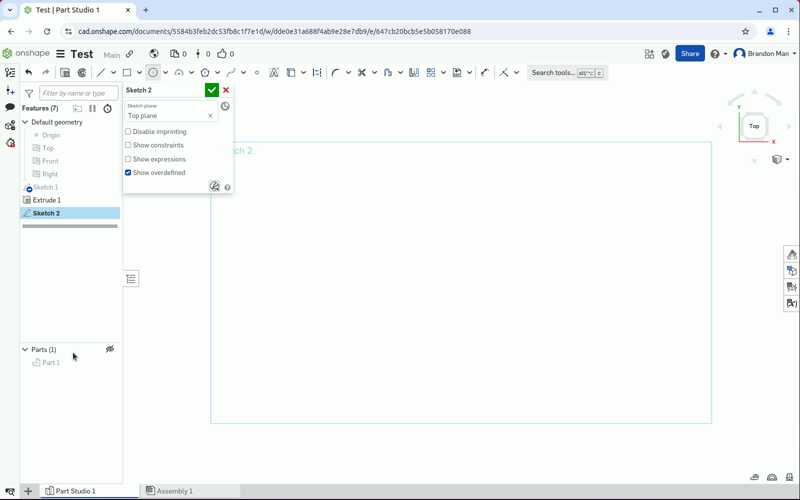
mouse_move(501, 282)
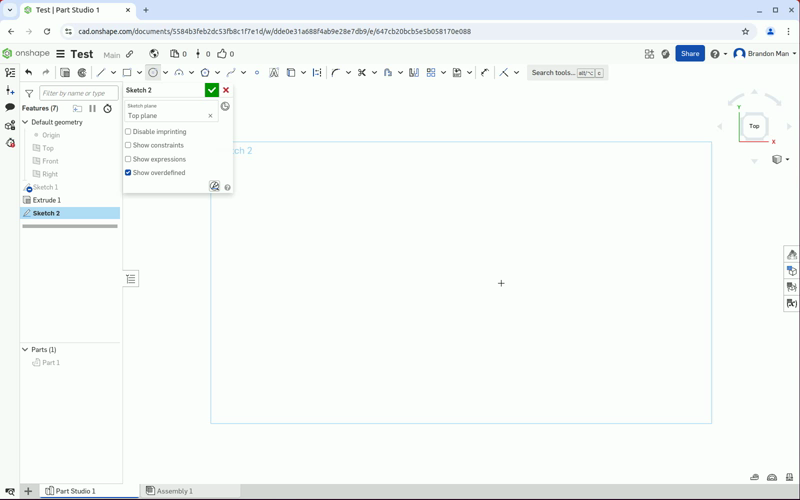
click(501, 282)
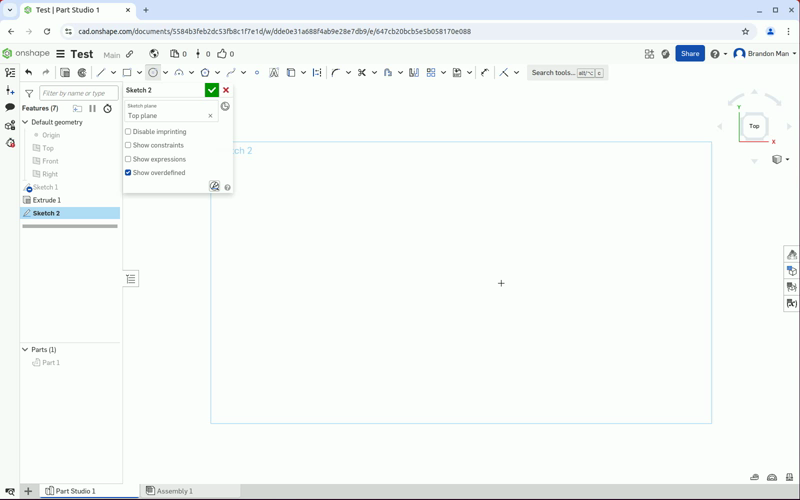
key_up(shift)
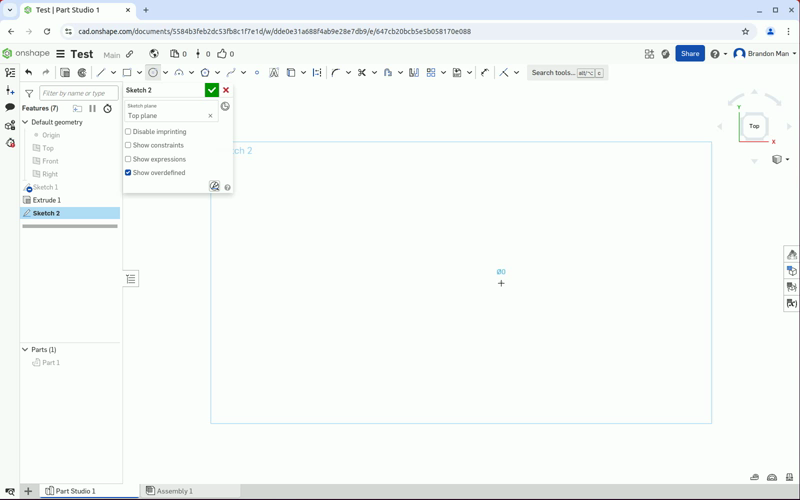
mouse_move(508, 282)
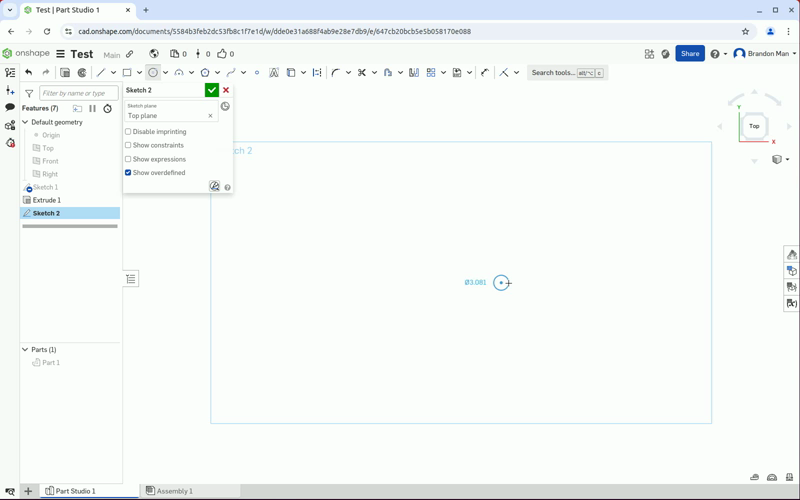
click(508, 282)
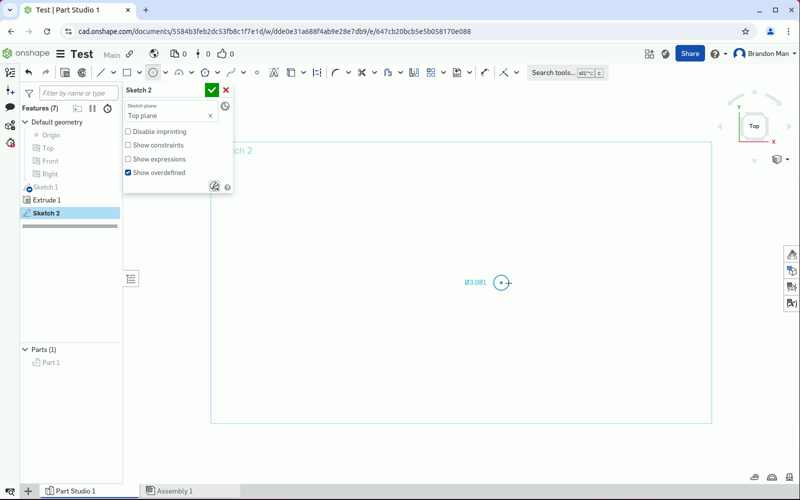
key(esc)
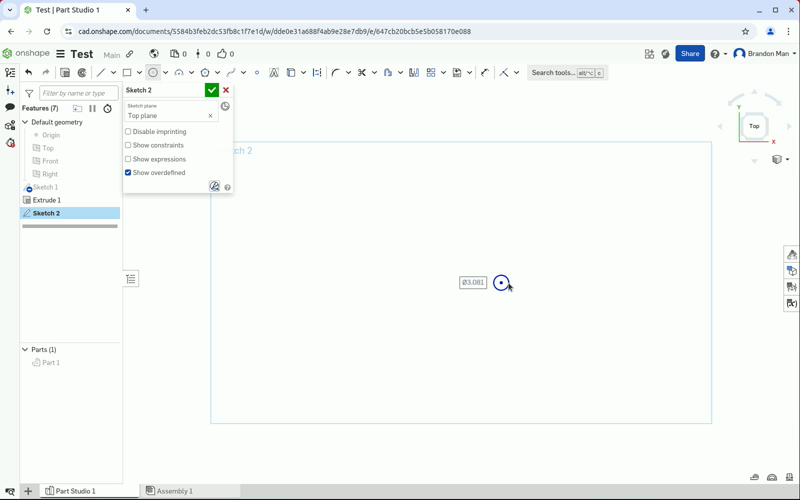
key(c)
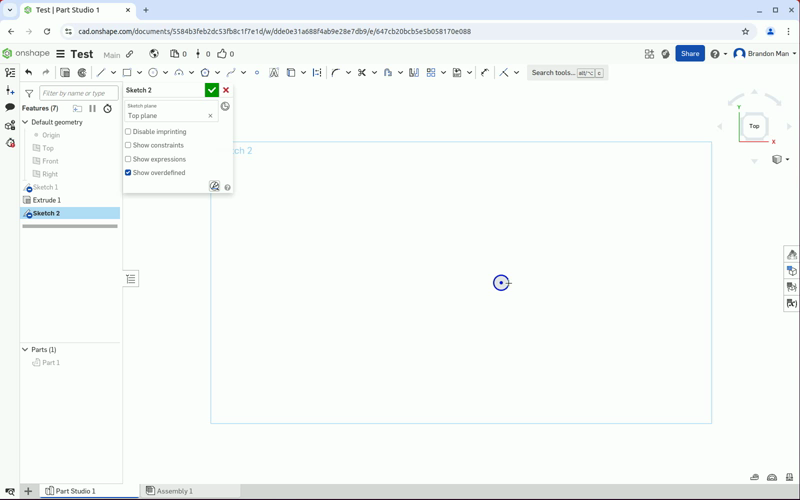
key_down(shift)
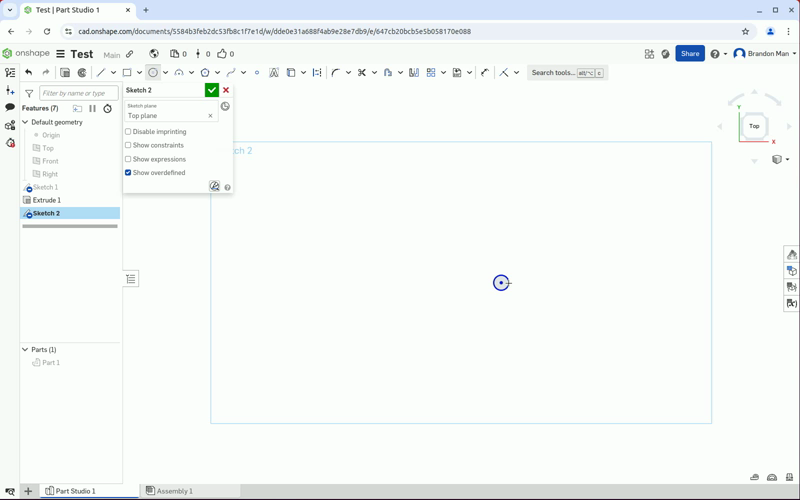
mouse_move(501, 282)
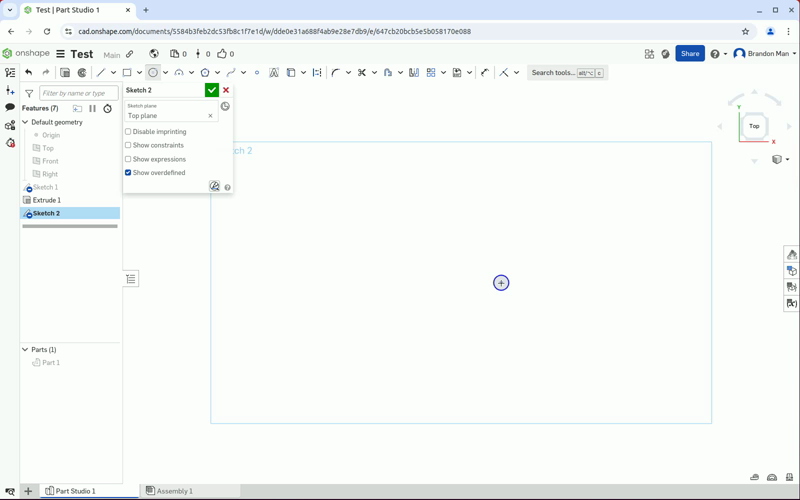
click(501, 282)
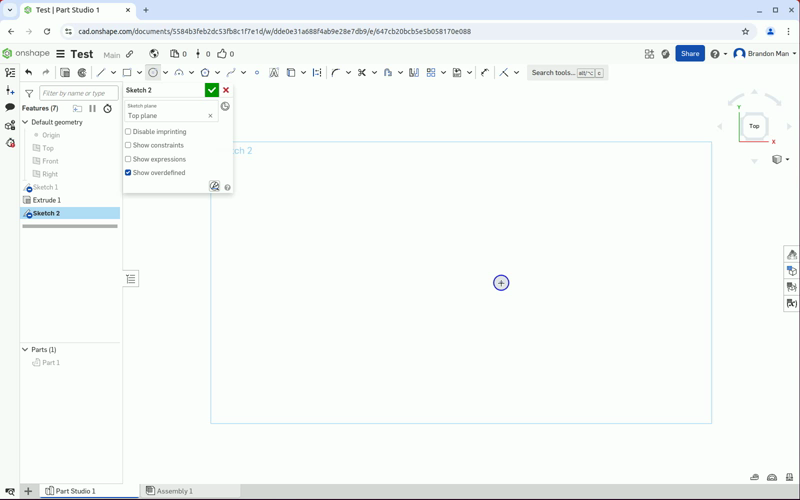
key_up(shift)
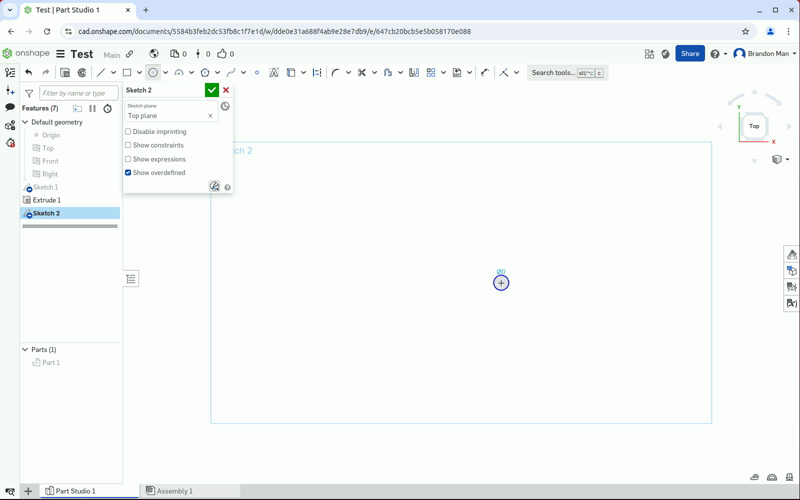
mouse_move(504, 282)
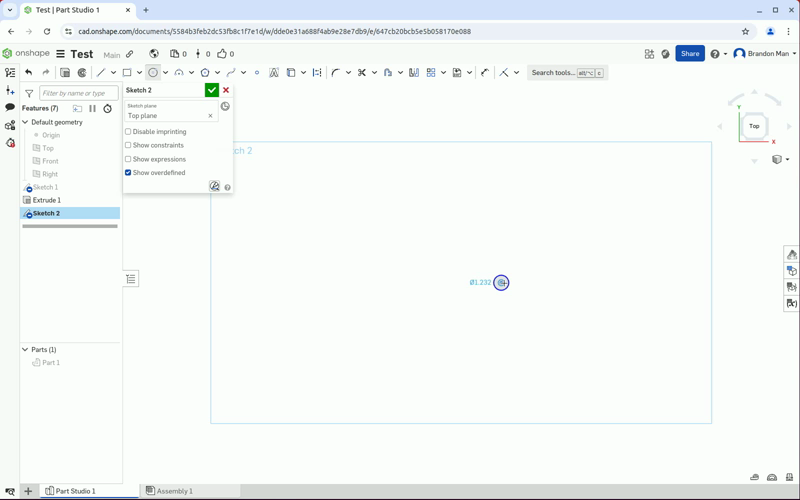
scroll(6)
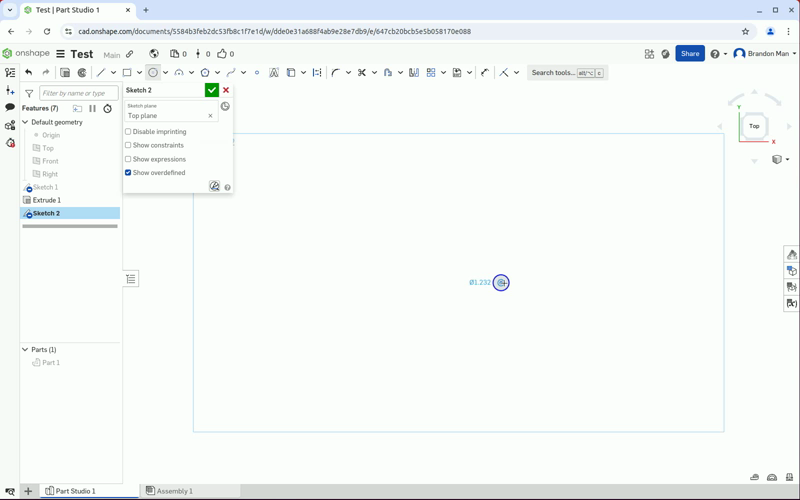
scroll(6)
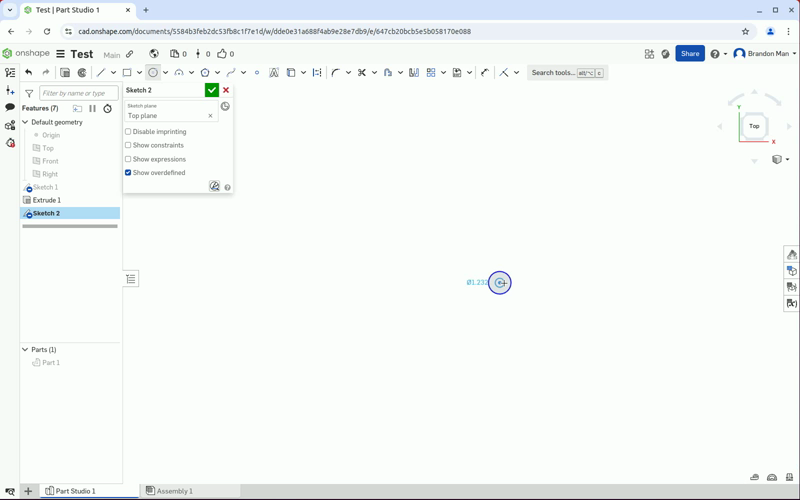
scroll(6)
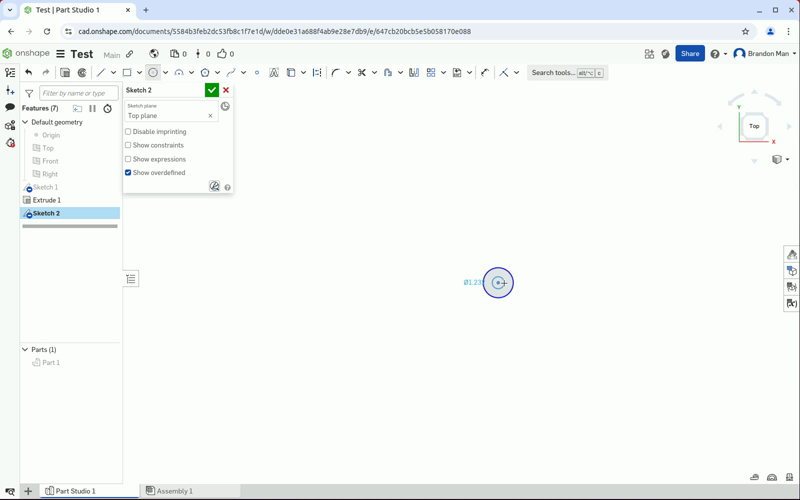
scroll(6)
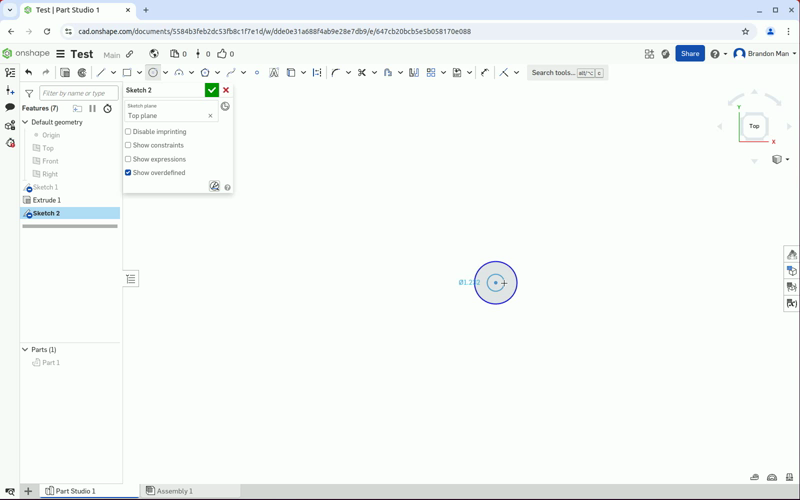
scroll(6)
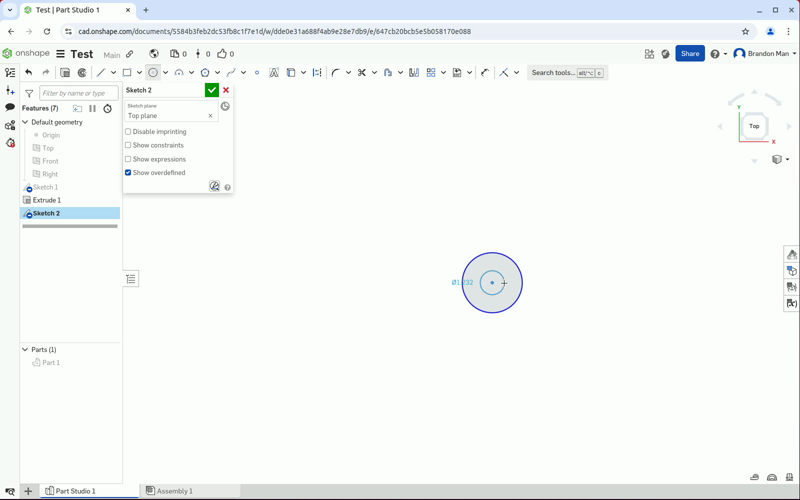
scroll(6)
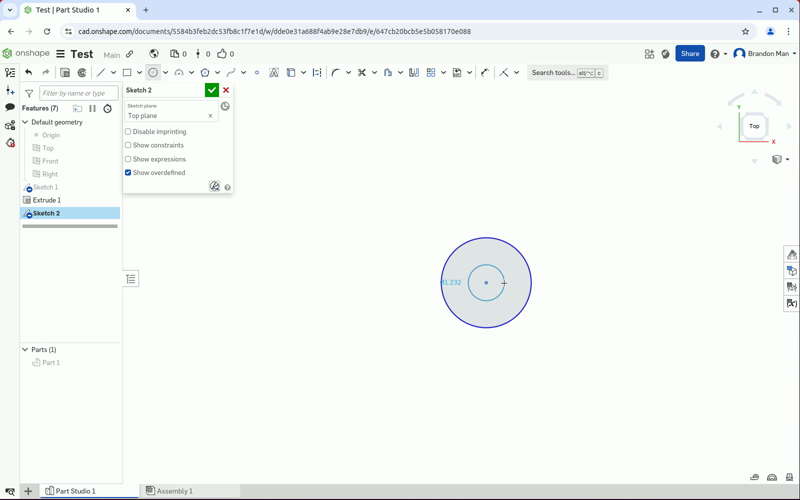
scroll(6)
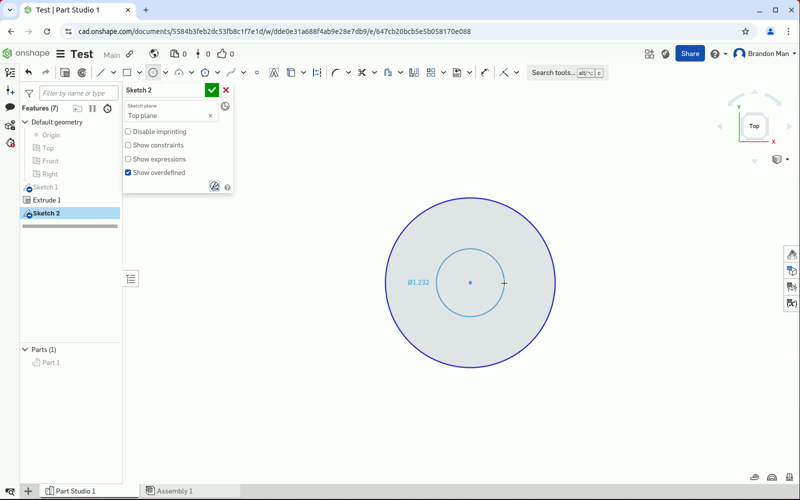
click(504, 282)
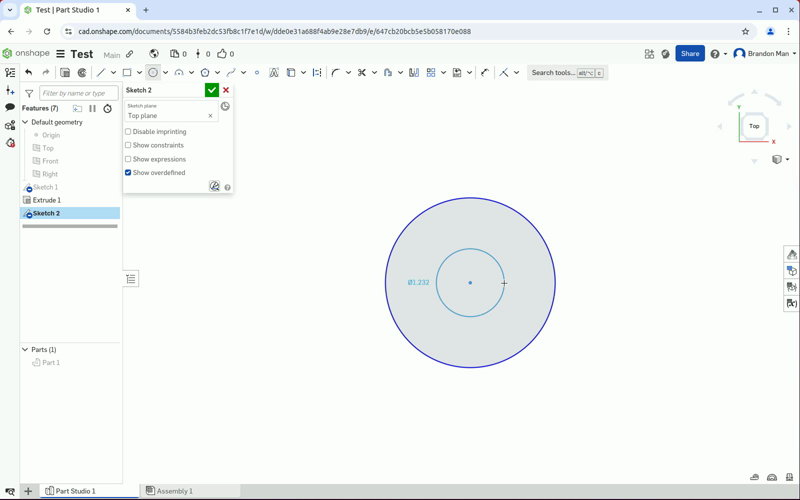
scroll(-6)
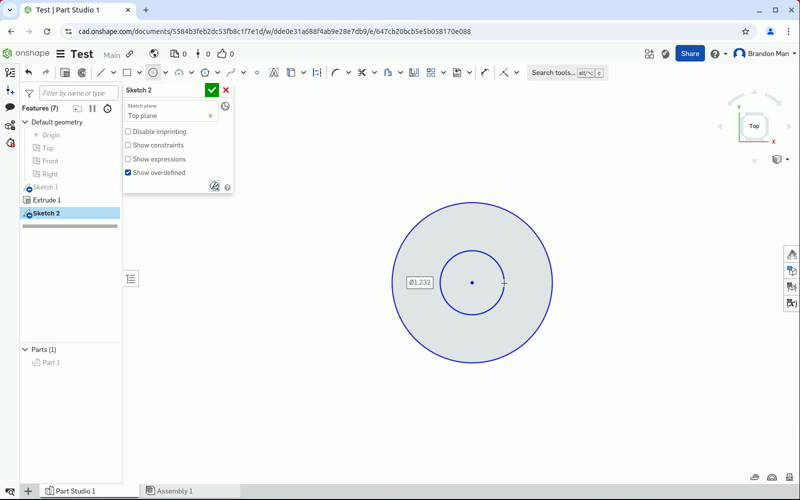
scroll(-6)
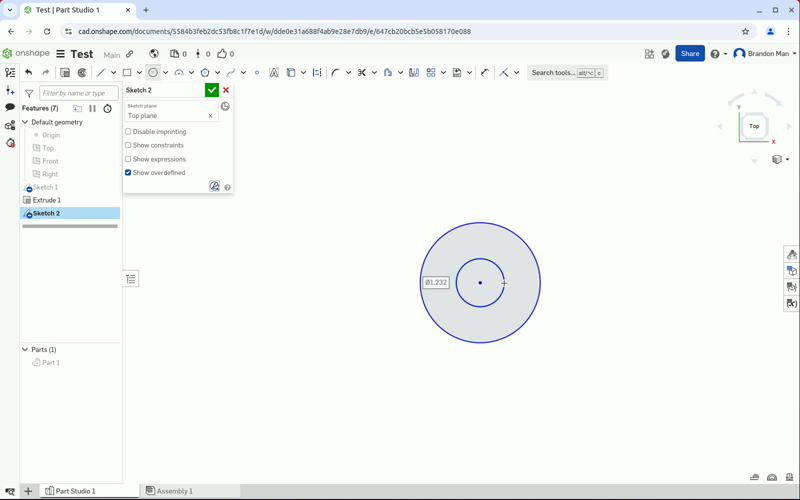
scroll(-6)
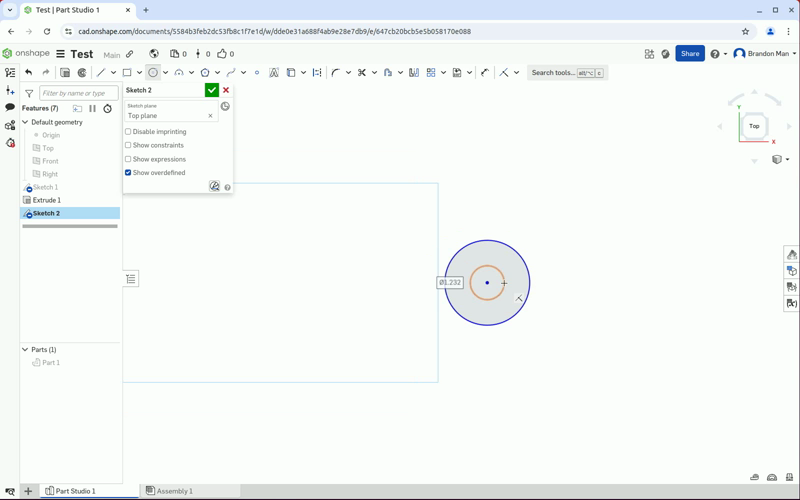
scroll(-6)
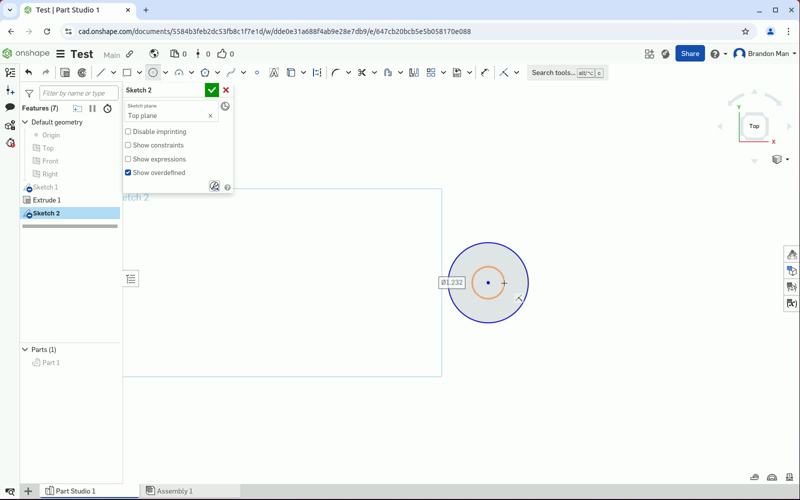
scroll(-6)
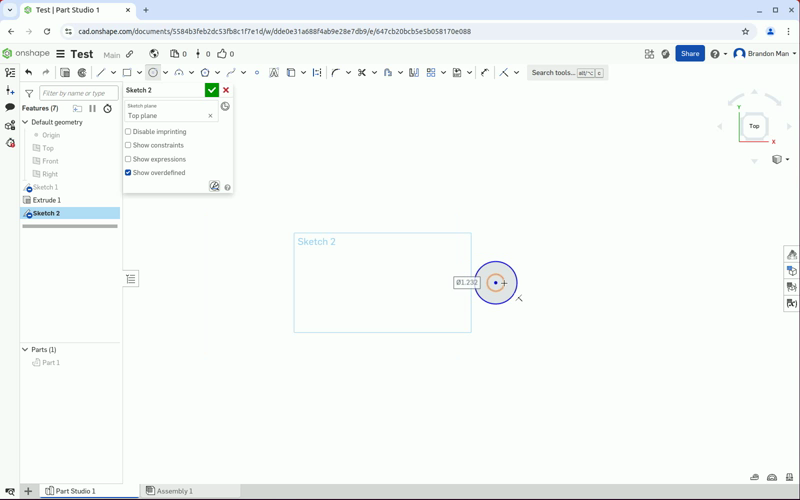
scroll(-6)
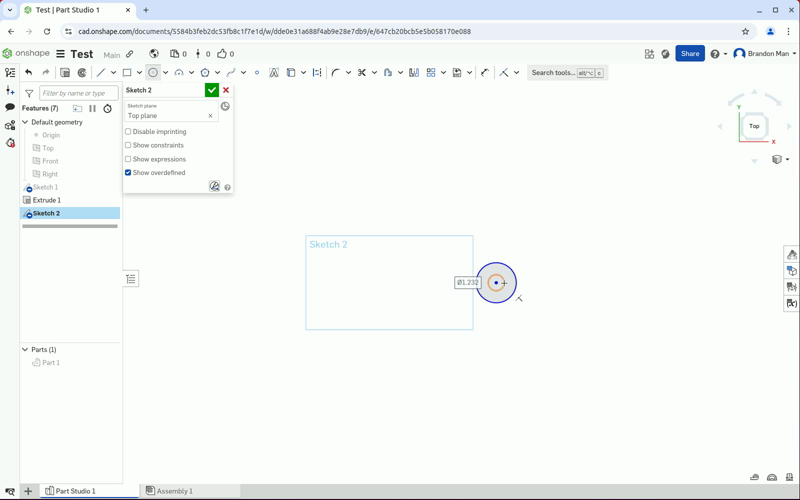
scroll(-6)
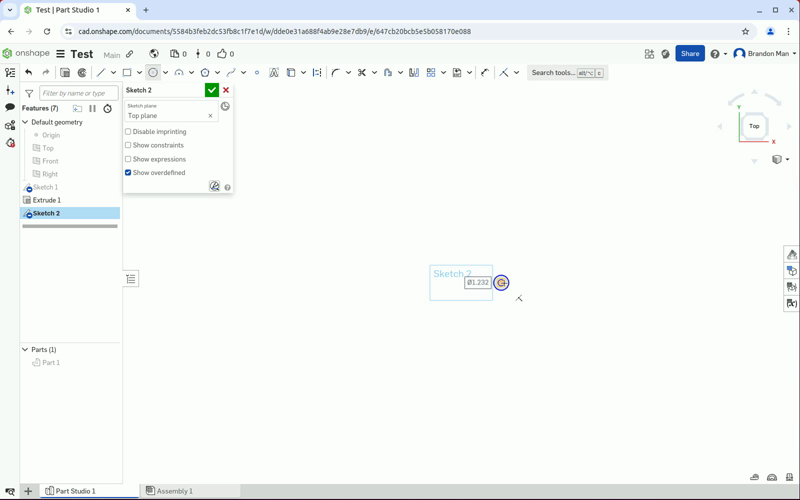
key(esc)
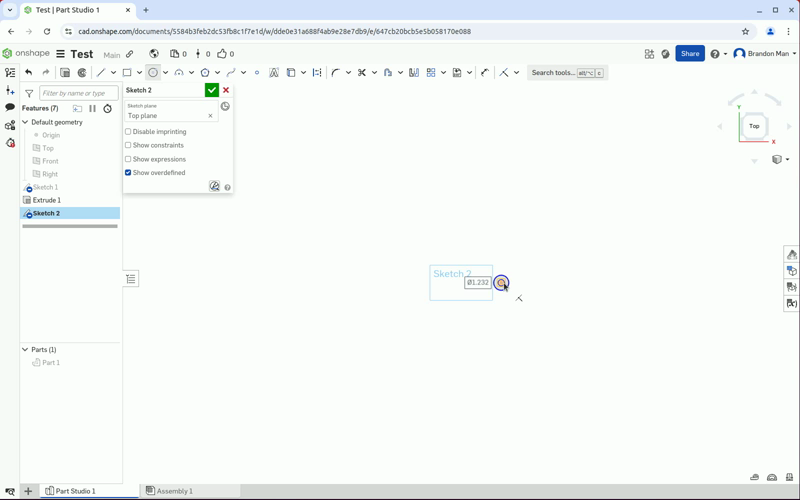
mouse_move(497, 285)
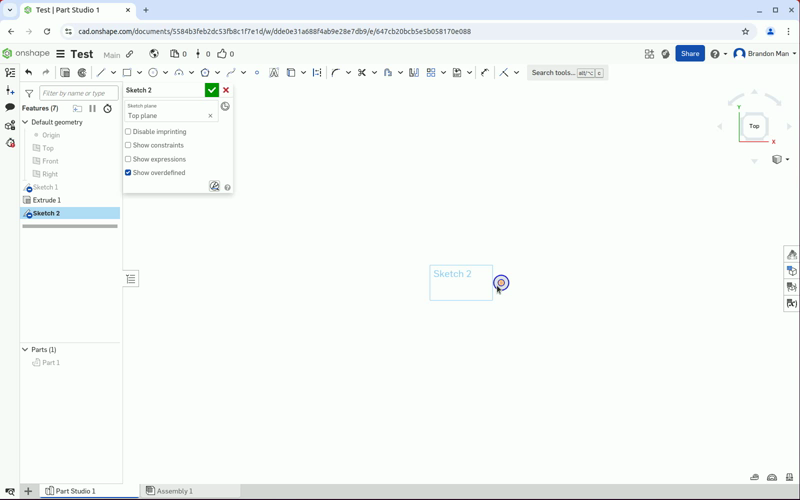
scroll(6)
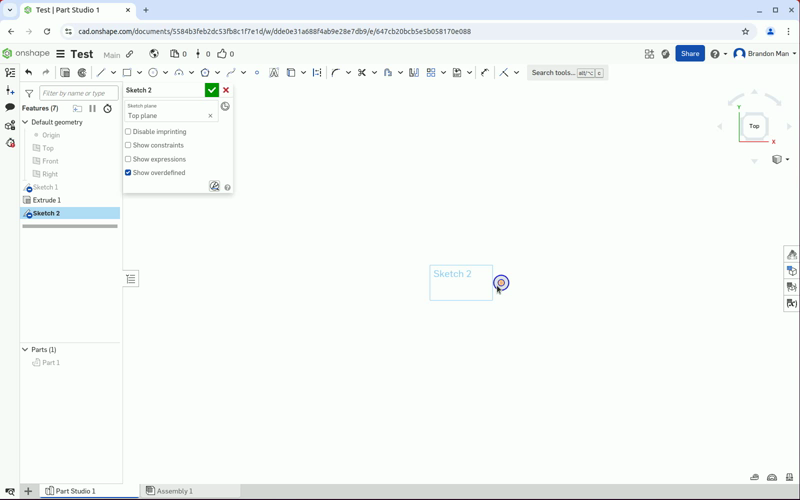
scroll(6)
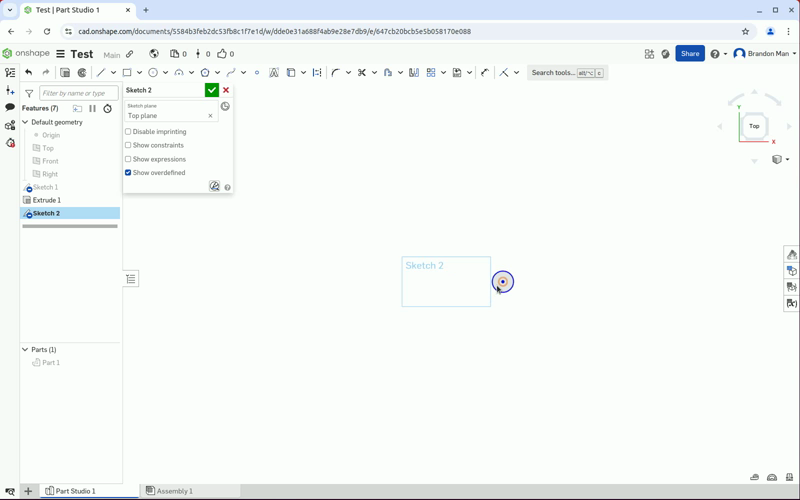
scroll(6)
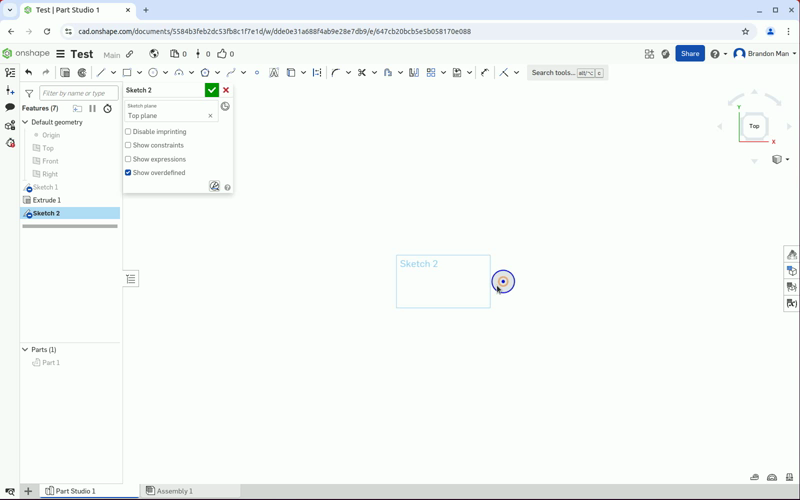
scroll(6)
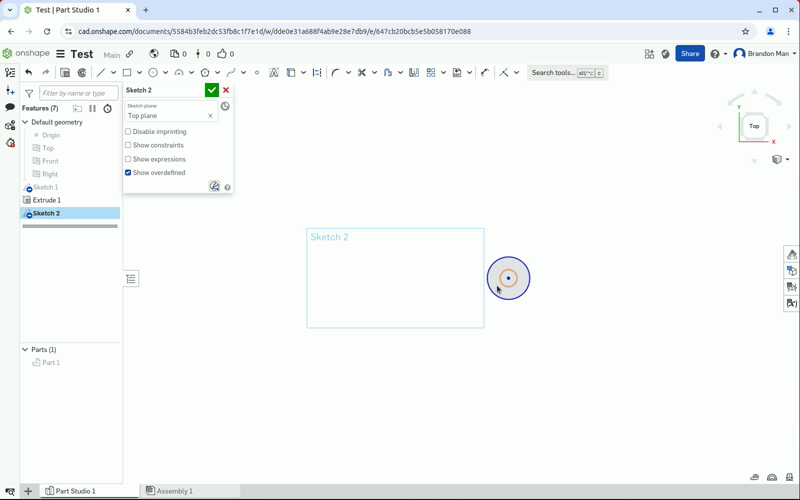
scroll(6)
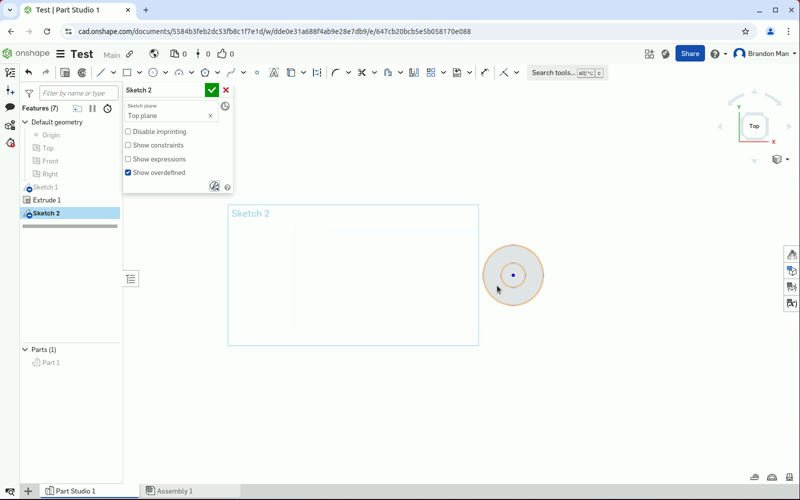
scroll(6)
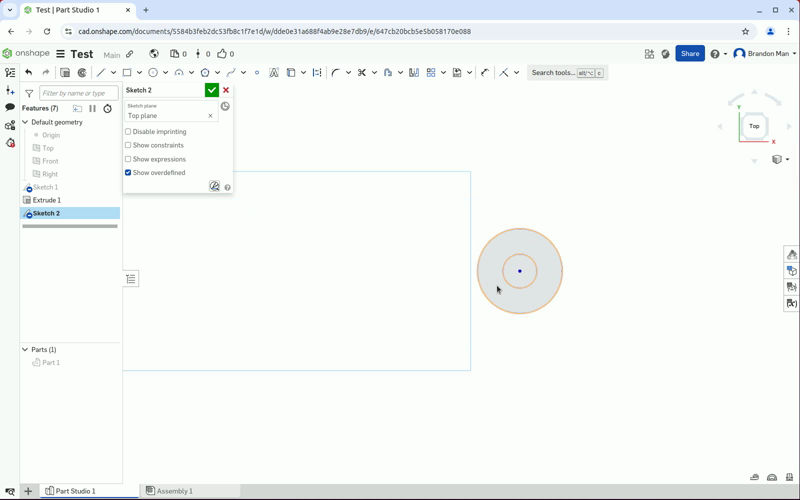
scroll(6)
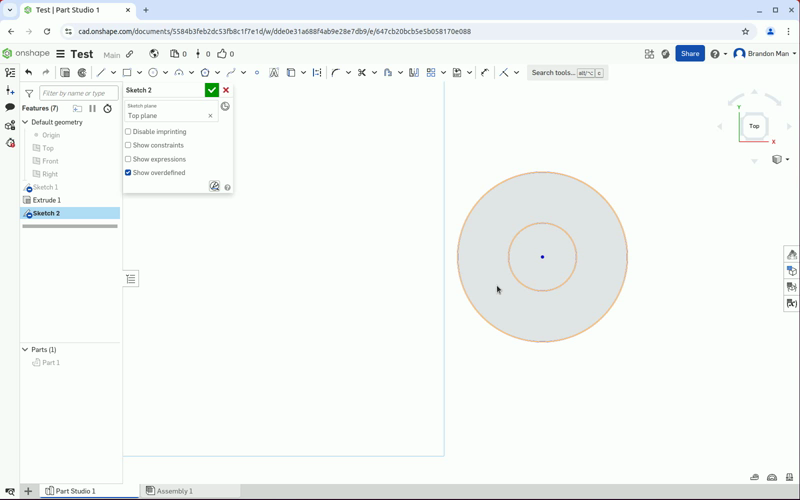
click(497, 285)
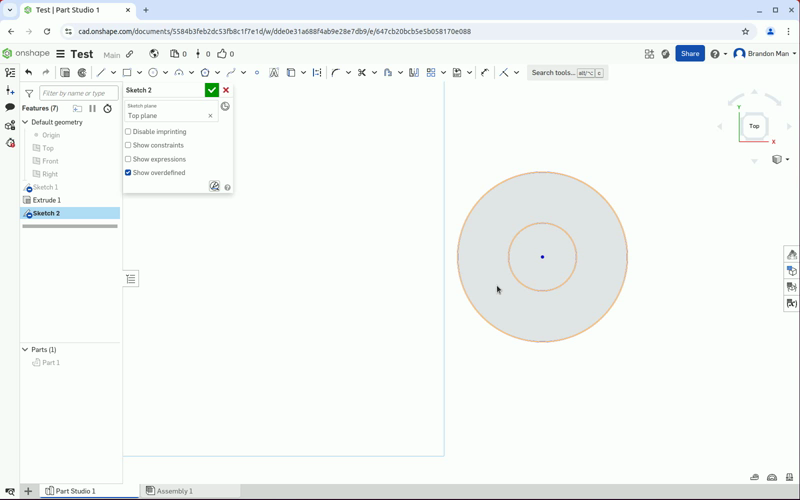
scroll(-6)
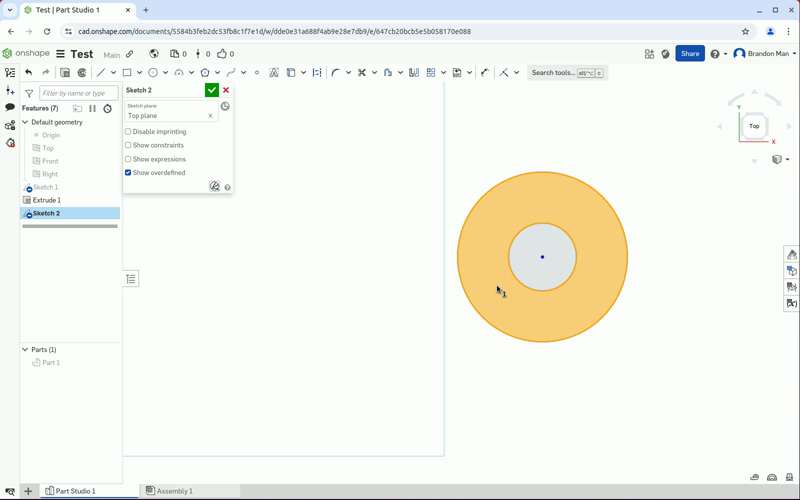
scroll(-6)
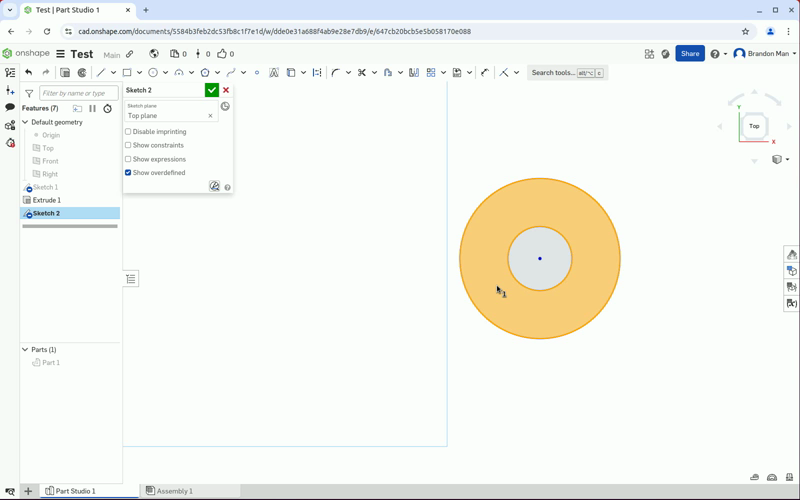
scroll(-6)
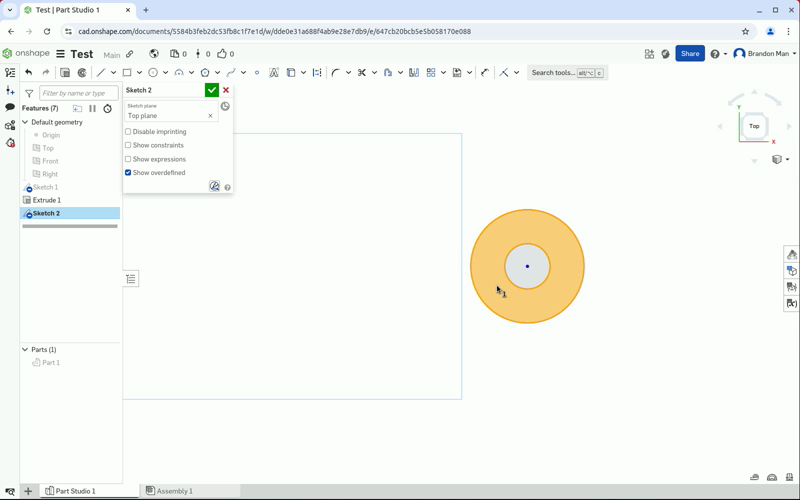
scroll(-6)
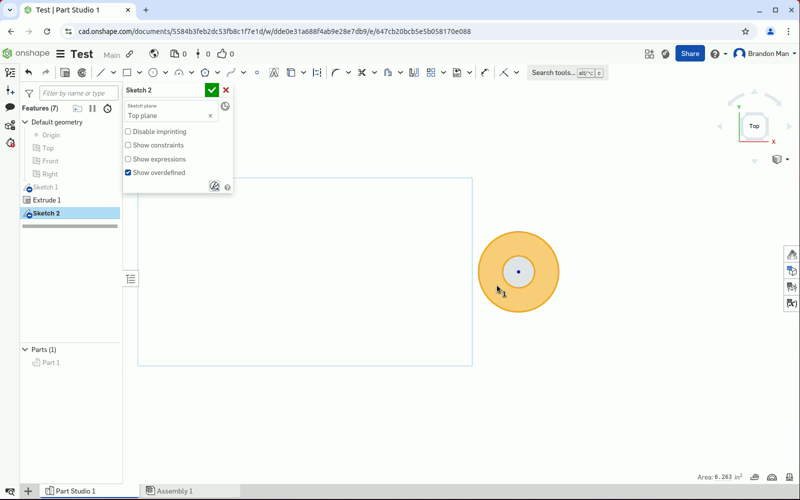
scroll(-6)
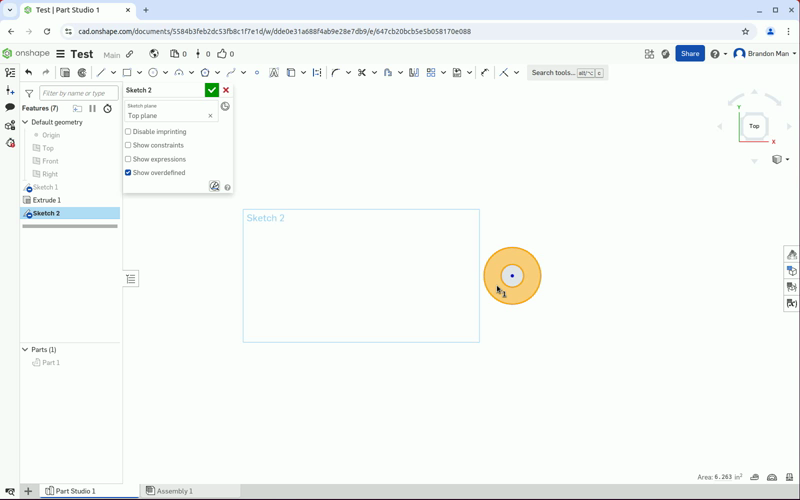
scroll(-6)
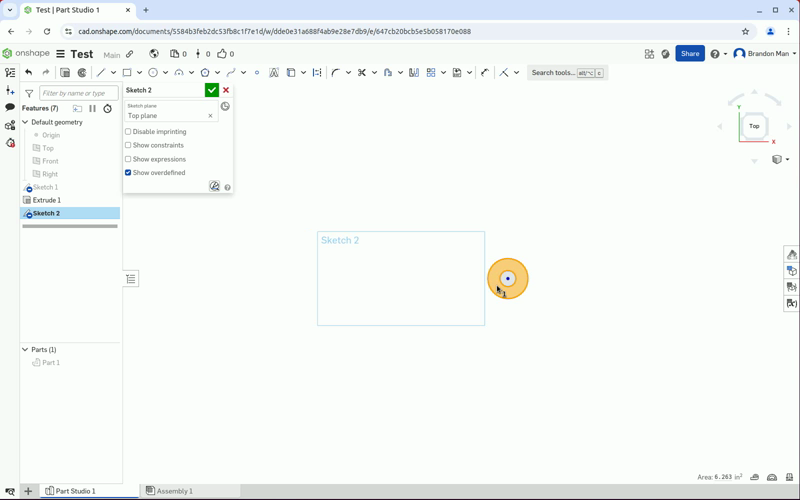
scroll(-6)
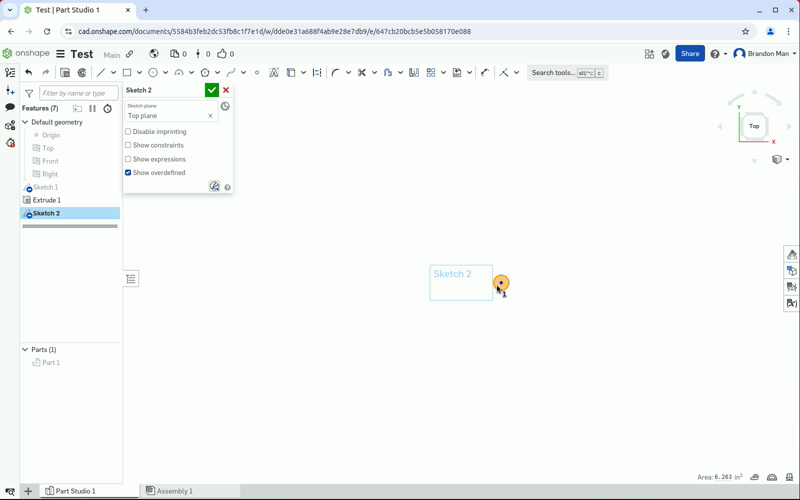
mouse_move(73, 352)
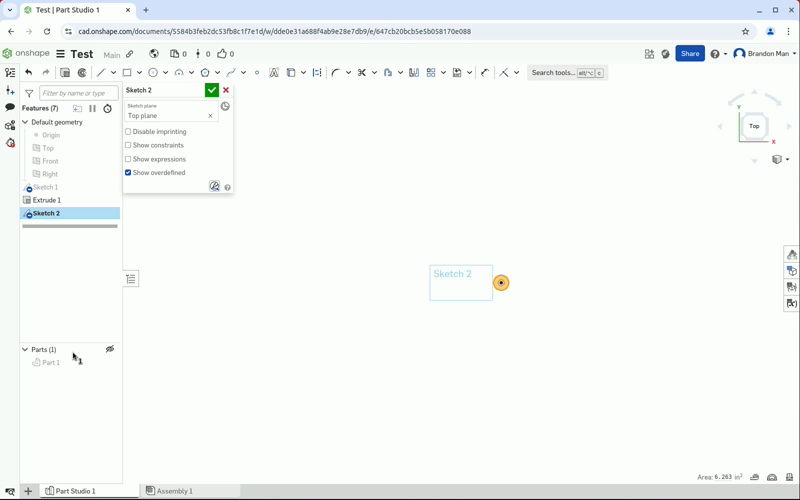
key(shift+y)
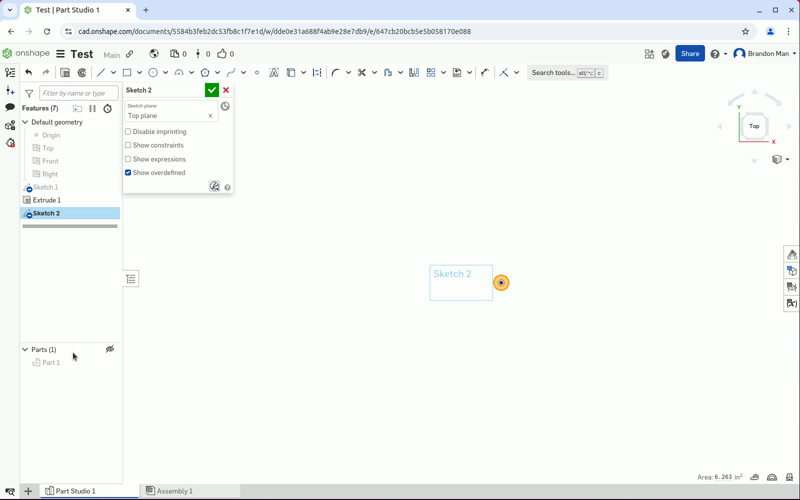
key(shift+e)
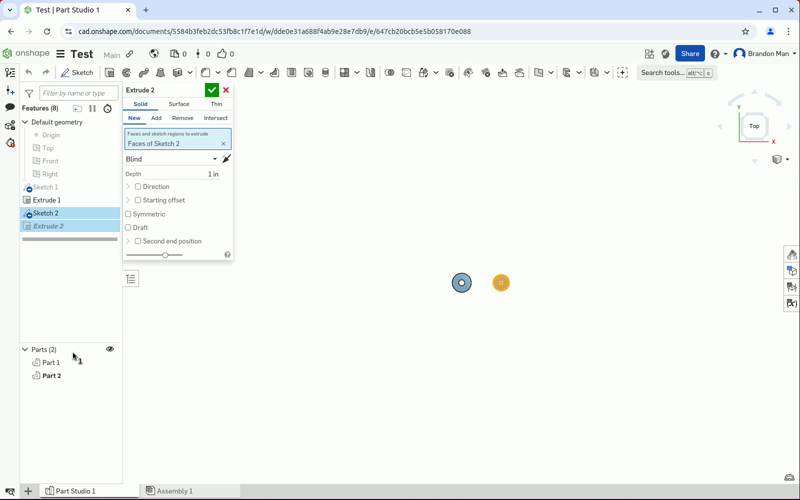
mouse_move(143, 106)
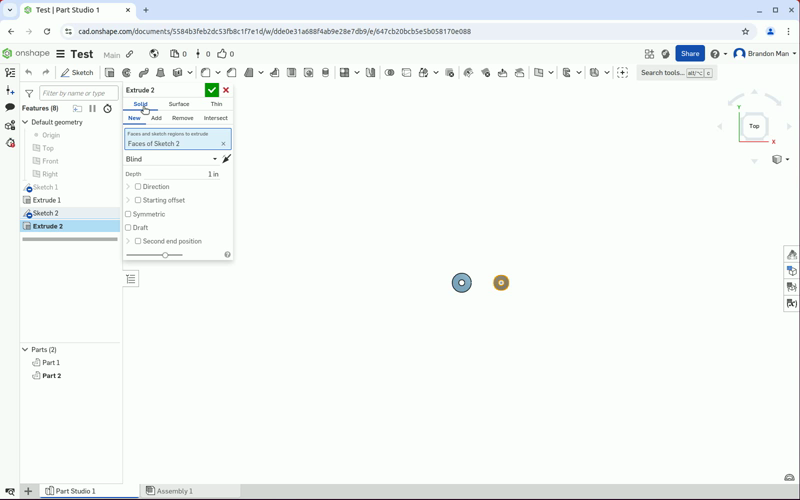
click(143, 106)
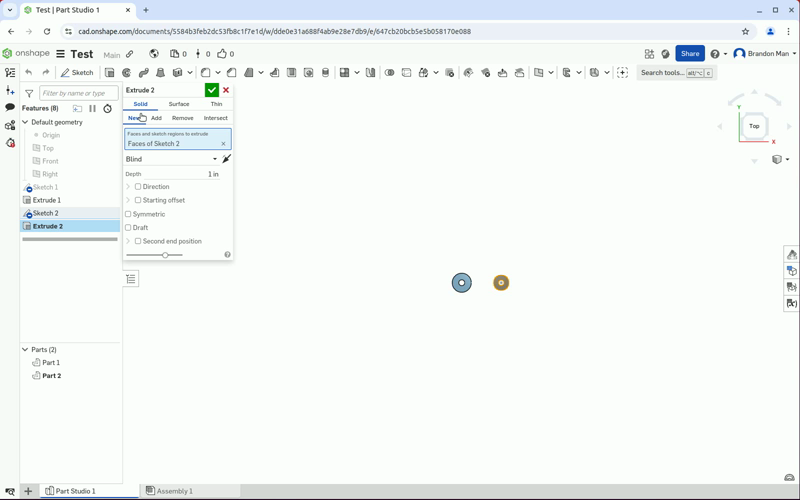
mouse_move(137, 120)
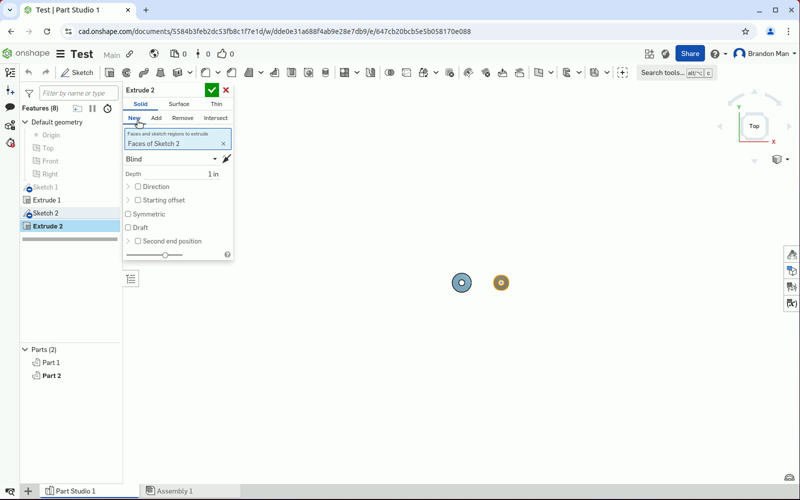
click(137, 120)
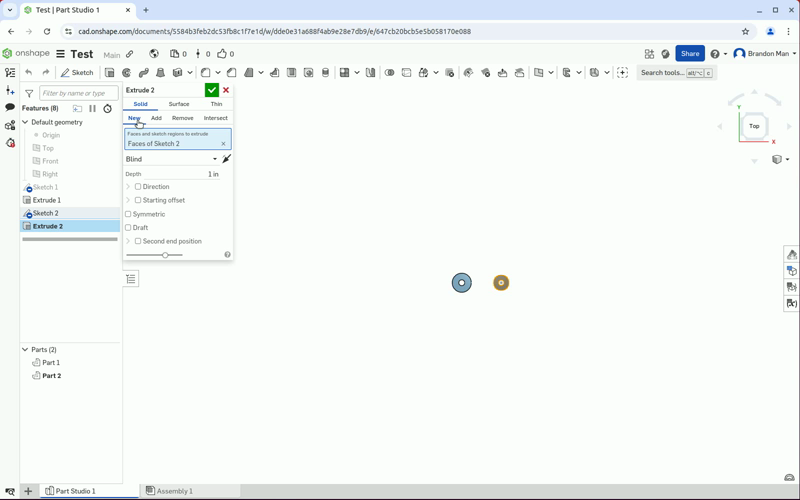
key(tab, 4)
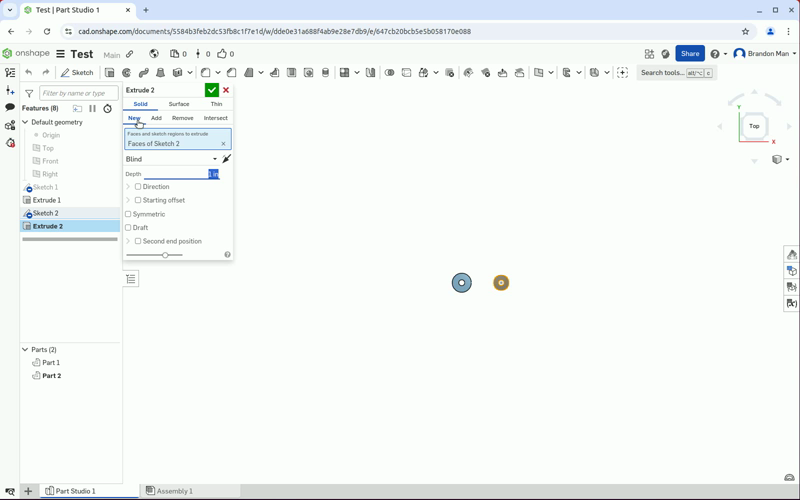
text(0.481)
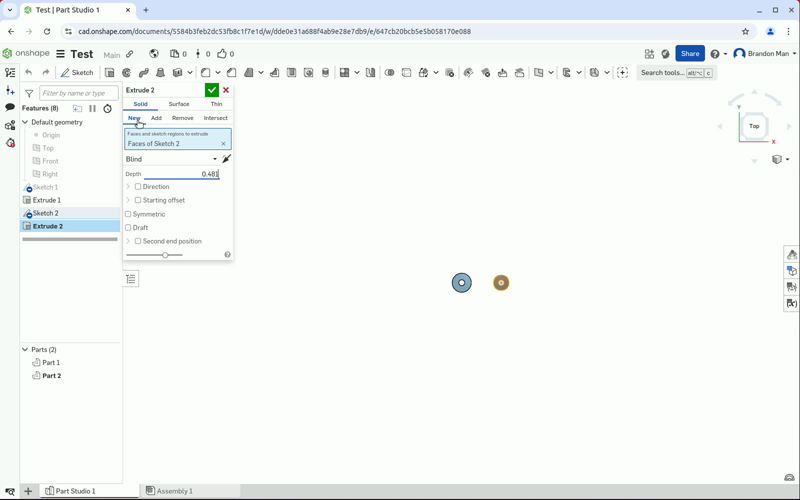
key(enter)
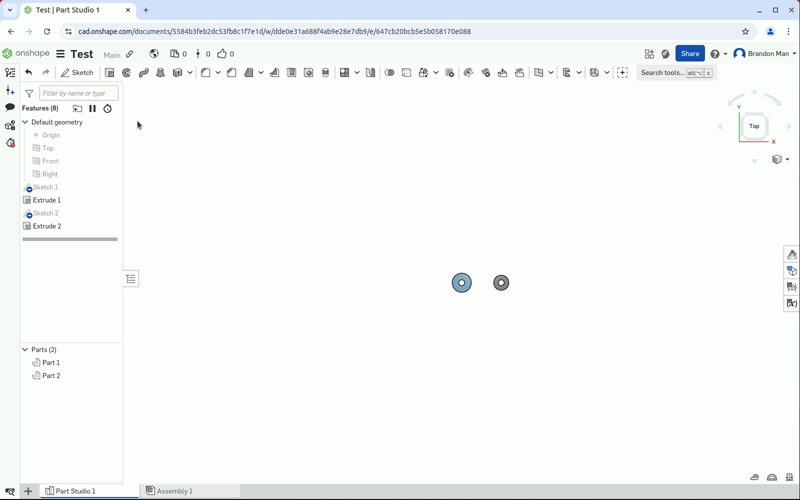
key(shift+h)
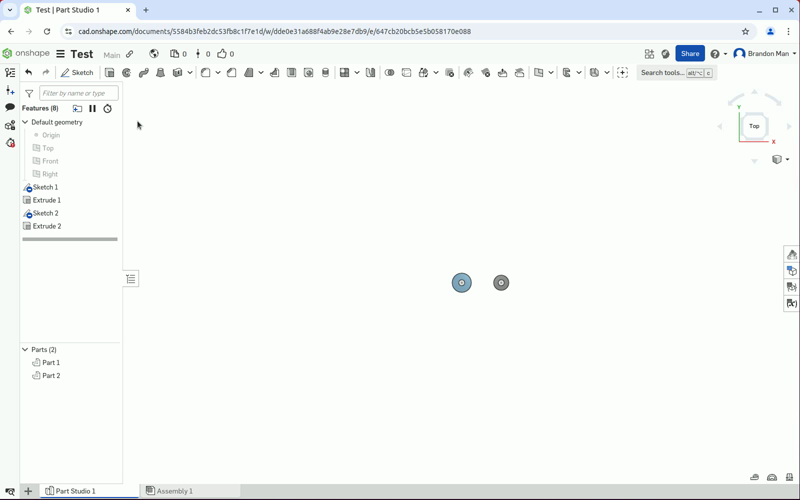
key(shift+h)
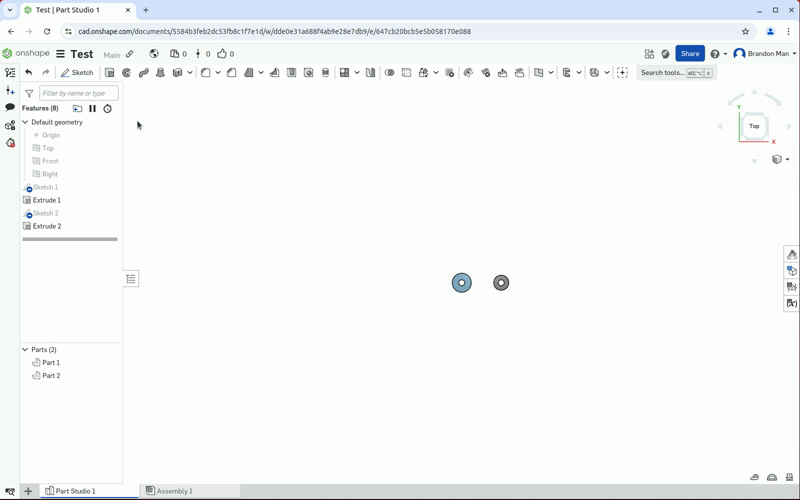
mouse_move(73, 189)
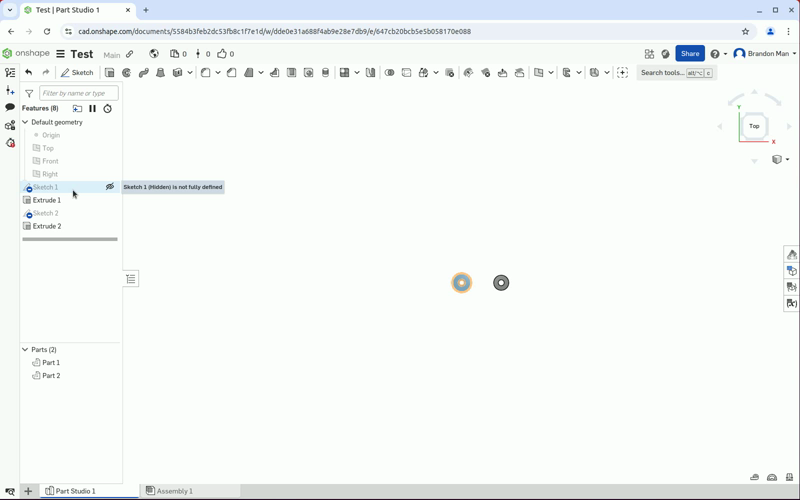
click(73, 189)
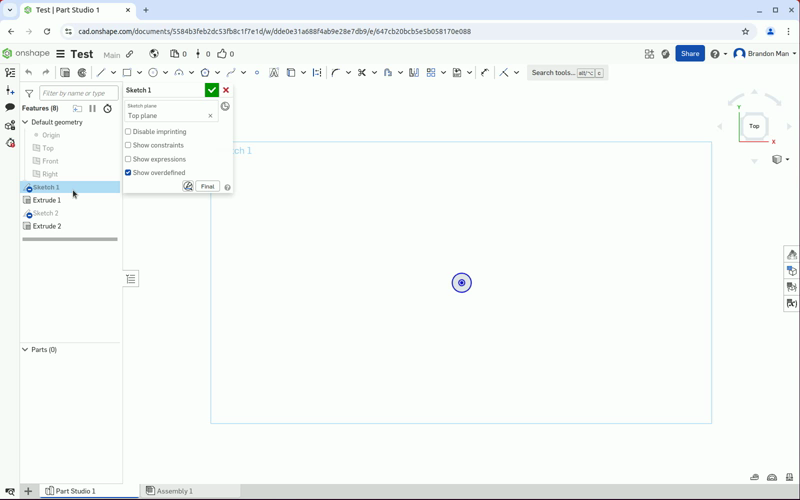
mouse_move(229, 92)
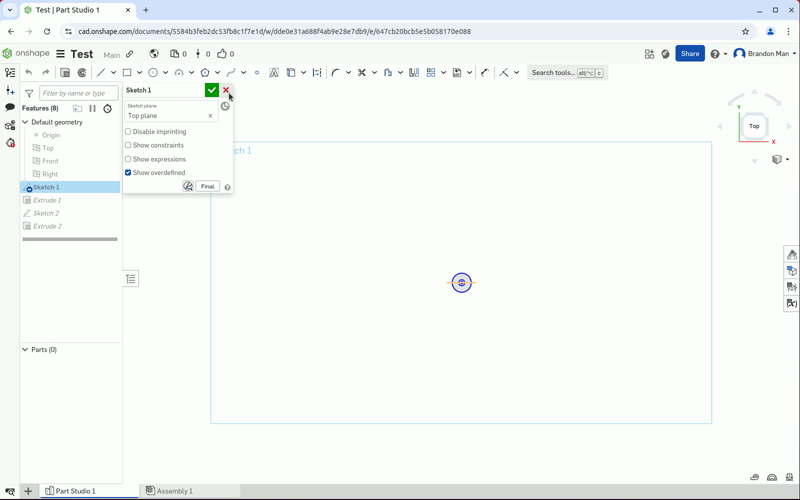
click(229, 92)
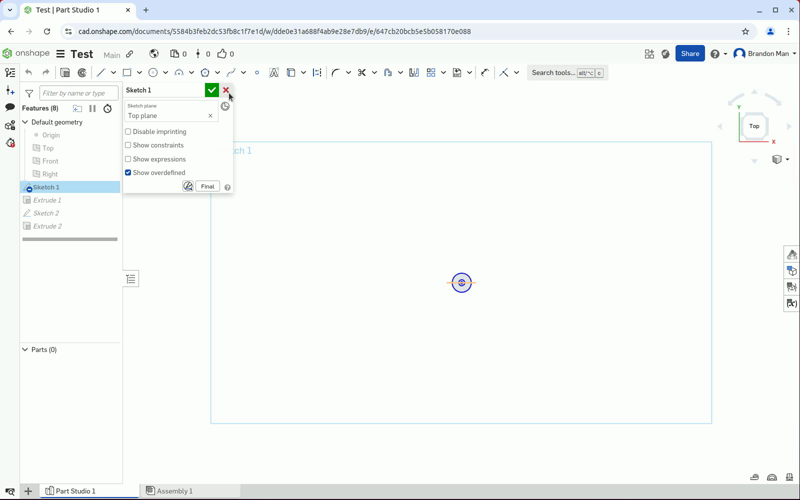
key(shift+s)
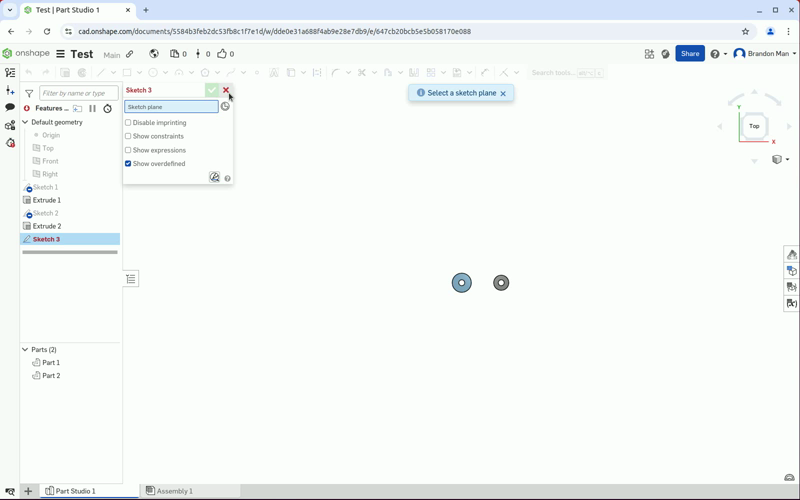
mouse_move(73, 150)
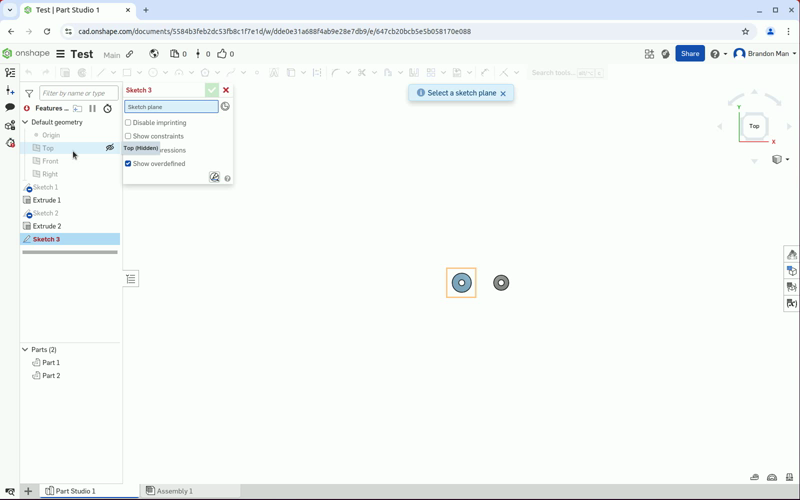
click(73, 150)
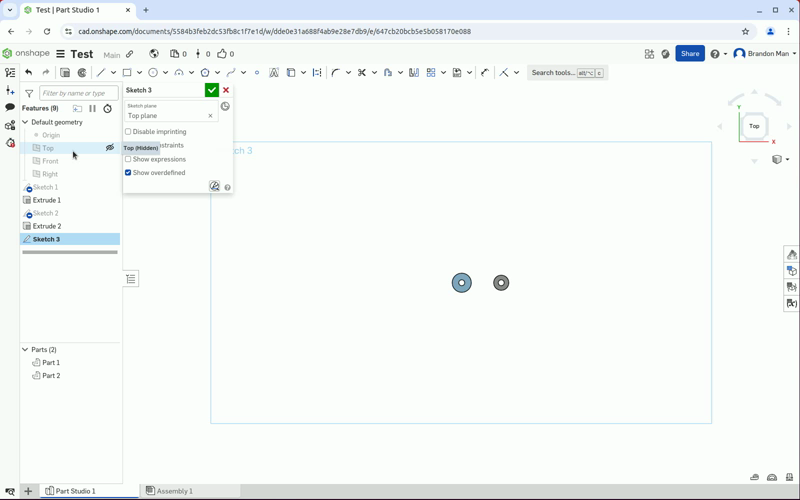
mouse_move(73, 352)
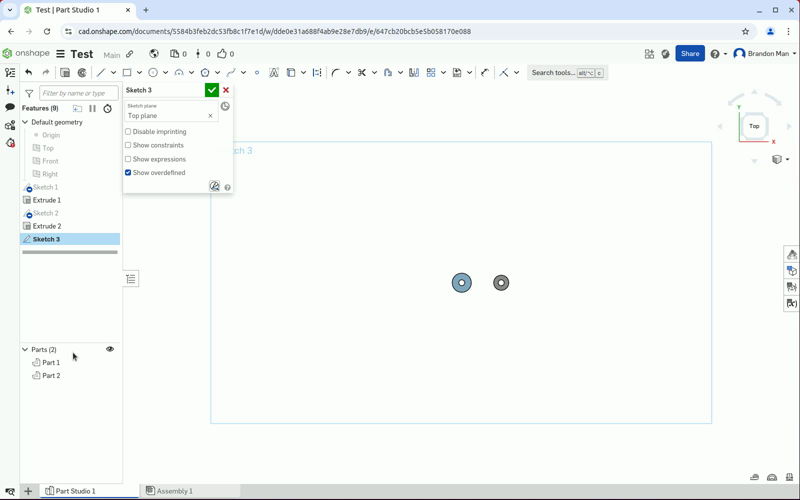
key(y)
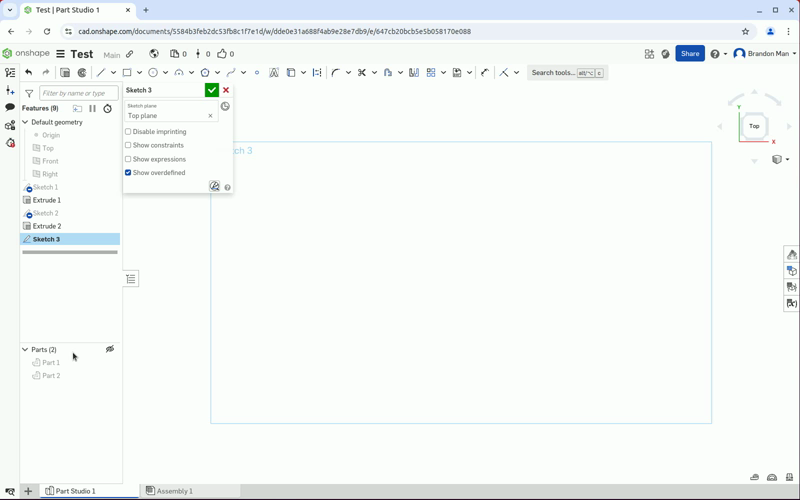
key(c)
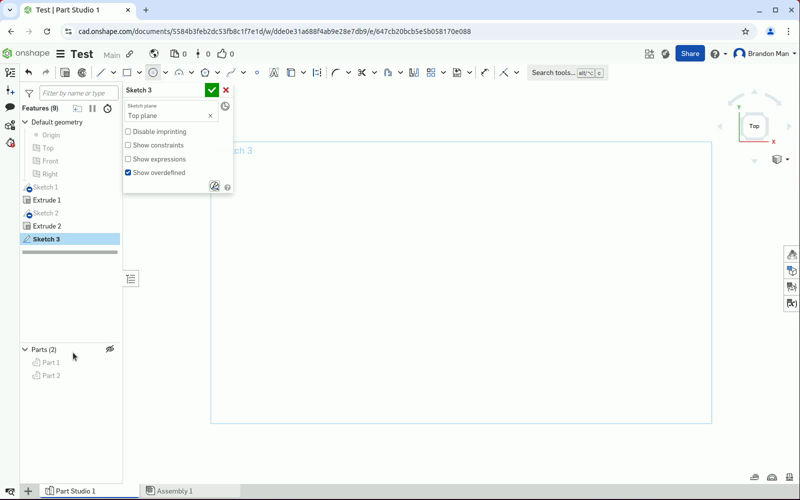
key_down(shift)
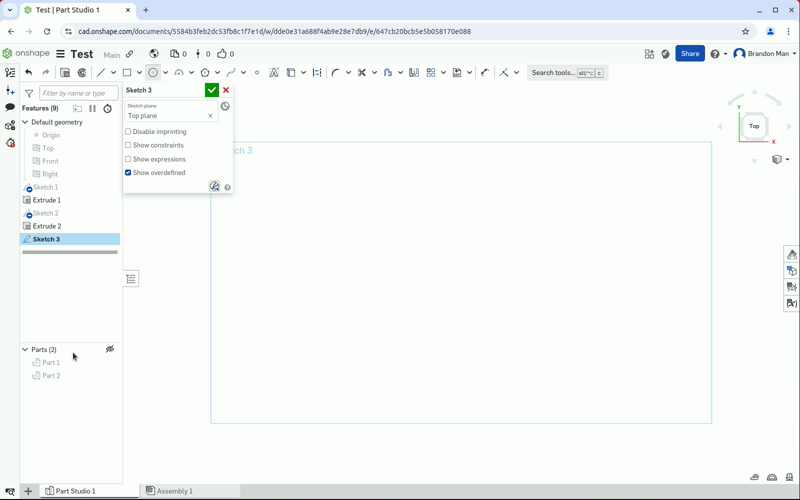
mouse_move(461, 178)
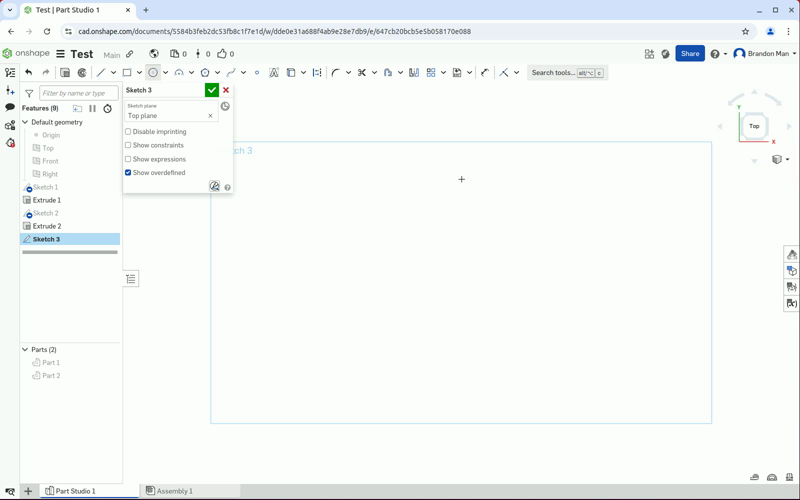
click(461, 178)
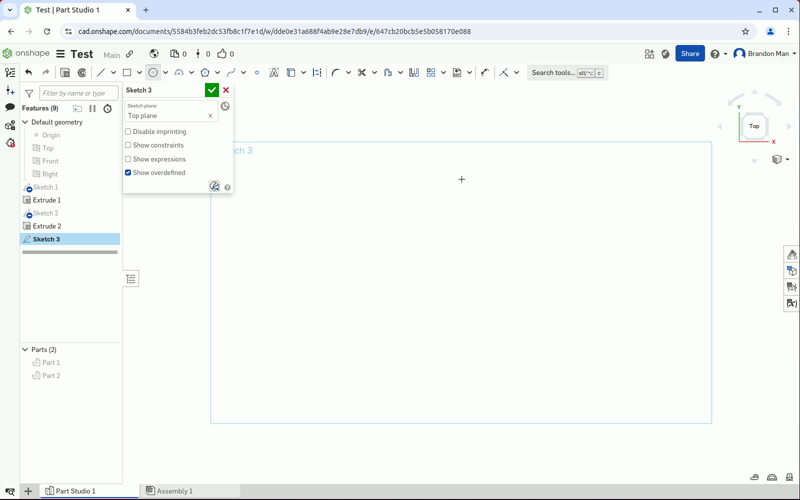
key_up(shift)
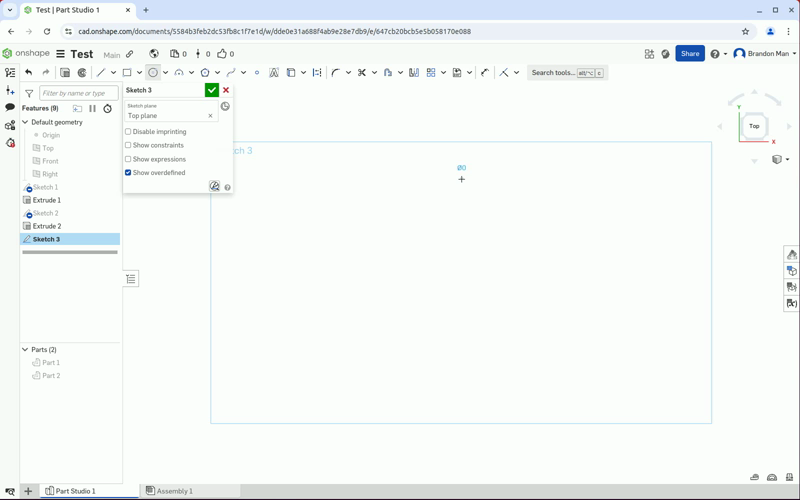
mouse_move(471, 178)
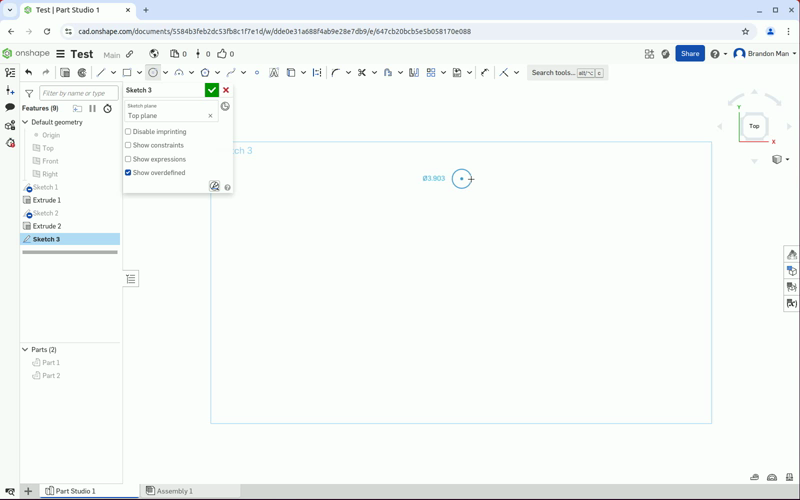
click(471, 178)
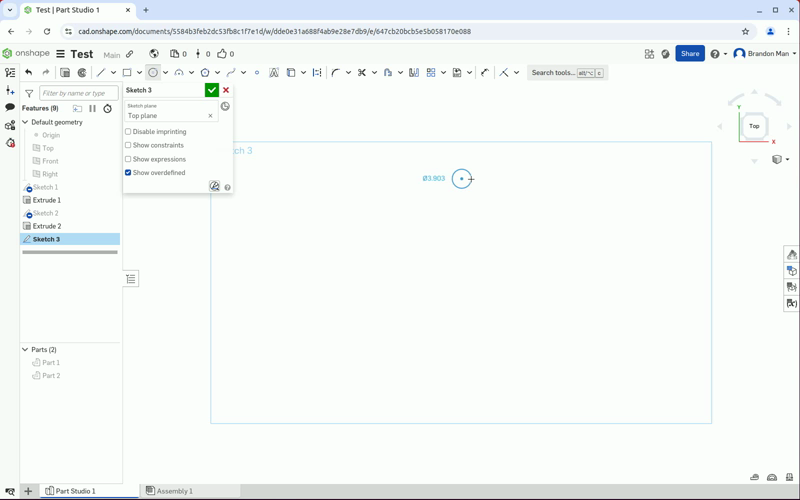
key(esc)
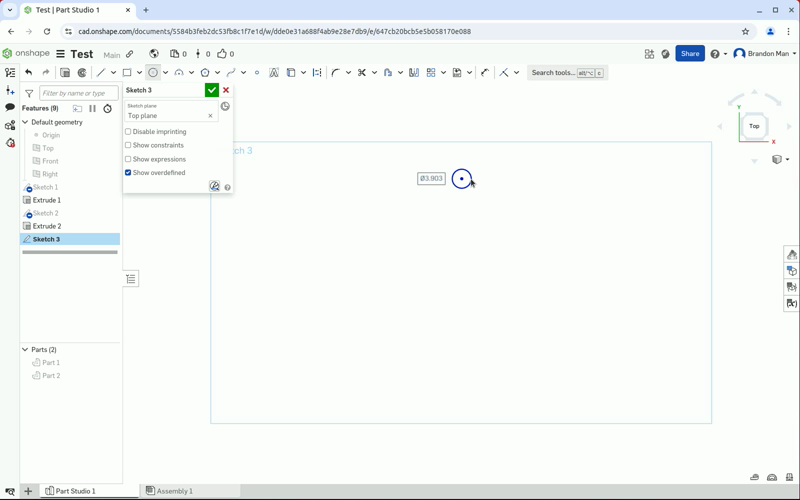
key(c)
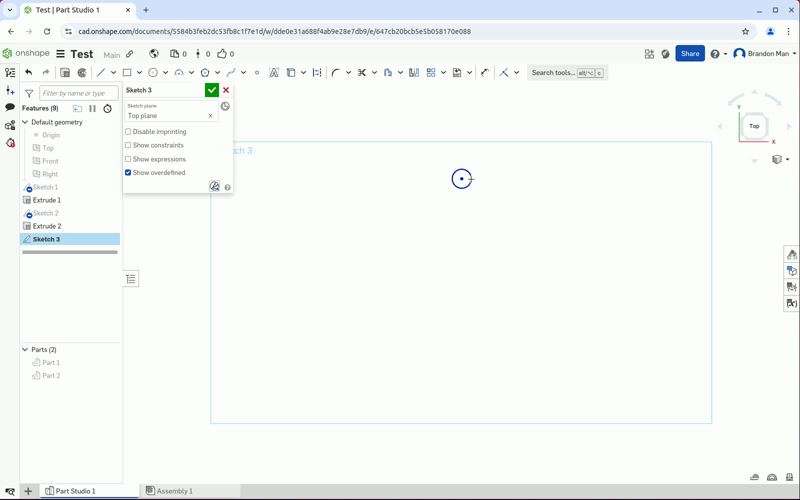
key_down(shift)
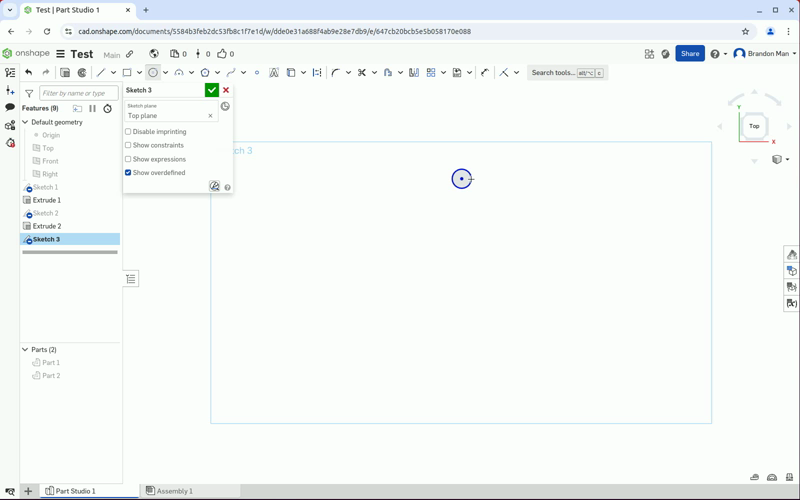
mouse_move(461, 178)
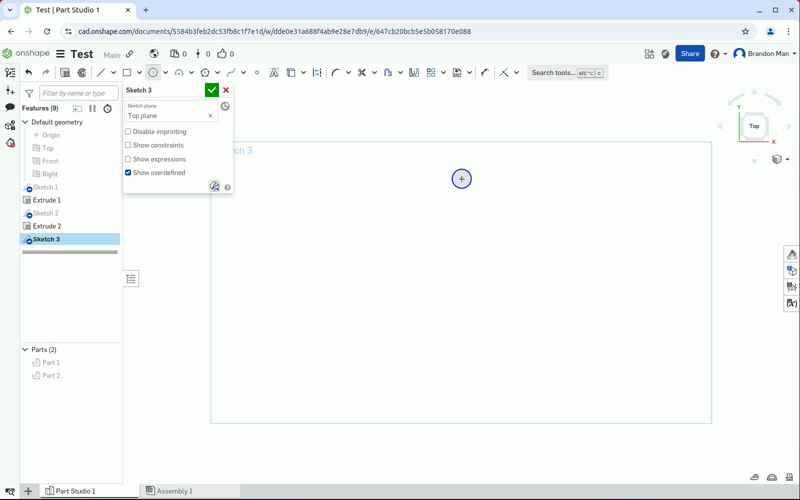
click(461, 178)
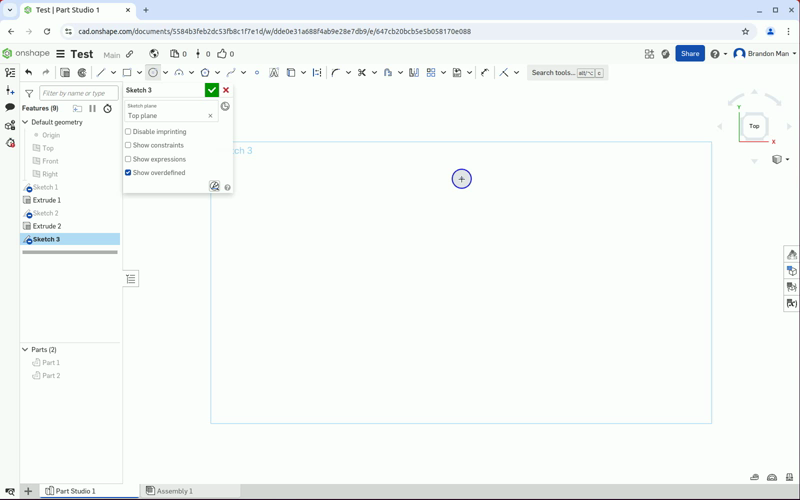
key_up(shift)
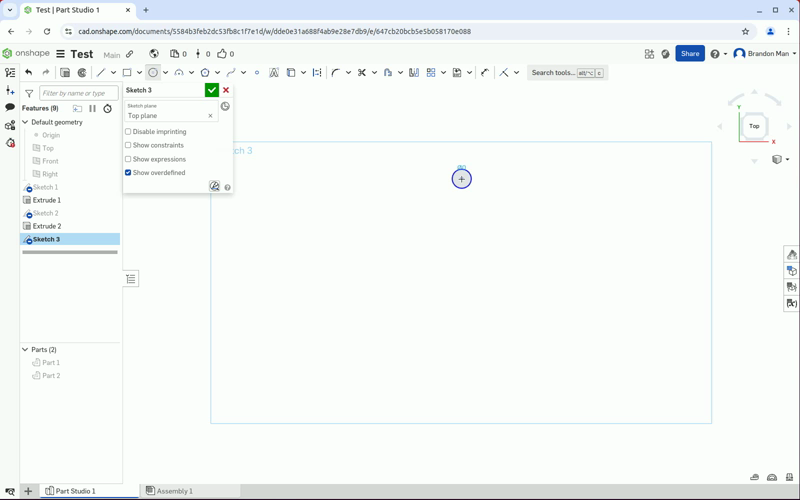
mouse_move(464, 178)
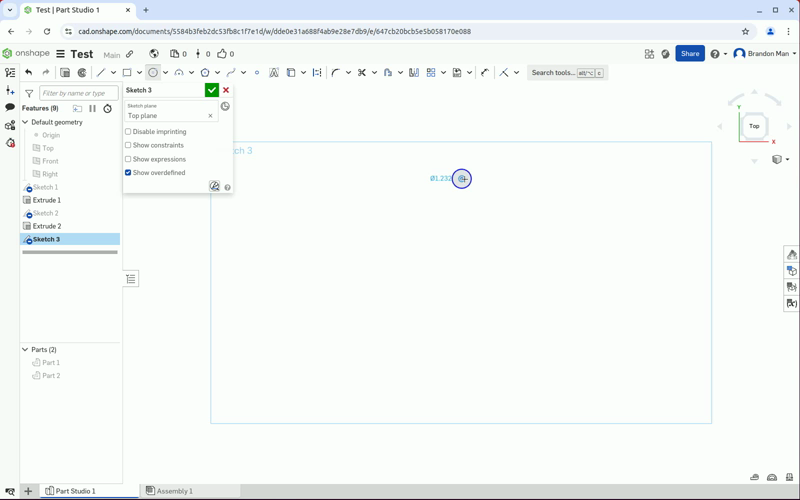
scroll(6)
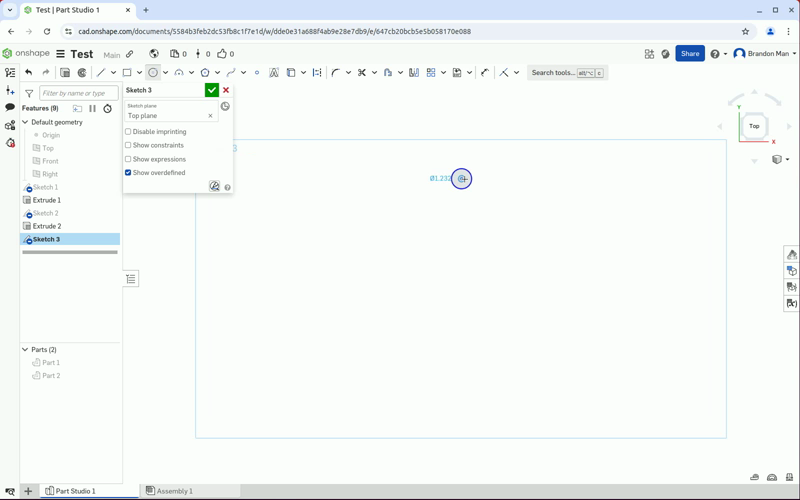
scroll(6)
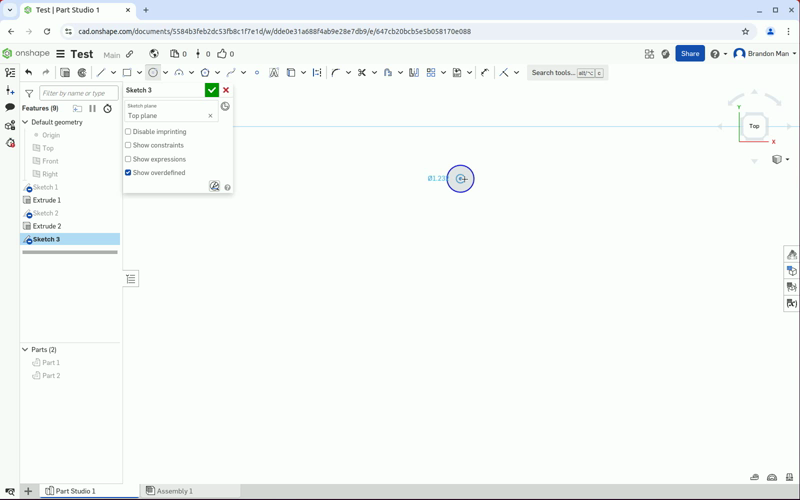
scroll(6)
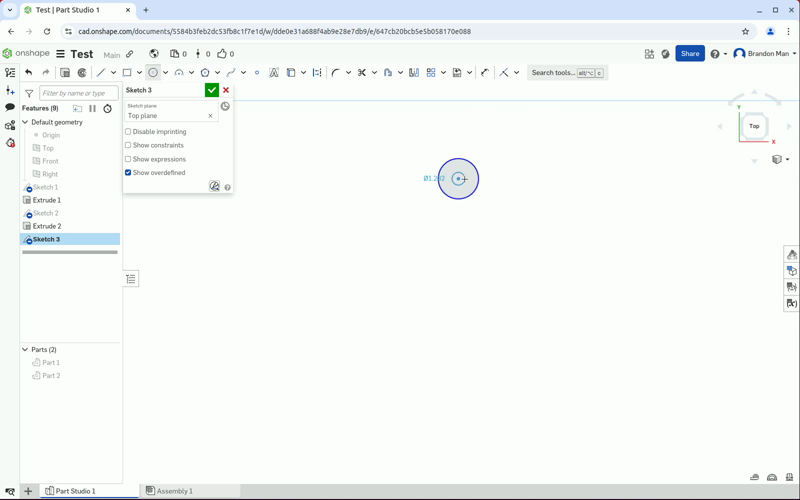
scroll(6)
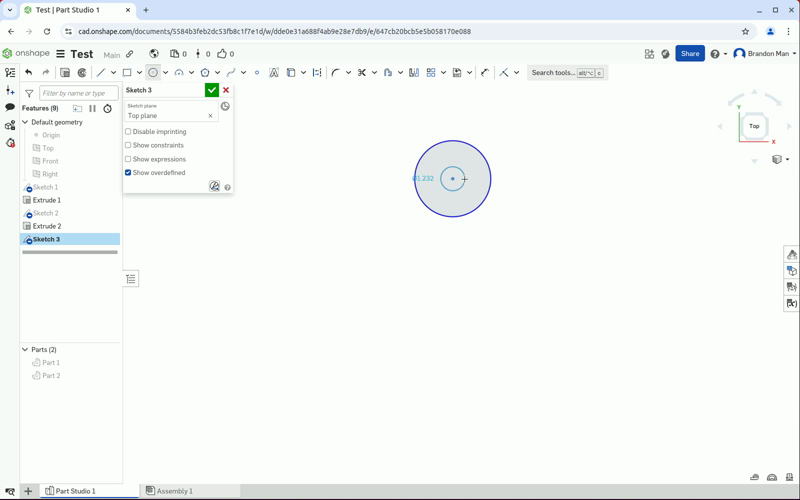
scroll(6)
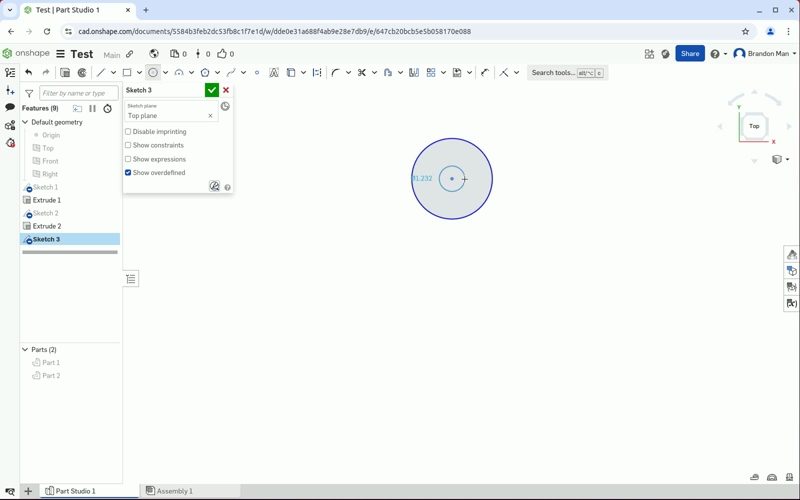
scroll(6)
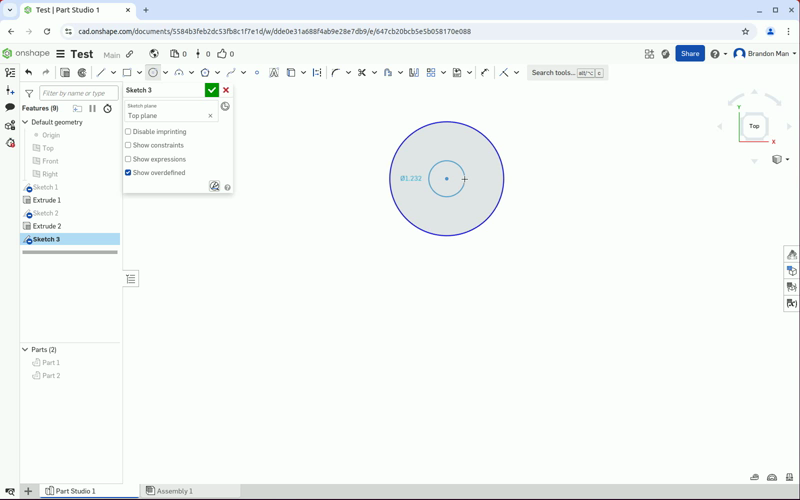
scroll(6)
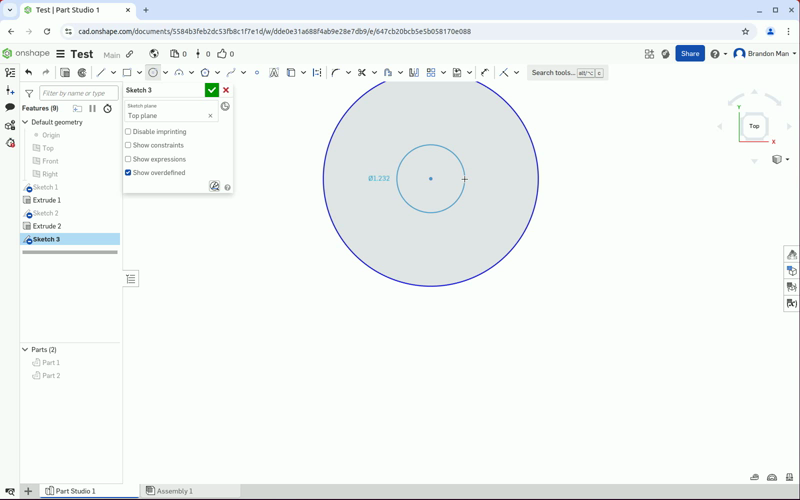
click(464, 178)
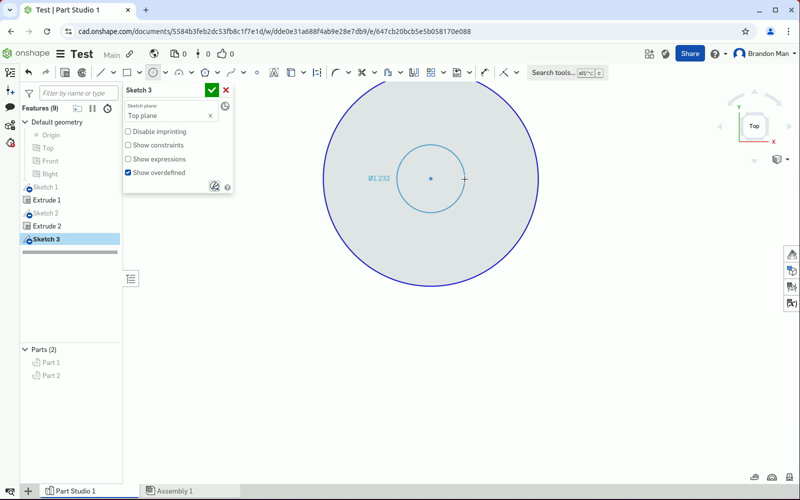
scroll(-6)
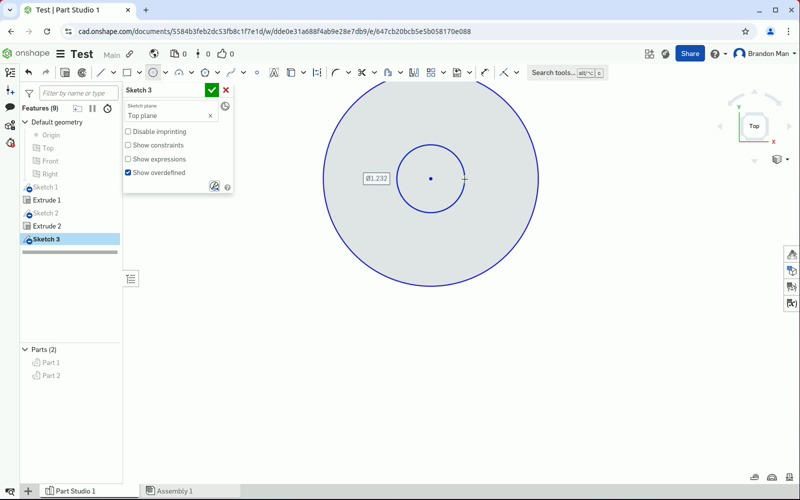
scroll(-6)
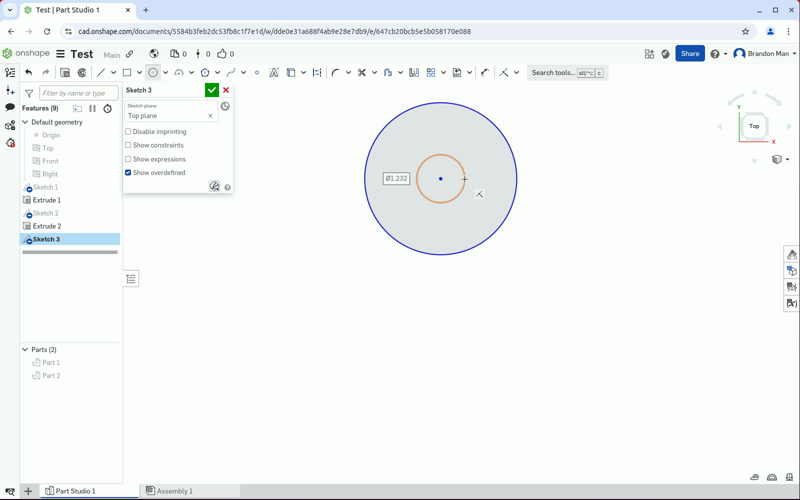
scroll(-6)
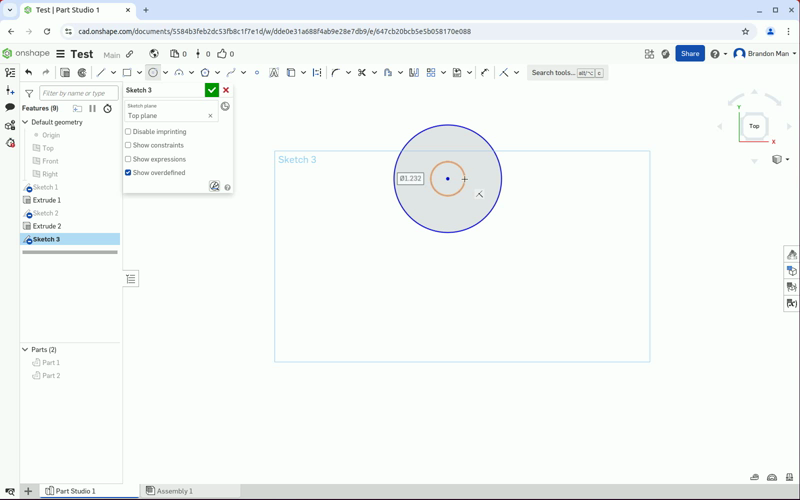
scroll(-6)
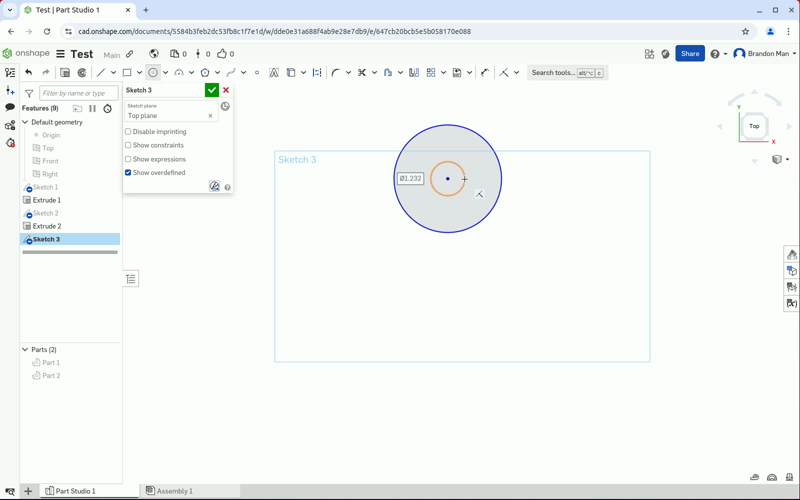
scroll(-6)
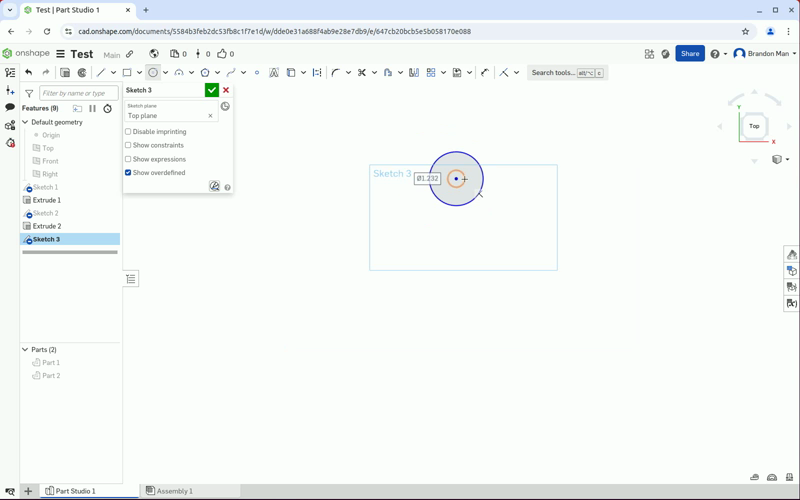
scroll(-6)
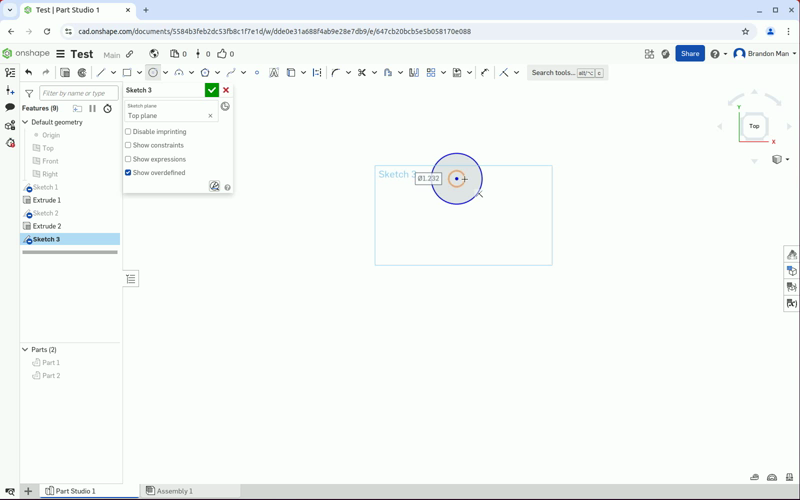
scroll(-6)
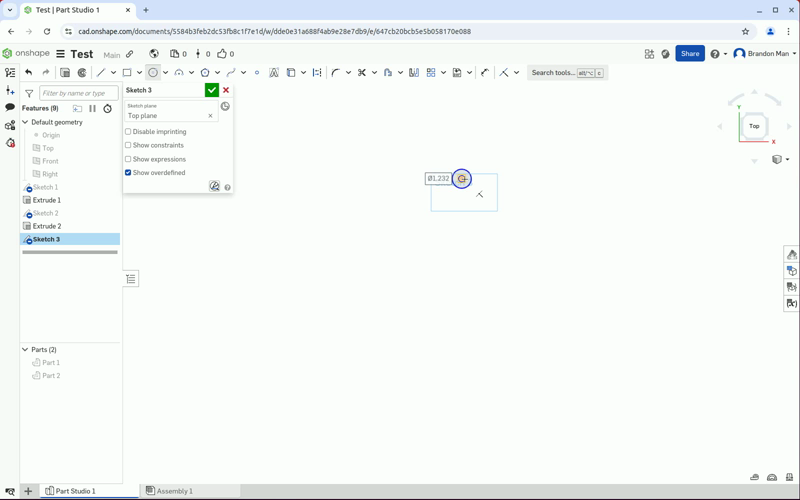
key(esc)
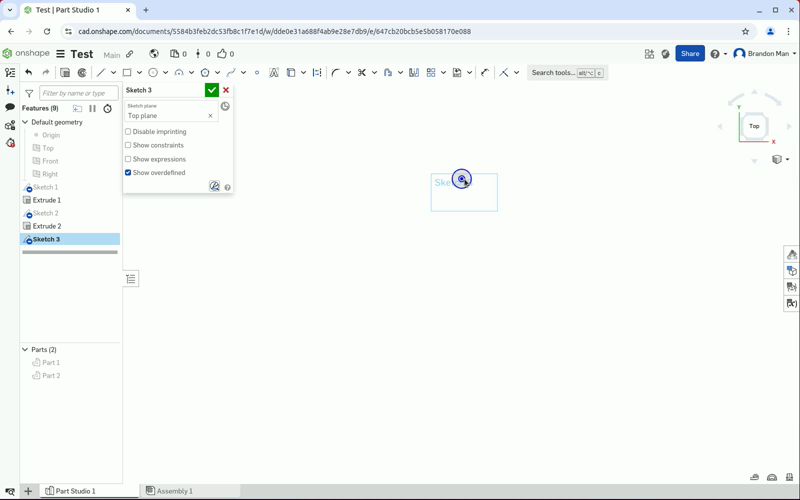
mouse_move(467, 174)
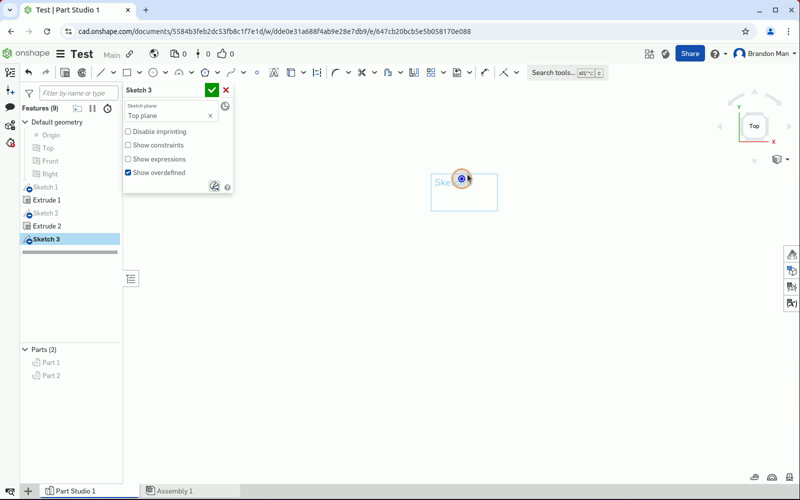
scroll(6)
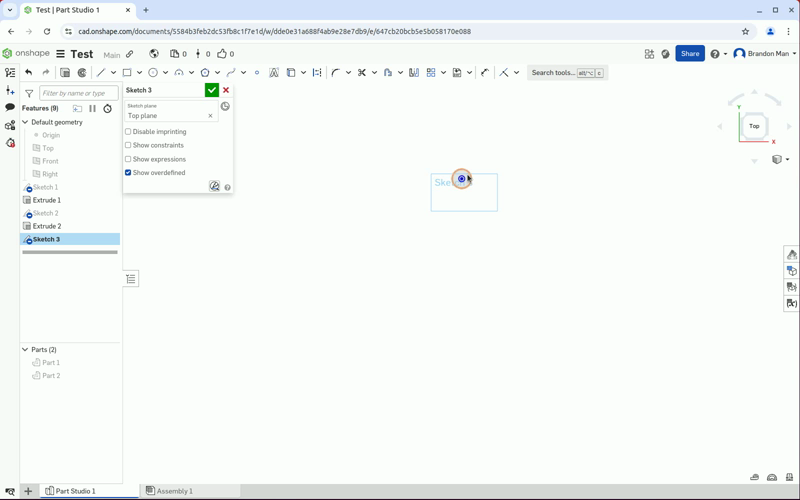
scroll(6)
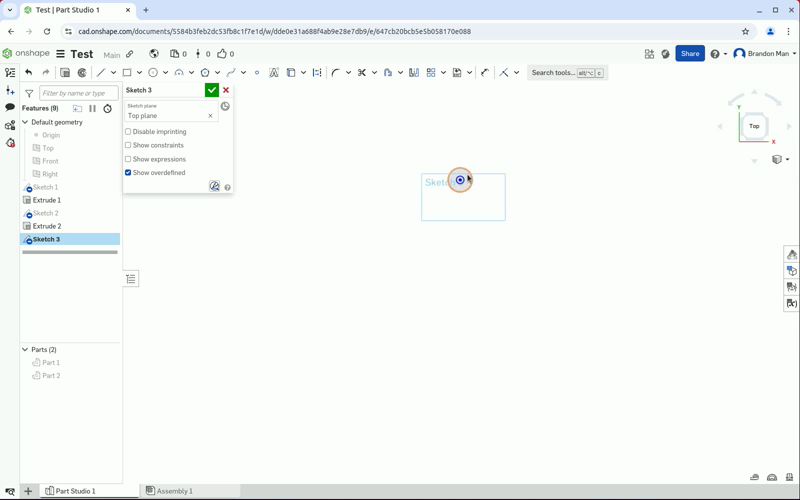
scroll(6)
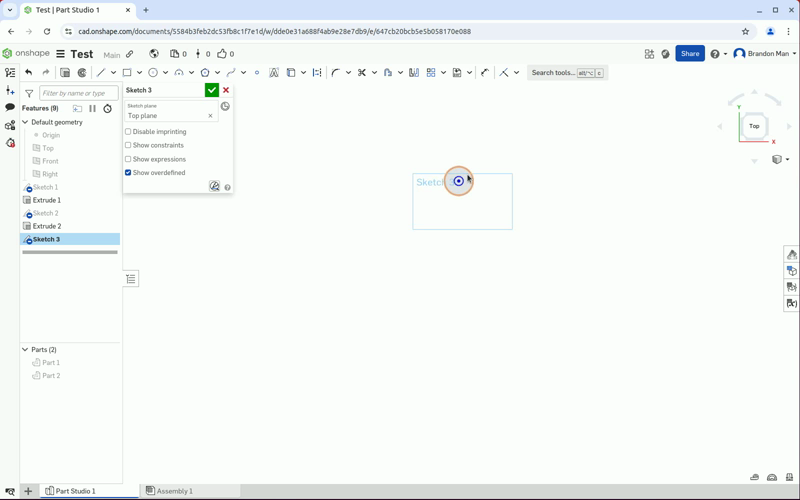
scroll(6)
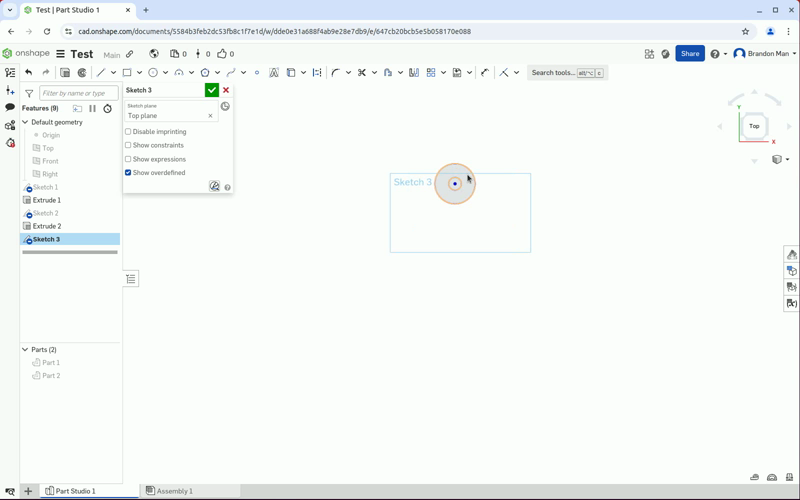
scroll(6)
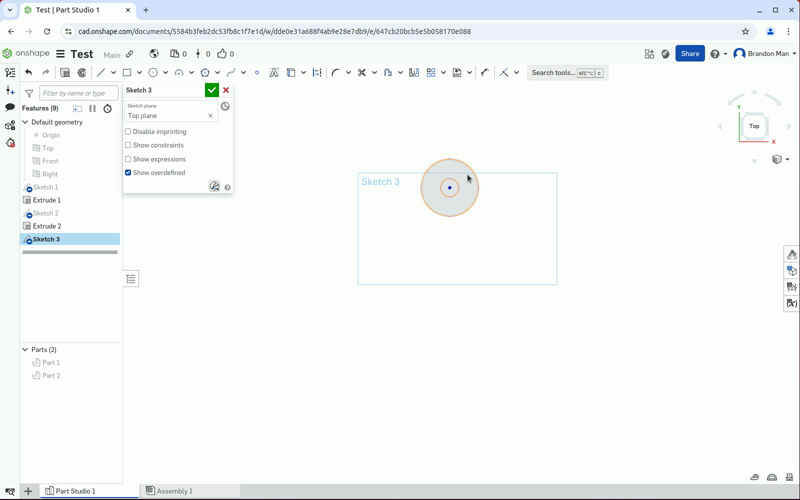
scroll(6)
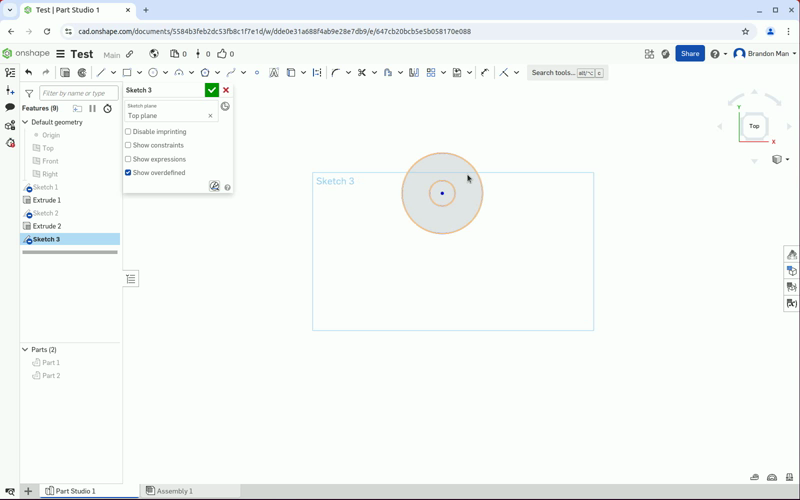
scroll(6)
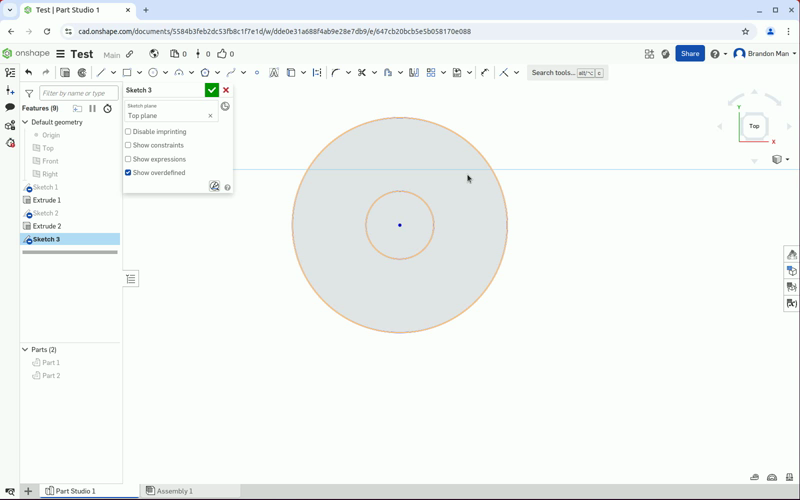
click(467, 174)
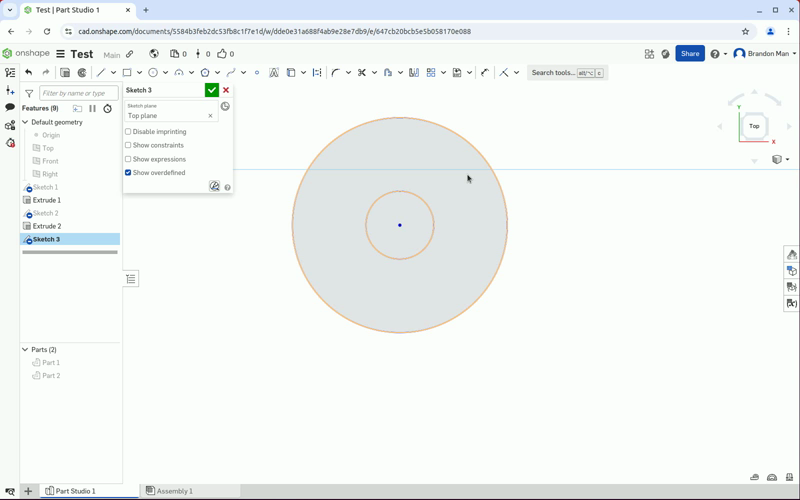
scroll(-6)
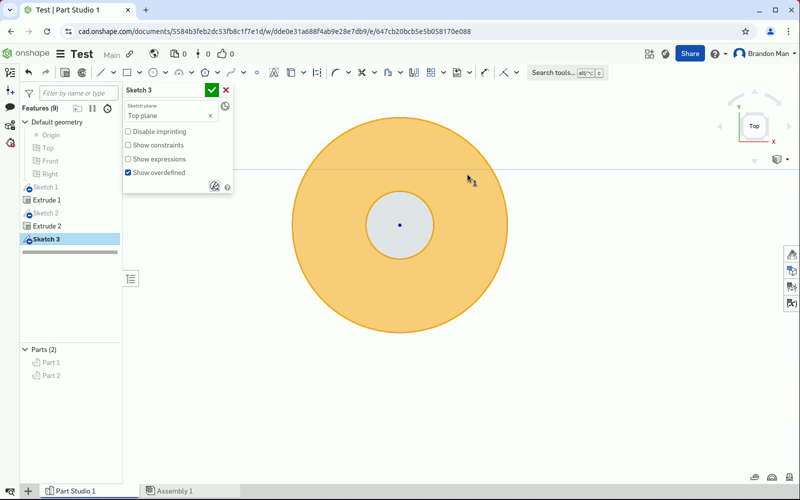
scroll(-6)
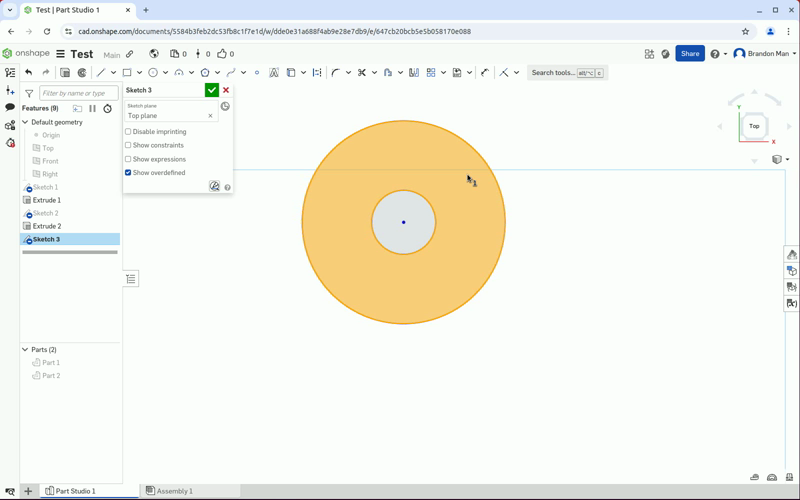
scroll(-6)
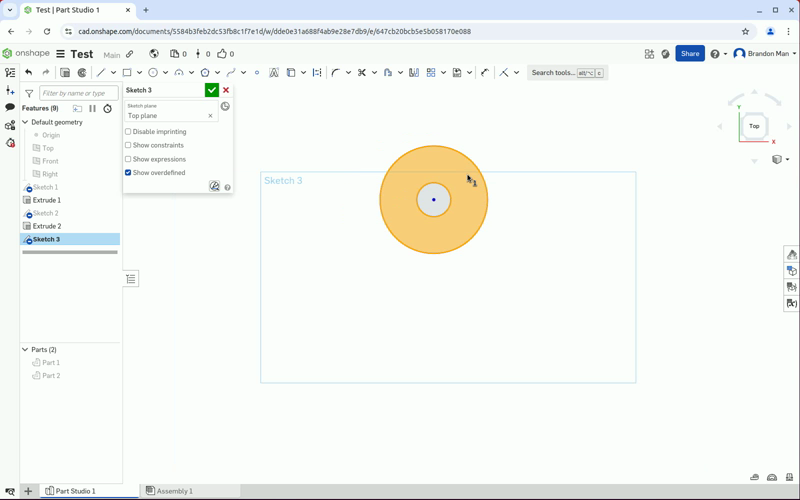
scroll(-6)
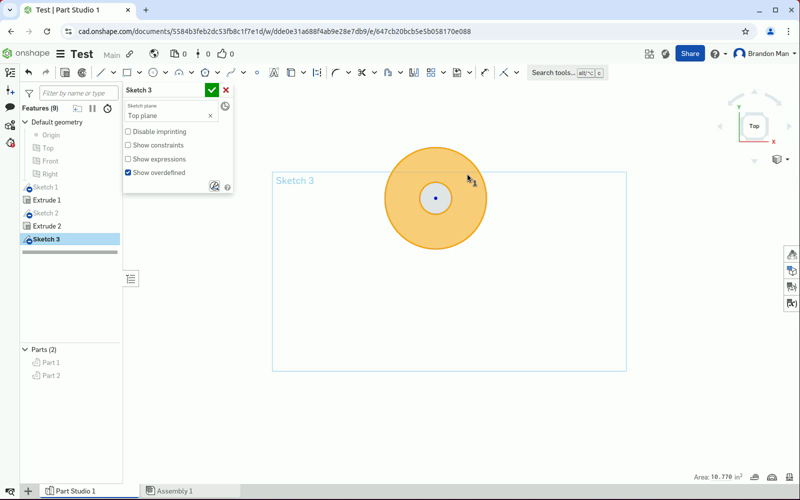
scroll(-6)
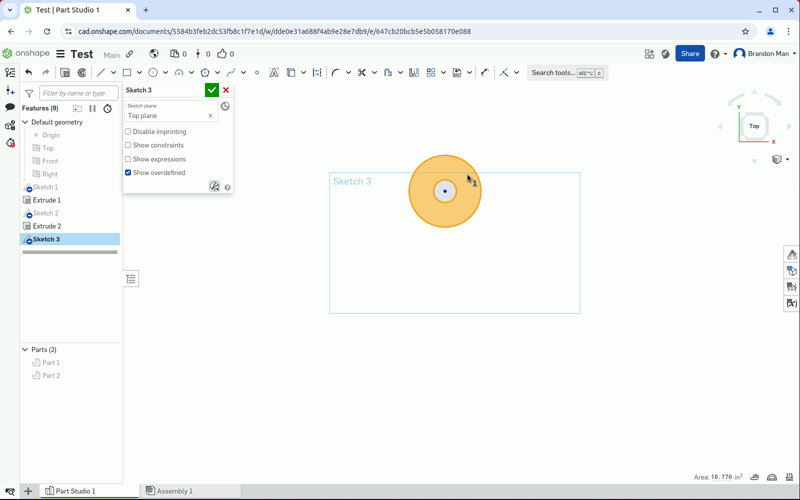
scroll(-6)
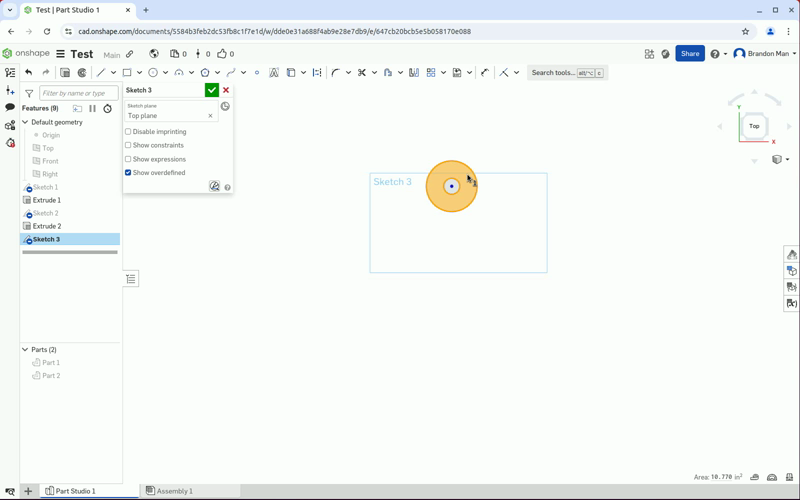
scroll(-6)
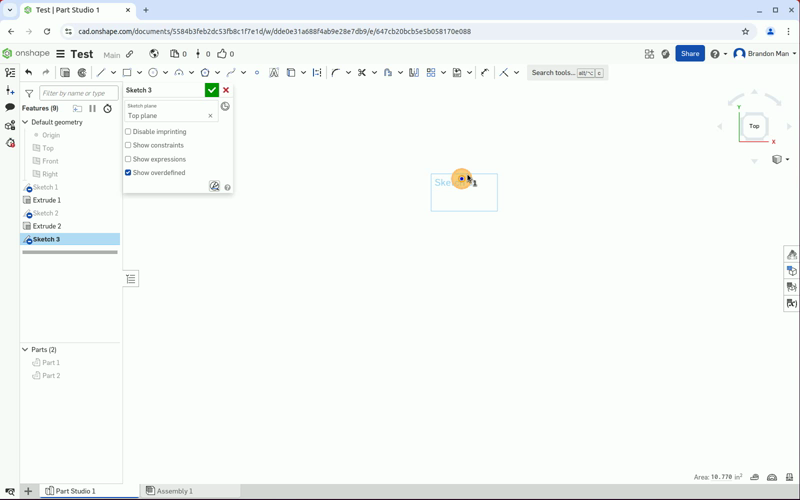
mouse_move(73, 352)
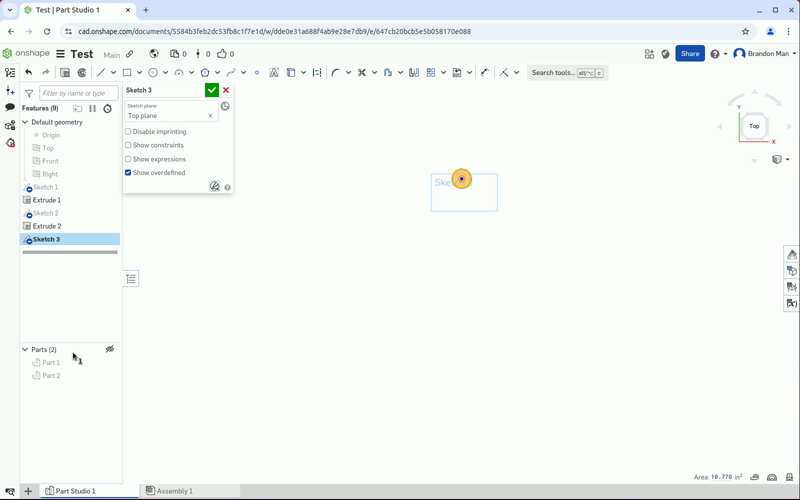
key(shift+y)
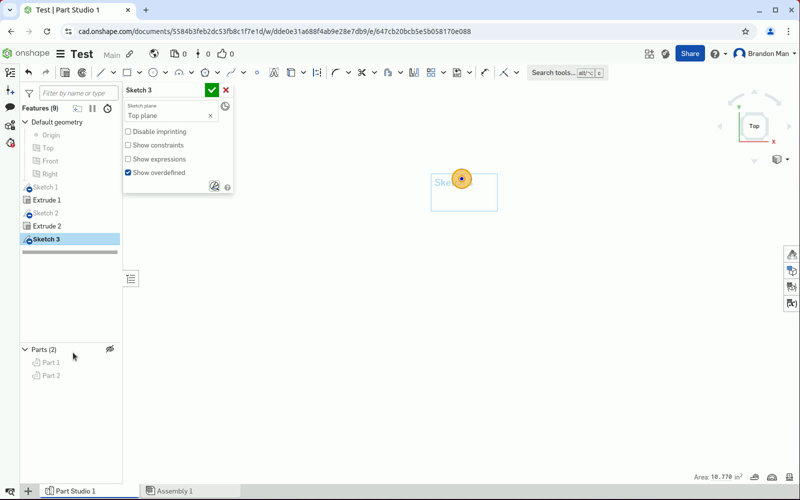
key(shift+e)
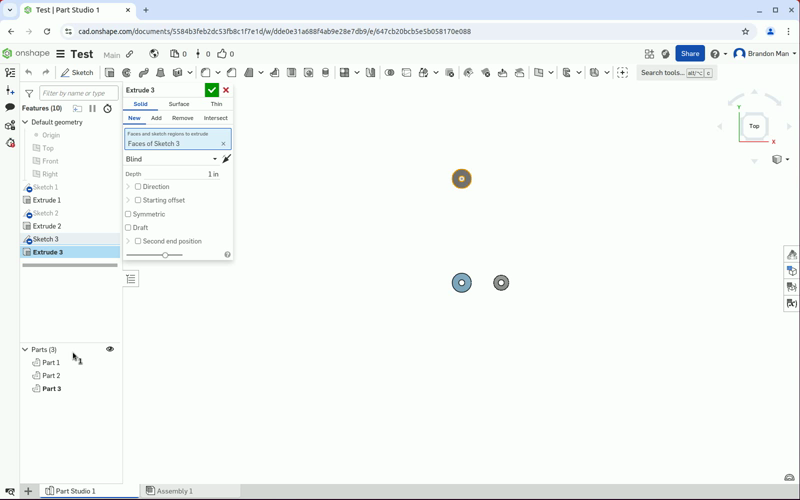
mouse_move(143, 106)
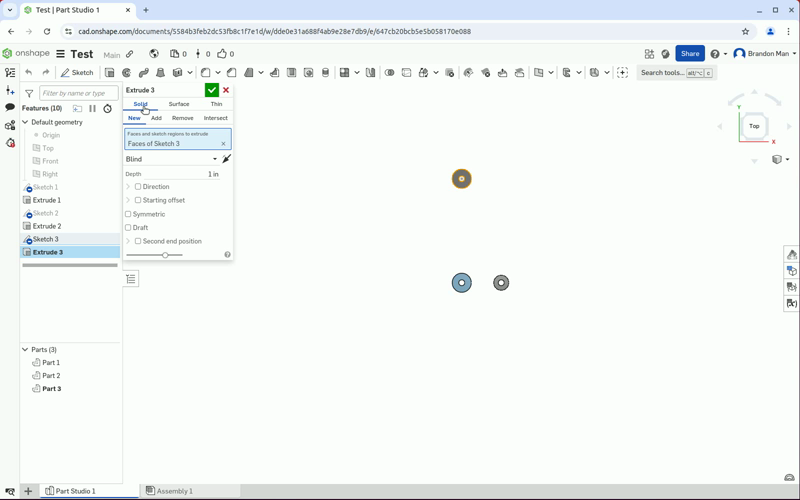
click(143, 106)
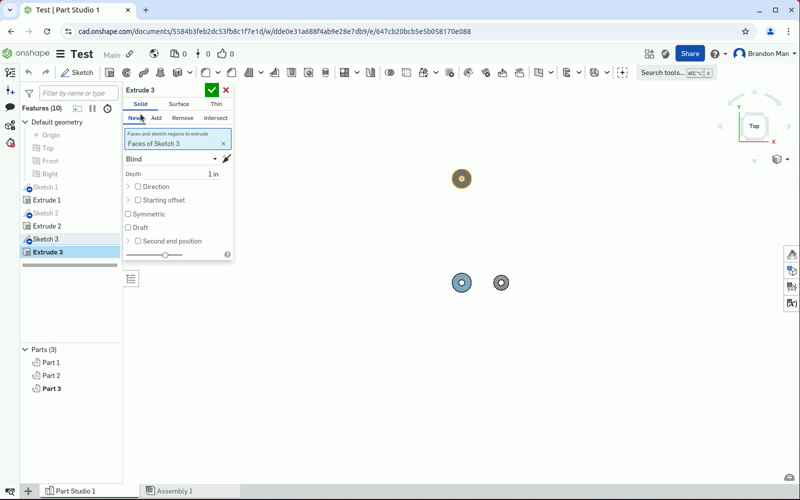
mouse_move(137, 120)
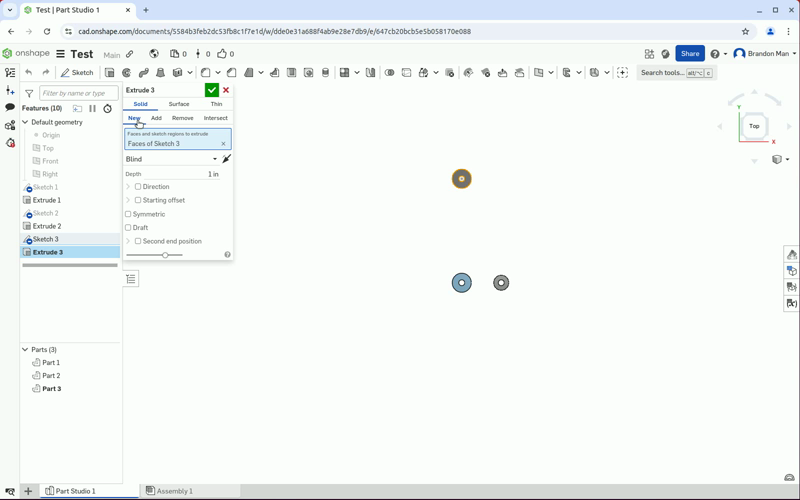
click(137, 120)
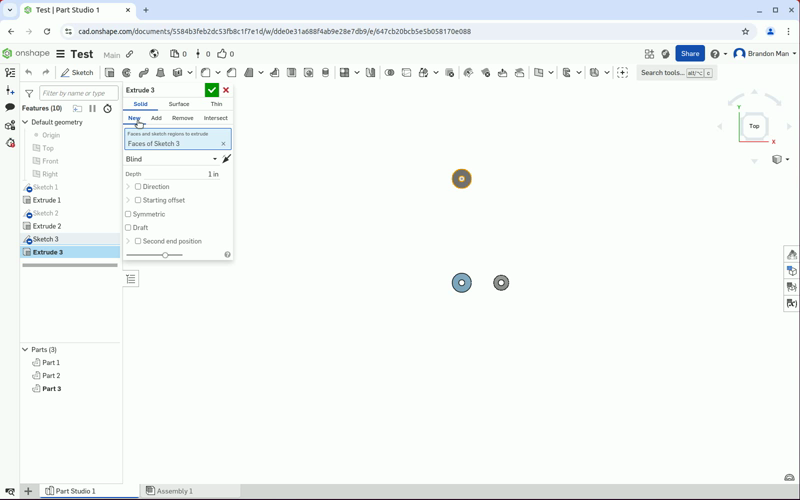
key(tab, 4)
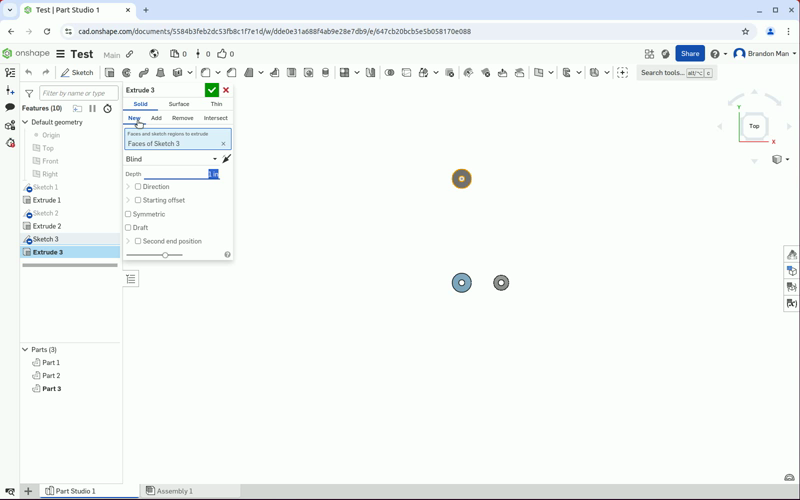
text(0.481)
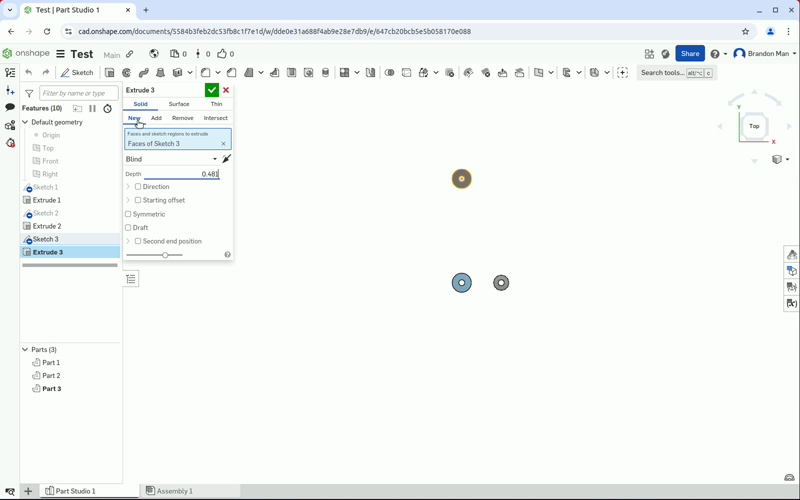
key(enter)
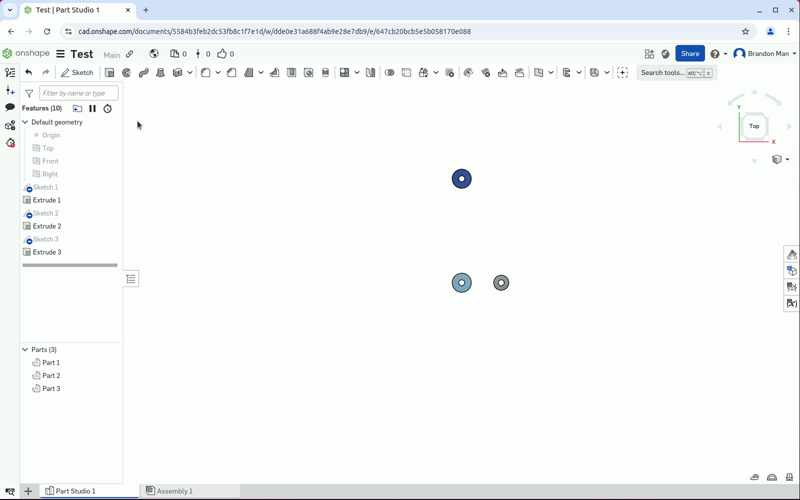
key(shift+h)
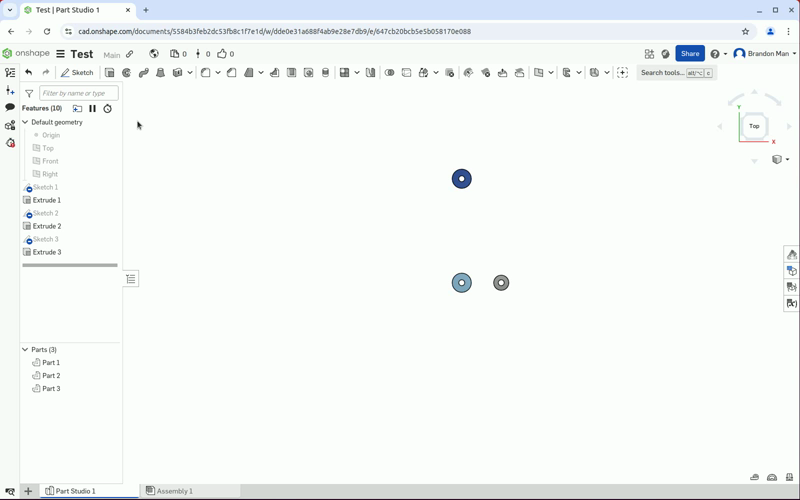
key(shift+h)
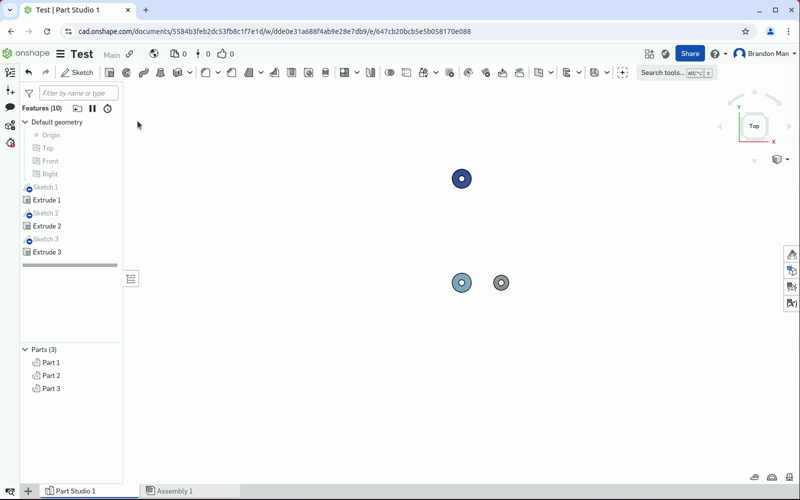
mouse_move(73, 189)
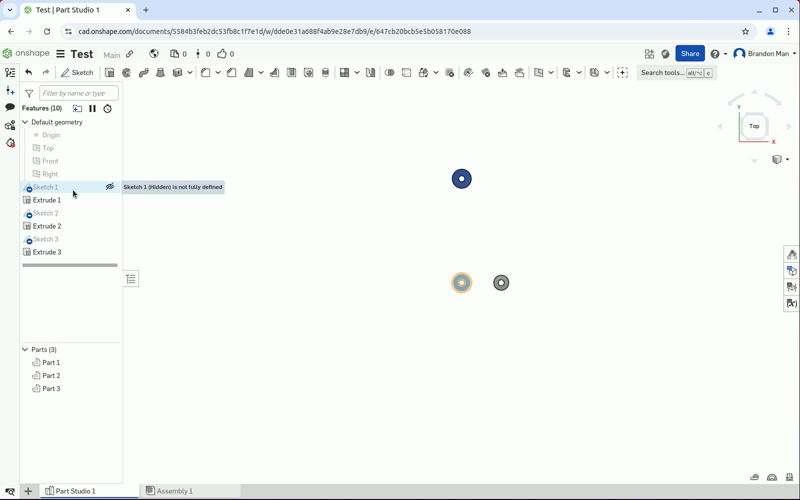
click(73, 189)
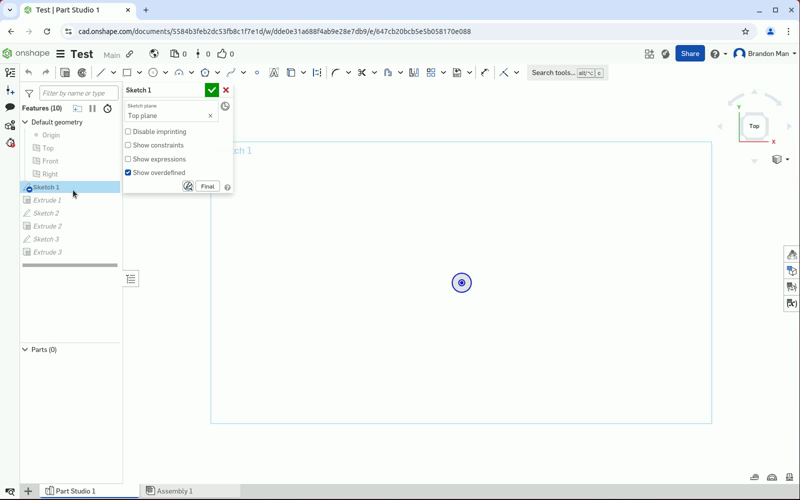
mouse_move(229, 92)
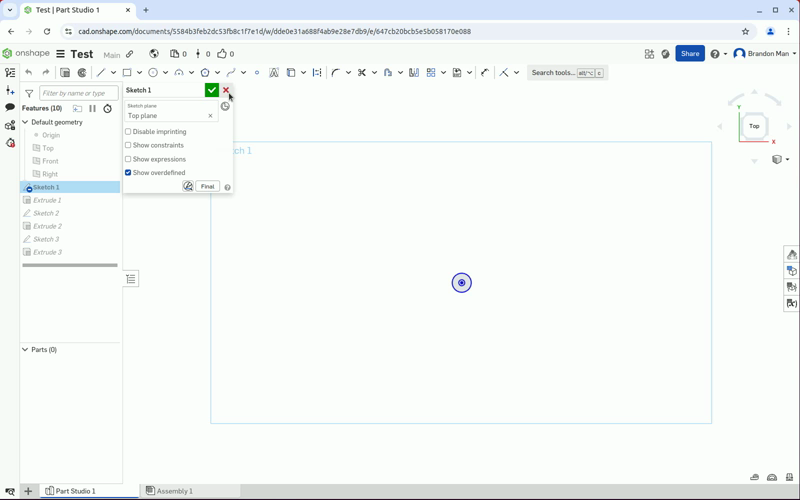
click(229, 92)
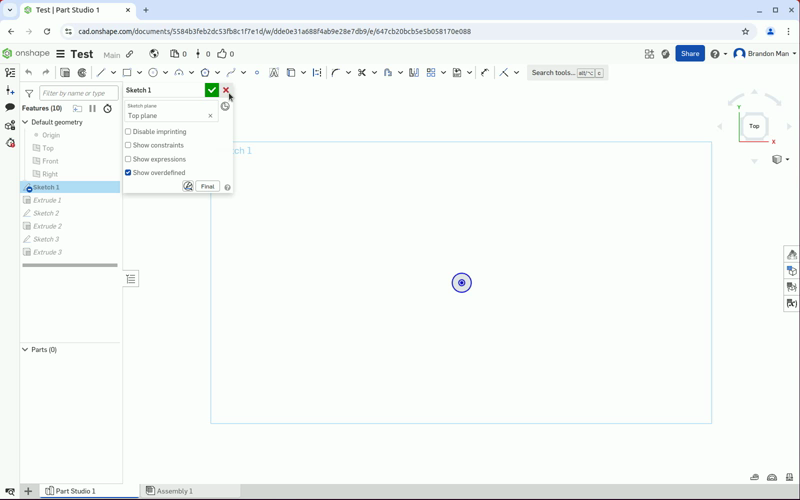
key(shift+s)
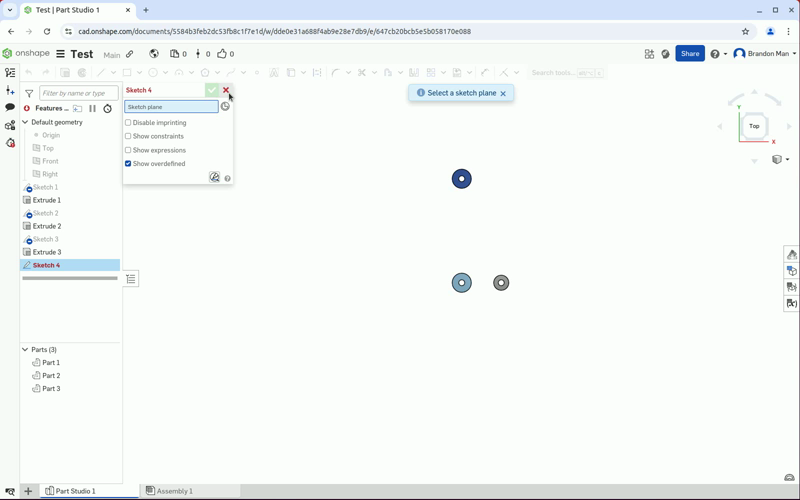
mouse_move(73, 150)
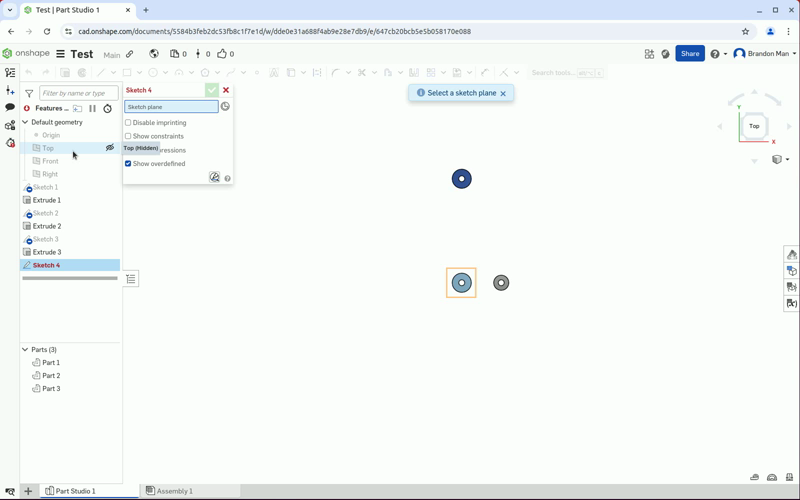
click(73, 150)
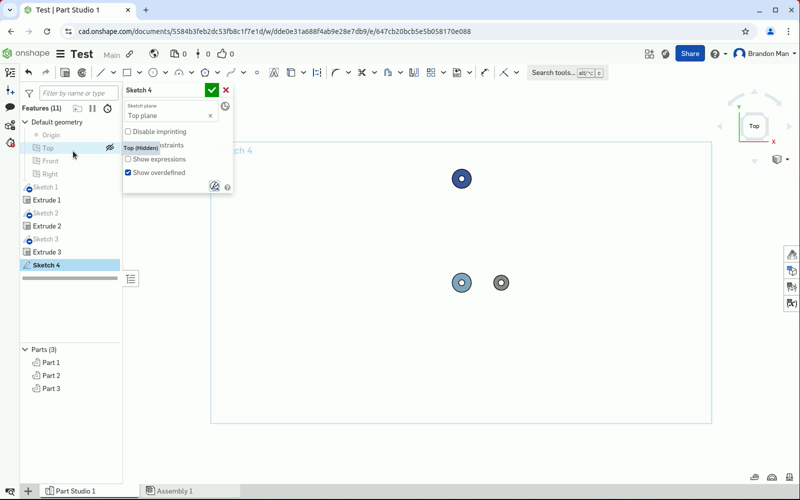
mouse_move(73, 352)
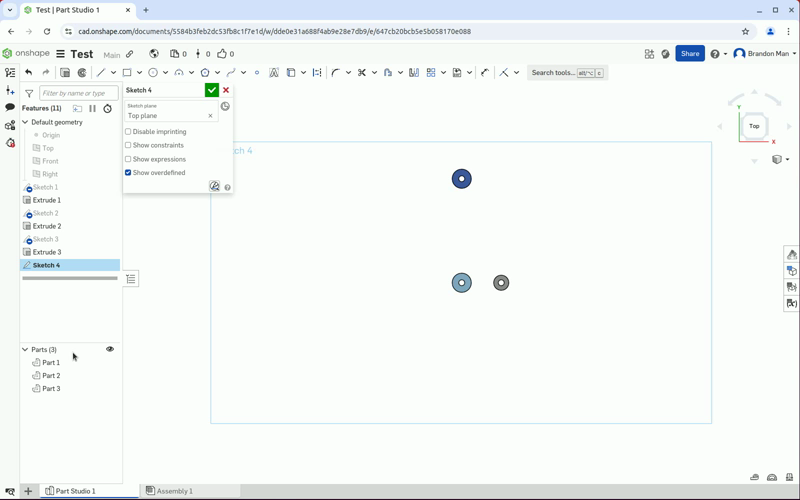
key(y)
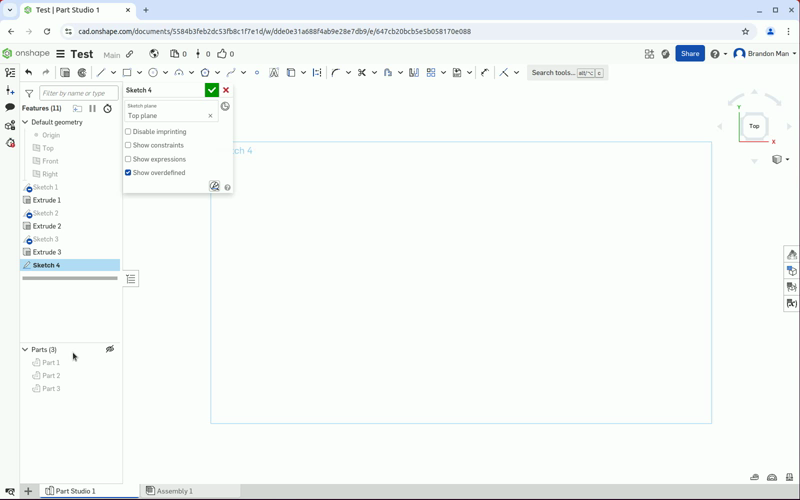
key(l)
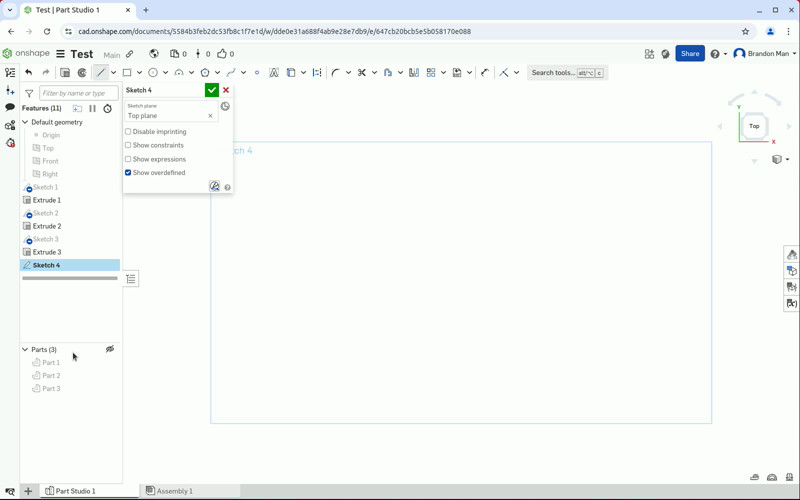
key_down(shift)
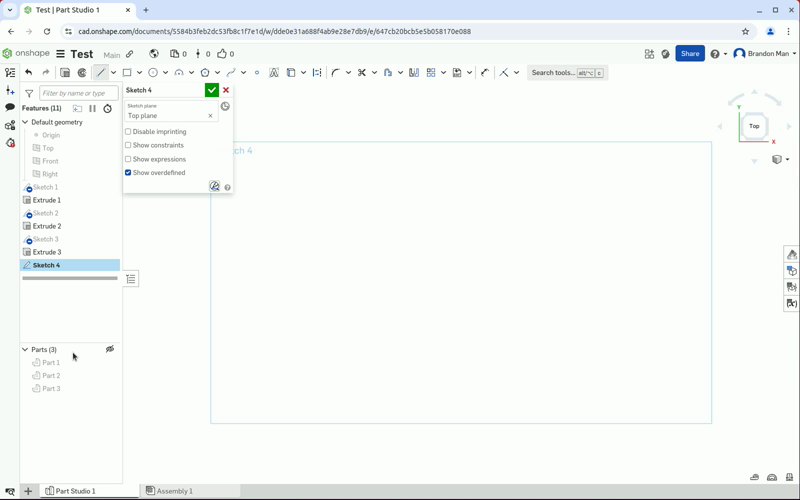
mouse_move(446, 226)
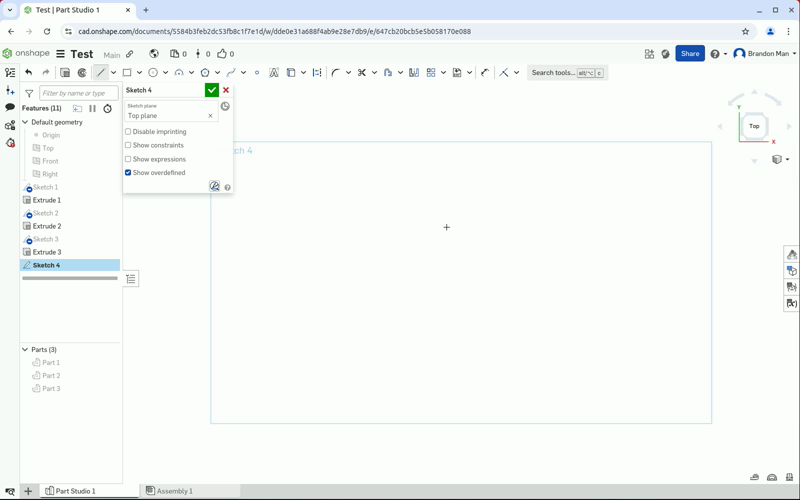
click(446, 226)
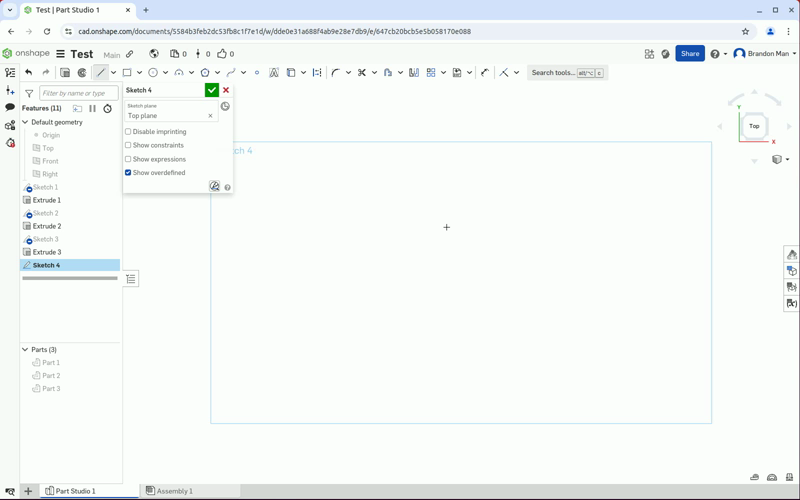
key_up(shift)
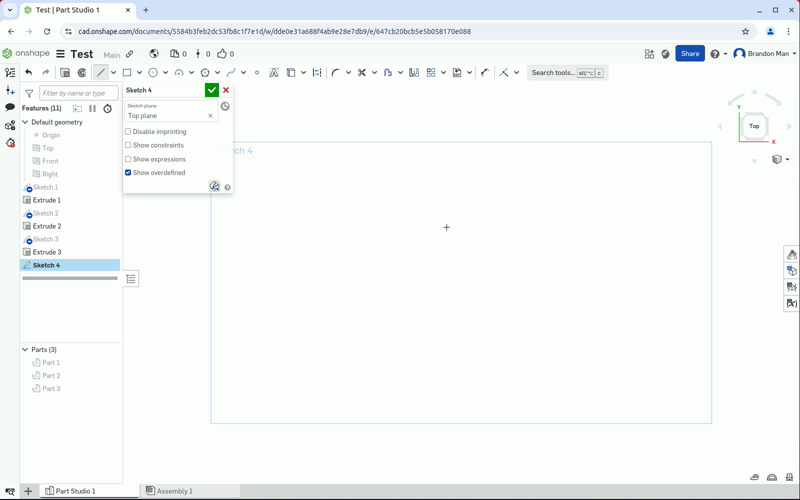
key_down(shift)
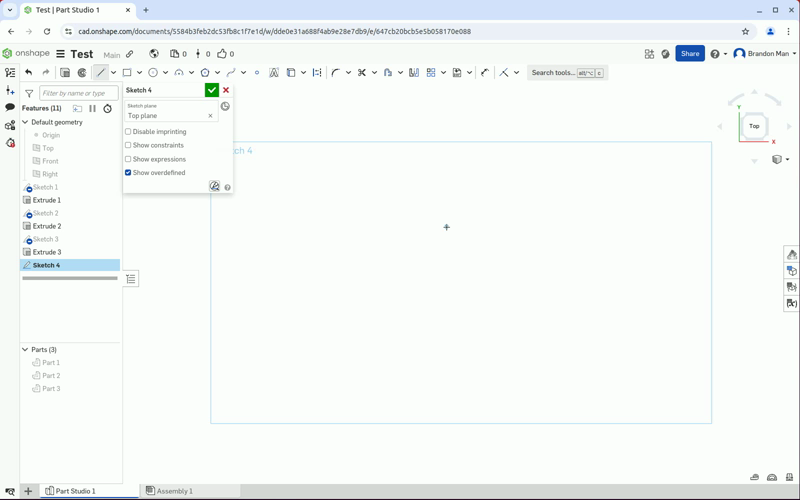
mouse_move(476, 226)
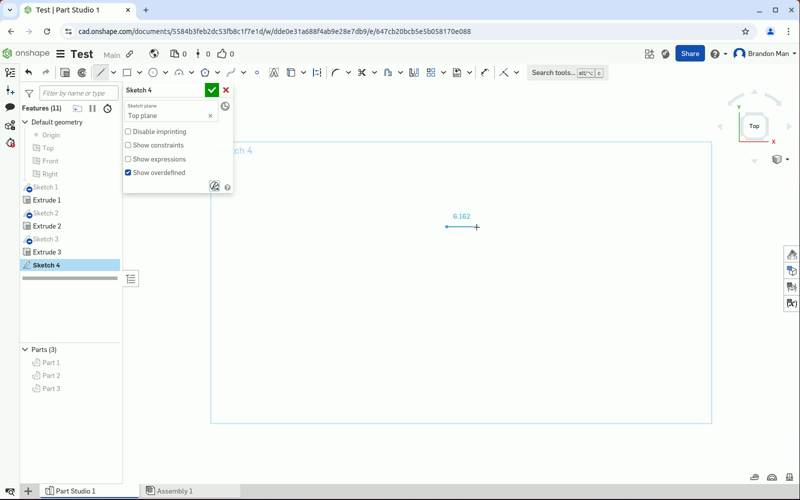
mouse_move(452, 284)
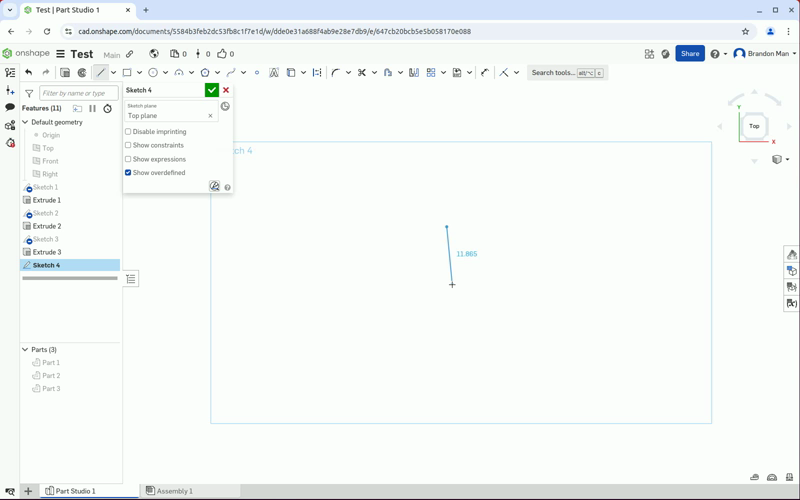
click(452, 284)
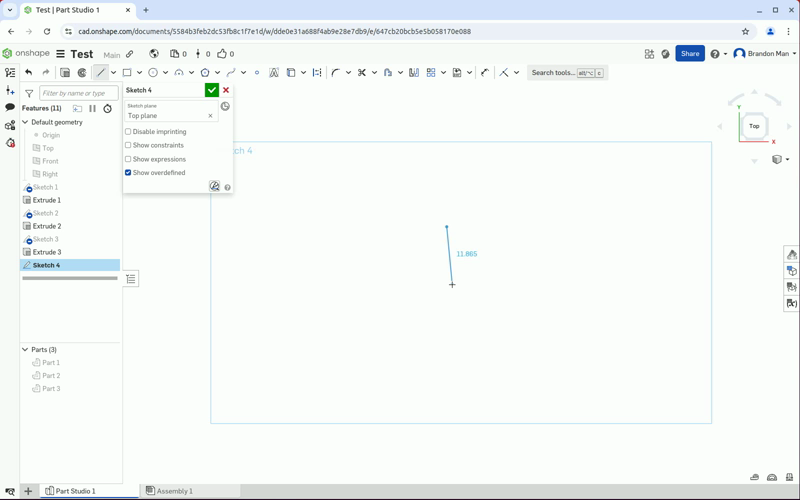
key_up(shift)
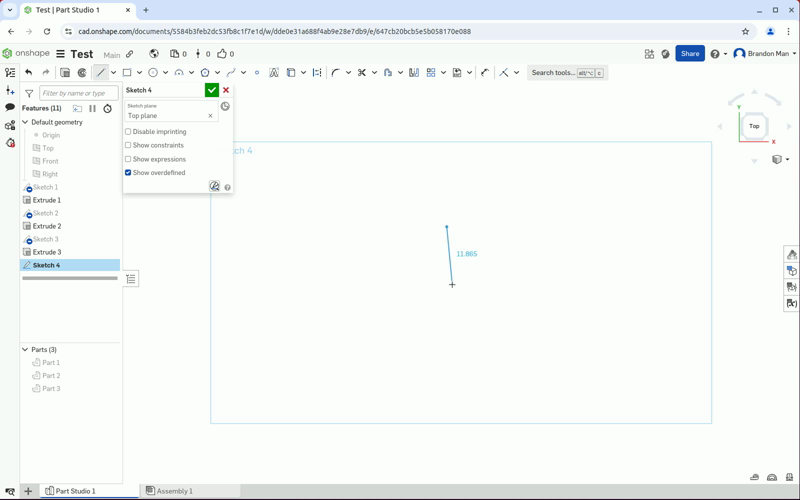
key(esc)
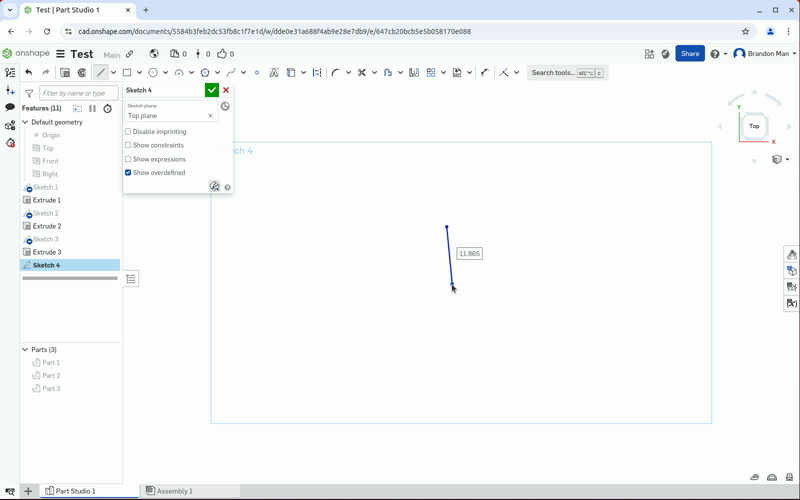
key(a)
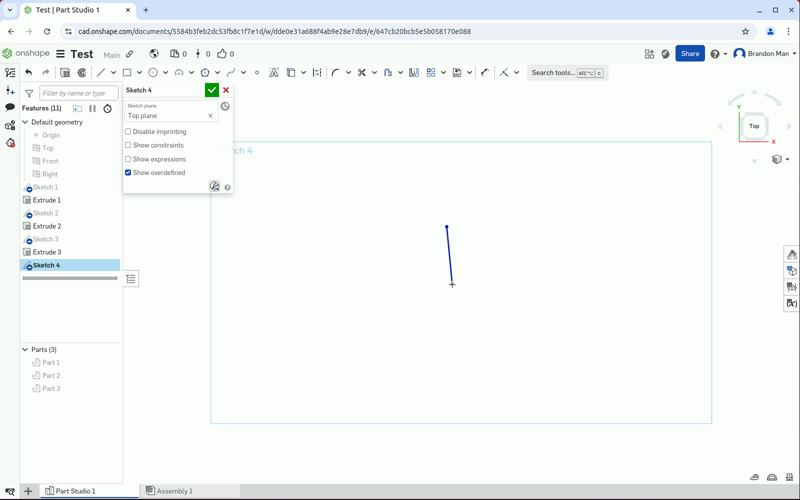
mouse_move(452, 284)
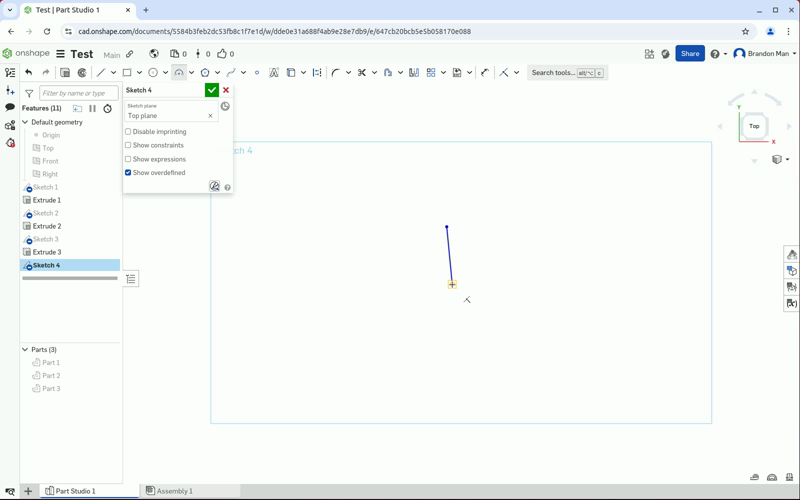
click(452, 284)
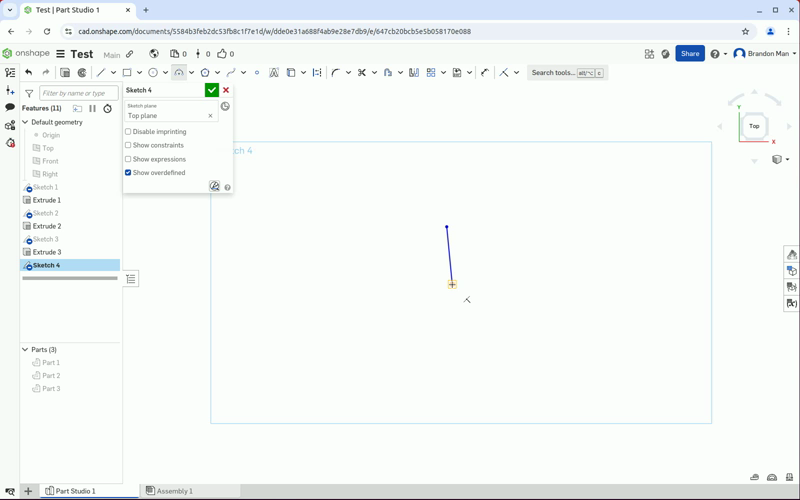
key_down(shift)
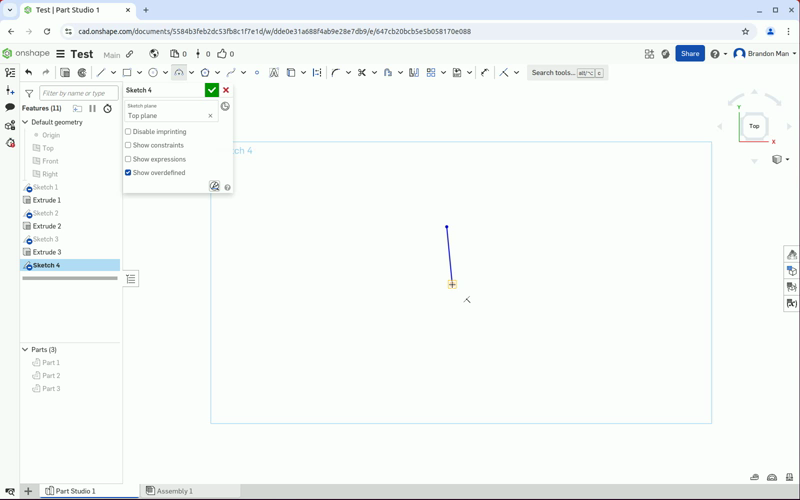
mouse_move(461, 291)
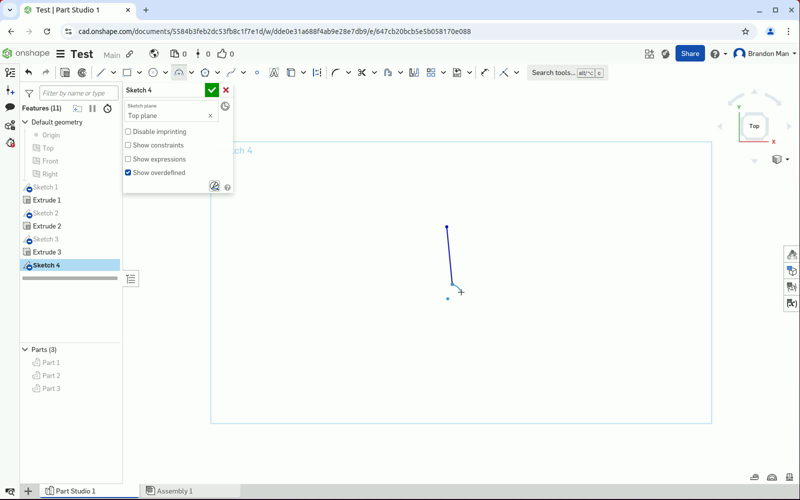
click(461, 291)
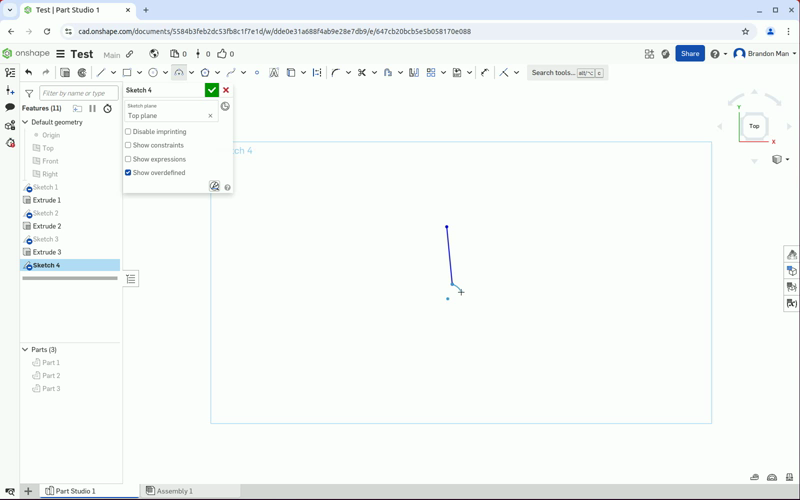
mouse_move(466, 276)
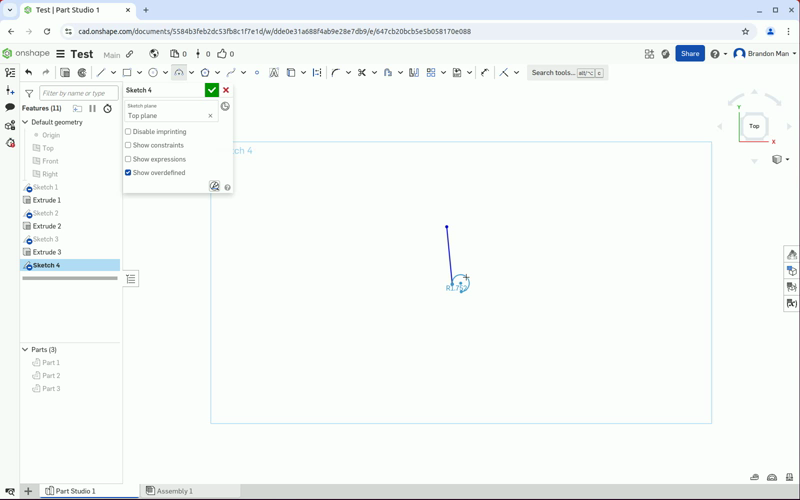
click(466, 276)
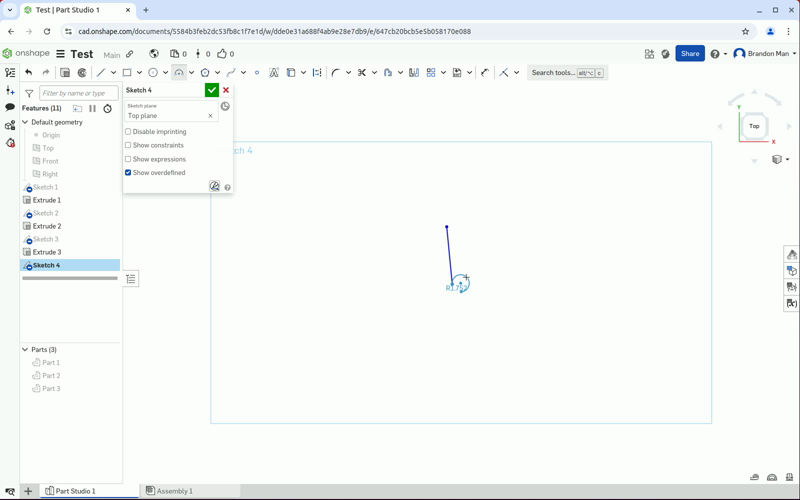
key_up(shift)
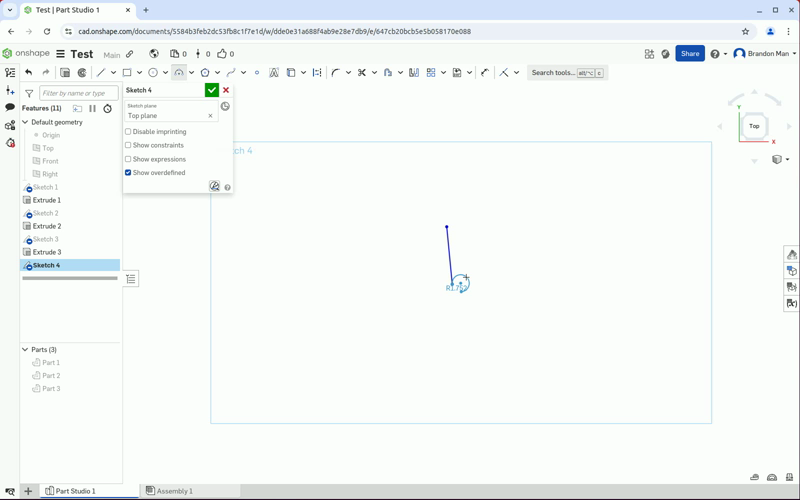
key(esc)
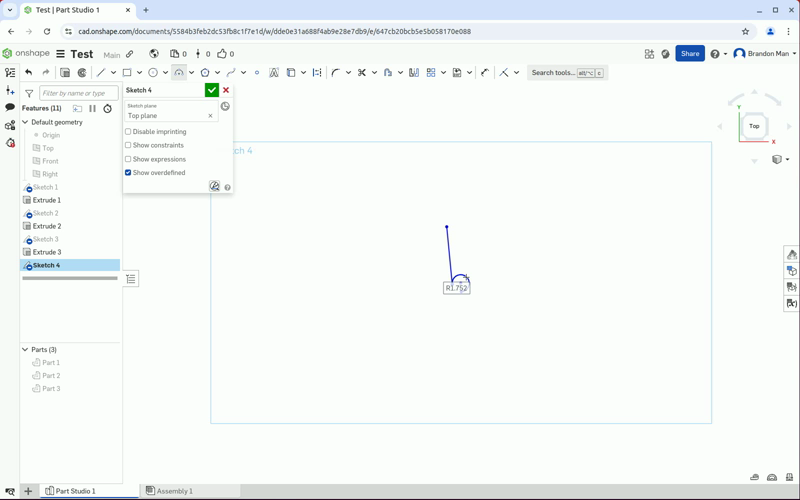
key(l)
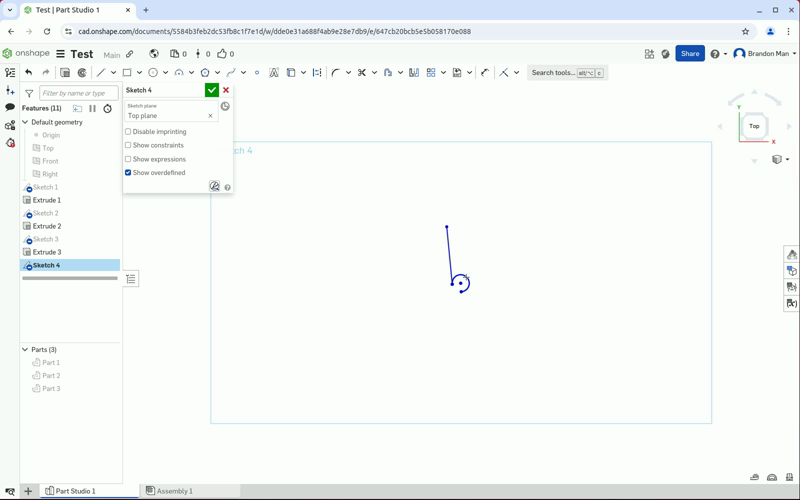
mouse_move(461, 291)
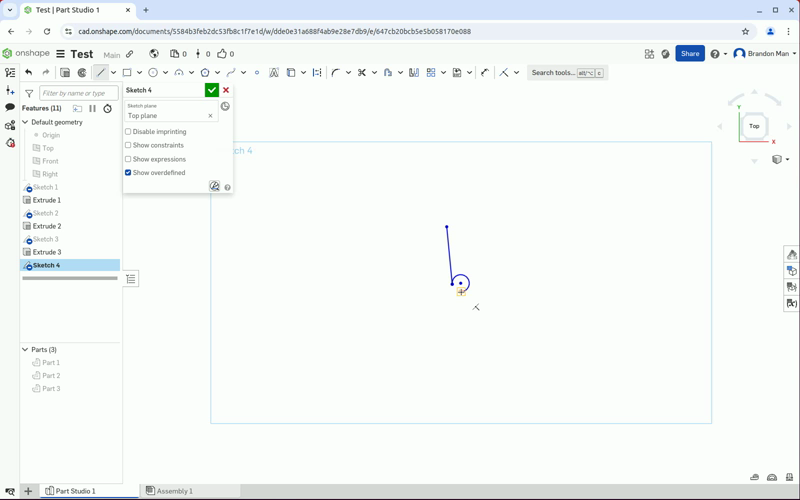
click(461, 291)
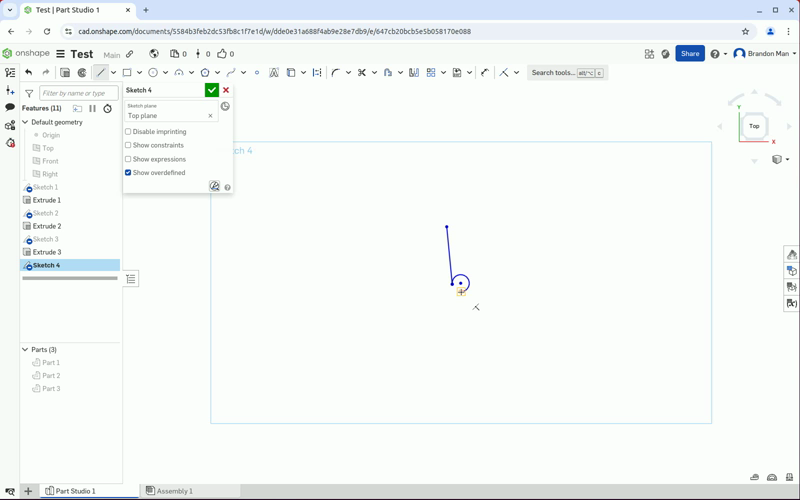
key_down(shift)
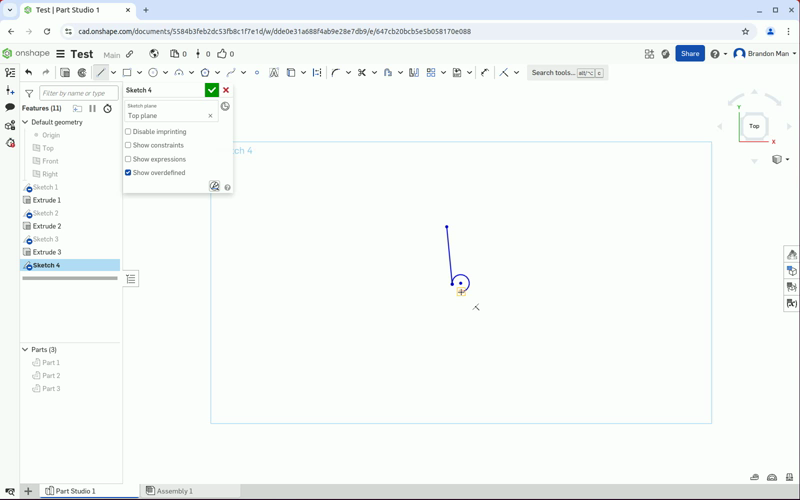
mouse_move(491, 291)
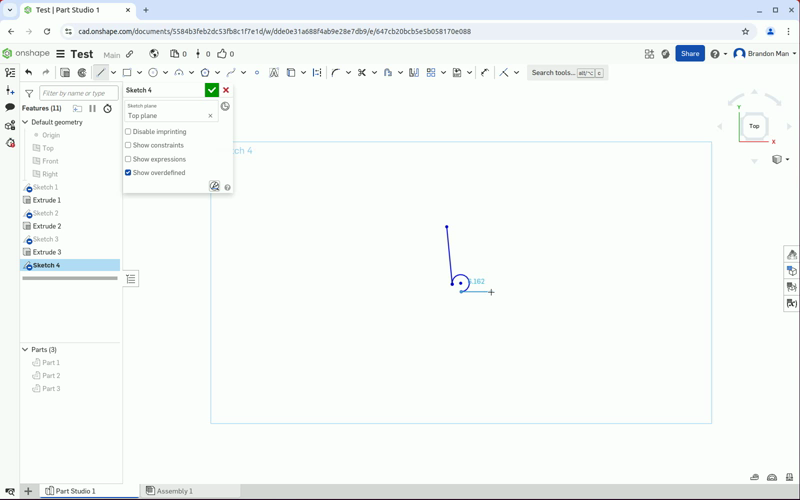
mouse_move(501, 290)
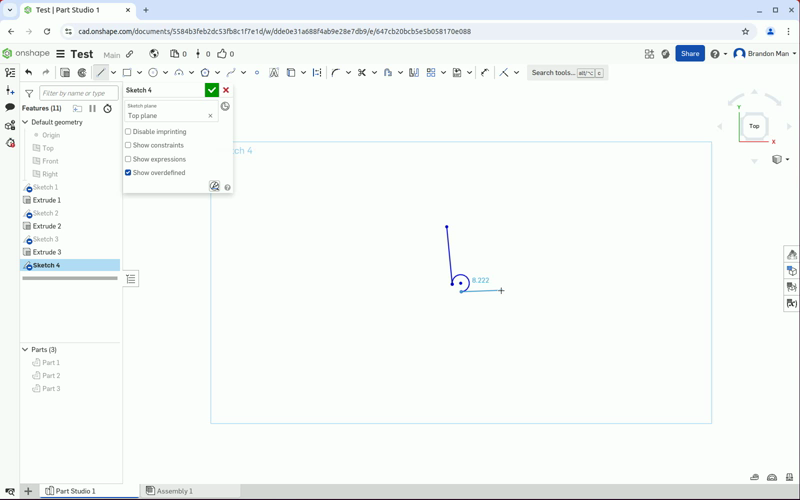
click(501, 290)
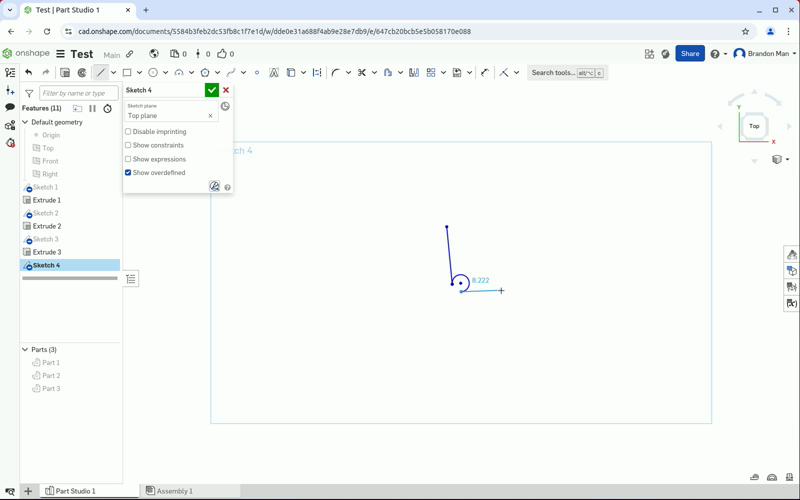
key_up(shift)
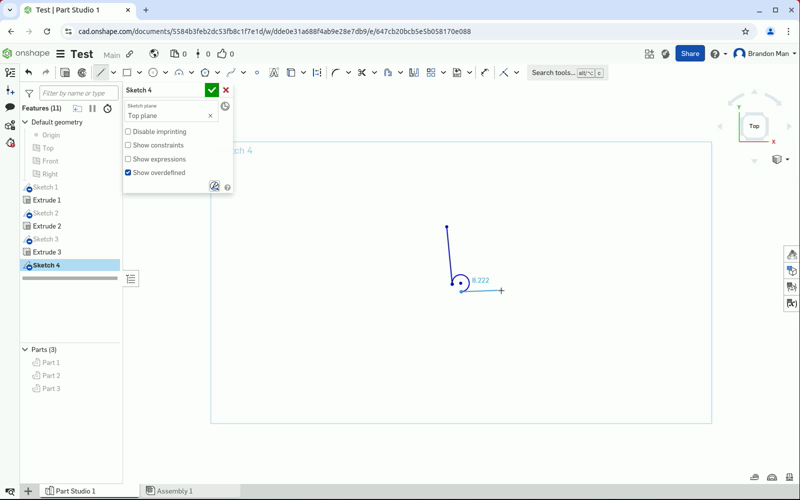
key(esc)
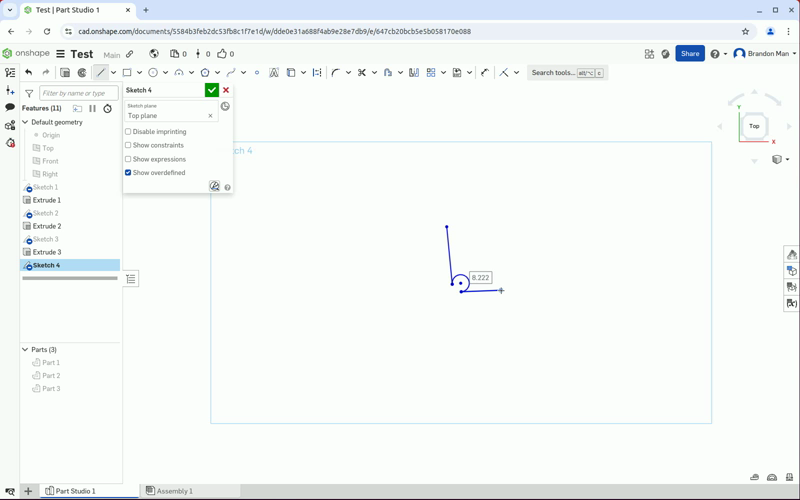
key(a)
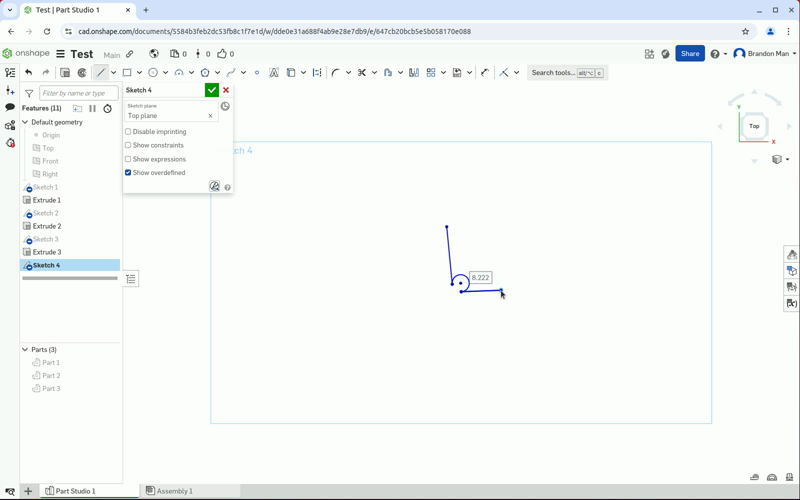
mouse_move(501, 290)
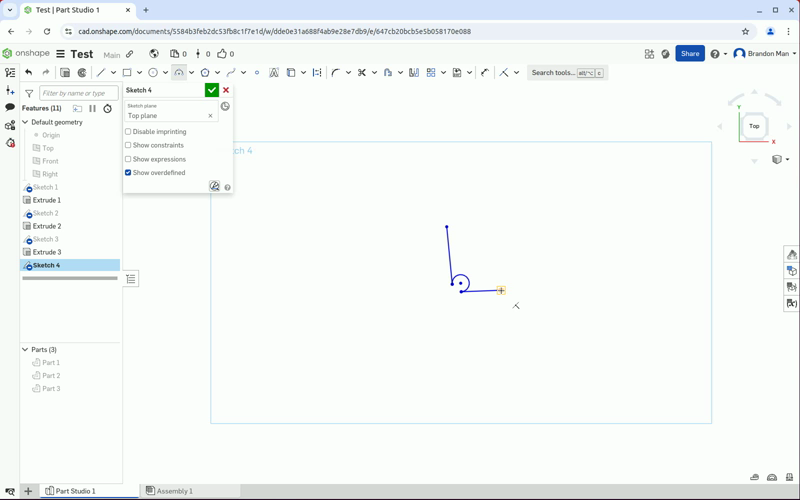
click(501, 290)
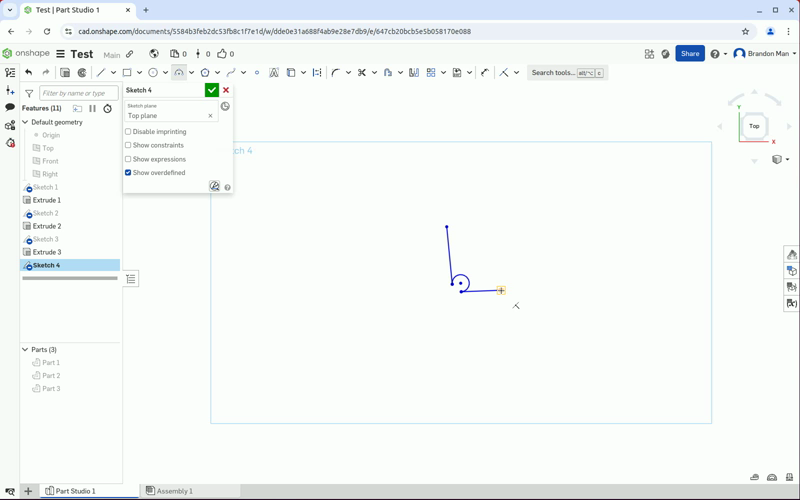
key_down(shift)
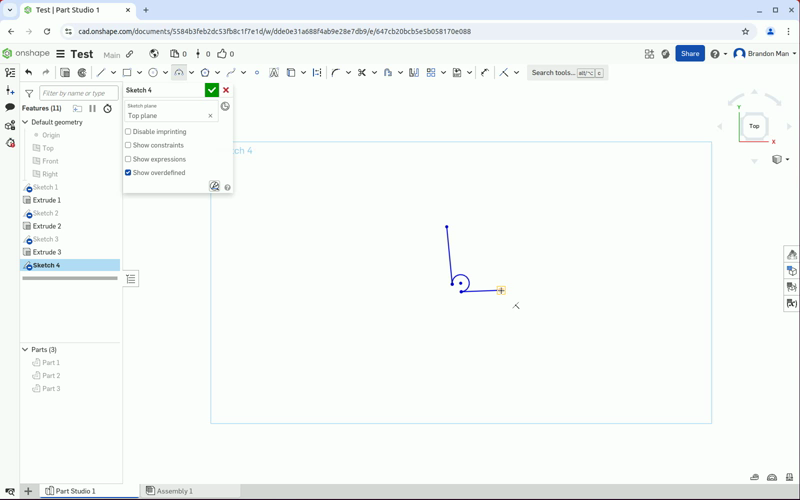
mouse_move(501, 276)
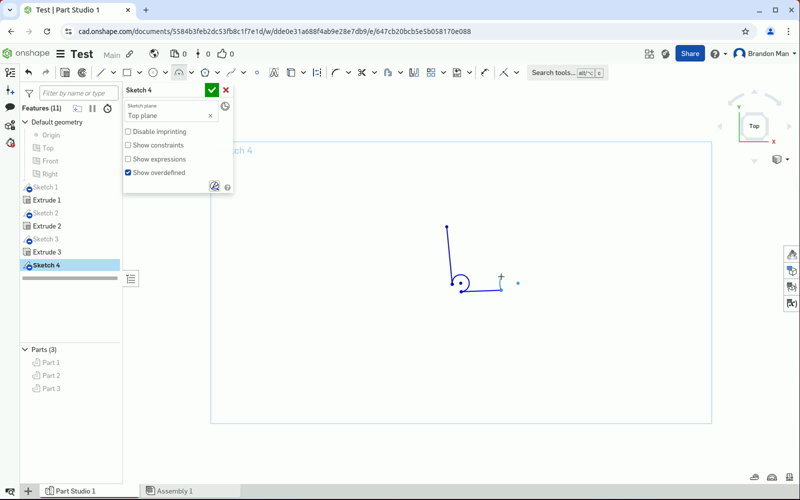
click(501, 276)
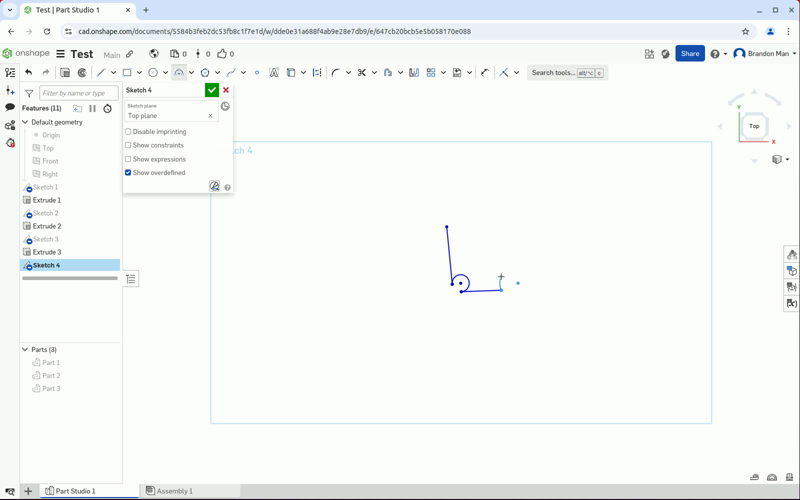
mouse_move(493, 282)
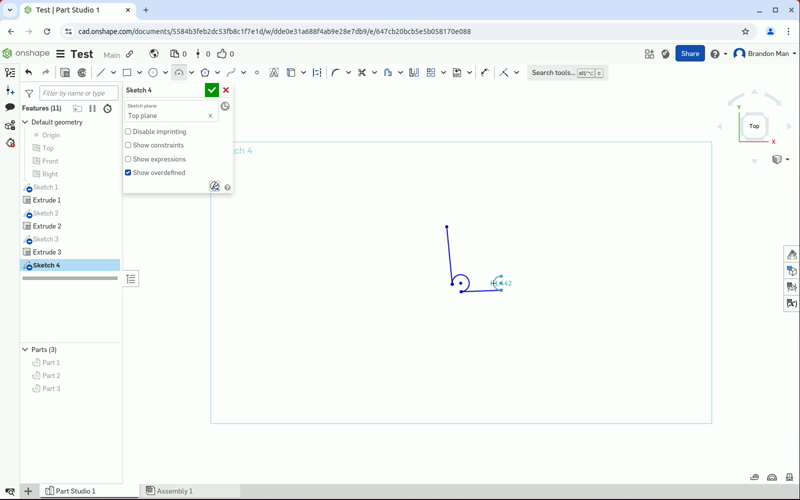
click(493, 282)
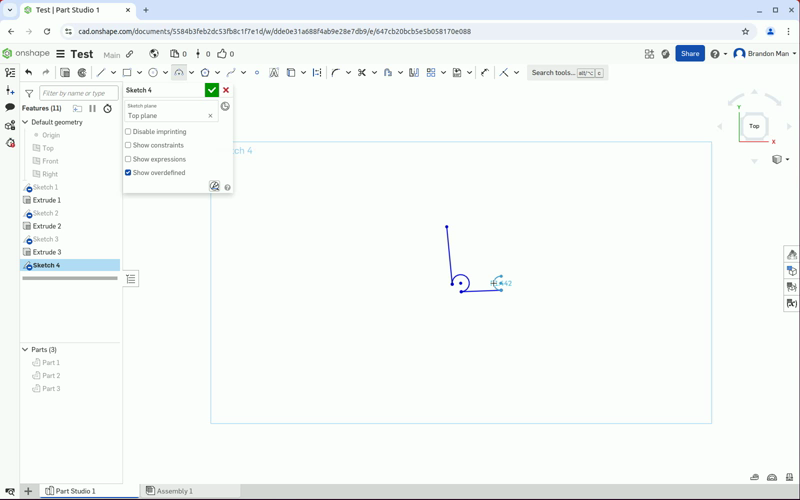
key_up(shift)
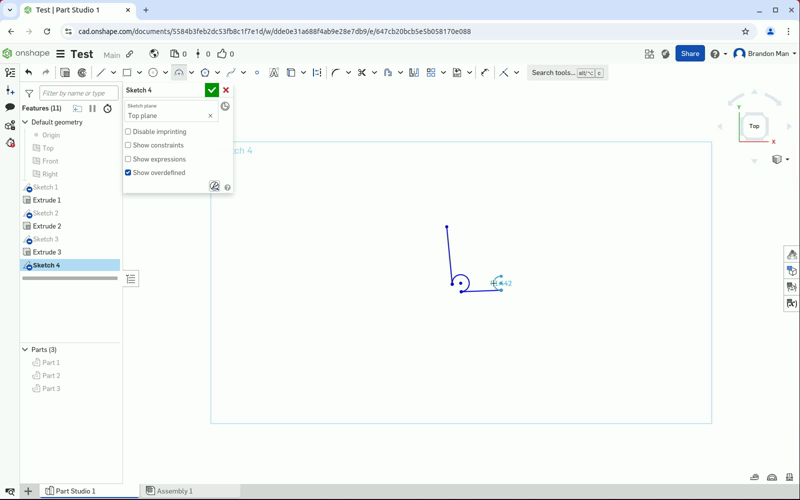
key(esc)
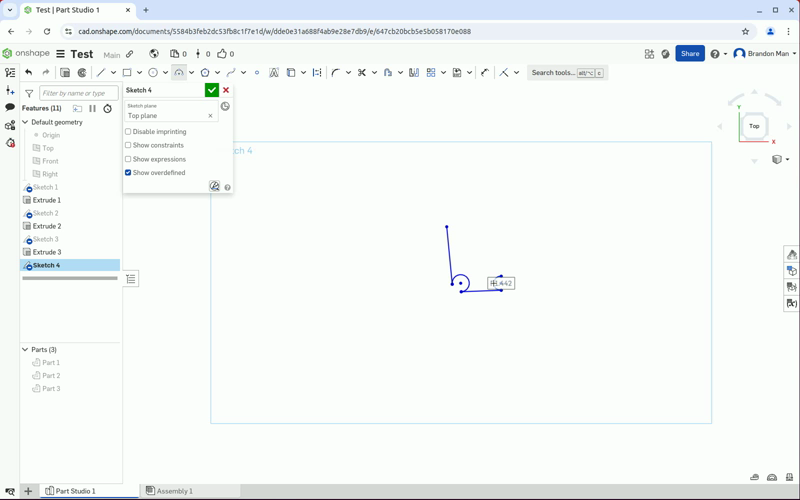
key(l)
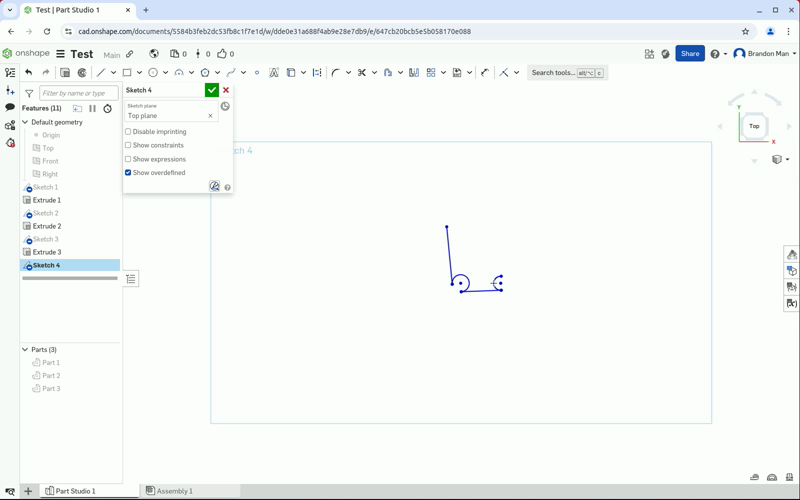
mouse_move(501, 276)
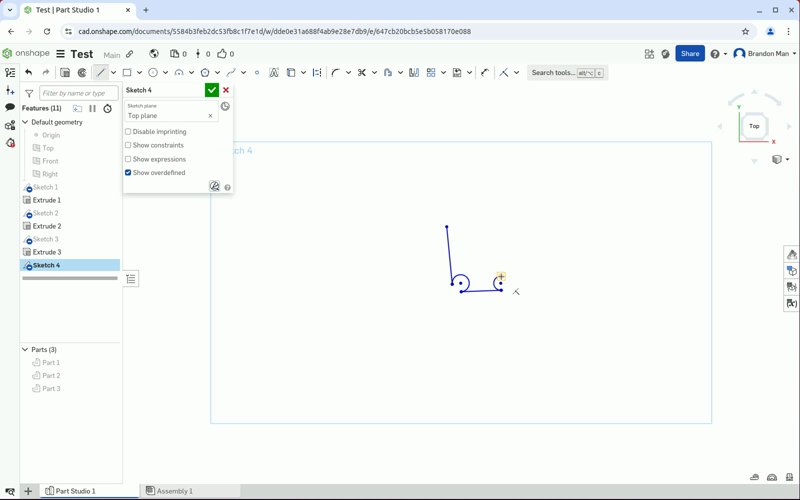
click(501, 276)
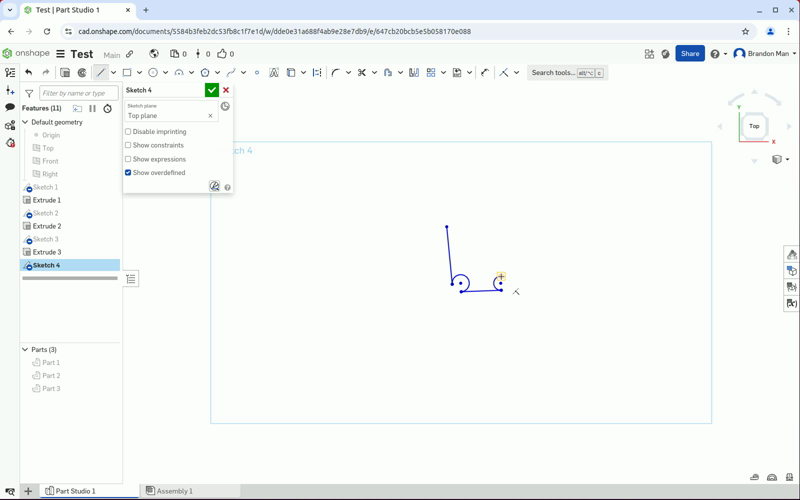
key_down(shift)
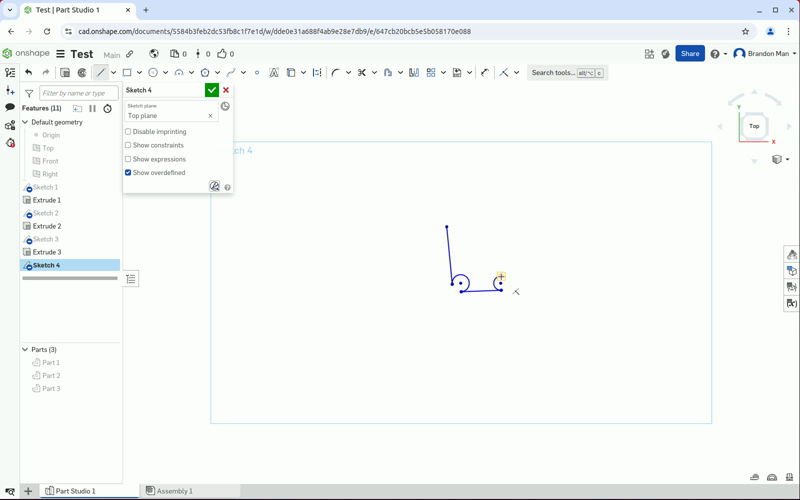
mouse_move(531, 276)
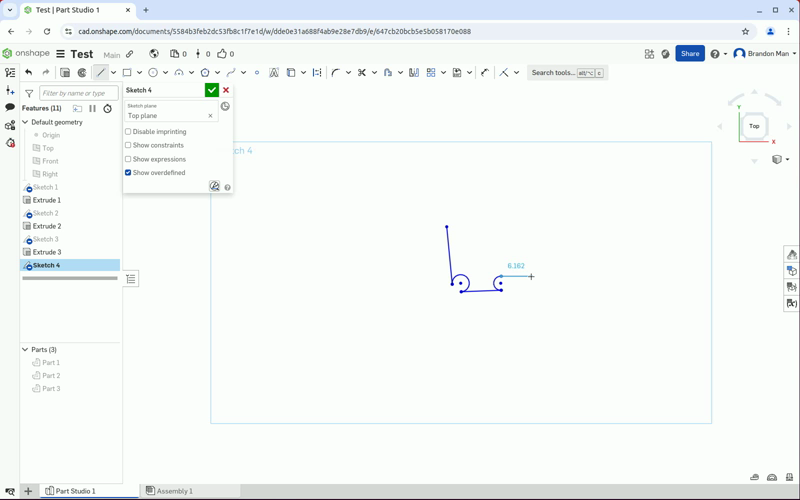
mouse_move(478, 275)
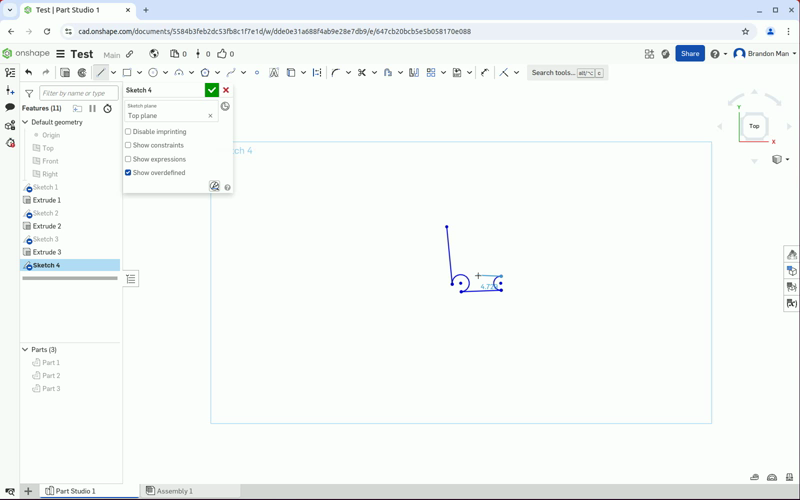
click(478, 275)
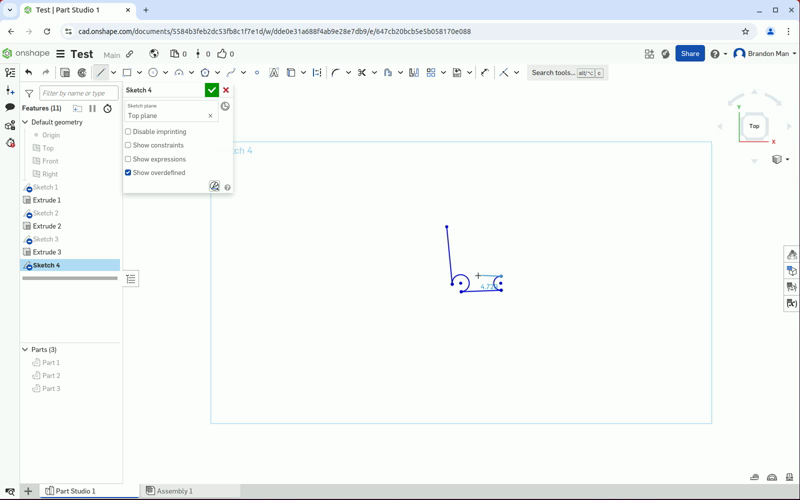
key_up(shift)
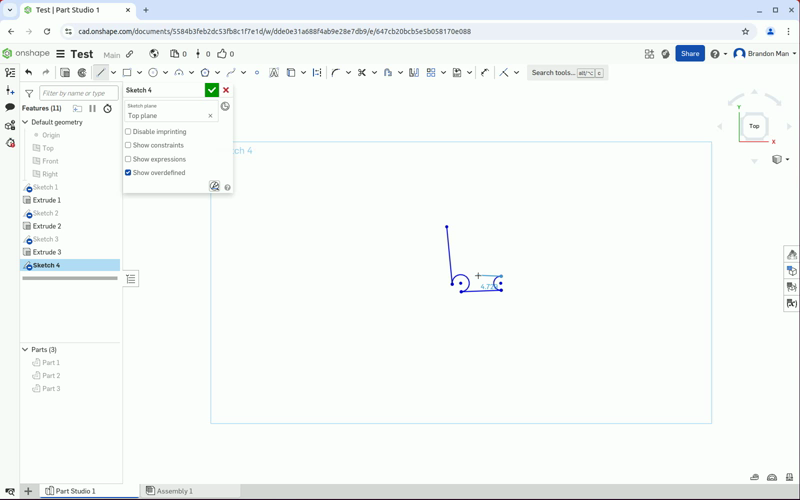
key(esc)
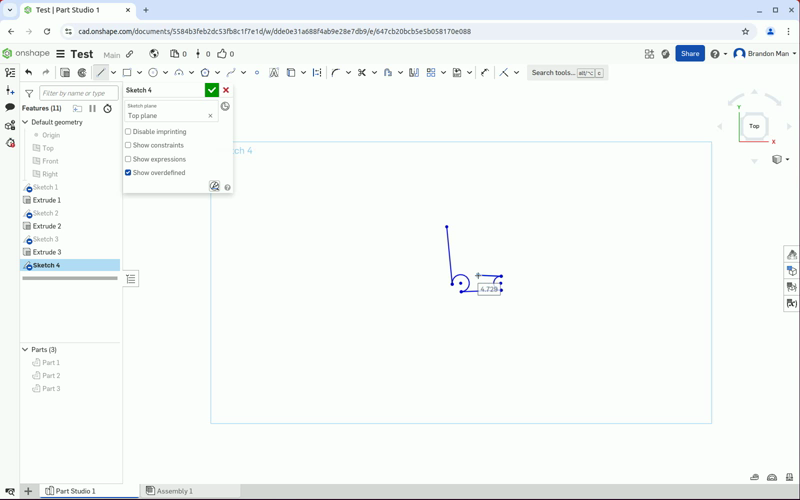
key(a)
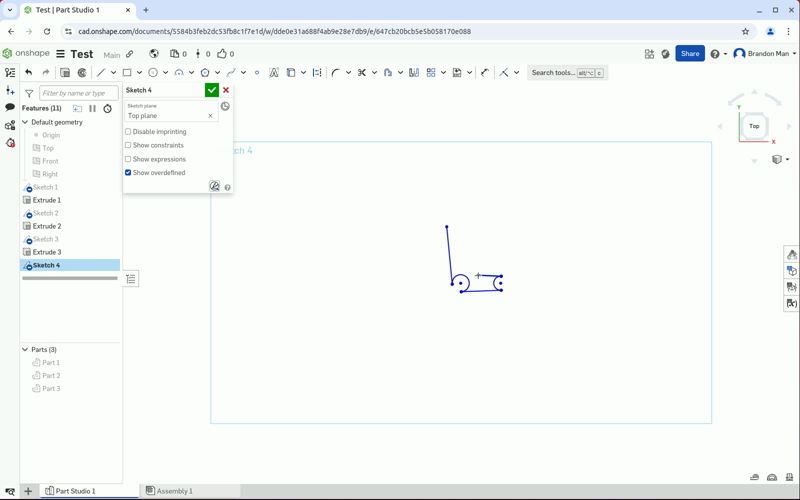
mouse_move(478, 275)
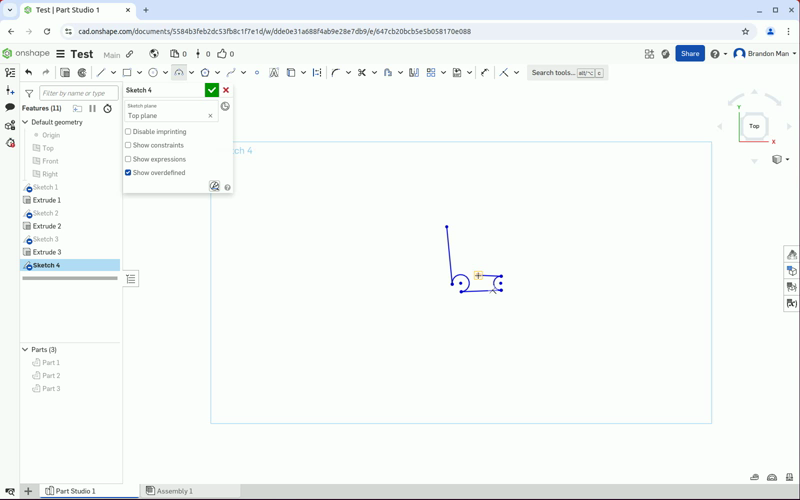
click(478, 275)
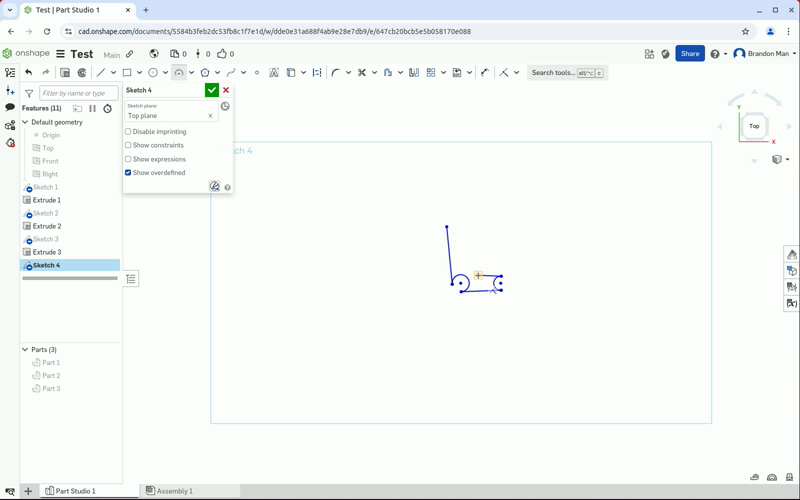
key_down(shift)
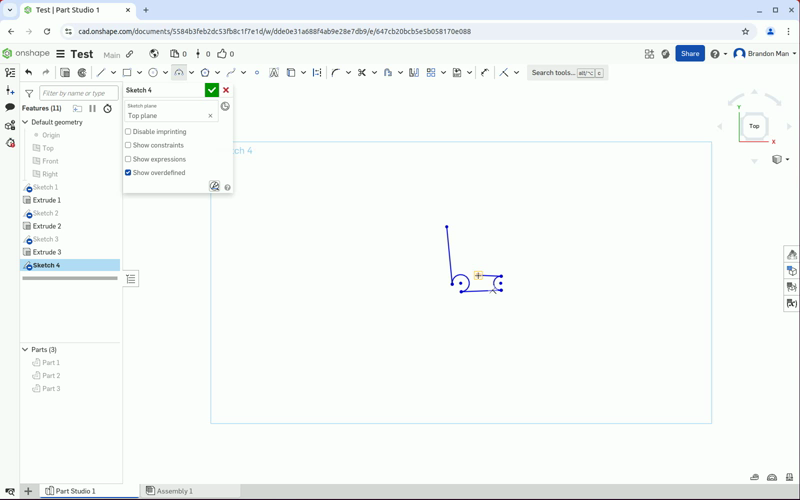
mouse_move(471, 267)
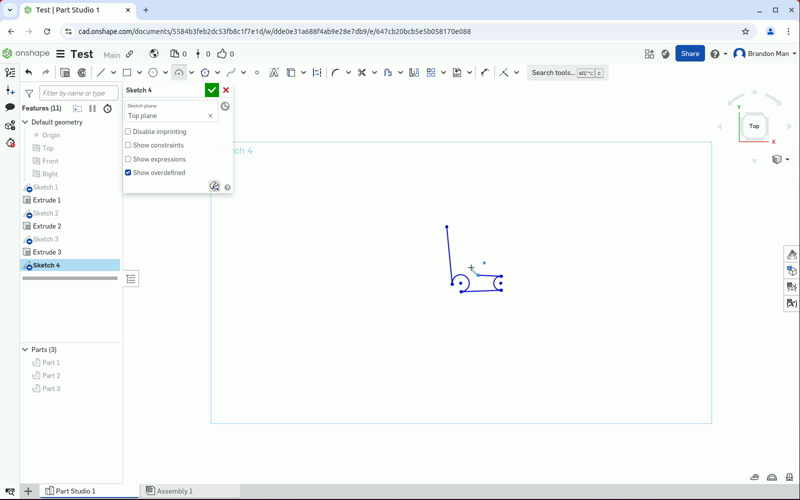
click(471, 267)
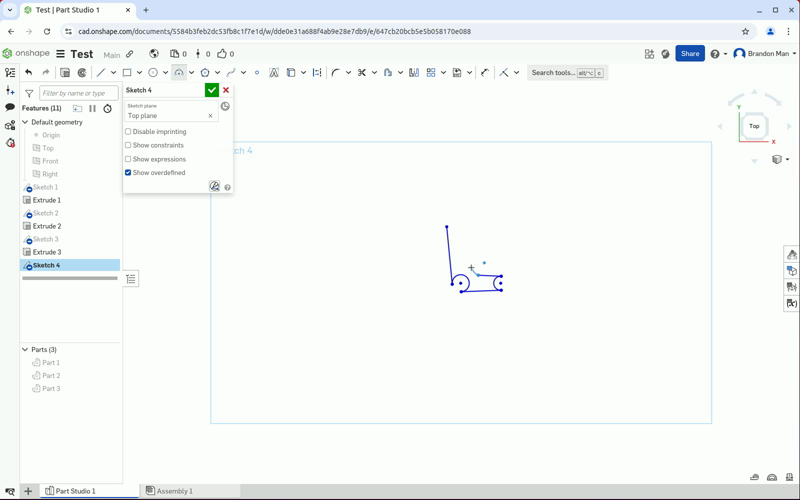
mouse_move(472, 272)
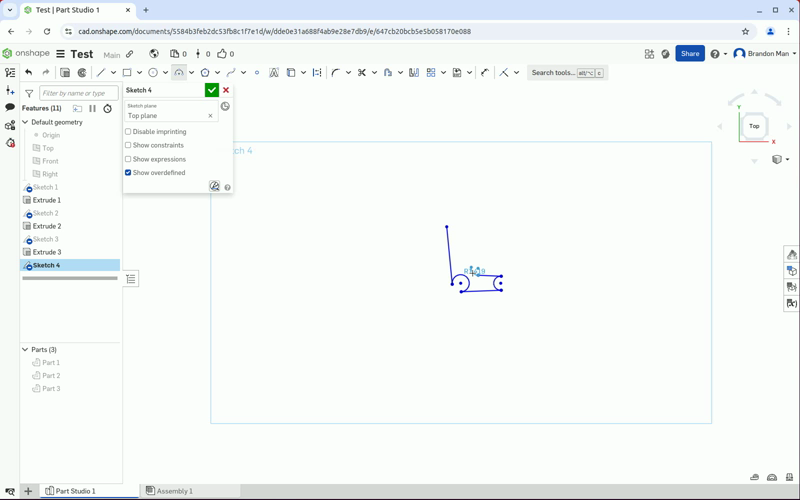
click(472, 272)
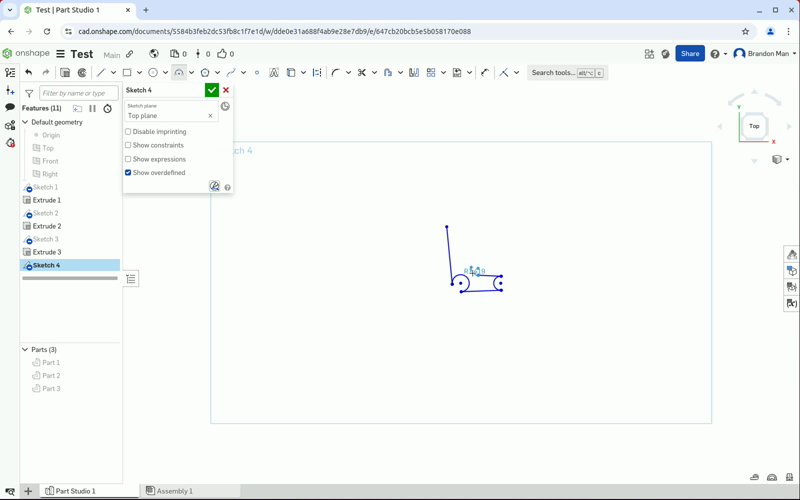
key_up(shift)
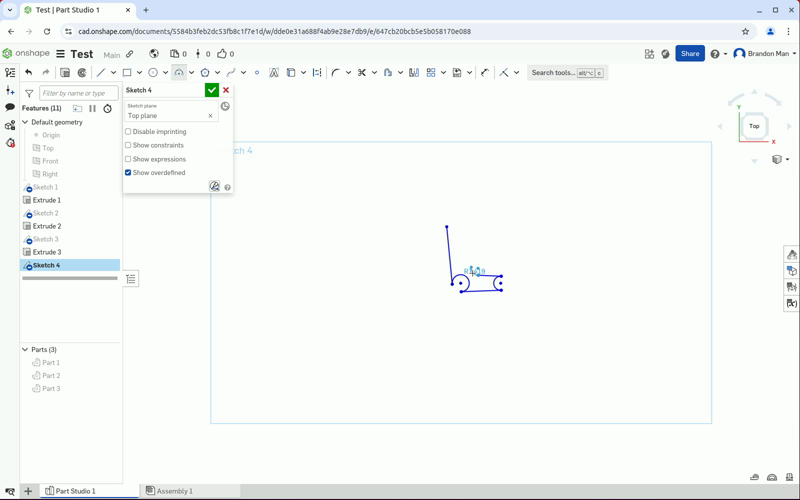
key(esc)
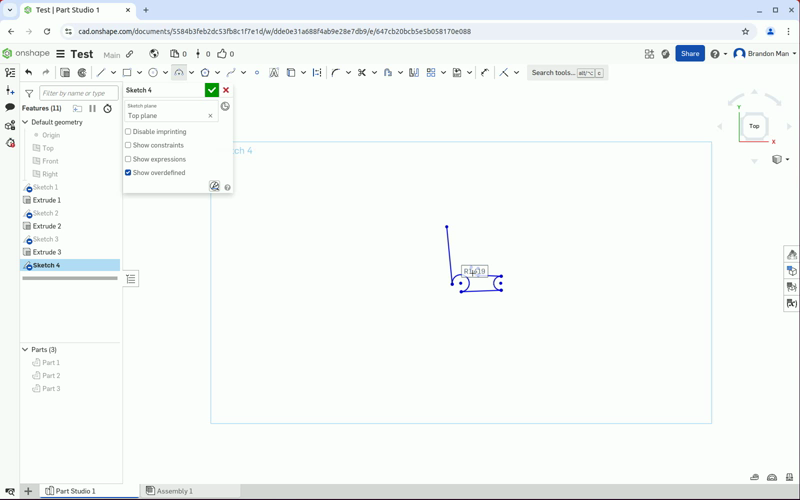
key(l)
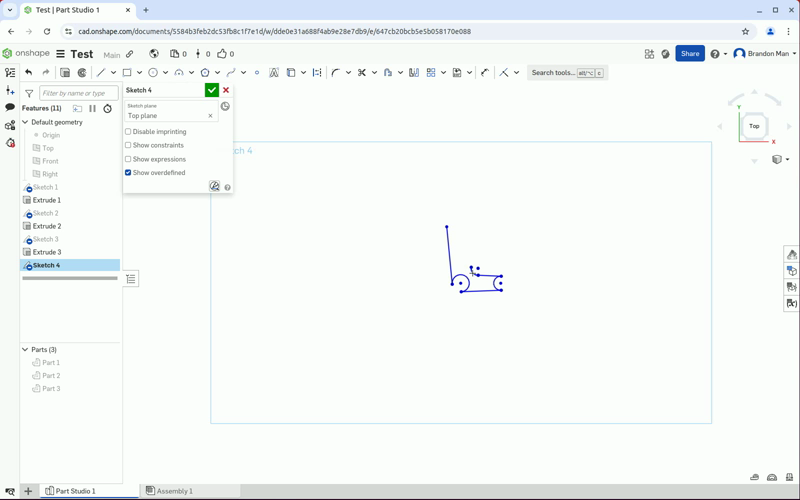
mouse_move(471, 267)
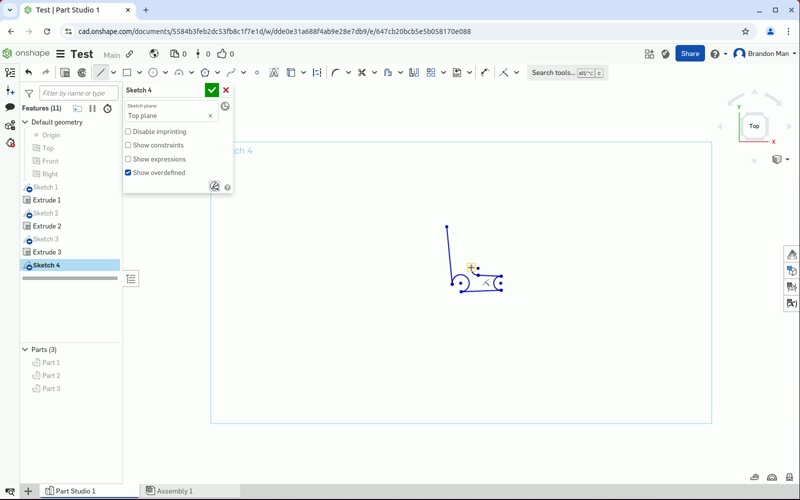
click(471, 267)
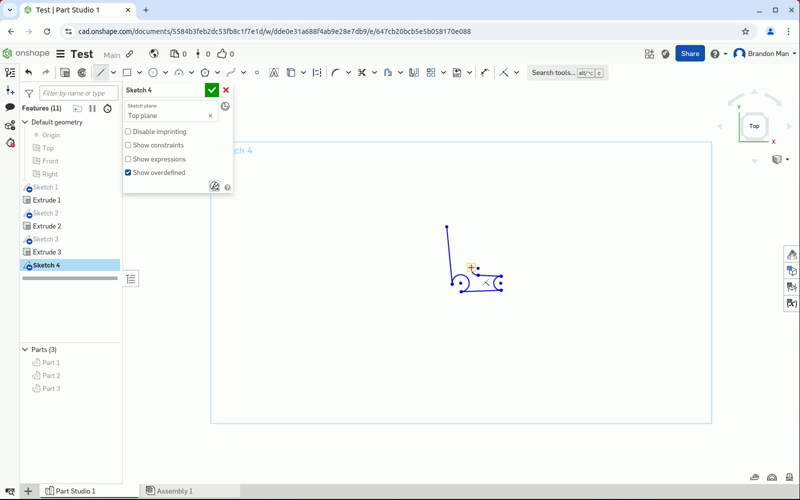
key_down(shift)
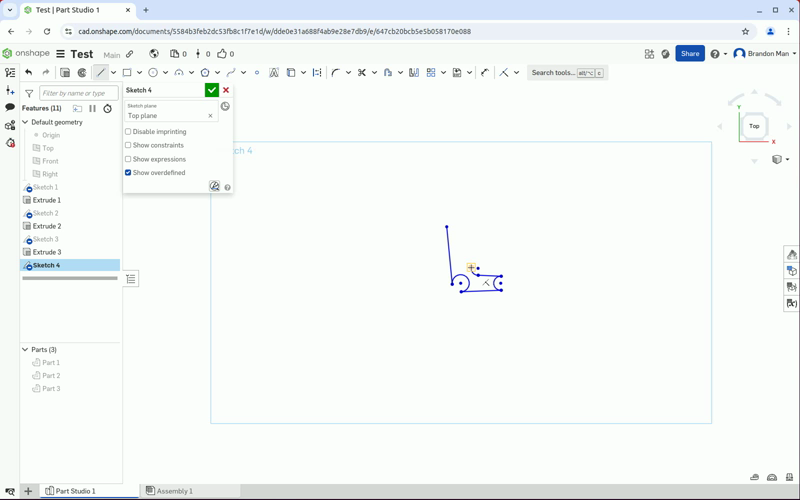
mouse_move(501, 267)
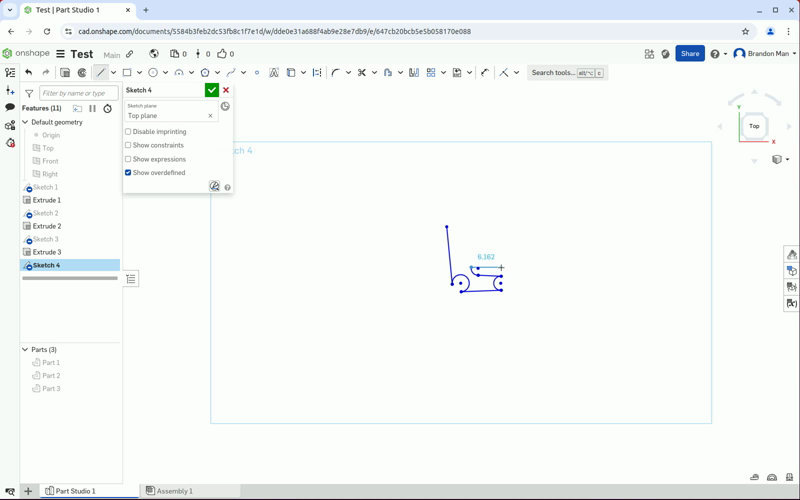
mouse_move(475, 226)
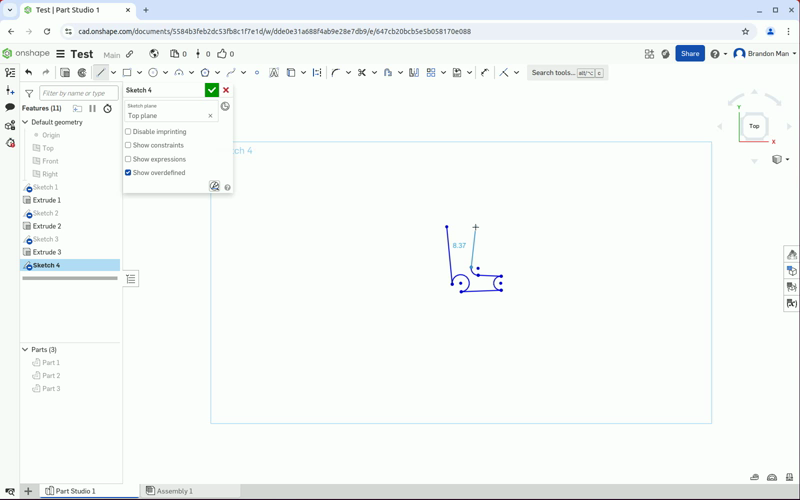
click(475, 226)
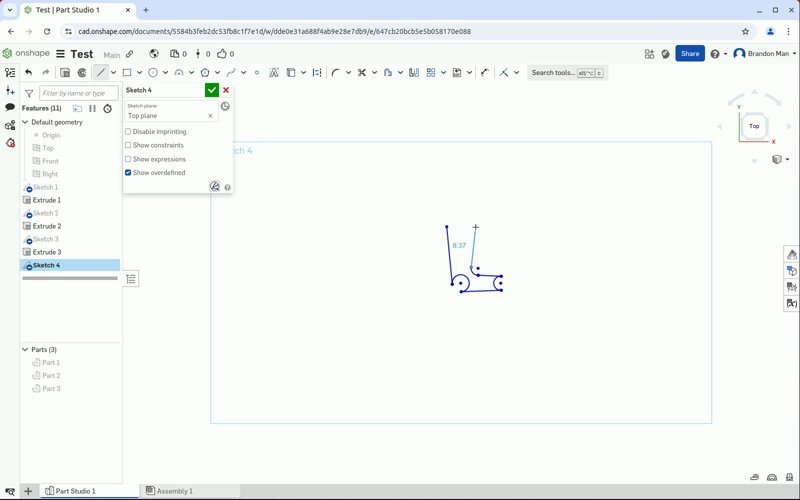
key_up(shift)
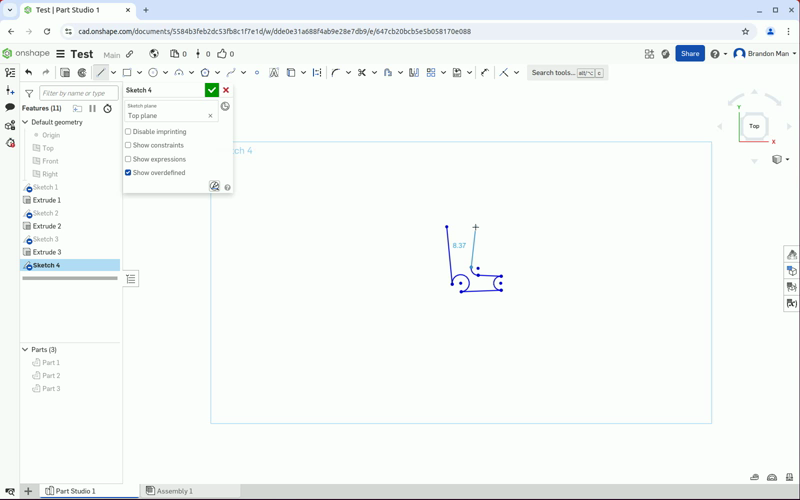
key(esc)
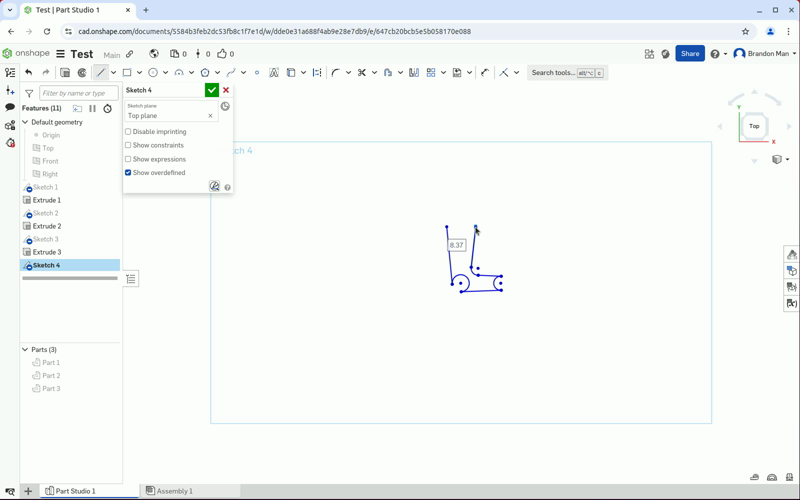
key(a)
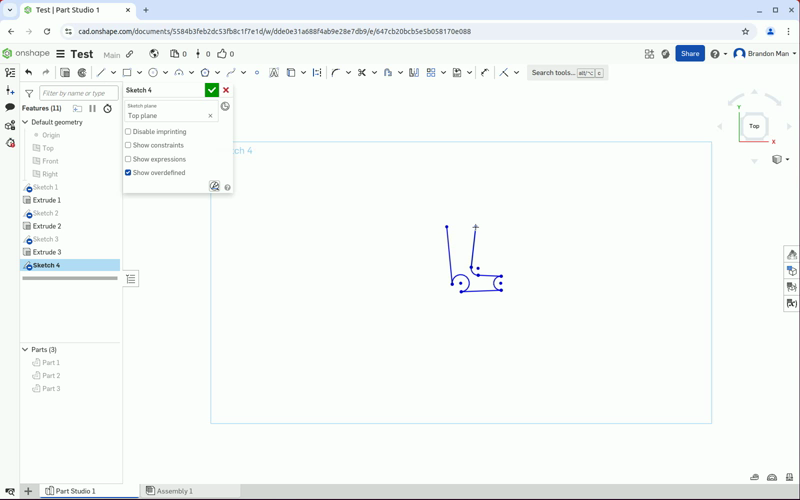
mouse_move(475, 226)
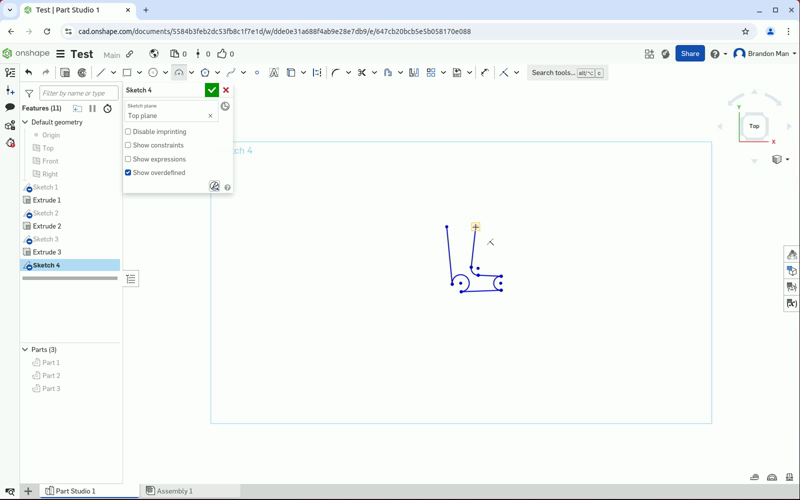
click(475, 226)
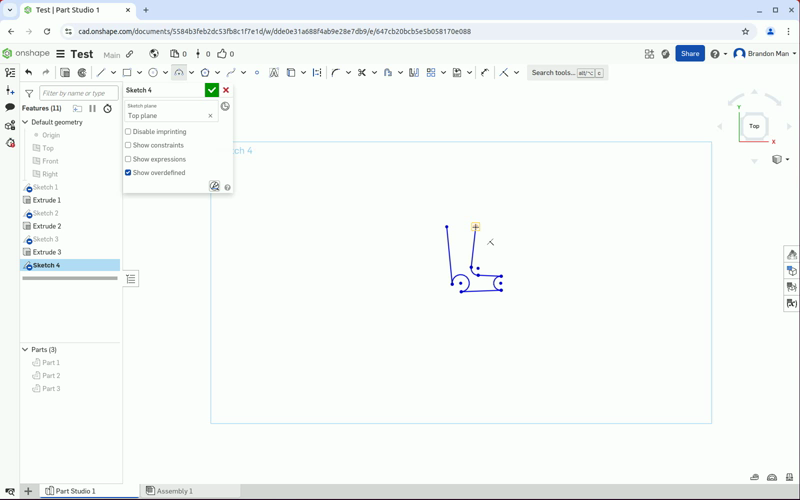
mouse_move(446, 226)
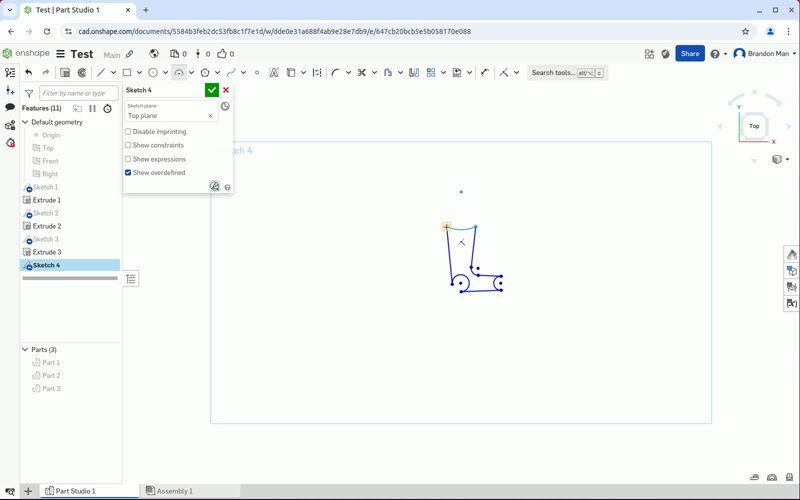
click(446, 226)
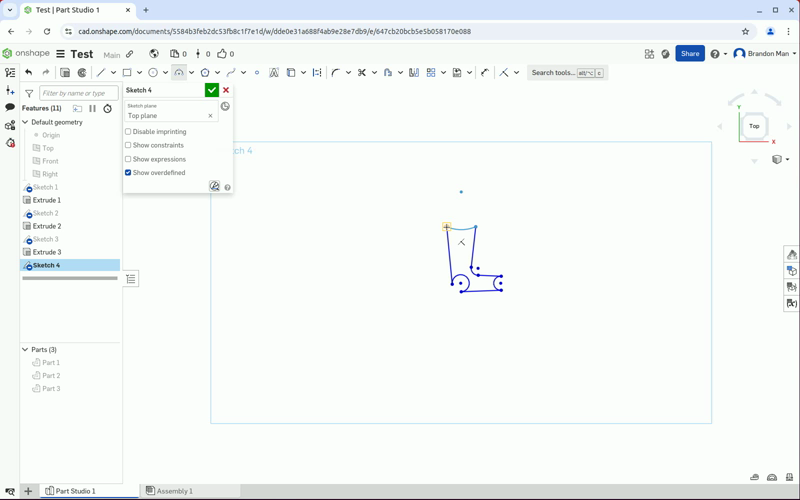
key_down(shift)
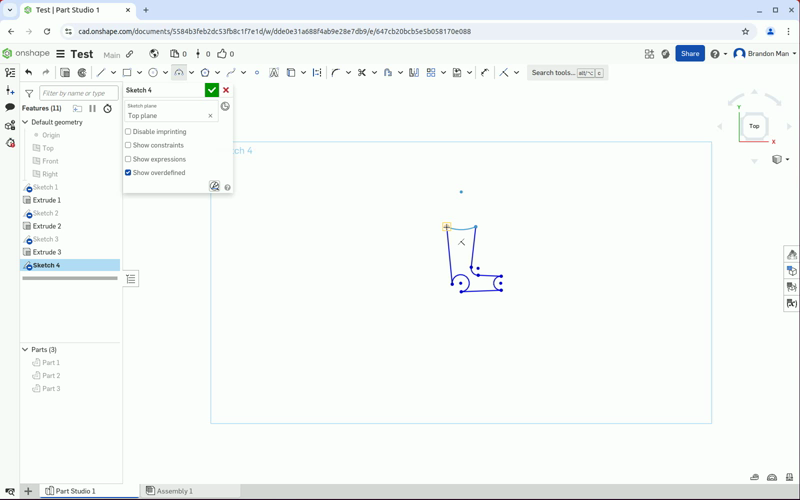
mouse_move(461, 239)
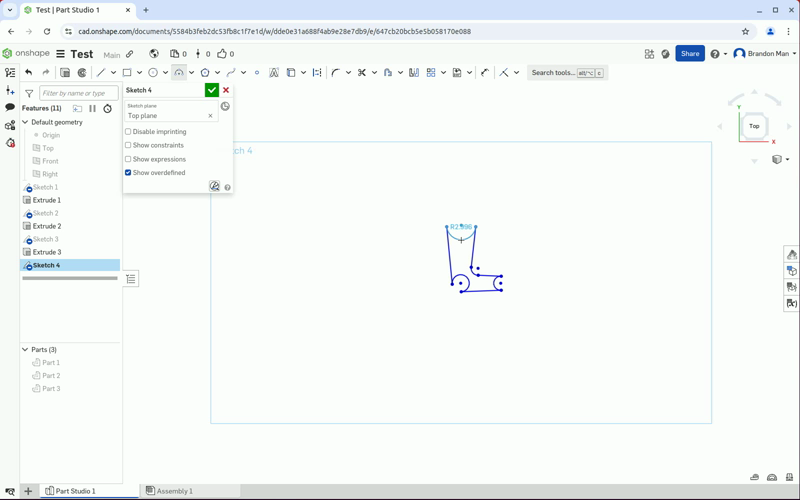
click(461, 239)
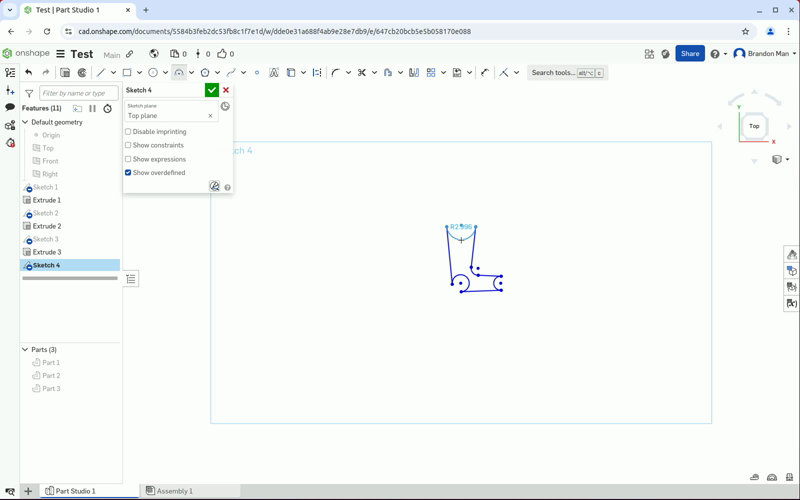
key_up(shift)
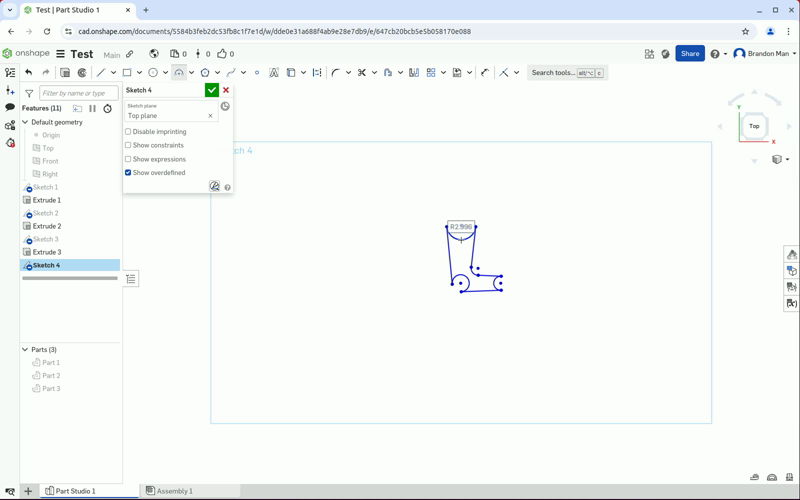
key(esc)
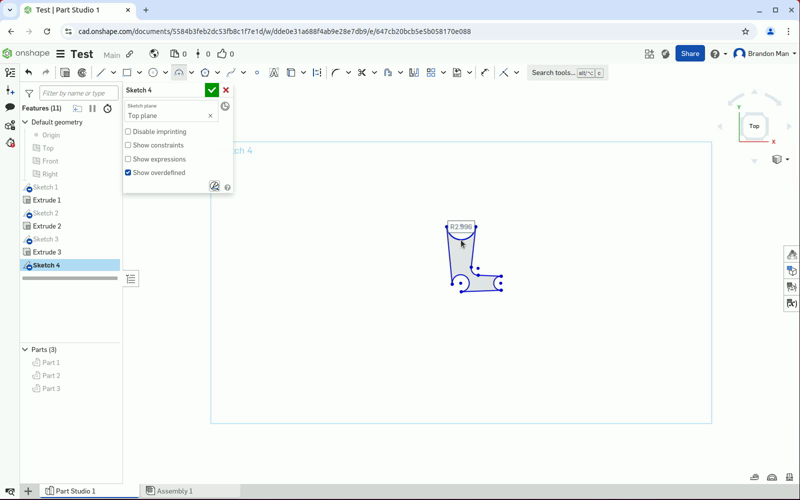
mouse_move(484, 285)
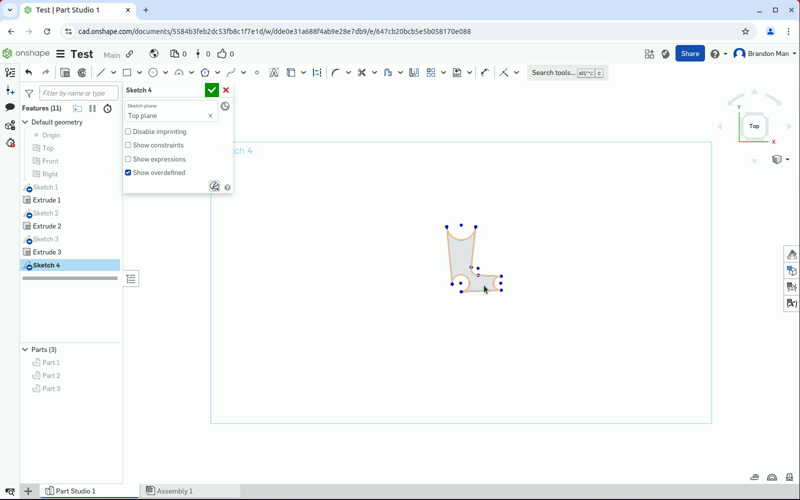
scroll(6)
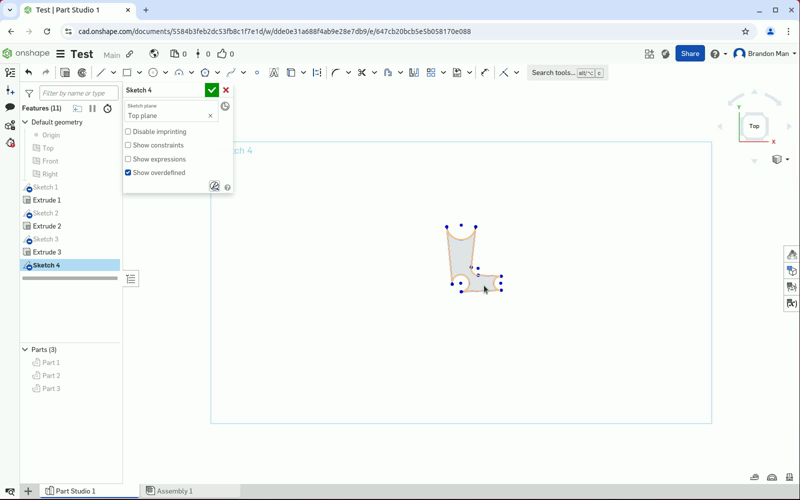
scroll(6)
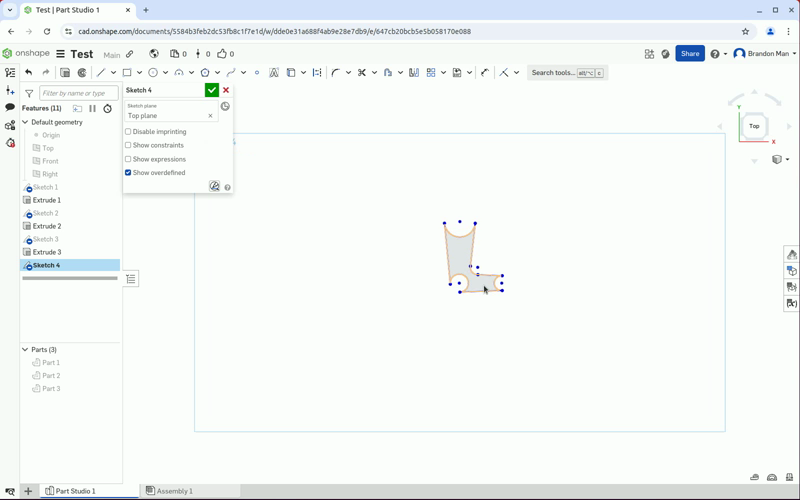
scroll(6)
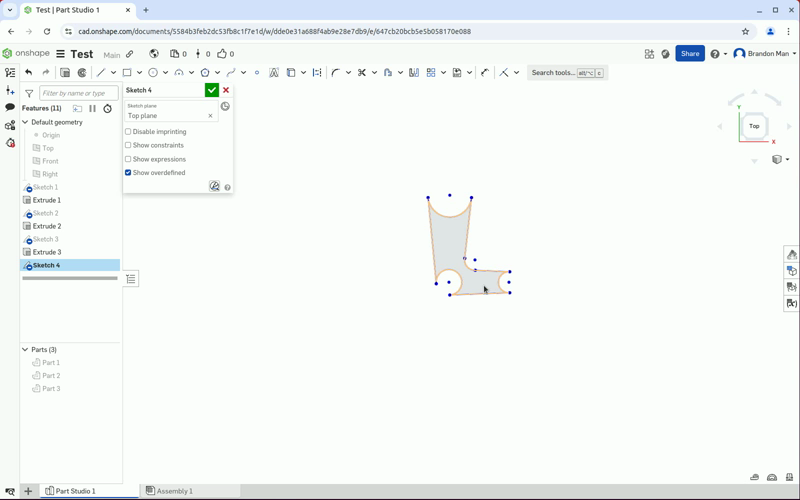
scroll(6)
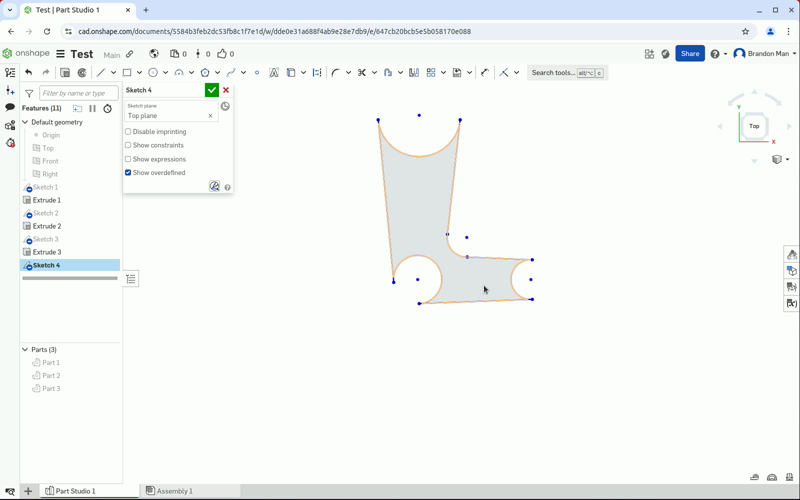
scroll(6)
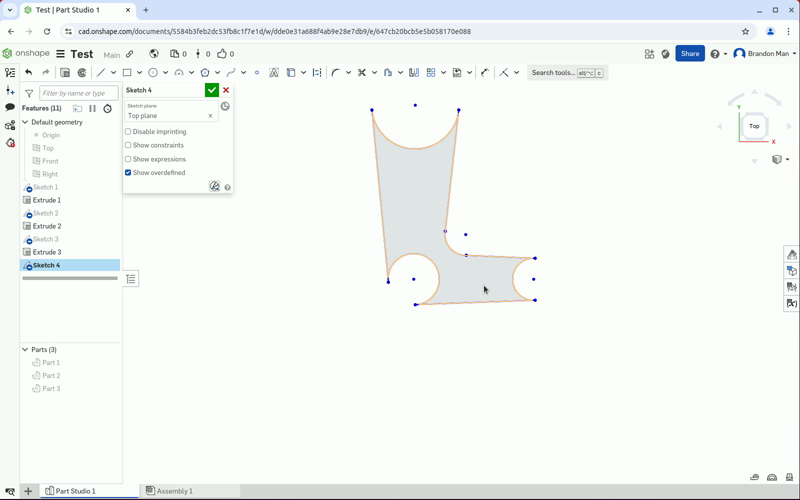
scroll(6)
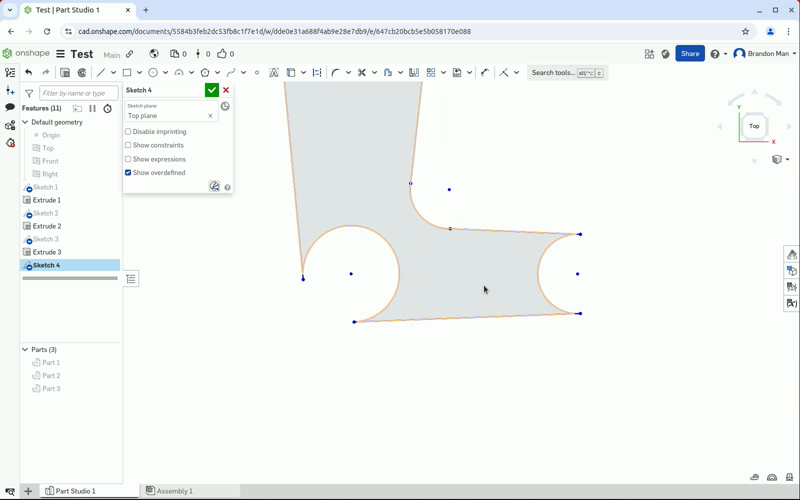
scroll(6)
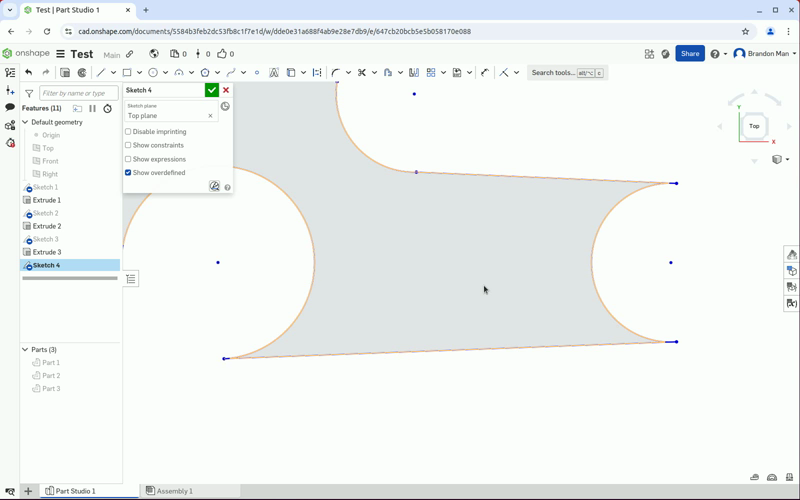
click(484, 285)
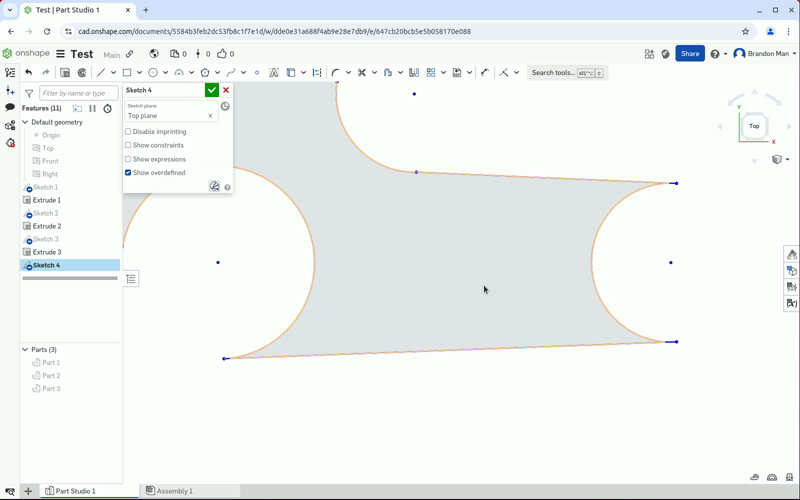
scroll(-6)
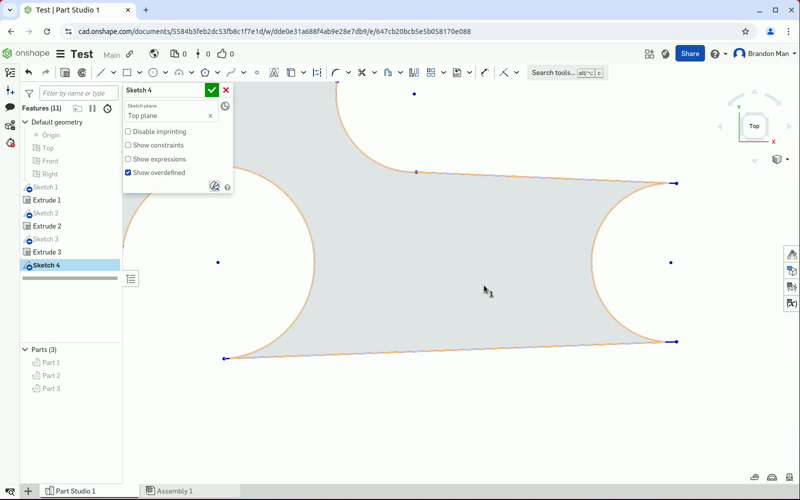
scroll(-6)
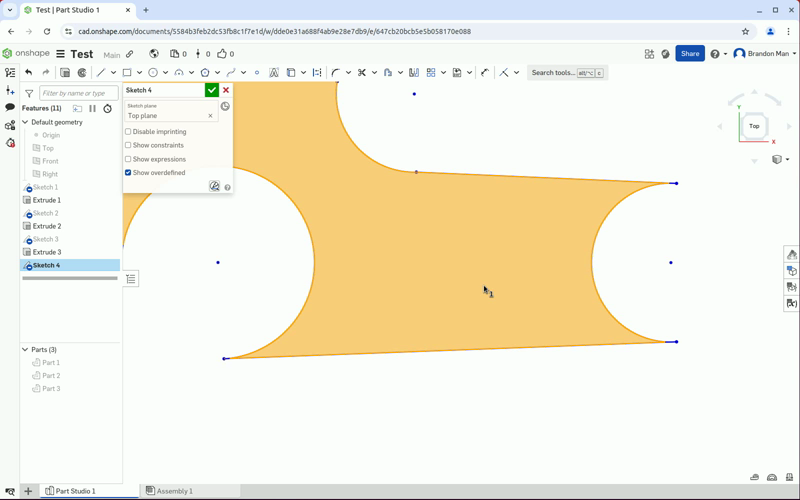
scroll(-6)
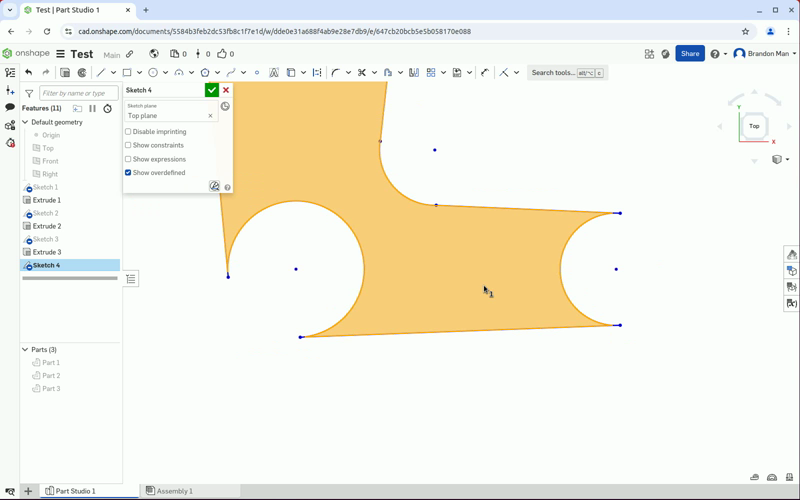
scroll(-6)
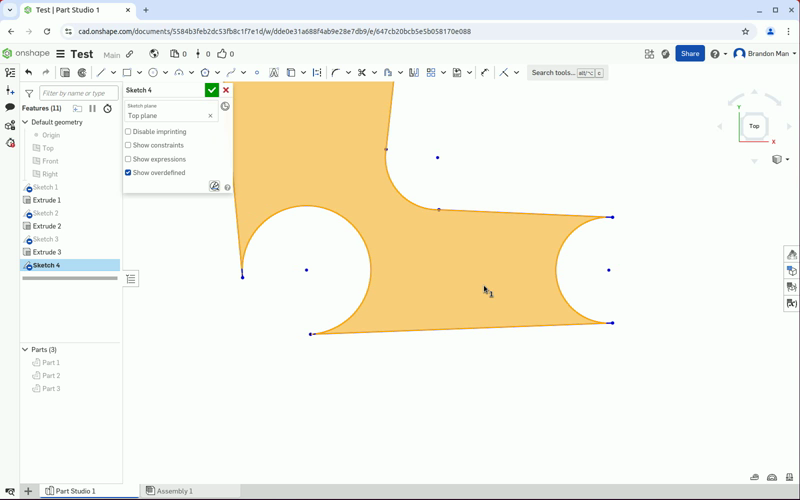
scroll(-6)
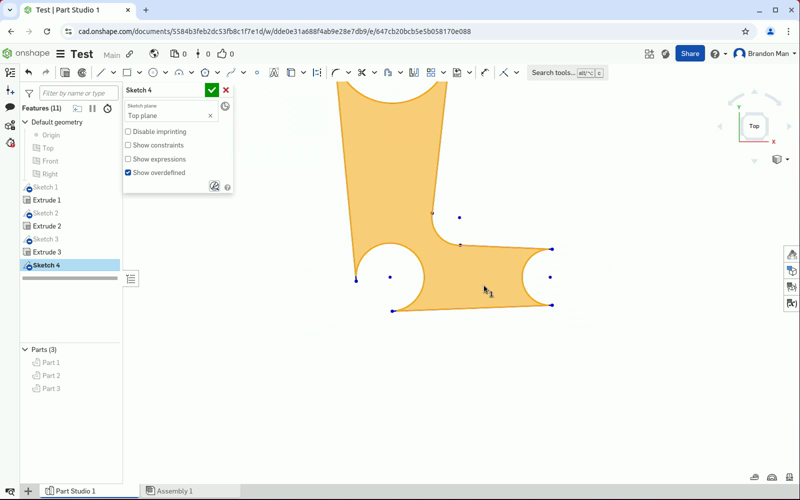
scroll(-6)
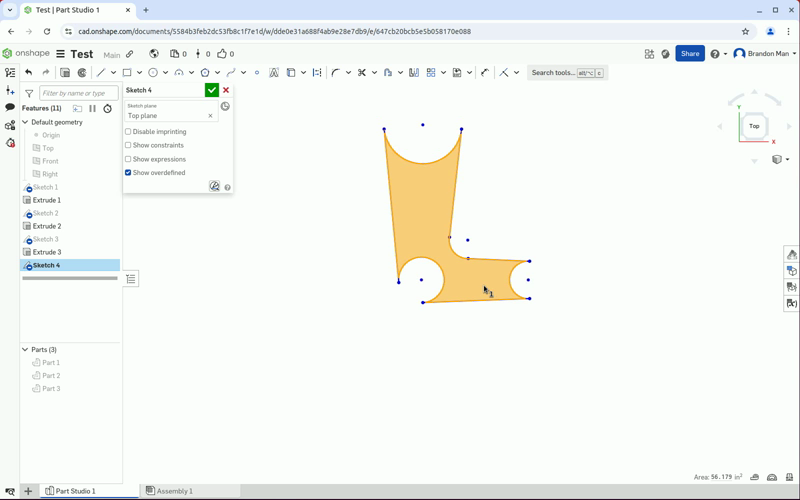
scroll(-6)
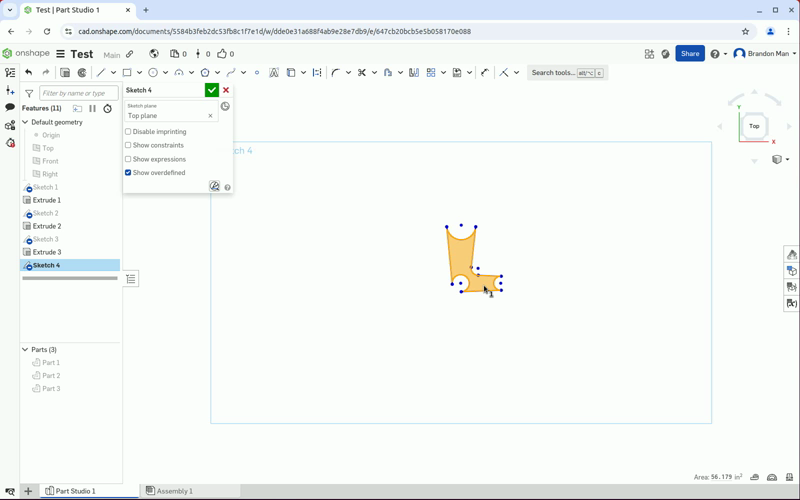
mouse_move(73, 352)
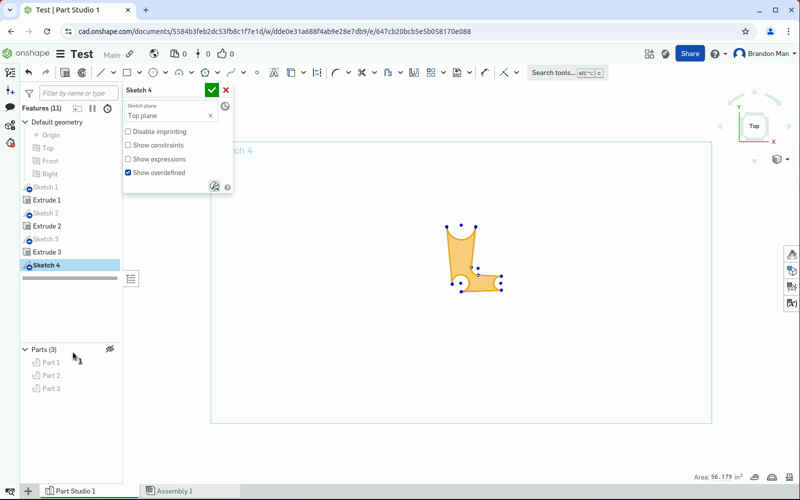
key(shift+y)
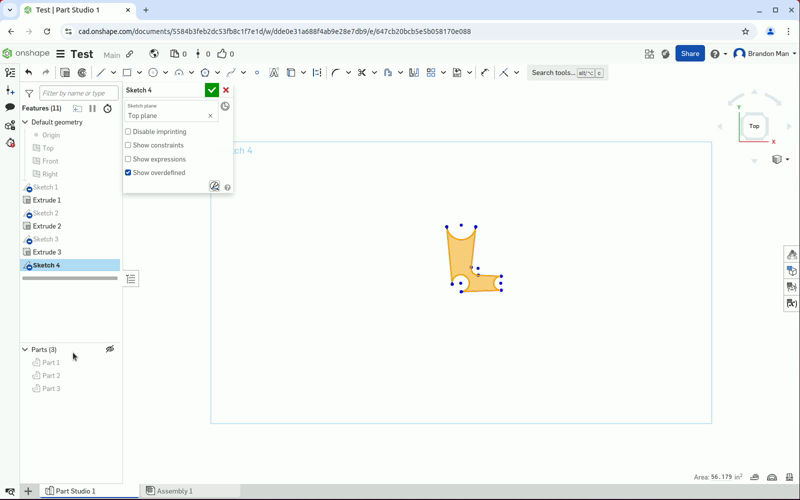
key(shift+e)
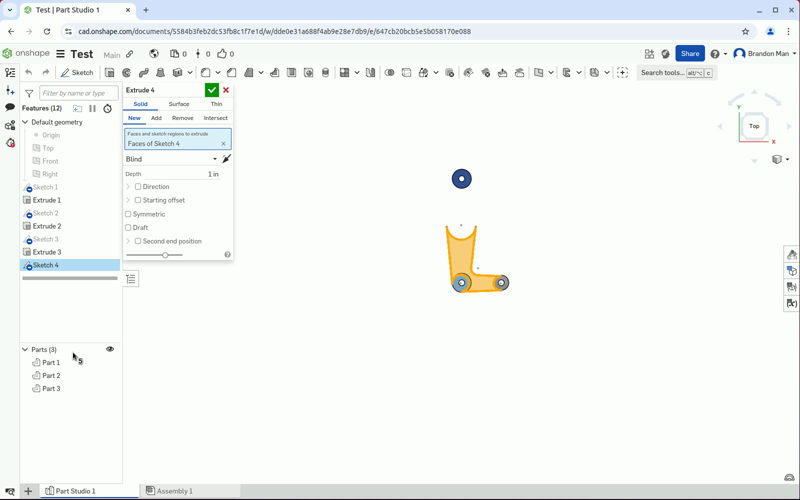
mouse_move(143, 106)
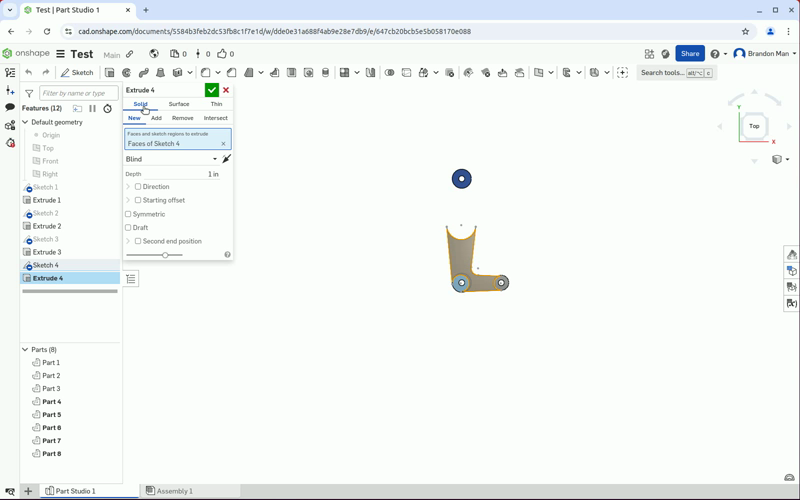
click(143, 106)
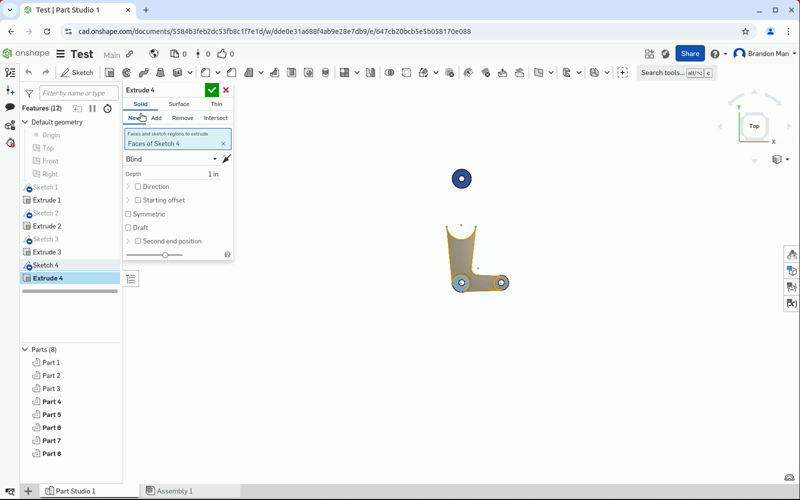
mouse_move(137, 120)
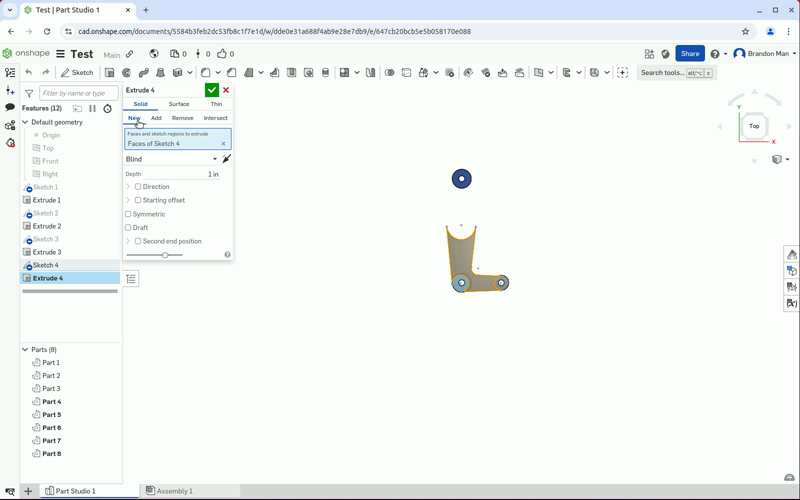
click(137, 120)
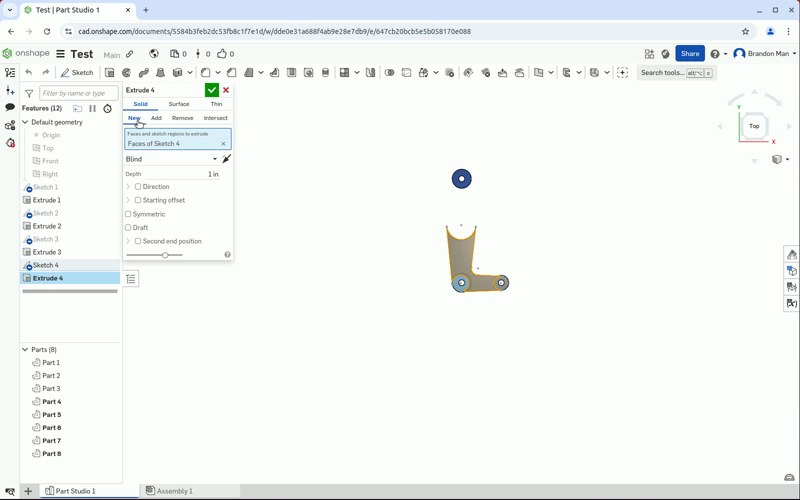
key(tab, 4)
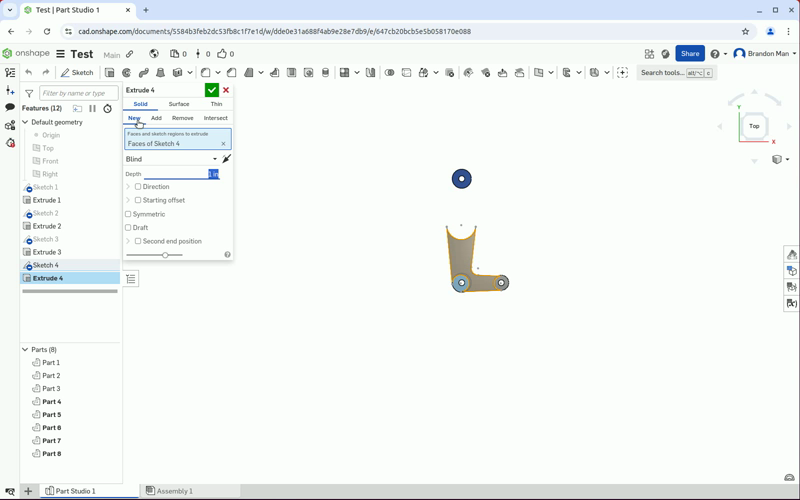
text(0.481)
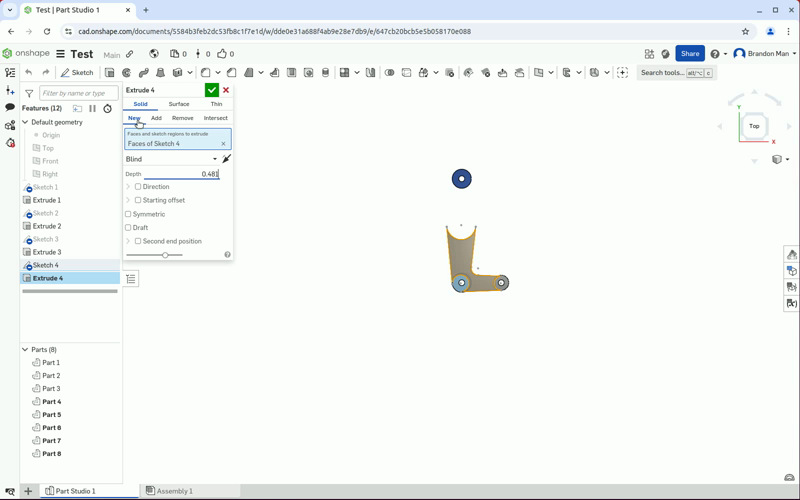
key(enter)
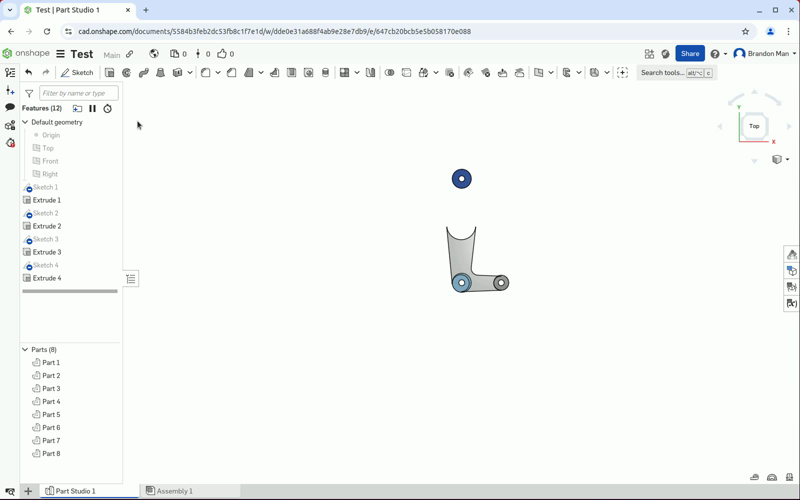
key(shift+h)
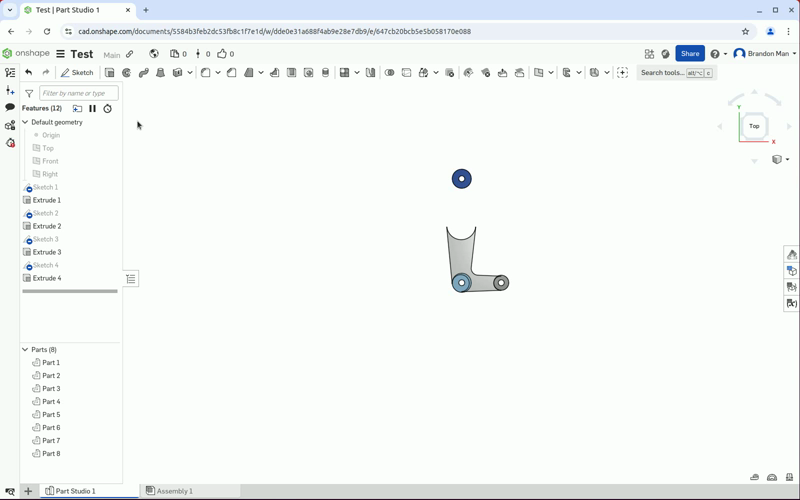
key(shift+h)
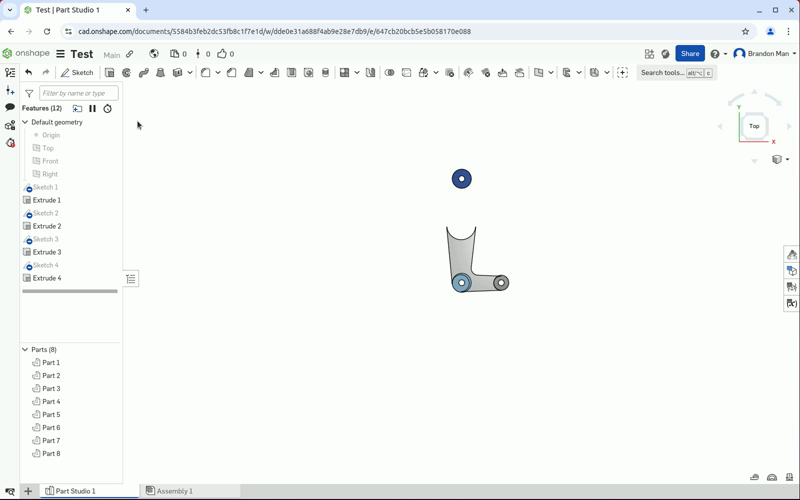
mouse_move(73, 189)
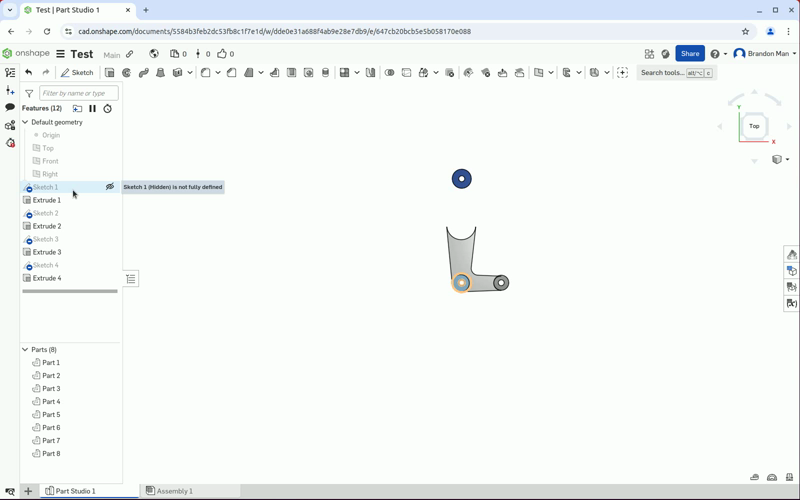
click(73, 189)
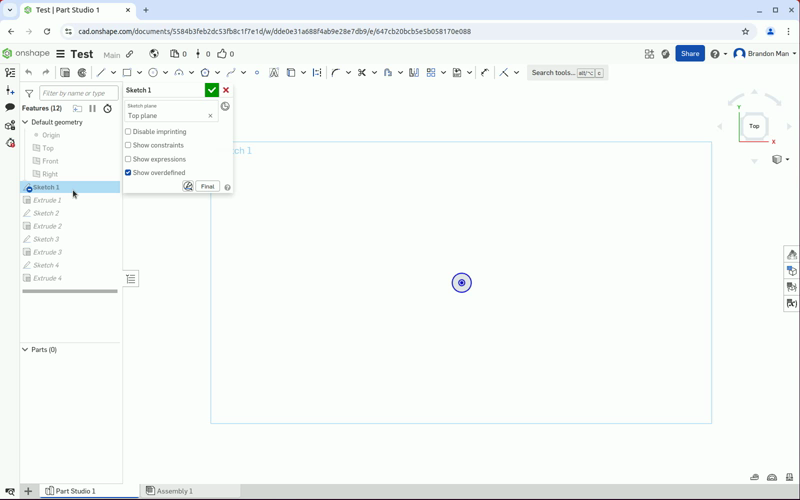
mouse_move(229, 92)
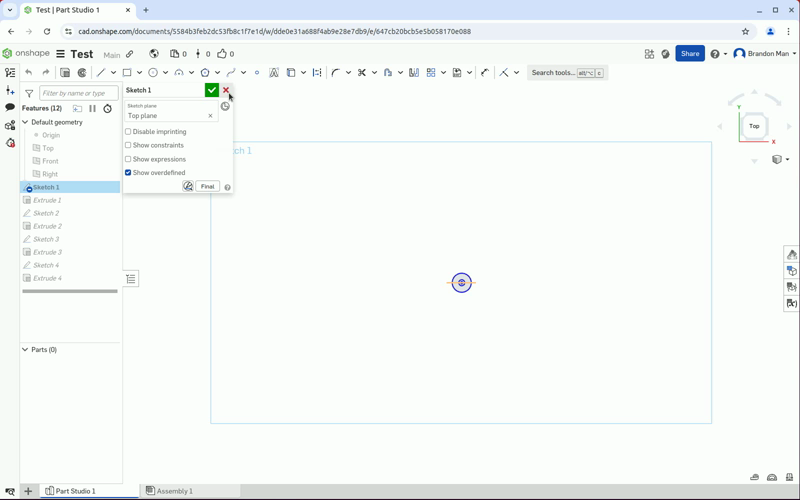
click(229, 92)
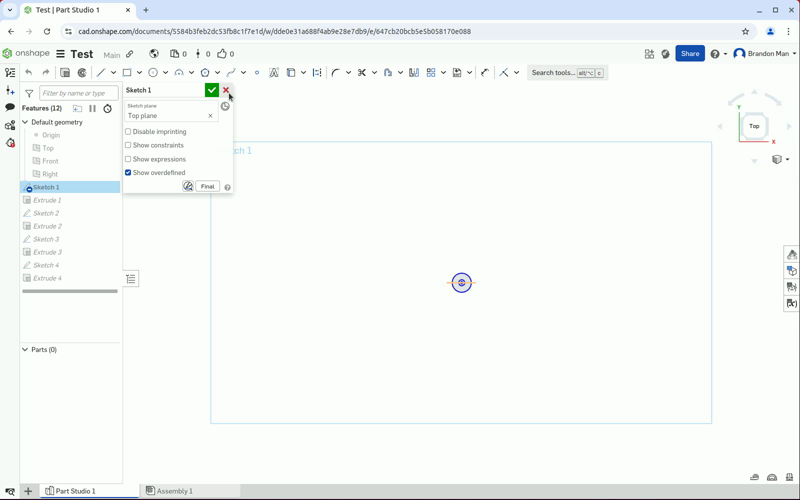
key(shift+s)
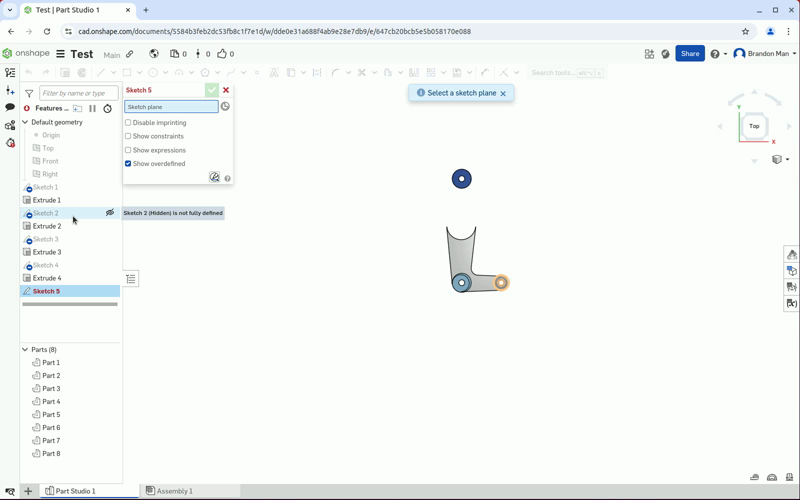
scroll(3)
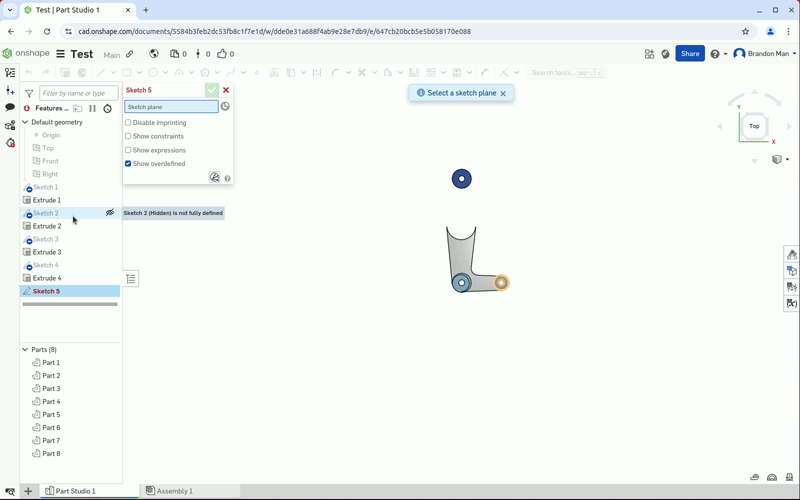
mouse_move(73, 150)
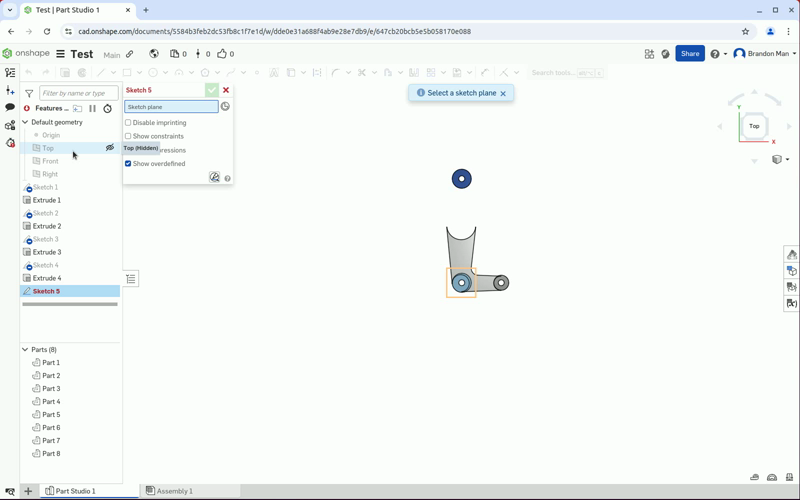
click(73, 150)
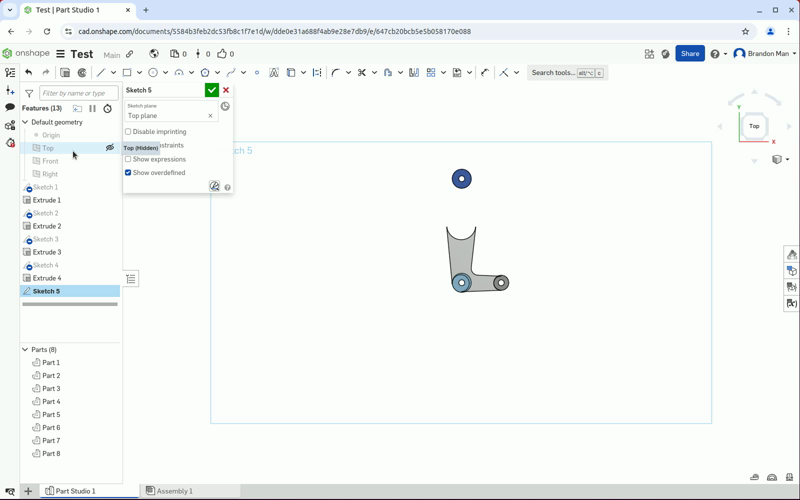
mouse_move(73, 352)
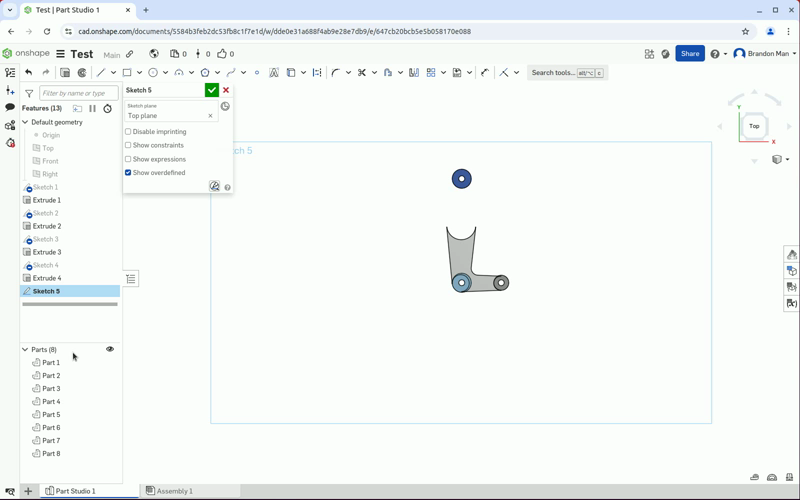
key(y)
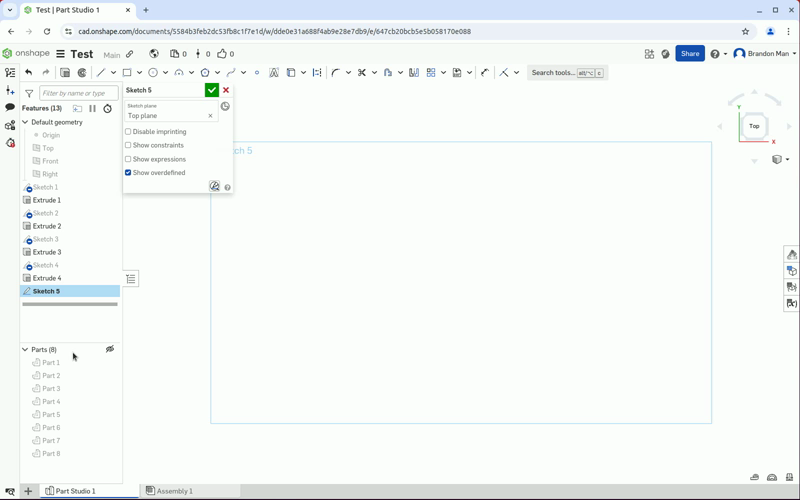
key(a)
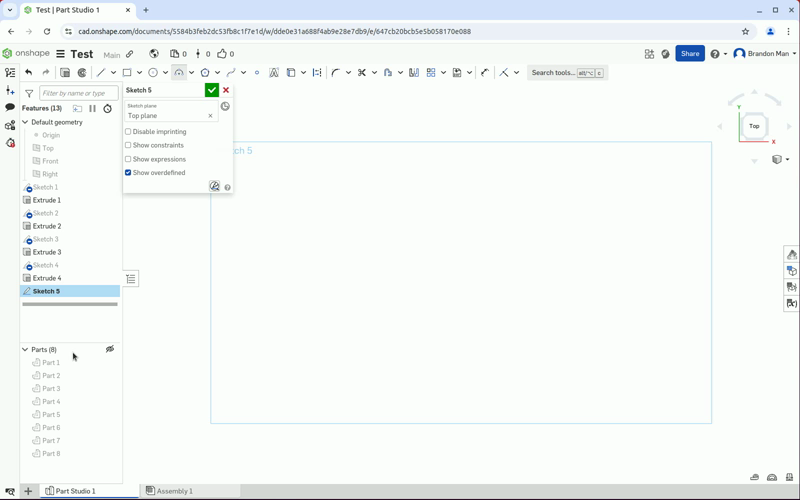
key_down(shift)
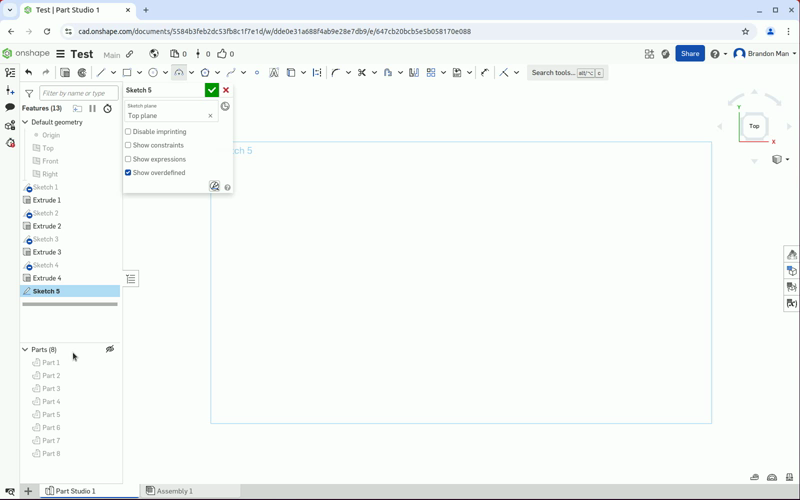
mouse_move(446, 223)
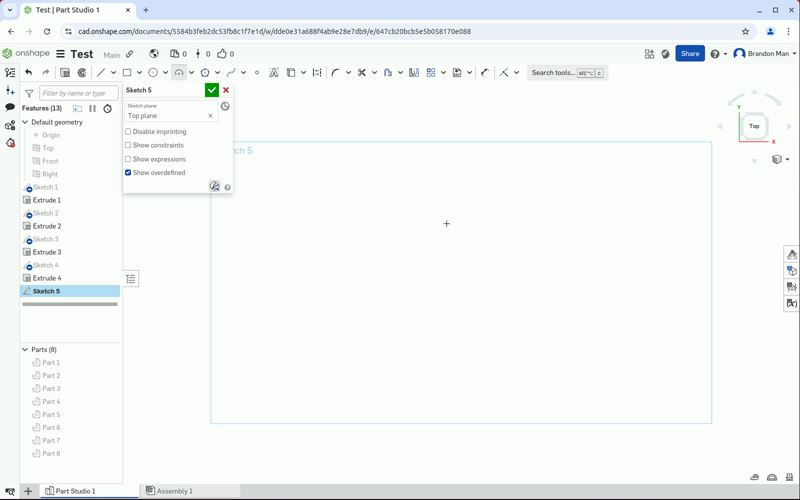
click(446, 223)
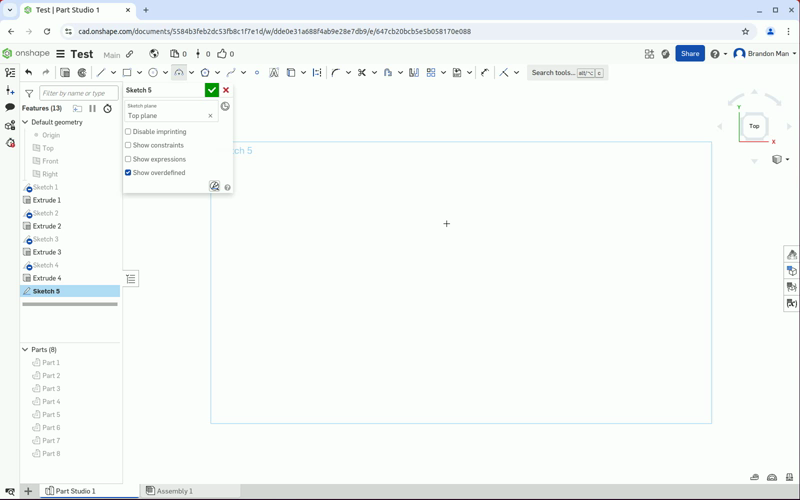
key_up(shift)
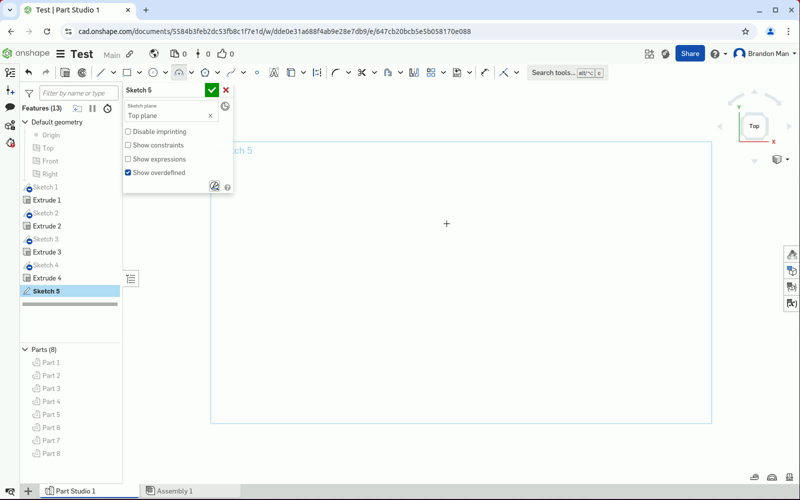
key_down(shift)
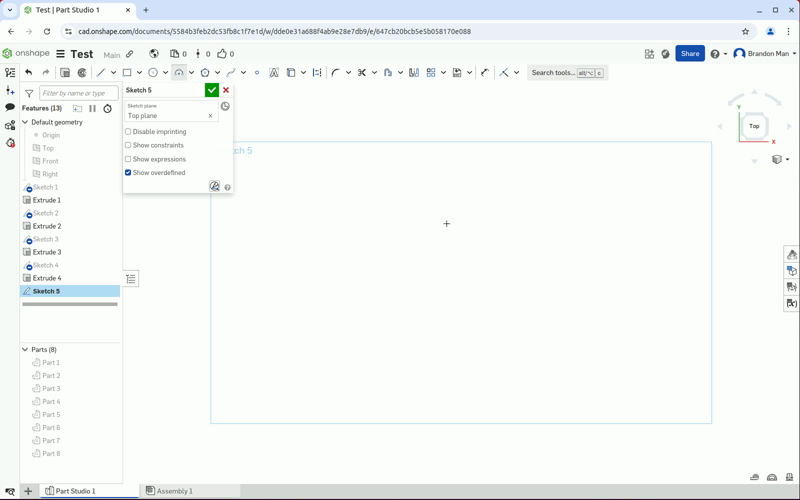
mouse_move(476, 223)
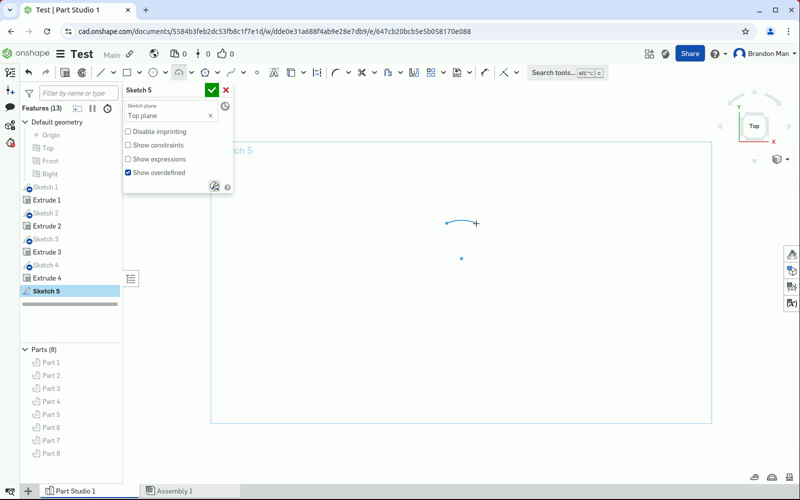
click(476, 223)
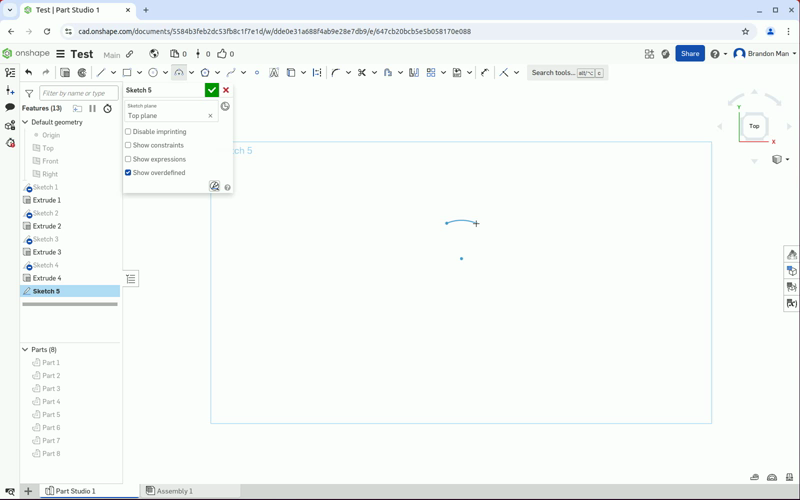
mouse_move(461, 210)
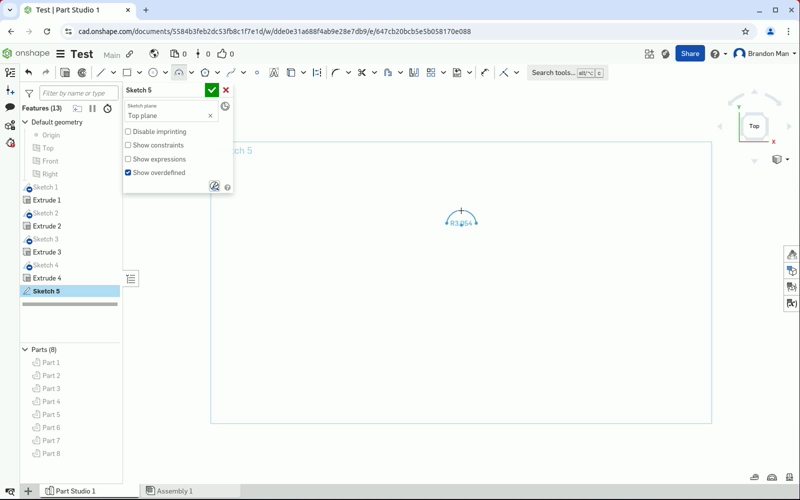
click(461, 210)
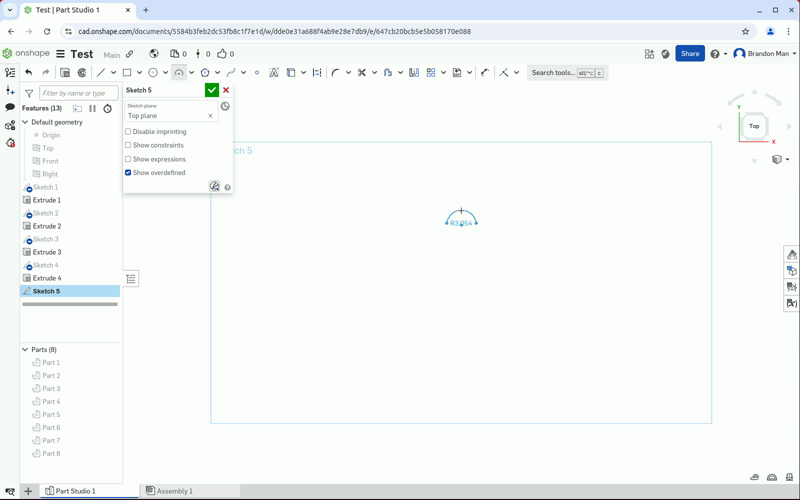
key_up(shift)
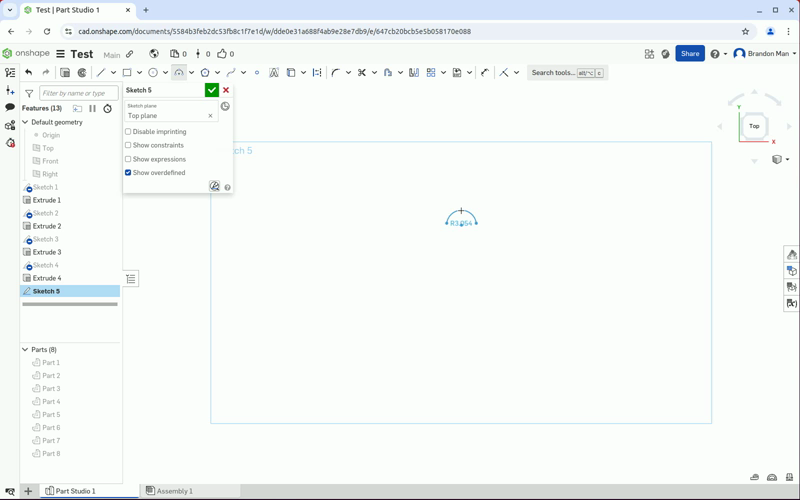
key(esc)
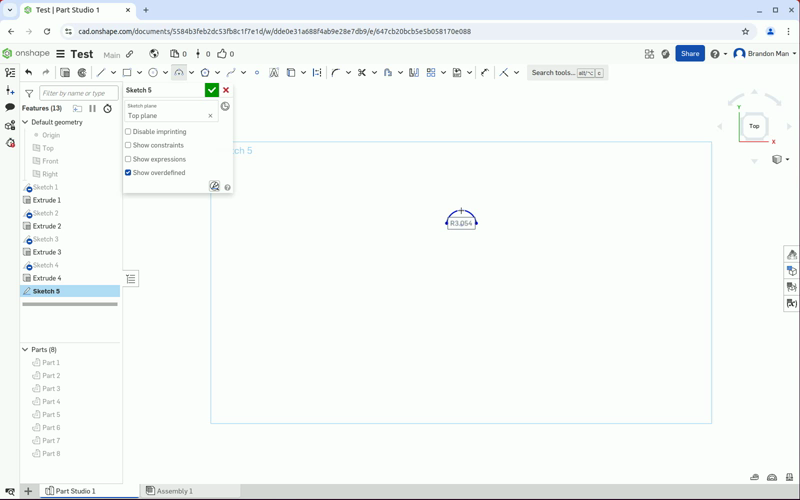
key(l)
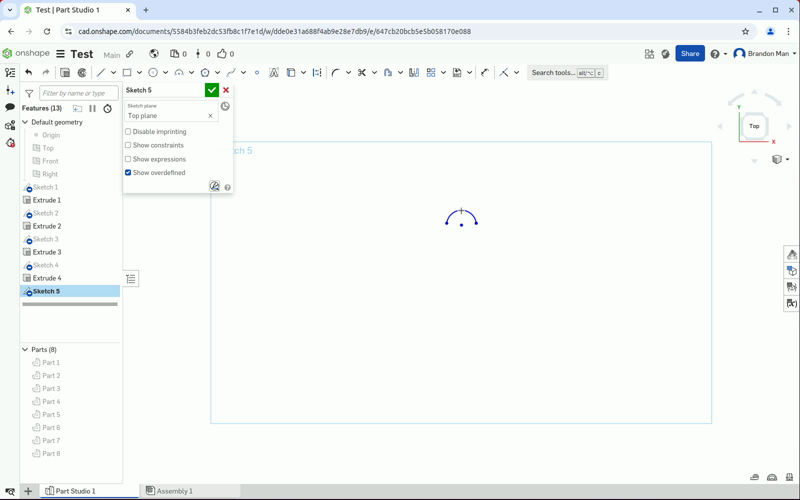
mouse_move(476, 223)
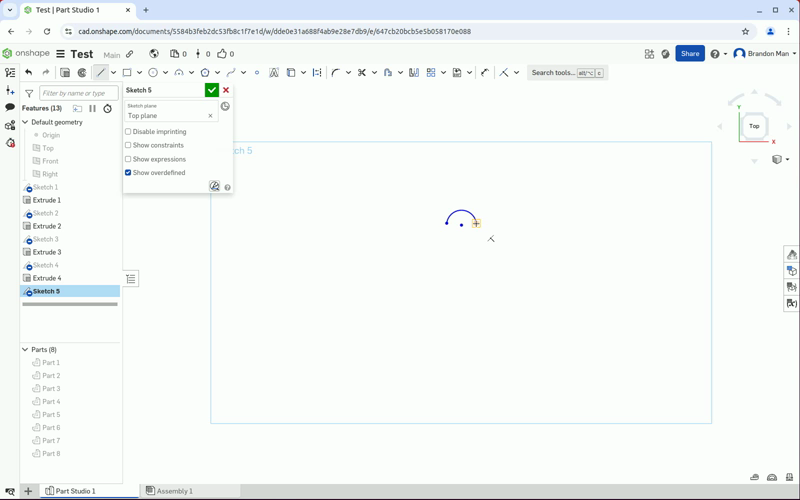
click(476, 223)
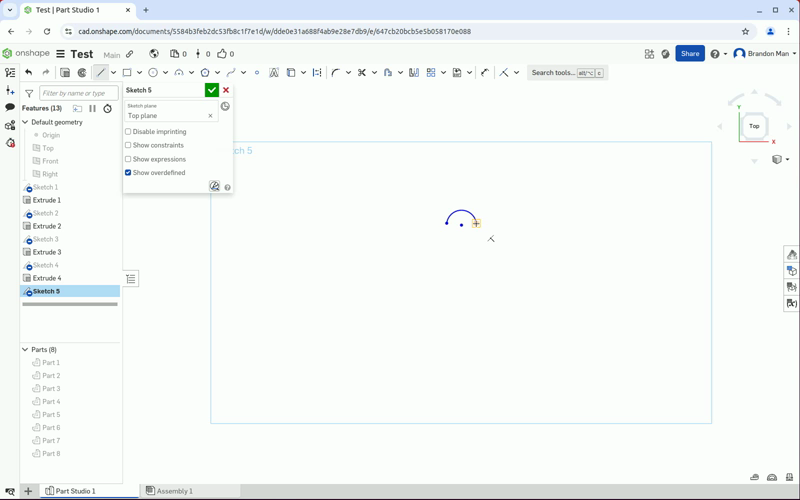
key_down(shift)
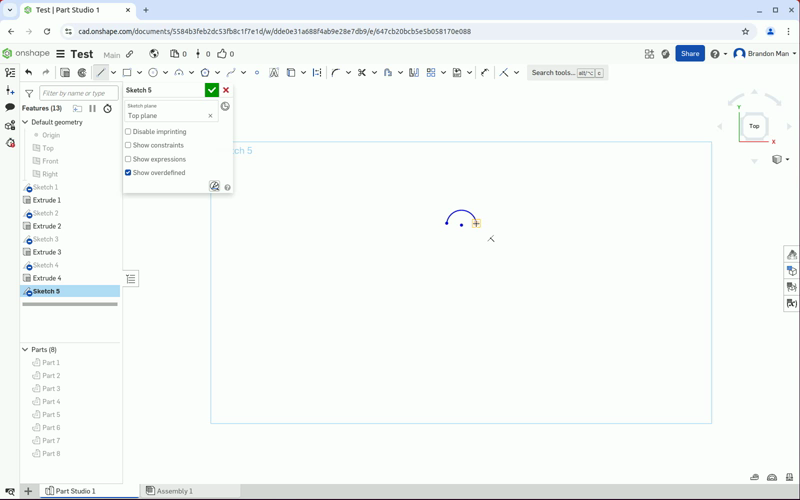
mouse_move(506, 223)
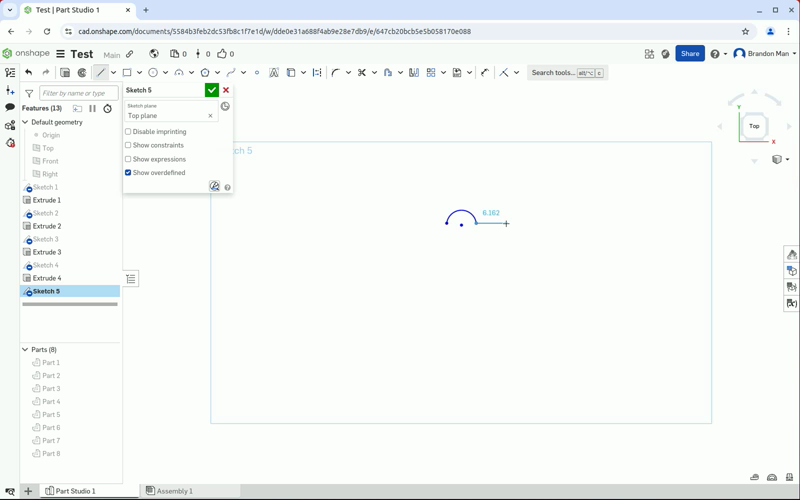
mouse_move(470, 176)
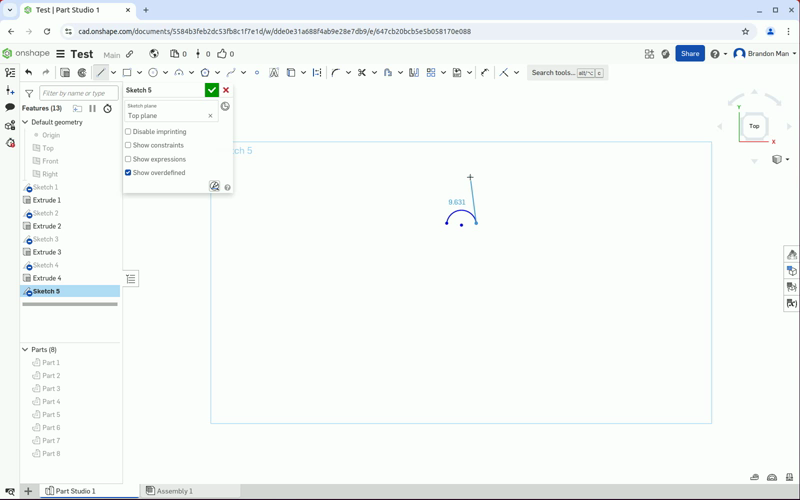
click(470, 176)
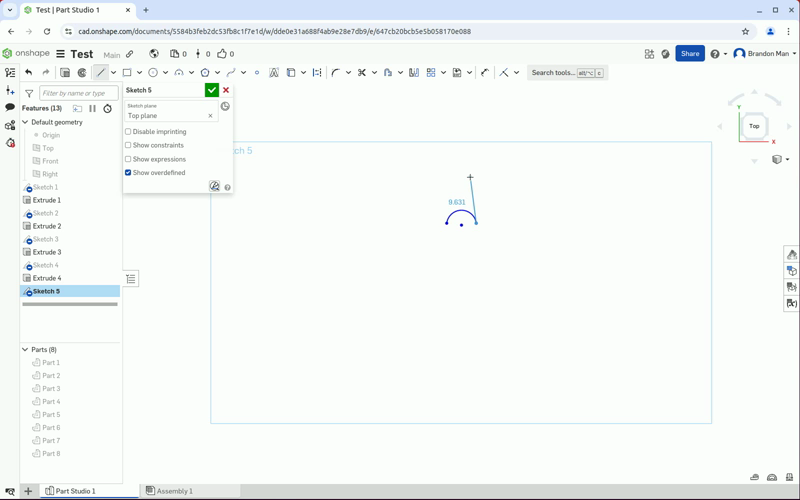
key_up(shift)
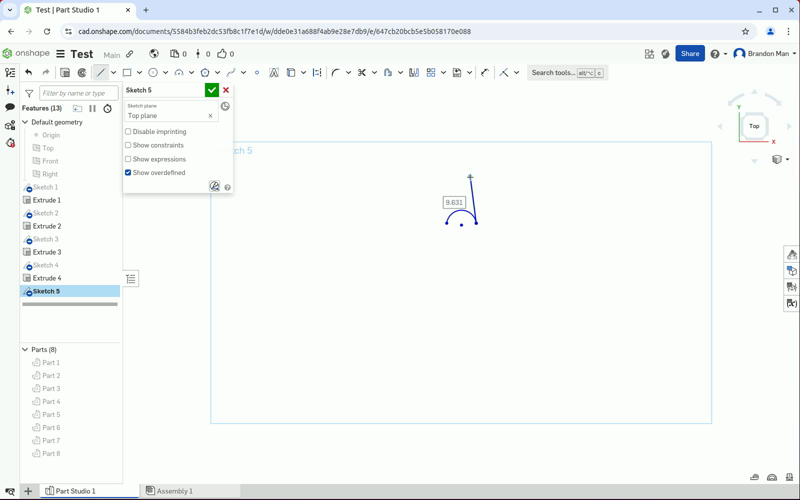
key(esc)
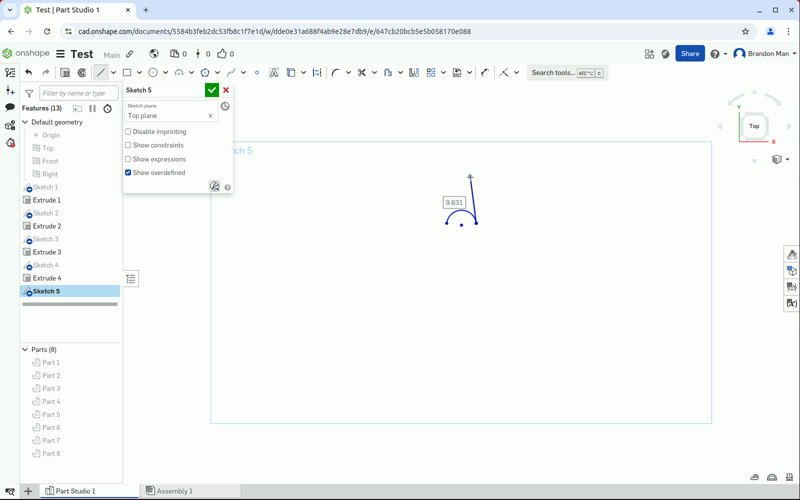
key(a)
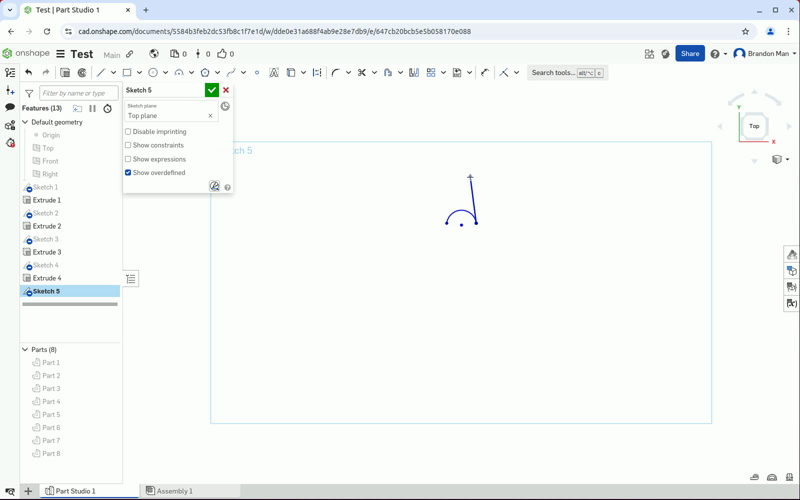
mouse_move(470, 176)
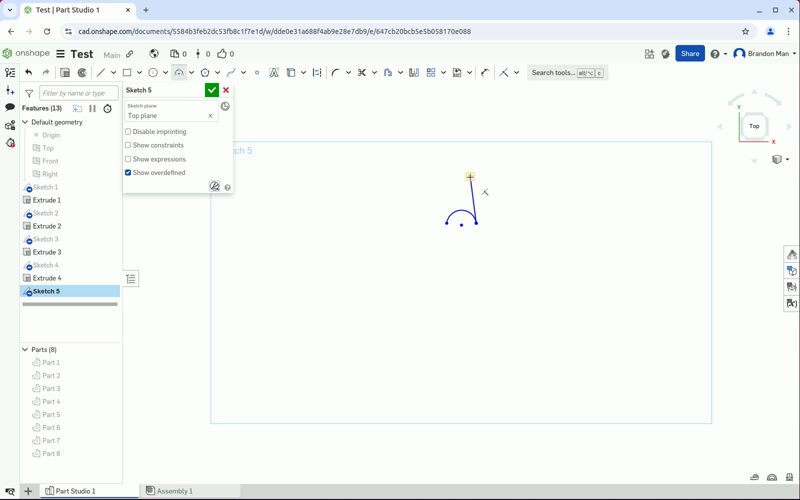
click(470, 176)
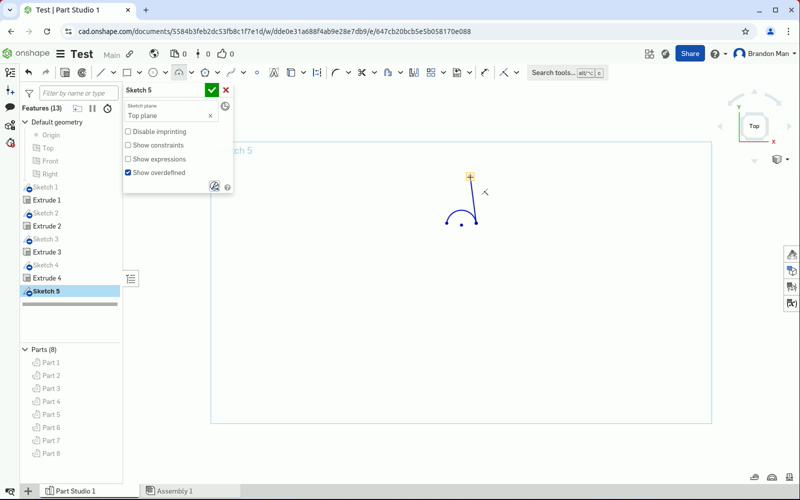
key_down(shift)
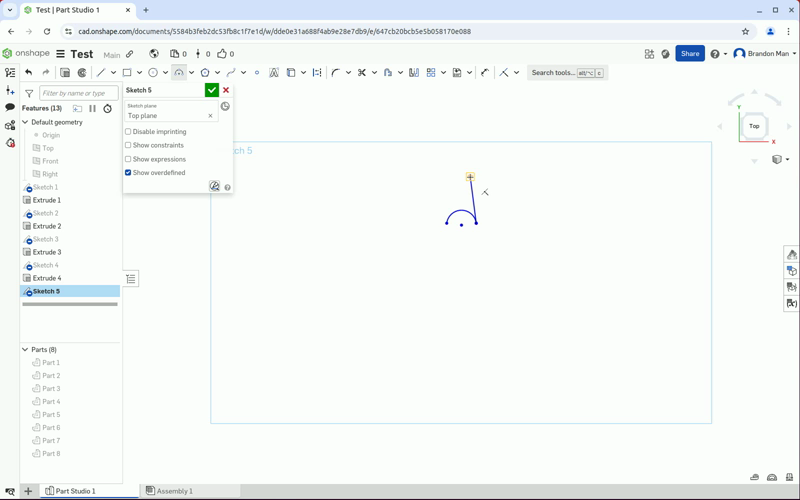
mouse_move(452, 176)
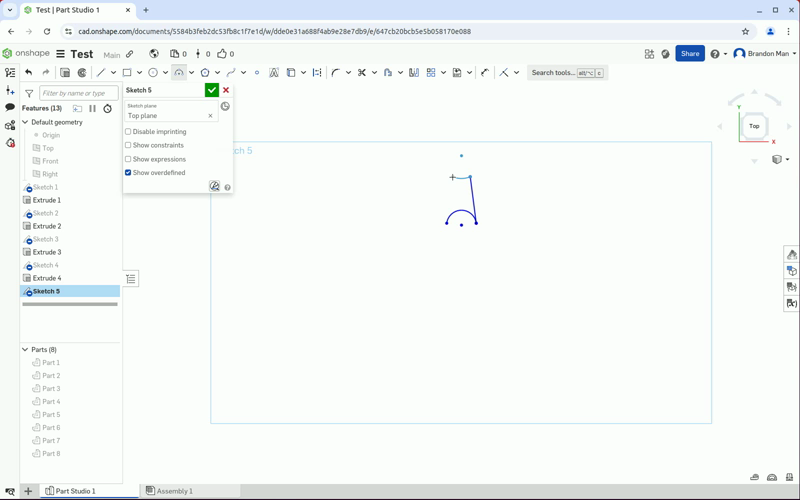
click(452, 176)
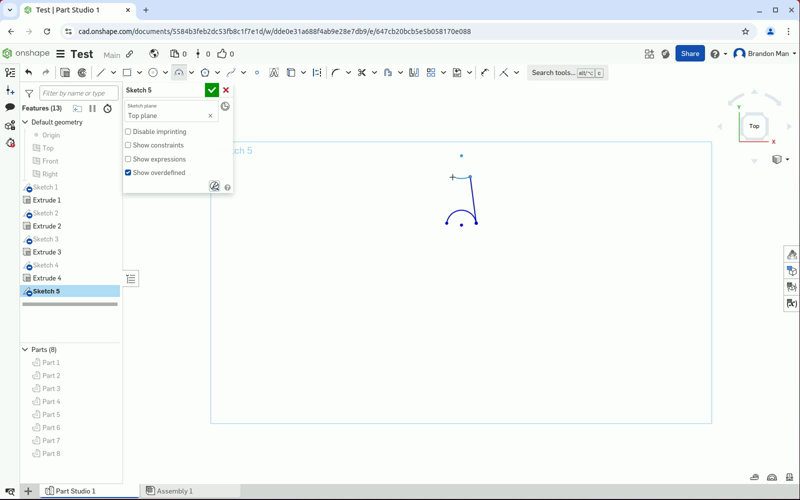
mouse_move(461, 186)
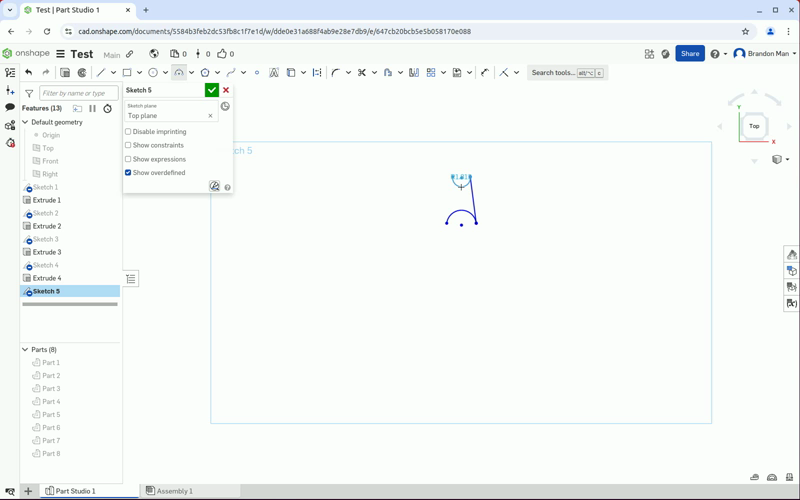
click(461, 186)
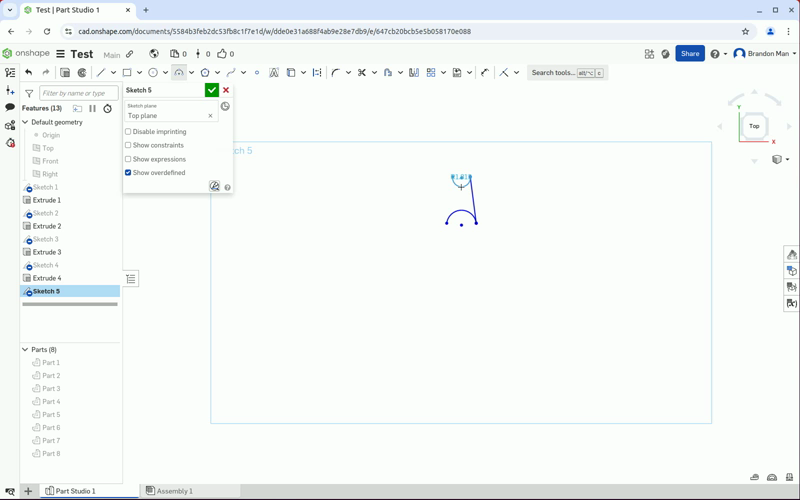
key_up(shift)
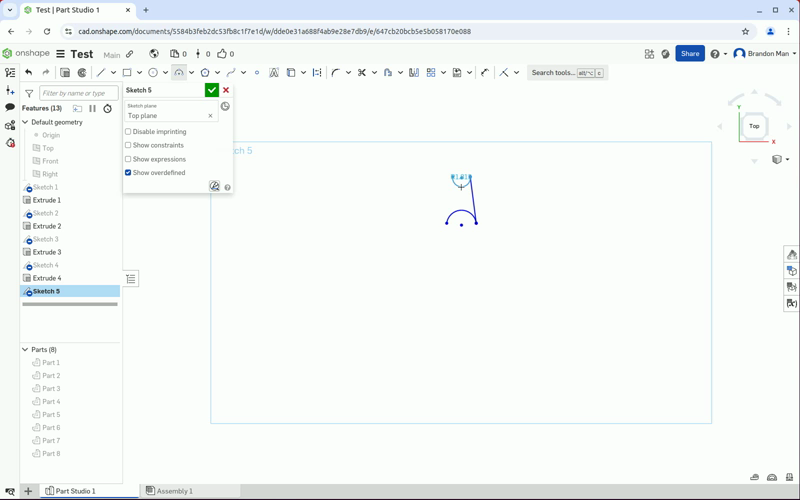
key(esc)
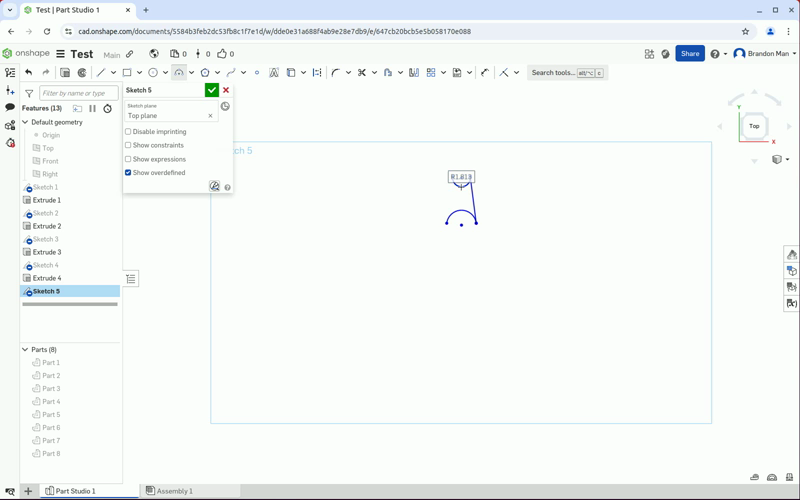
key(l)
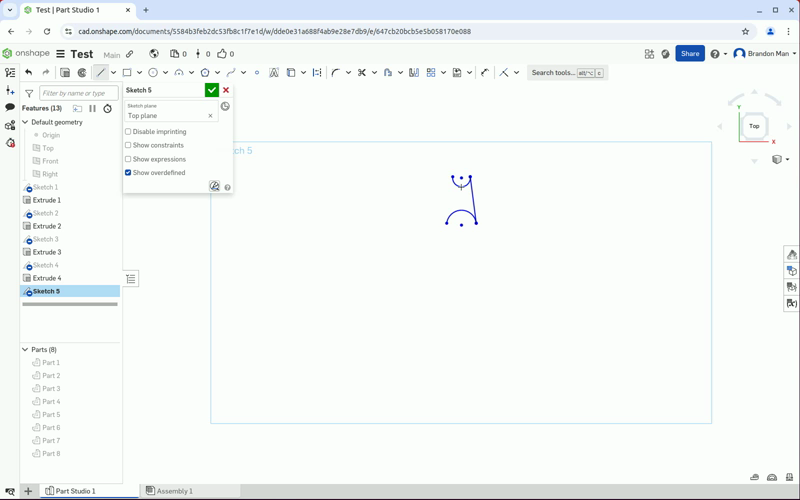
mouse_move(452, 176)
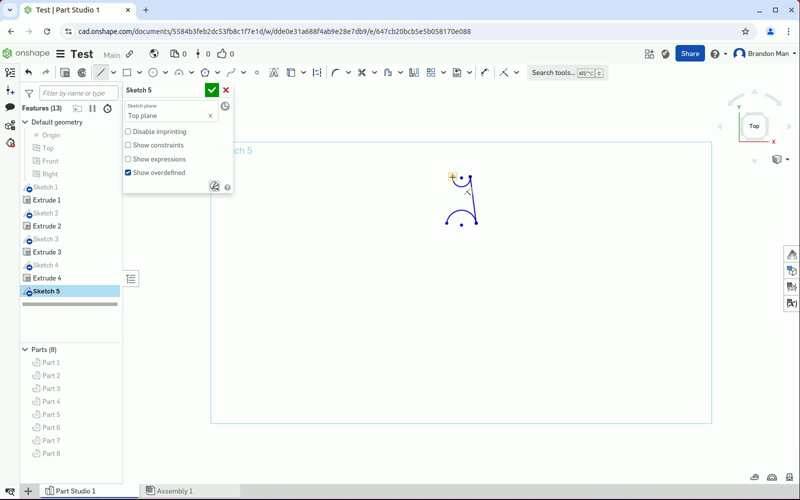
click(452, 176)
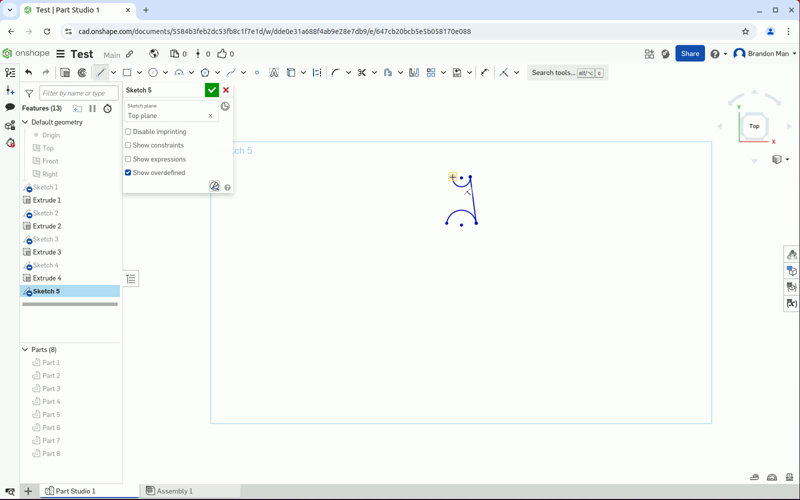
mouse_move(482, 176)
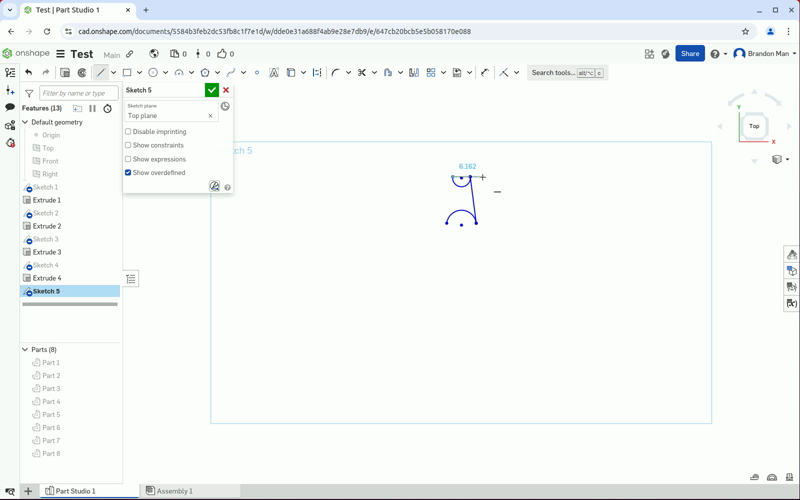
key_down(shift)
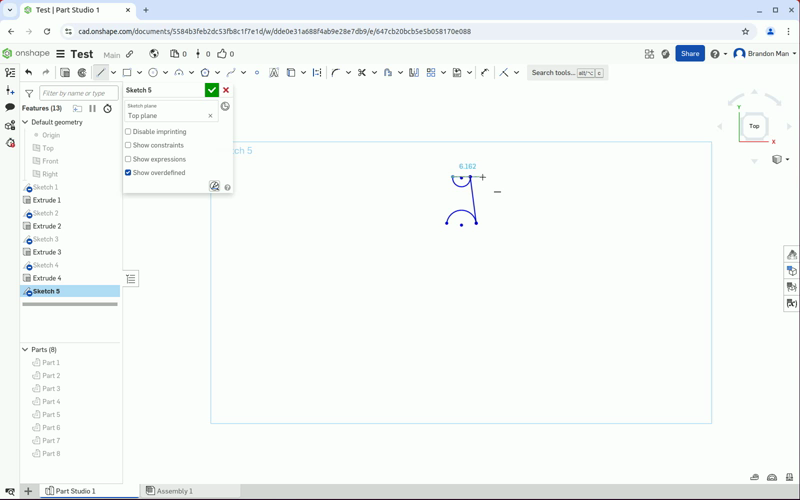
mouse_move(446, 223)
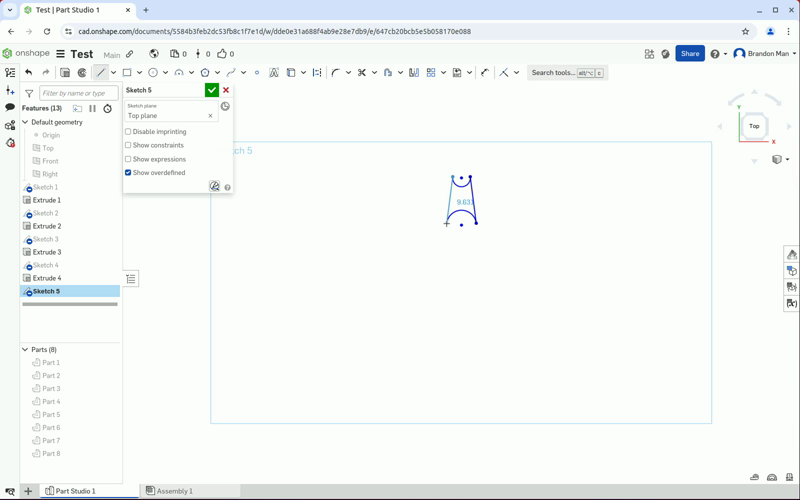
key_up(shift)
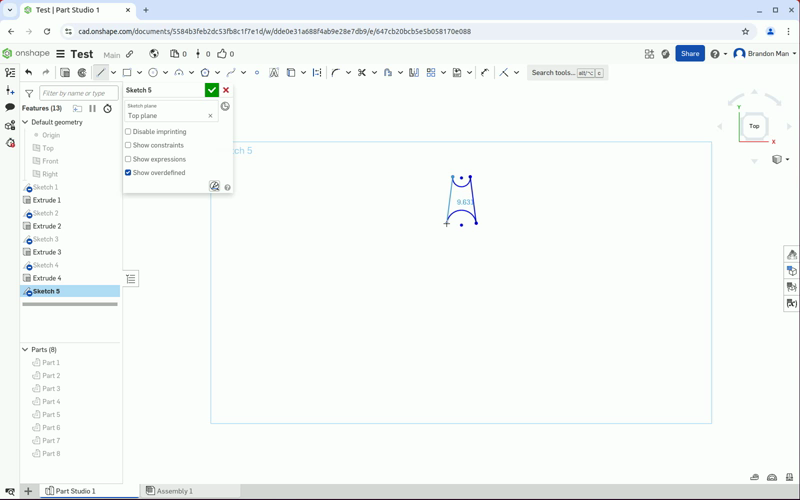
click(446, 223)
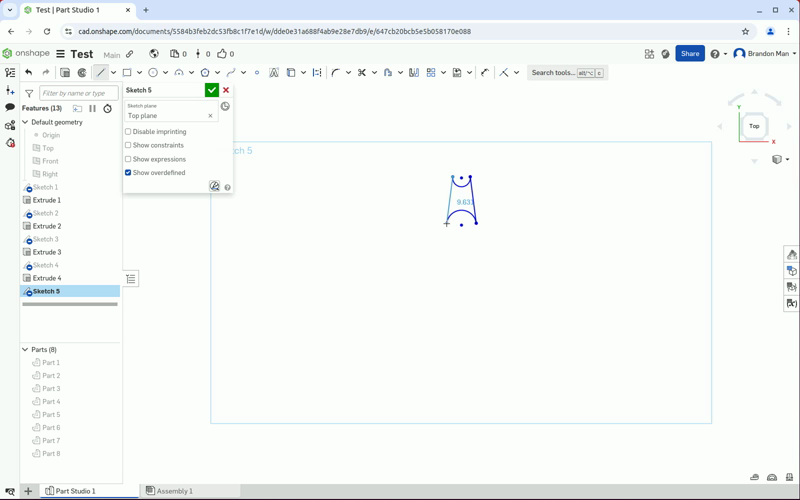
key(esc)
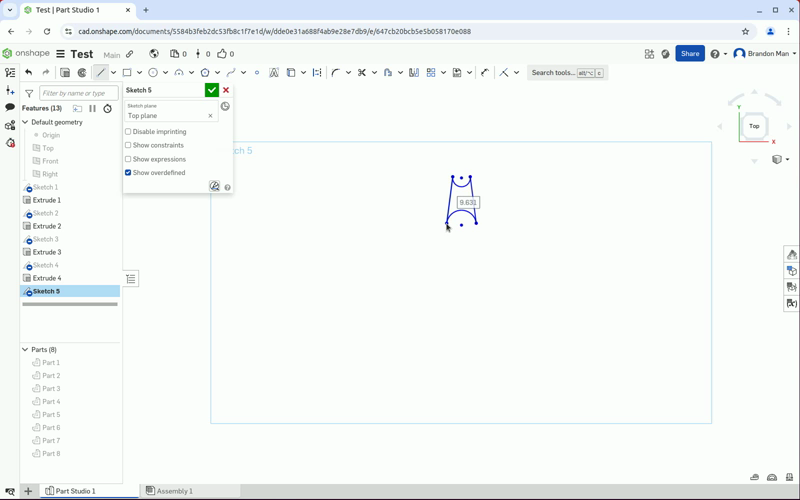
key(c)
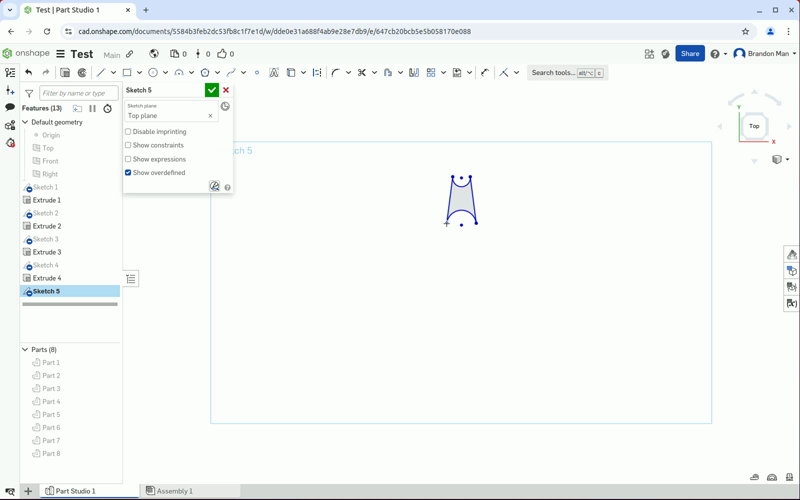
key_down(shift)
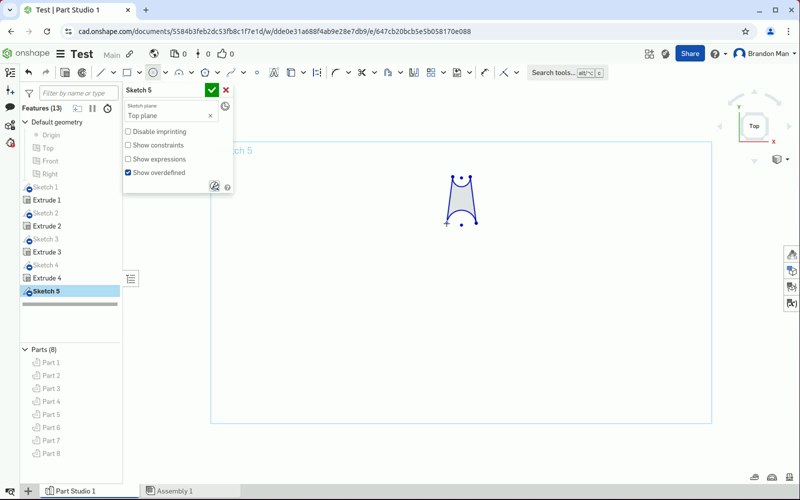
mouse_move(458, 191)
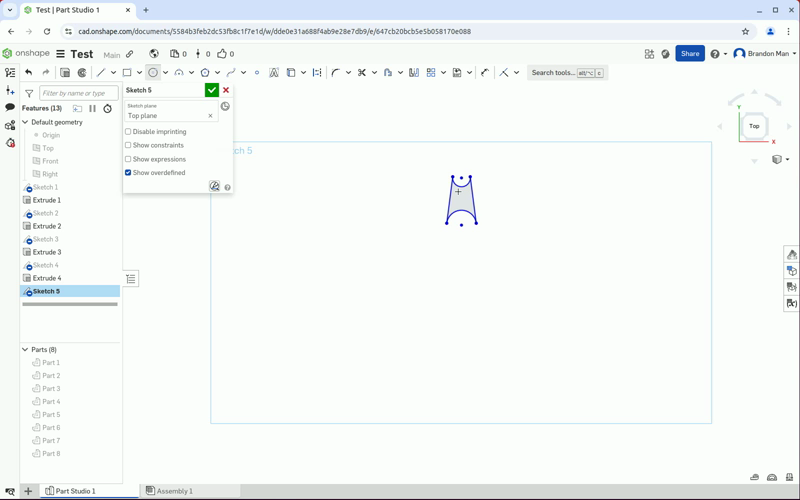
click(458, 191)
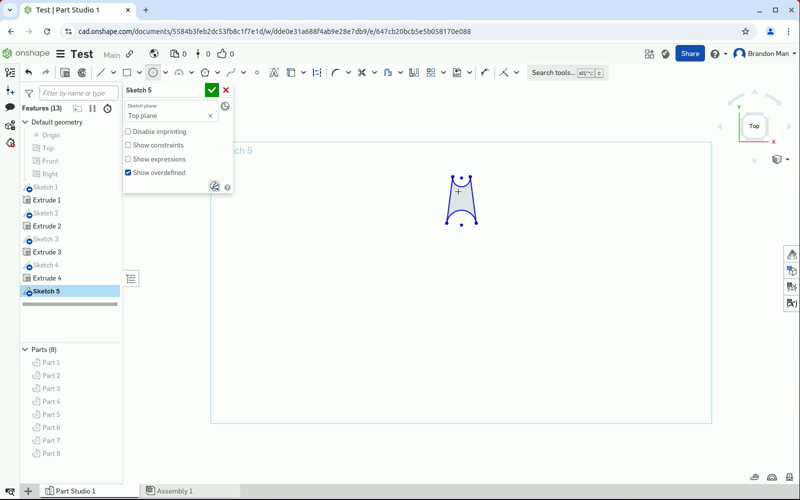
key_up(shift)
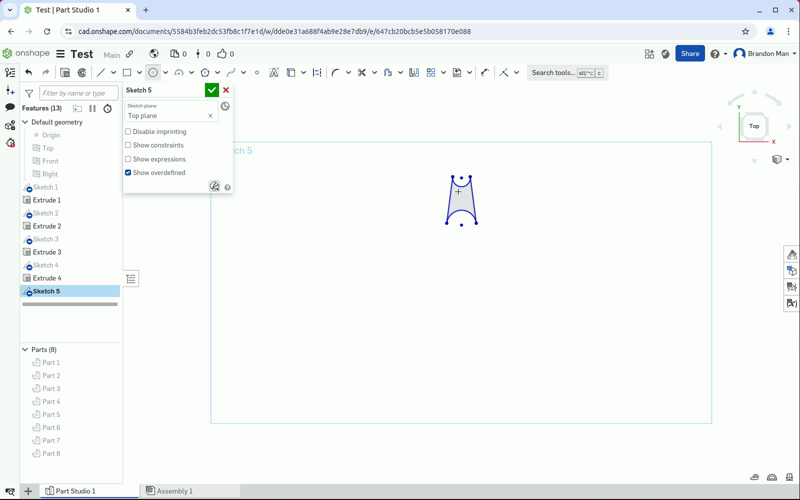
mouse_move(461, 191)
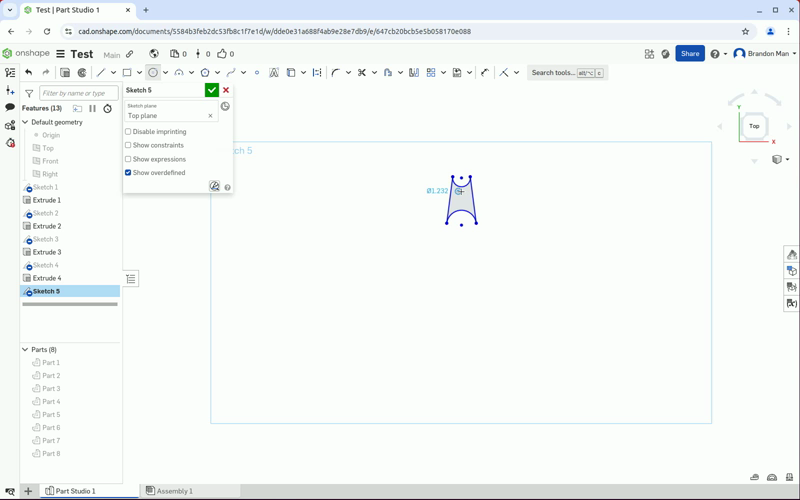
scroll(6)
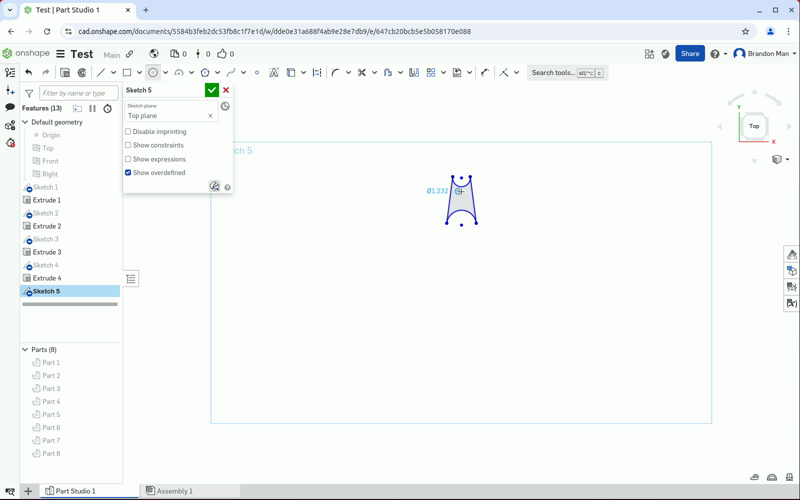
scroll(6)
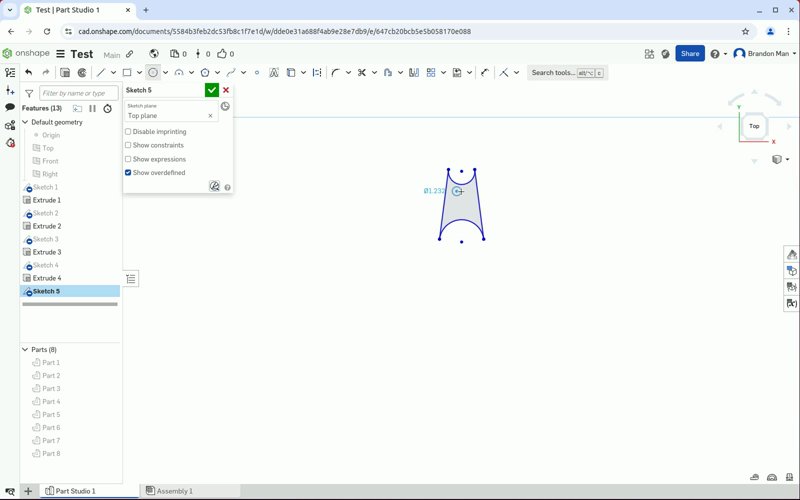
scroll(6)
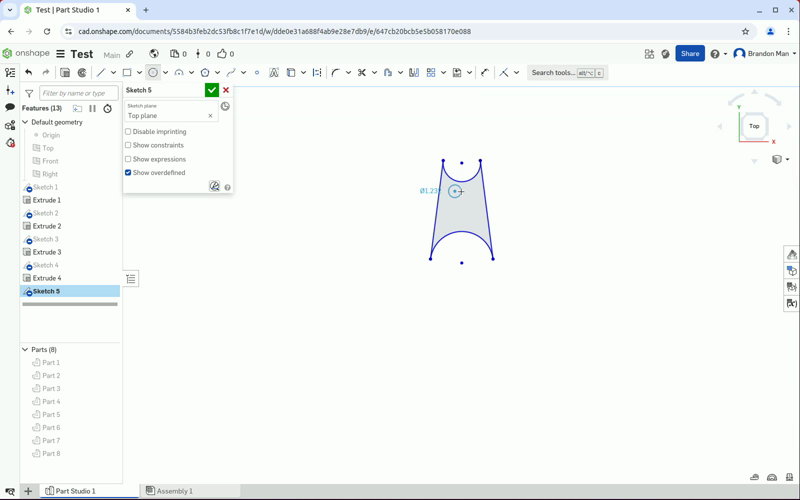
scroll(6)
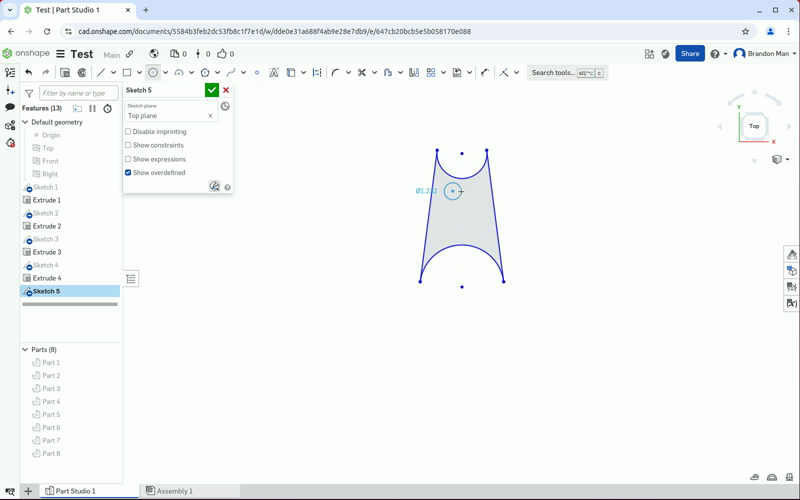
scroll(6)
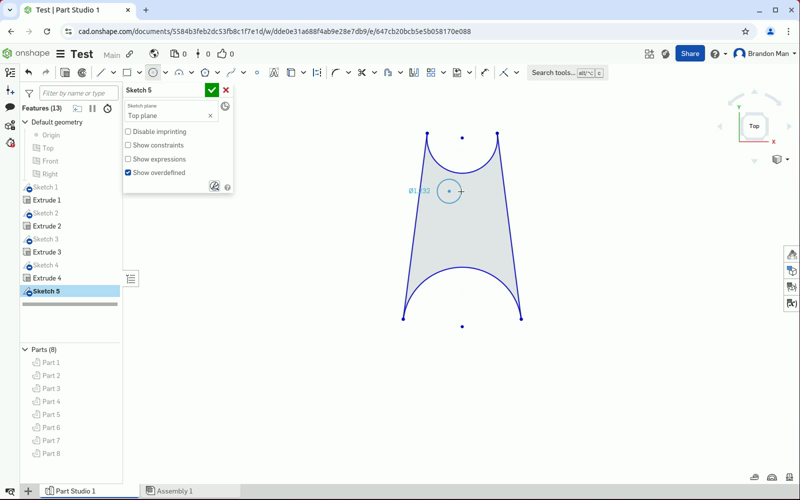
scroll(6)
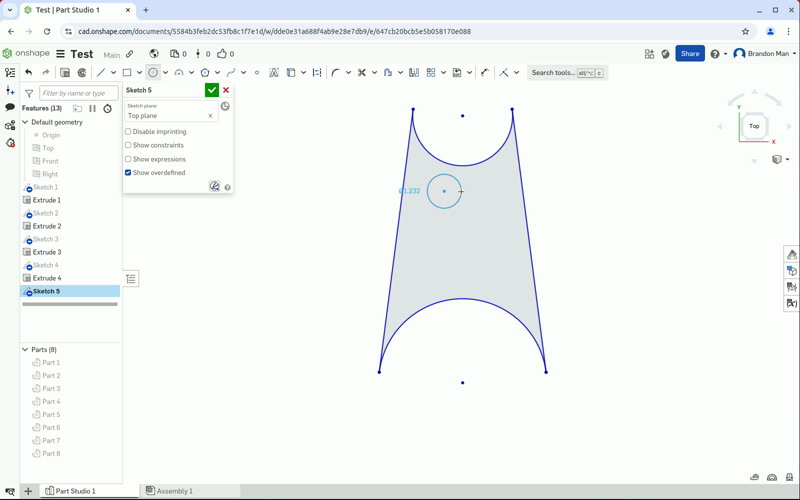
scroll(6)
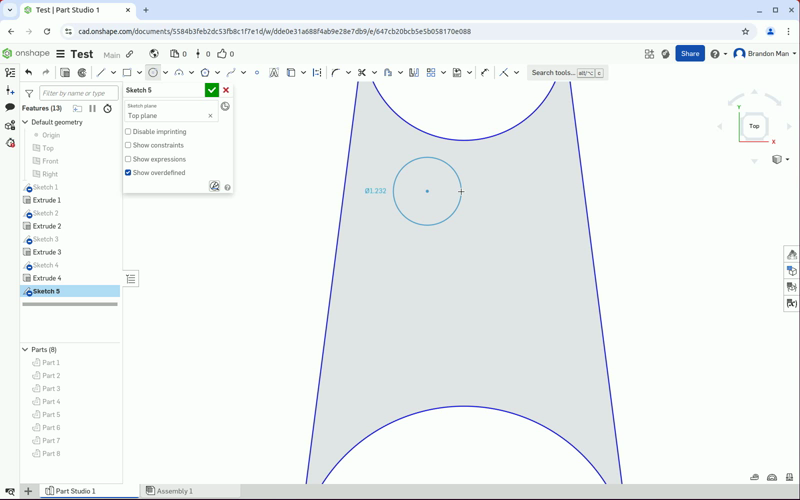
click(461, 191)
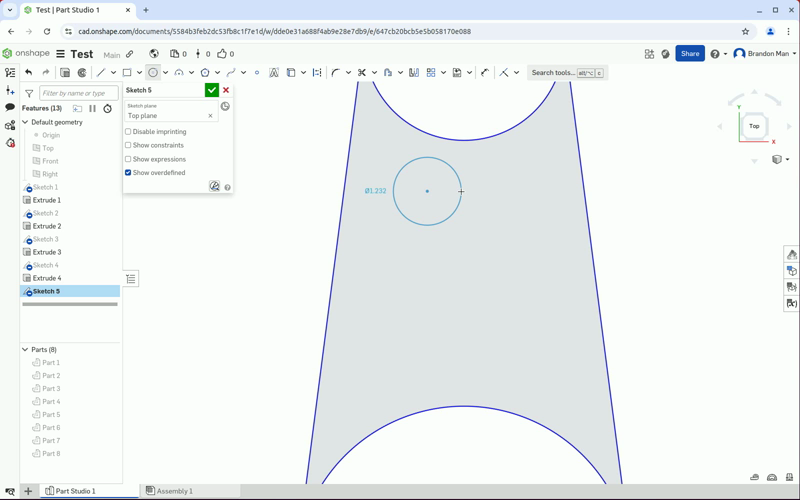
scroll(-6)
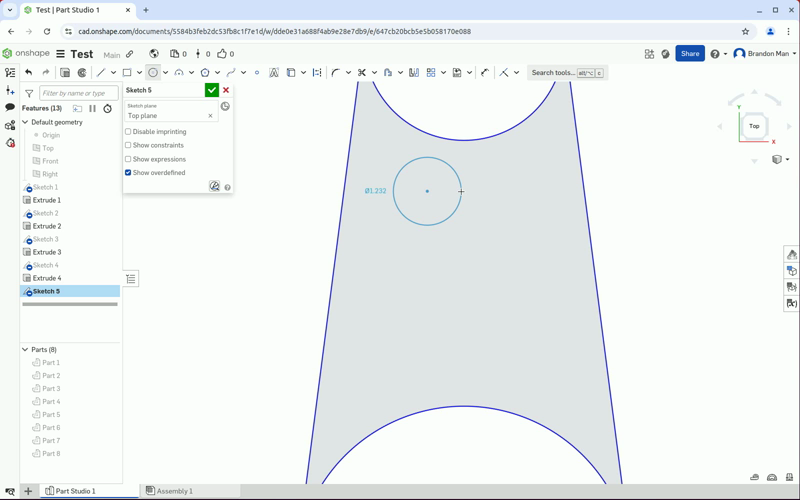
scroll(-6)
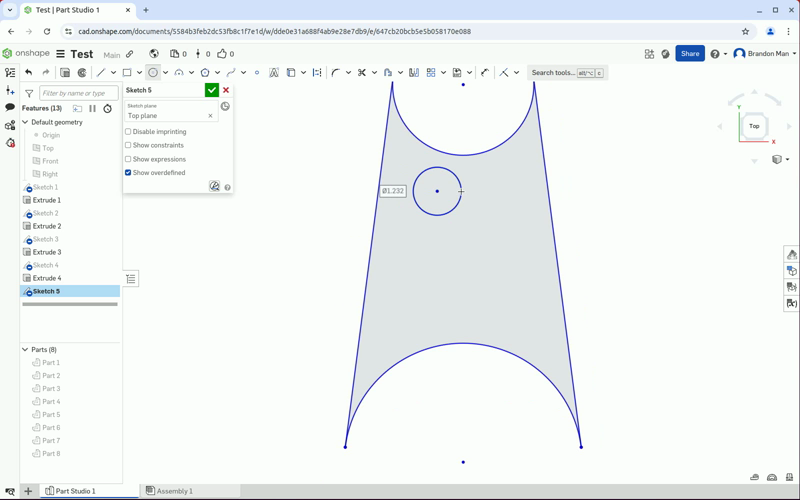
scroll(-6)
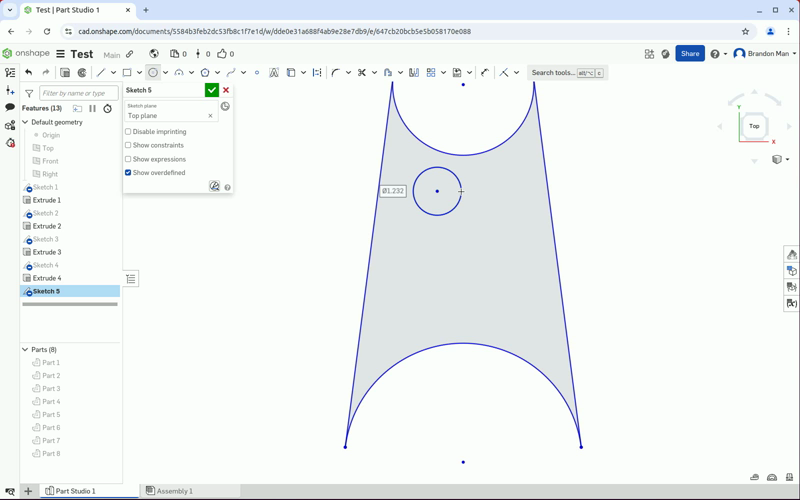
scroll(-6)
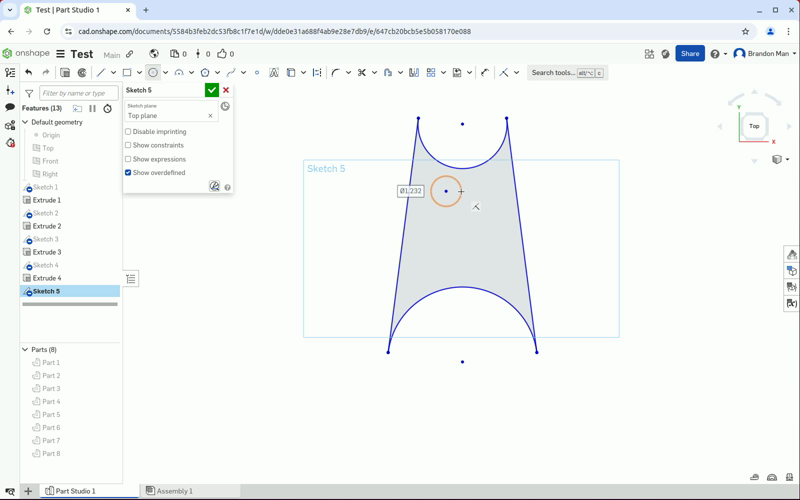
scroll(-6)
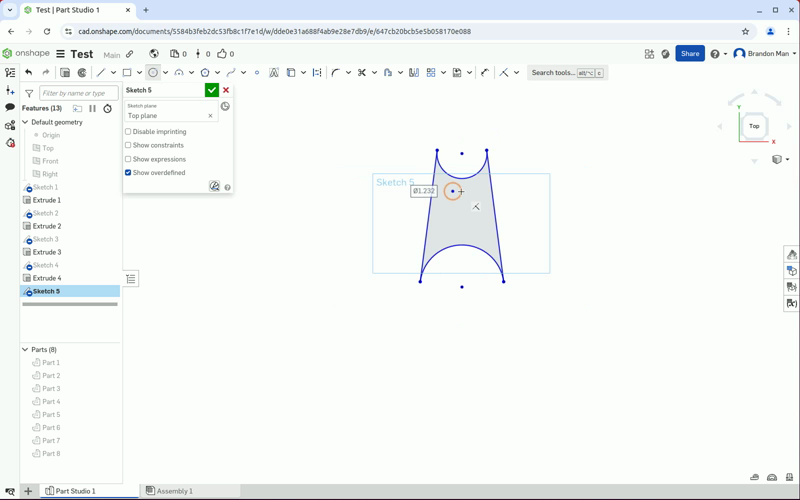
scroll(-6)
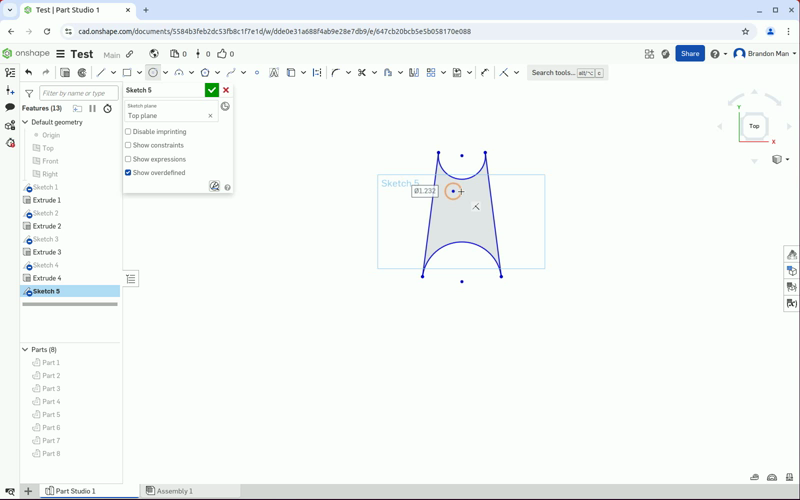
scroll(-6)
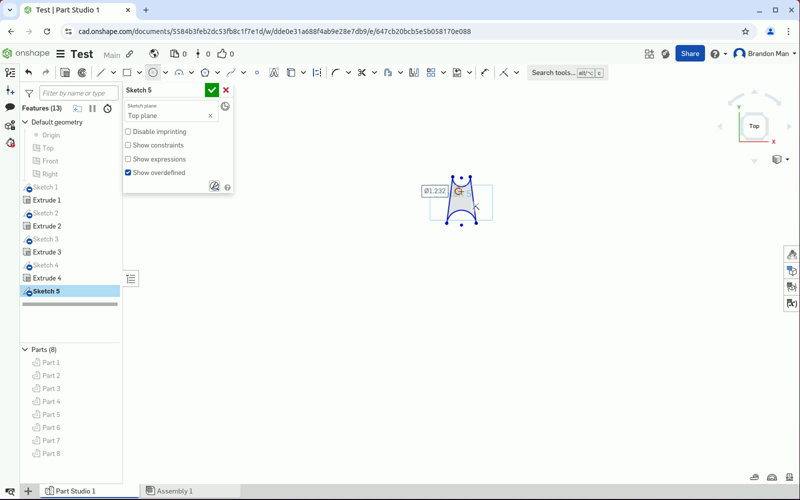
key(esc)
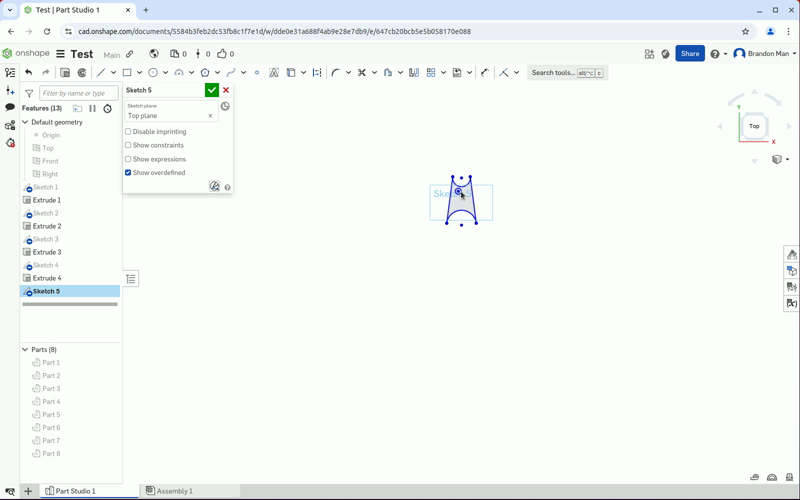
mouse_move(462, 200)
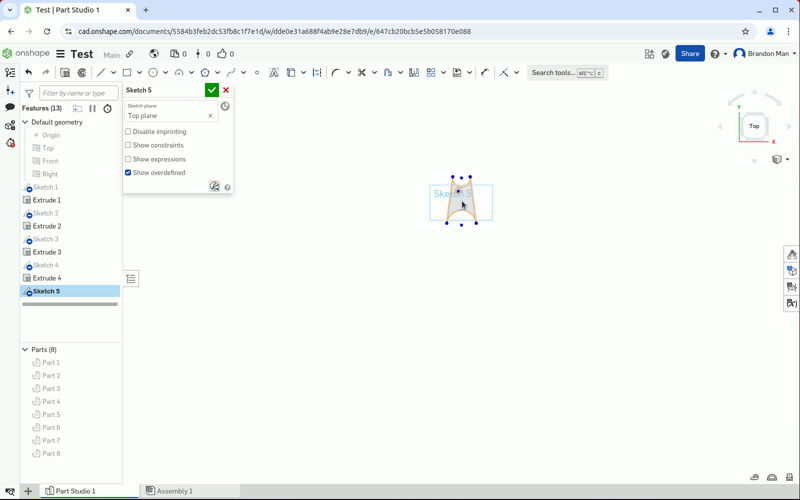
scroll(6)
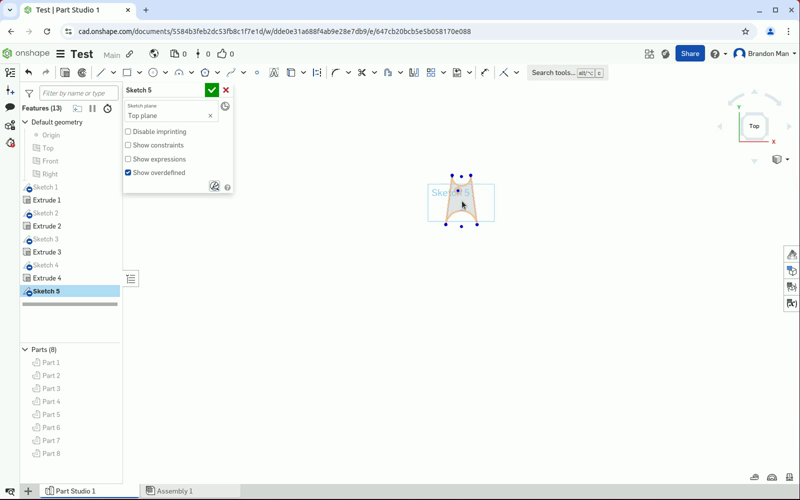
scroll(6)
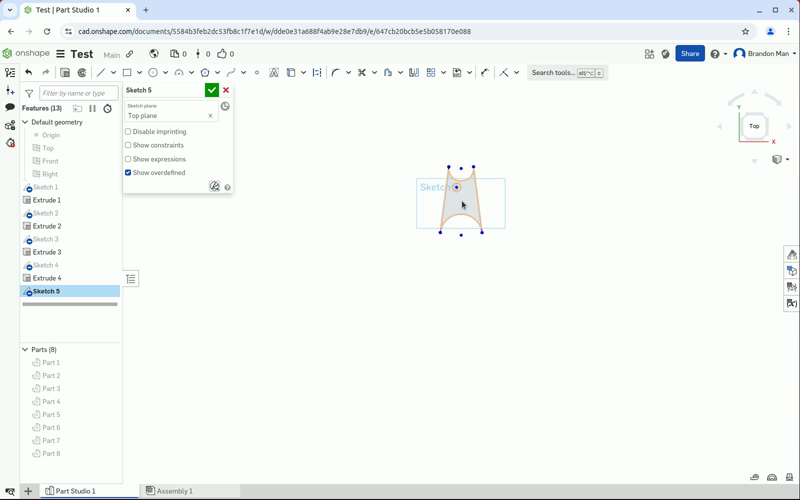
scroll(6)
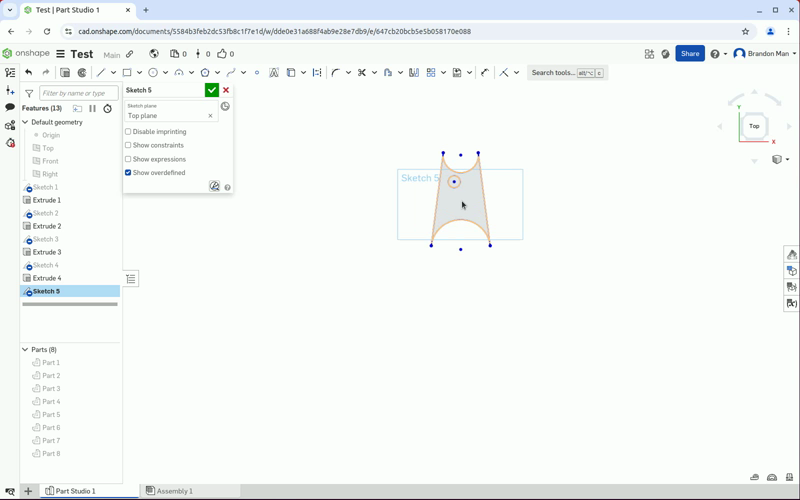
scroll(6)
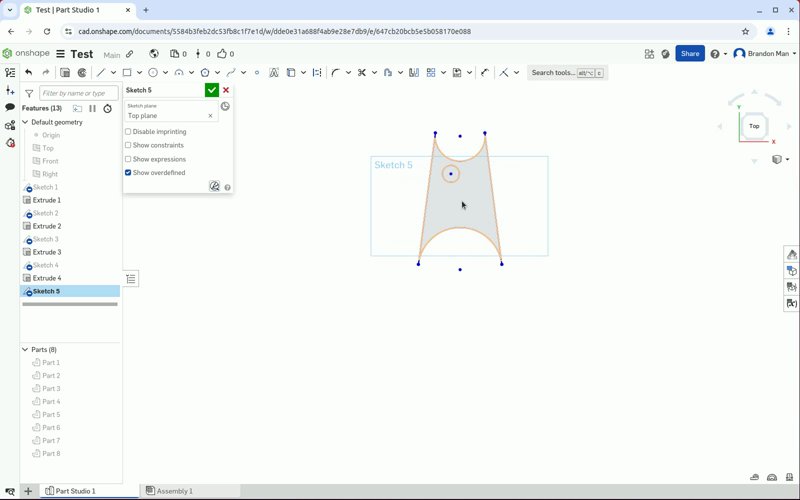
scroll(6)
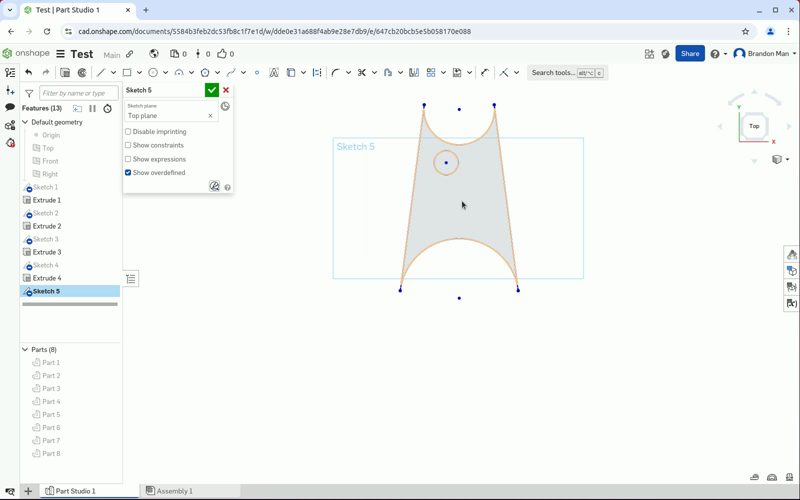
scroll(6)
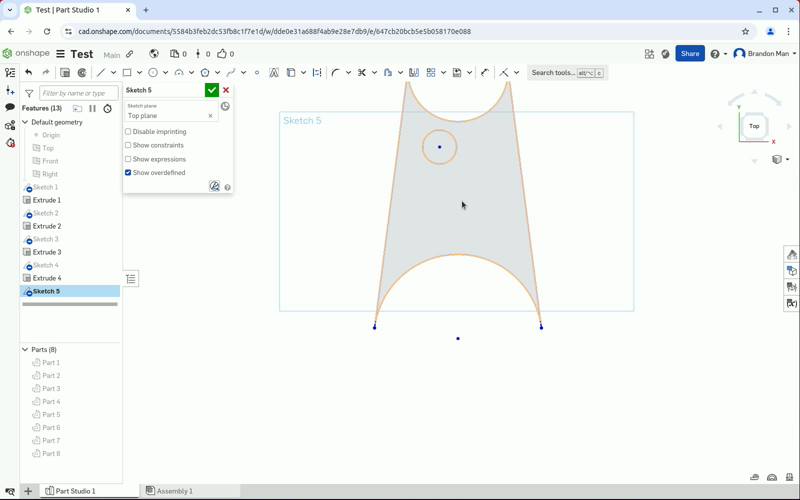
scroll(6)
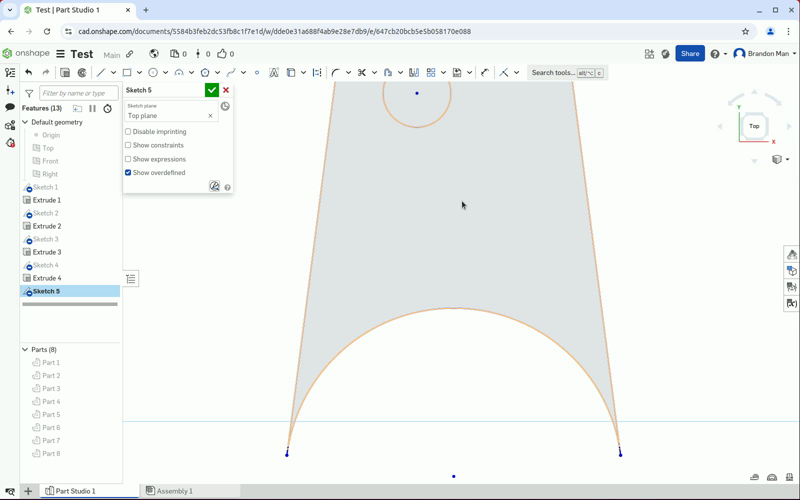
click(462, 200)
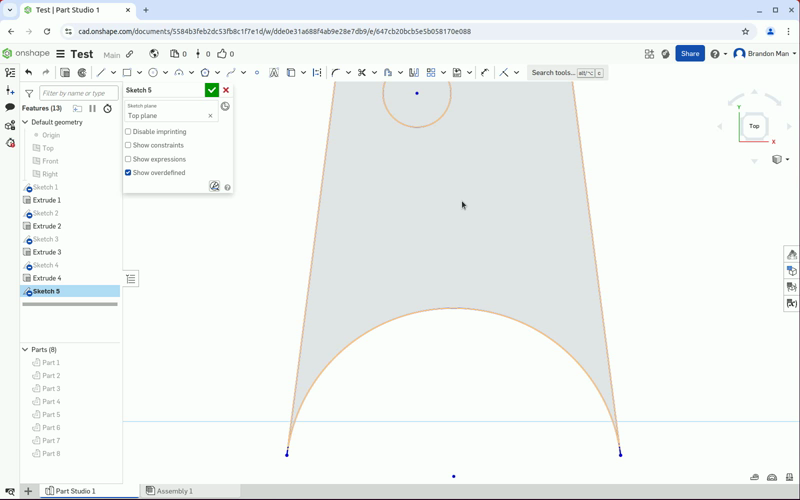
scroll(-6)
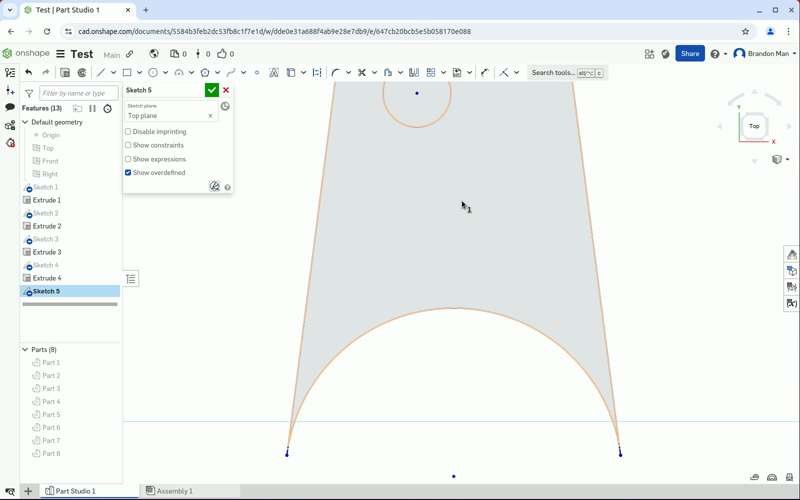
scroll(-6)
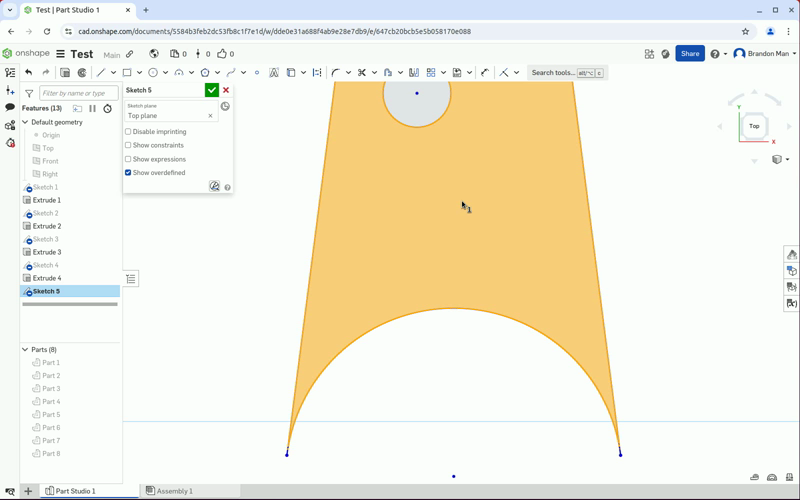
scroll(-6)
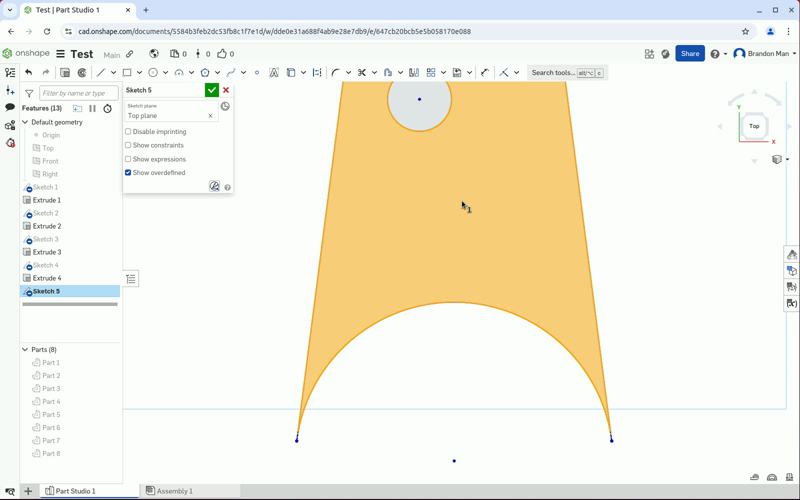
scroll(-6)
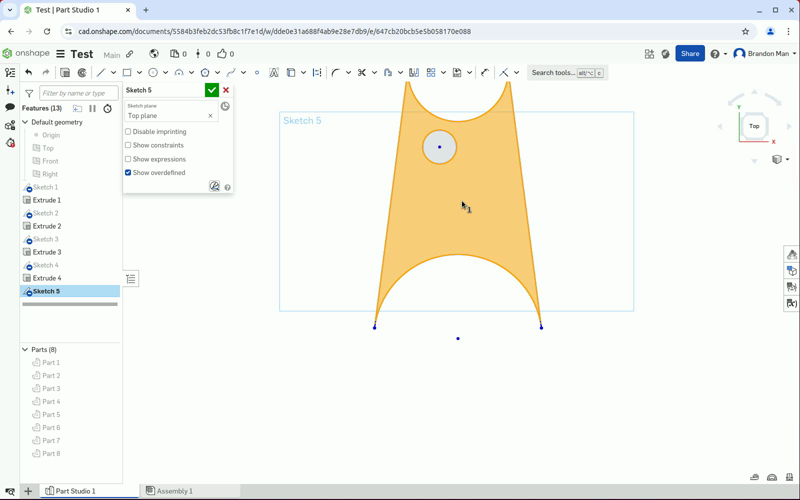
scroll(-6)
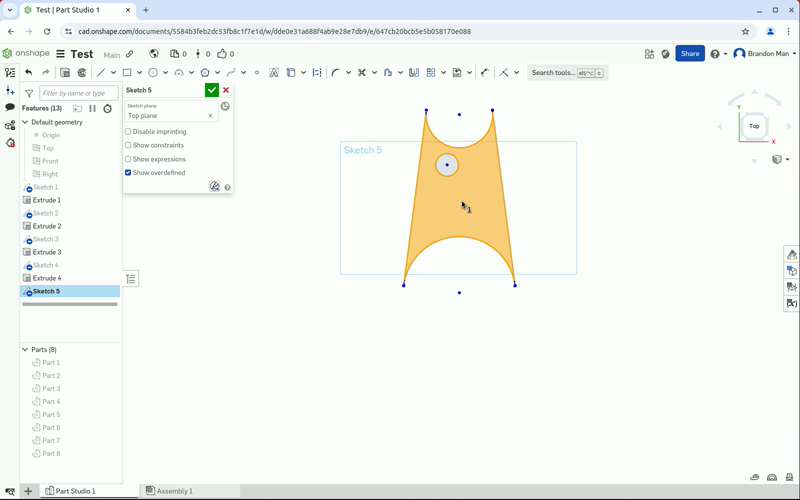
scroll(-6)
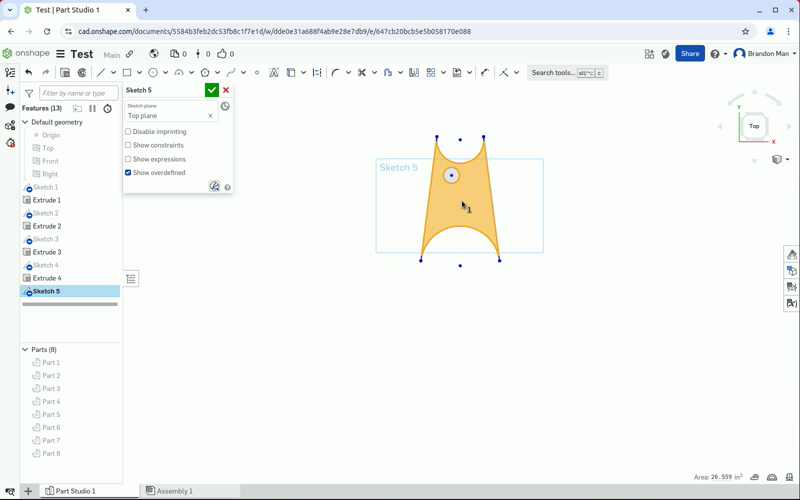
scroll(-6)
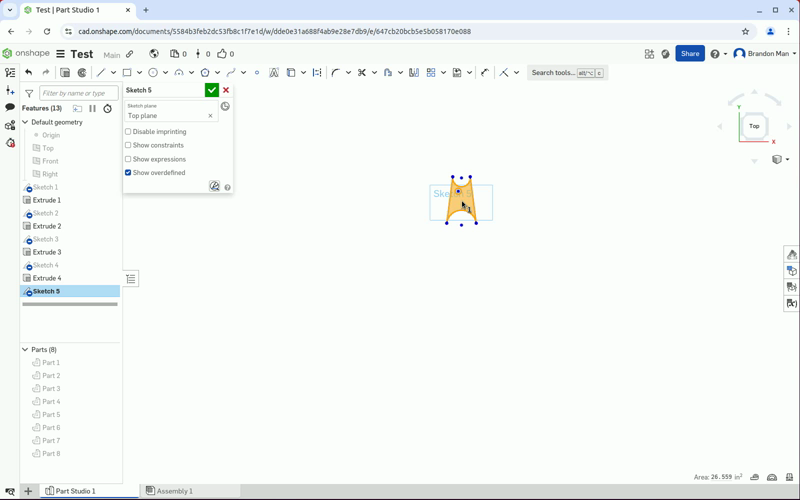
mouse_move(73, 352)
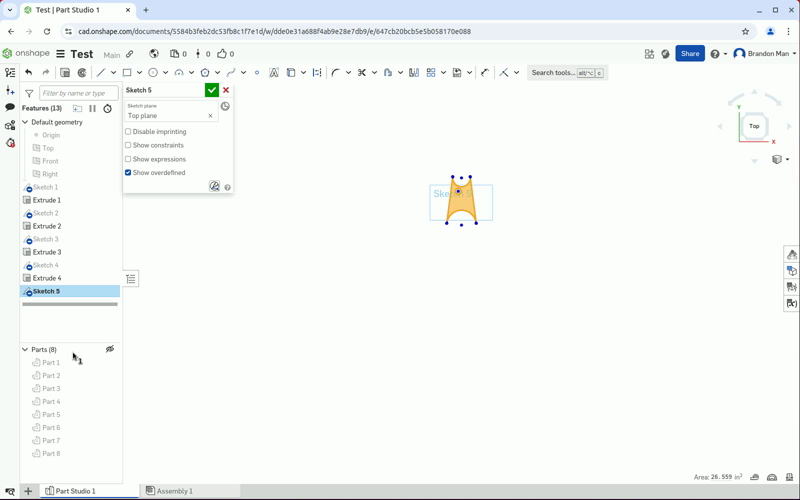
key(shift+y)
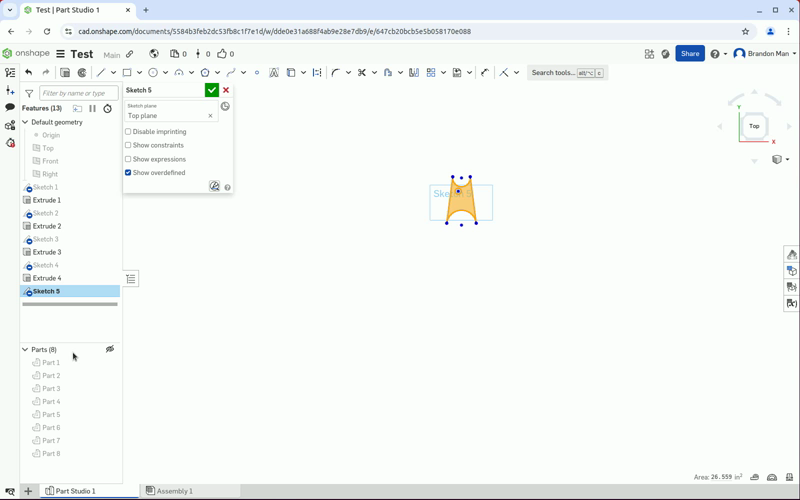
key(shift+e)
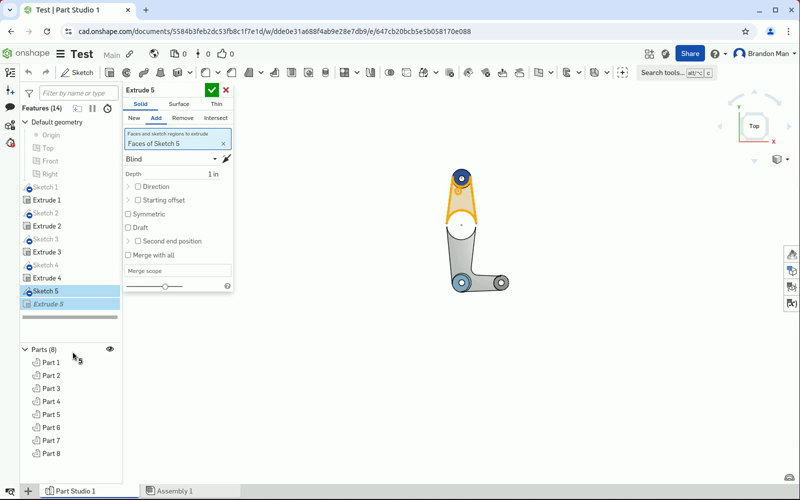
mouse_move(143, 106)
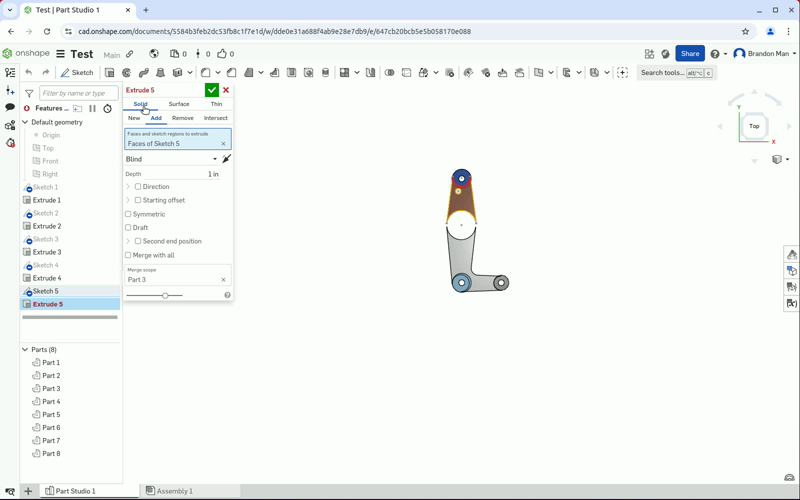
click(143, 106)
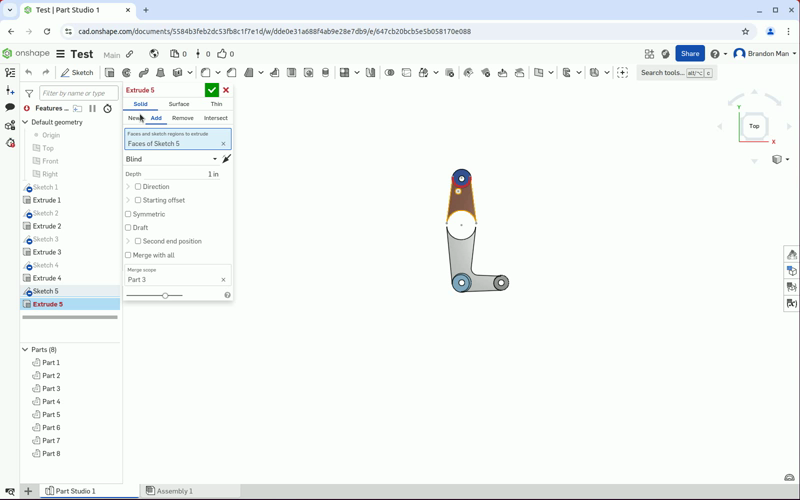
mouse_move(137, 120)
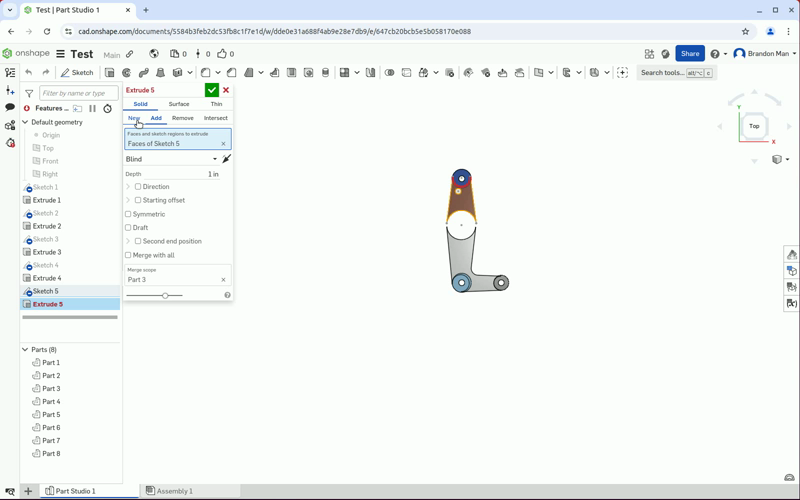
click(137, 120)
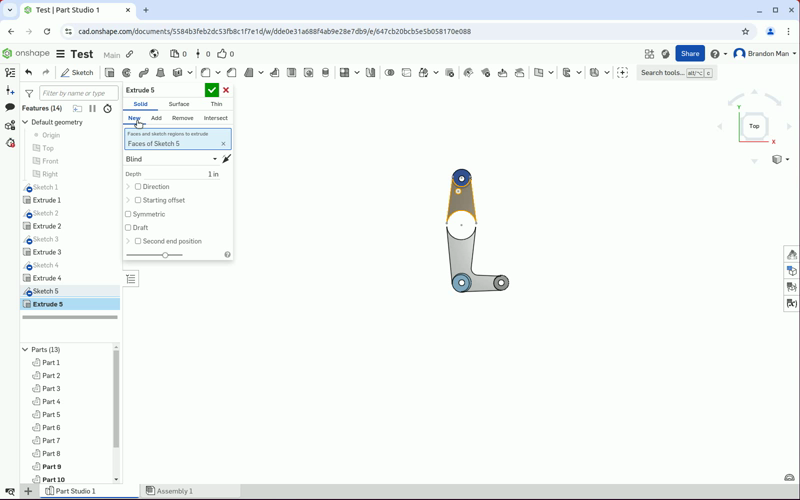
key(tab, 4)
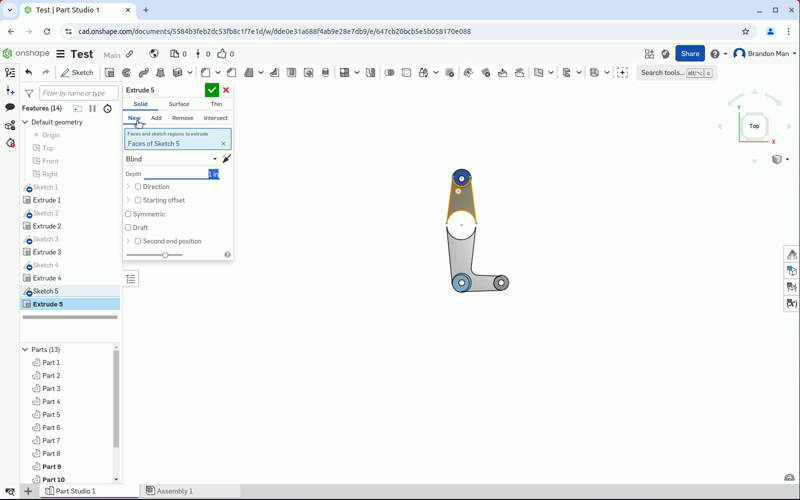
text(0.481)
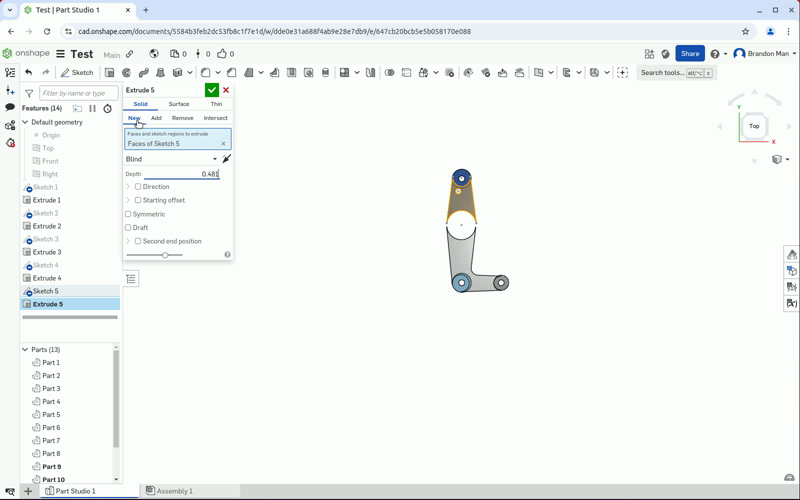
key(enter)
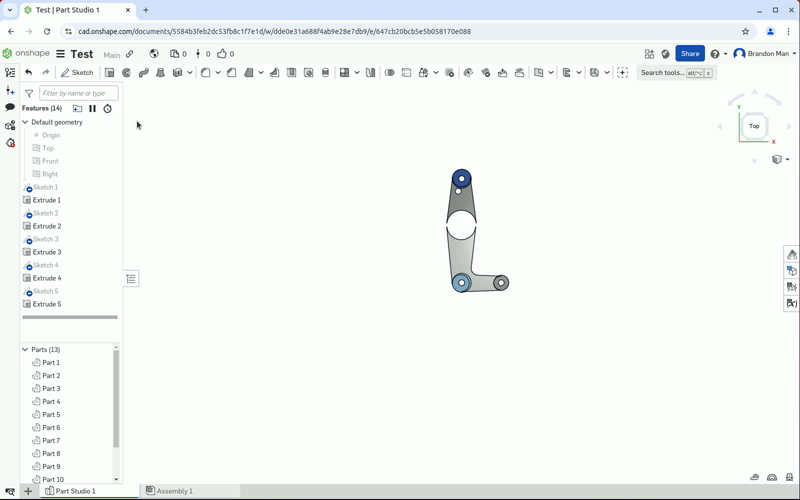
key(shift+h)
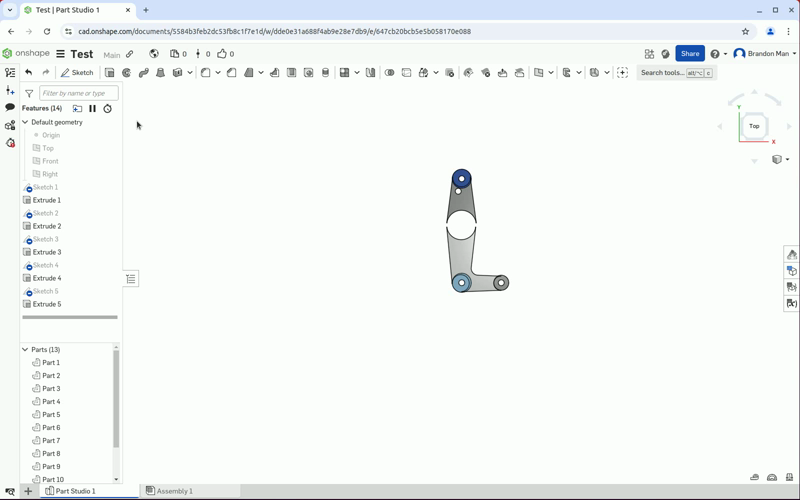
key(shift+h)
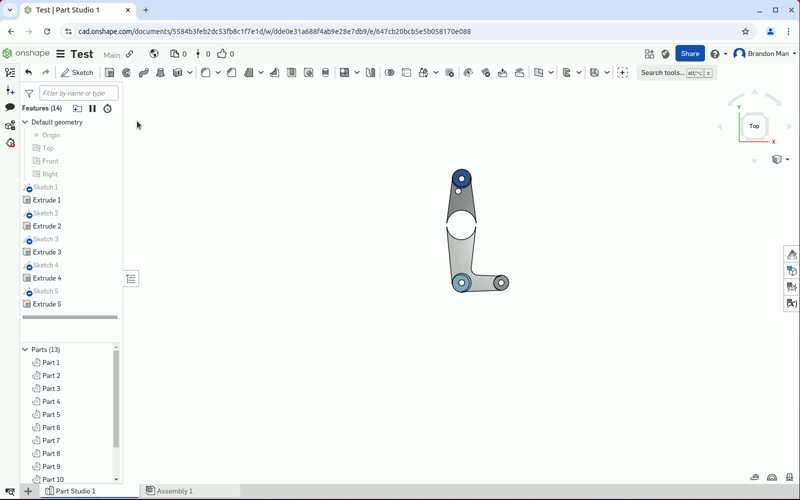
mouse_move(73, 189)
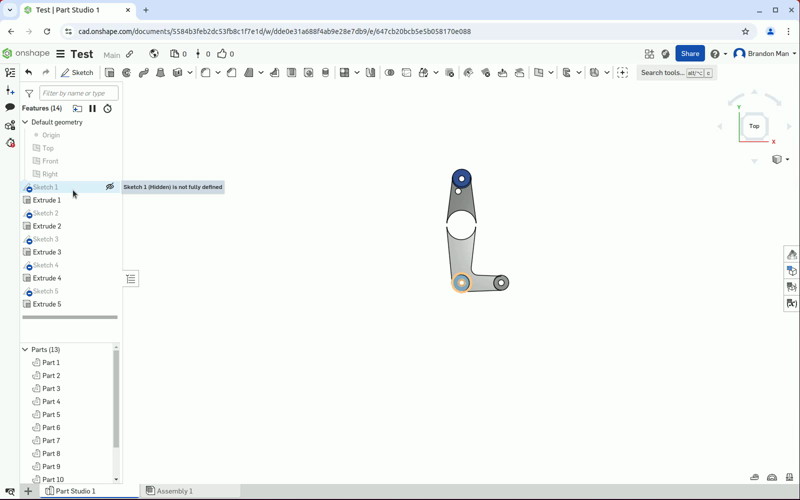
click(73, 189)
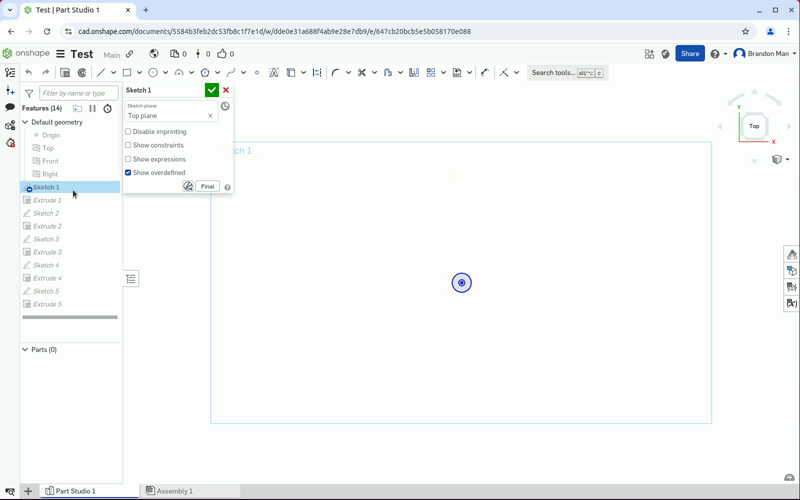
mouse_move(229, 92)
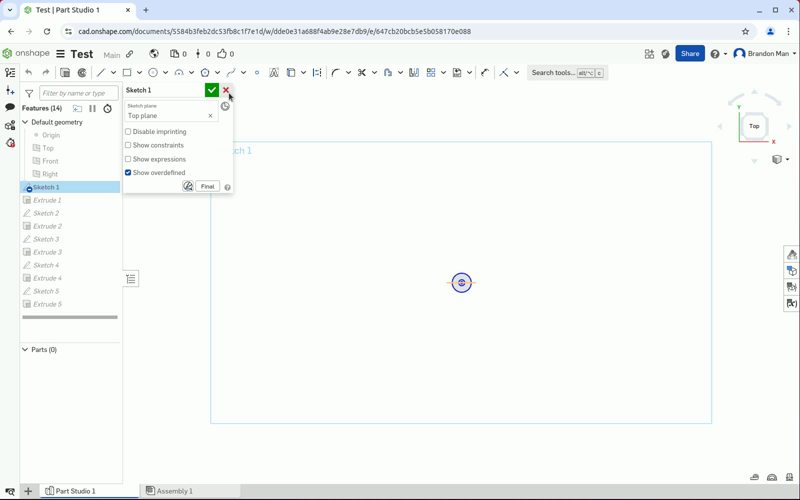
click(229, 92)
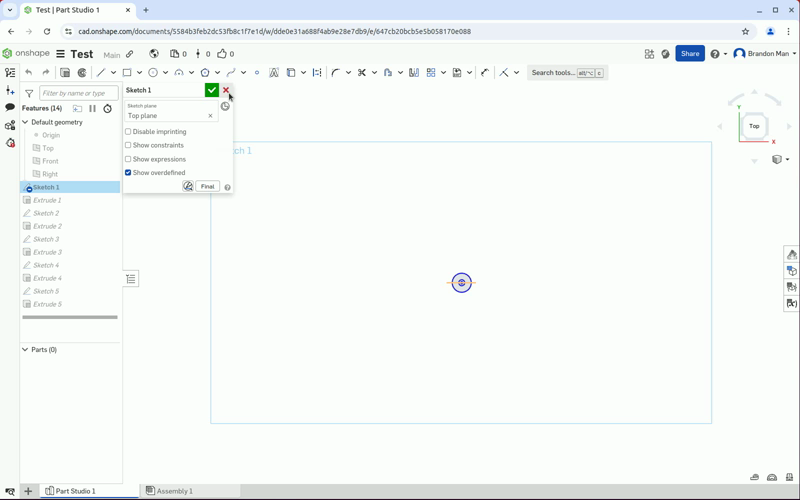
key(shift+s)
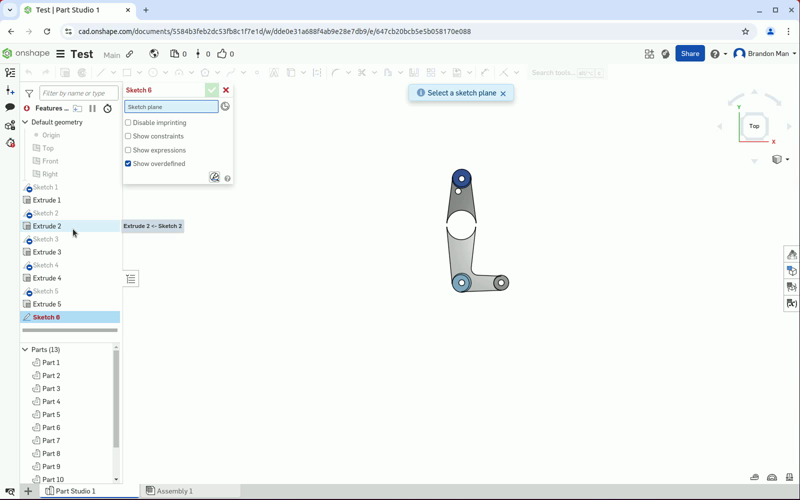
scroll(3)
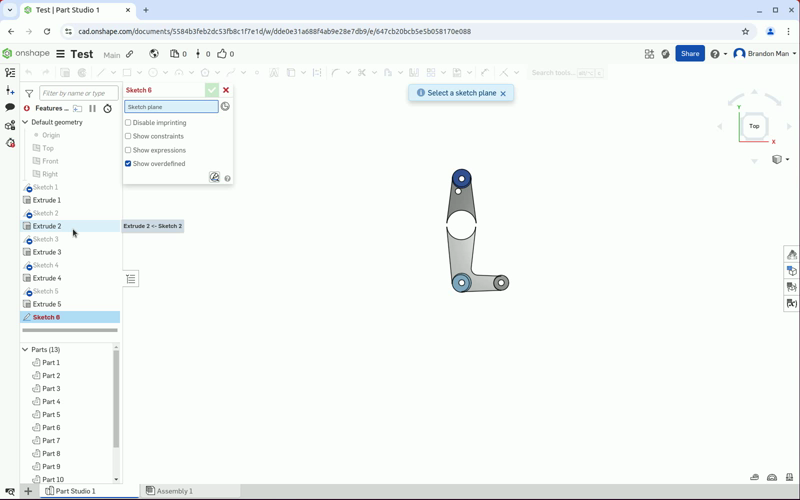
mouse_move(73, 150)
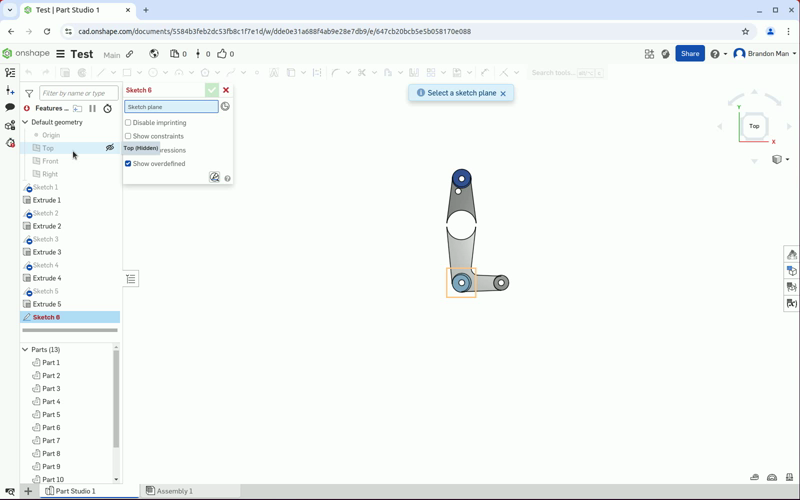
click(73, 150)
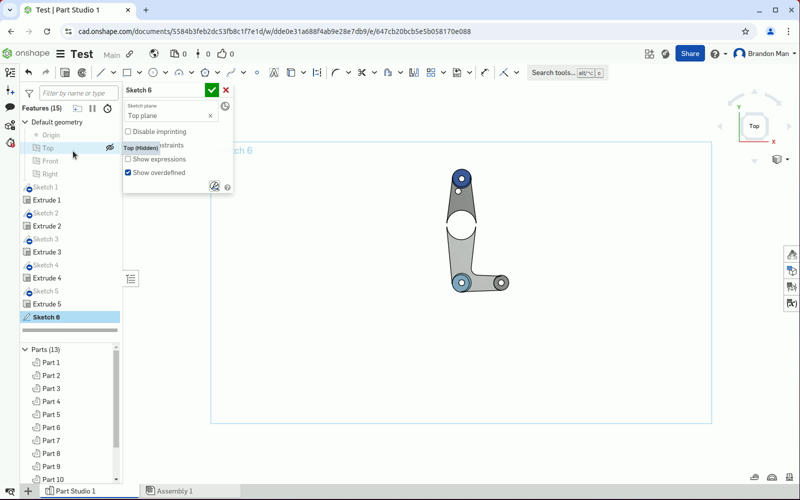
mouse_move(69, 352)
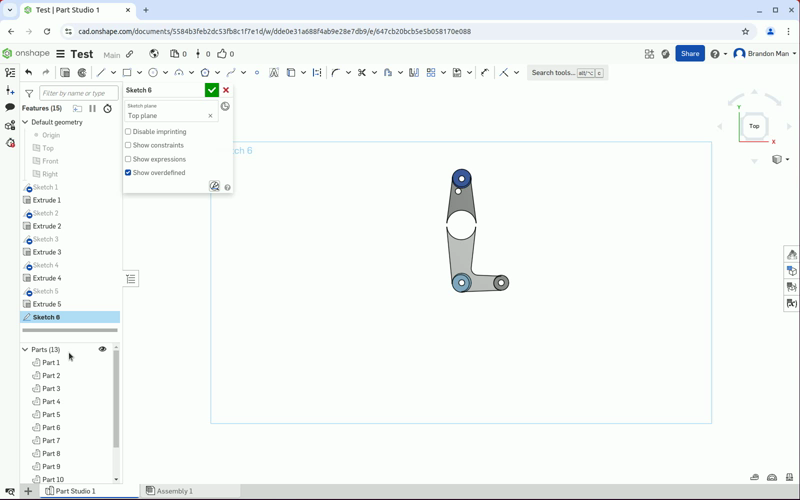
key(y)
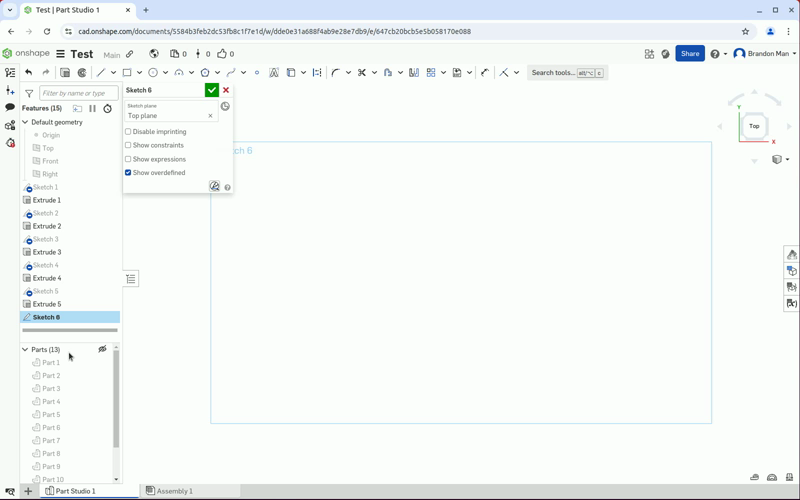
key(c)
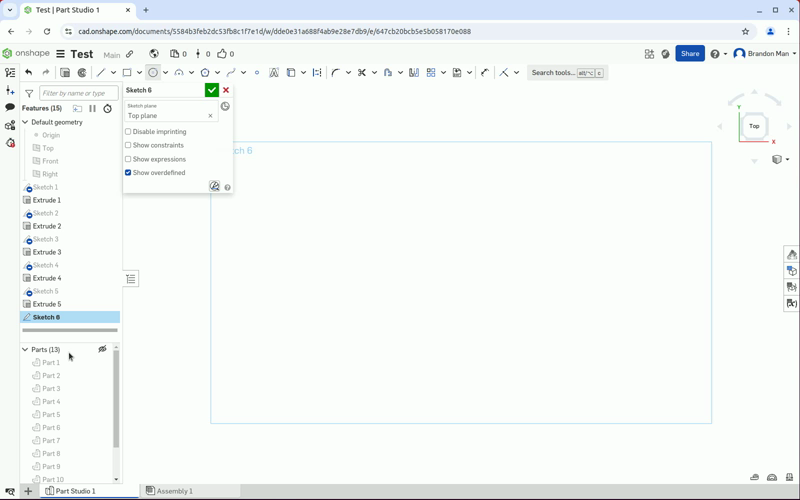
key_down(shift)
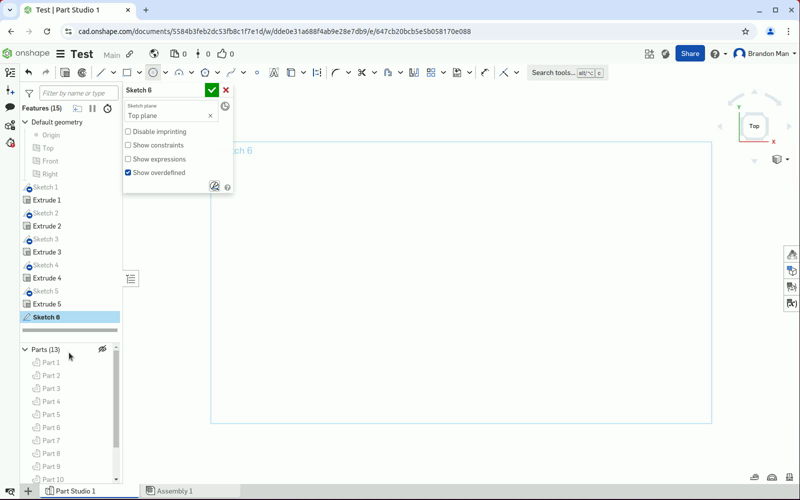
mouse_move(461, 225)
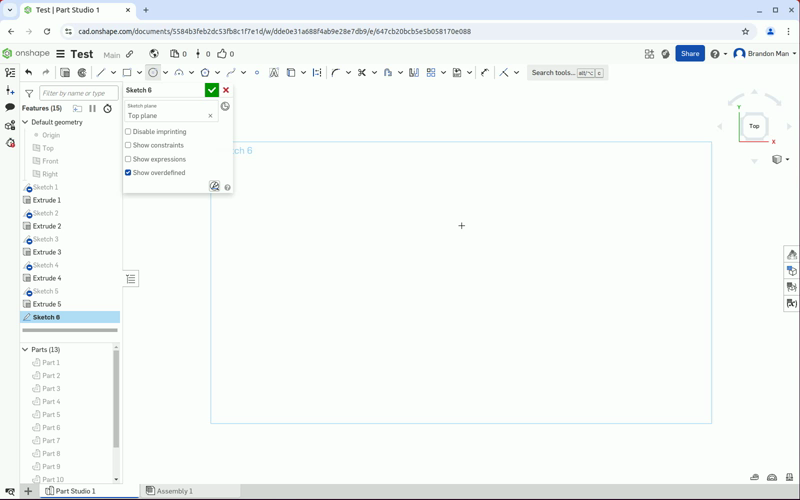
click(461, 225)
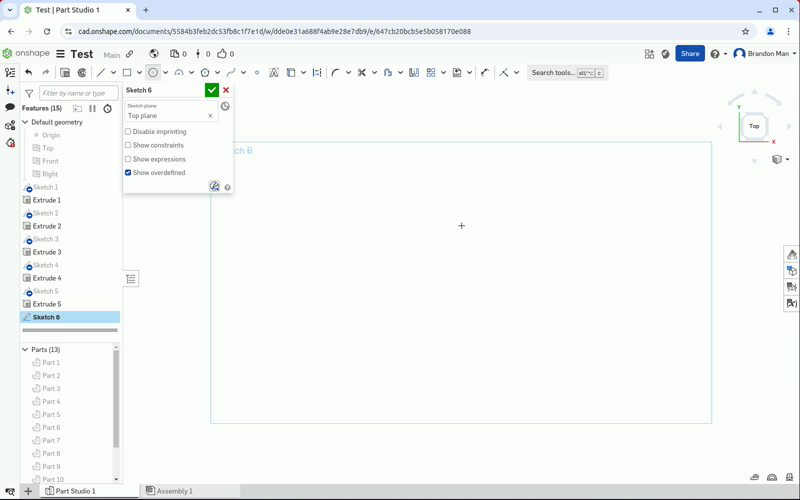
key_up(shift)
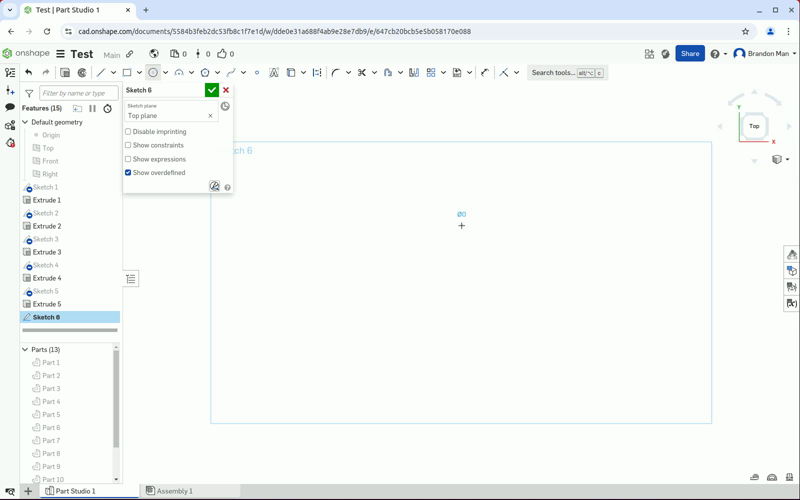
mouse_move(477, 225)
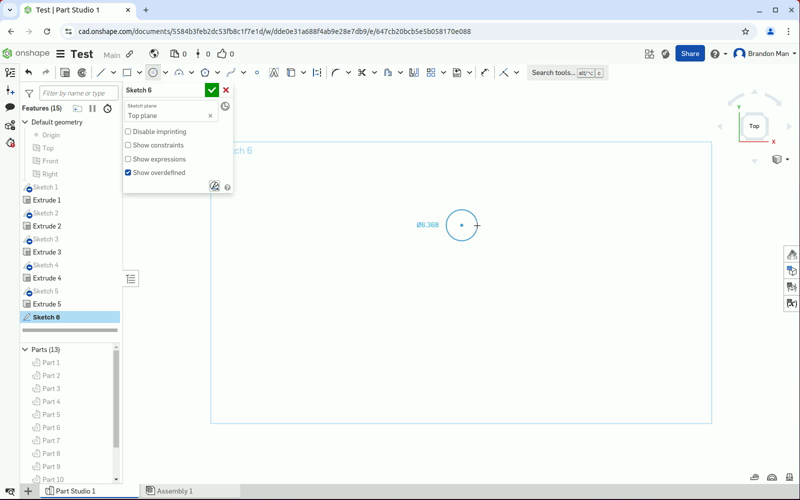
click(477, 225)
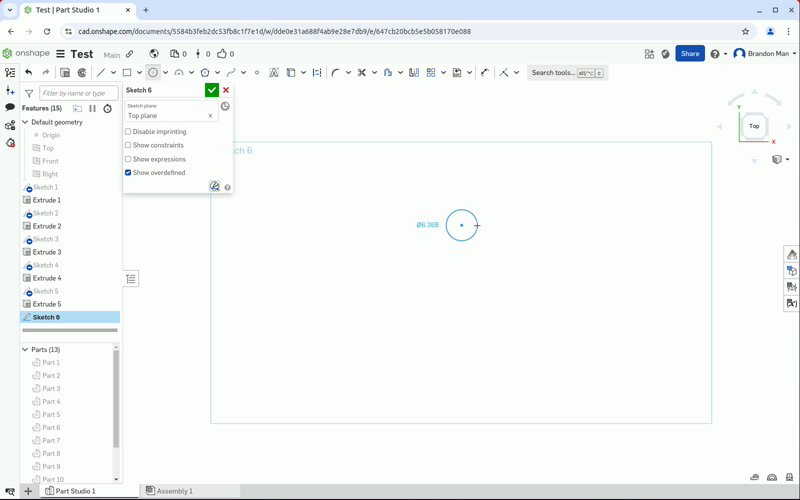
key(esc)
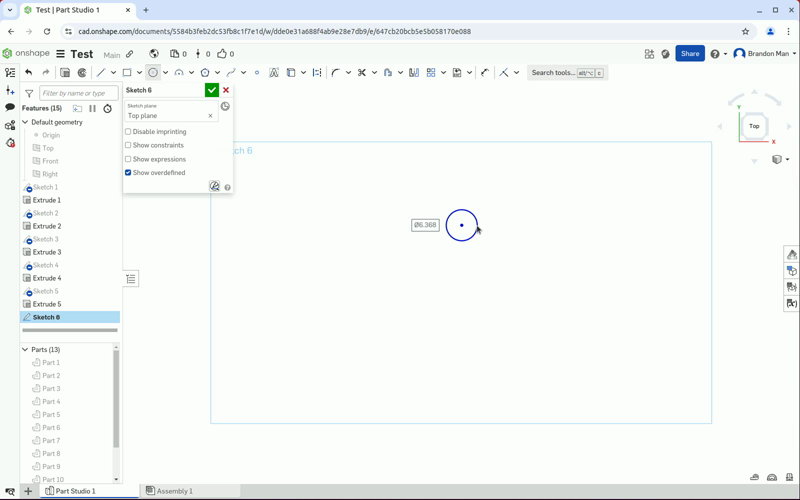
key(c)
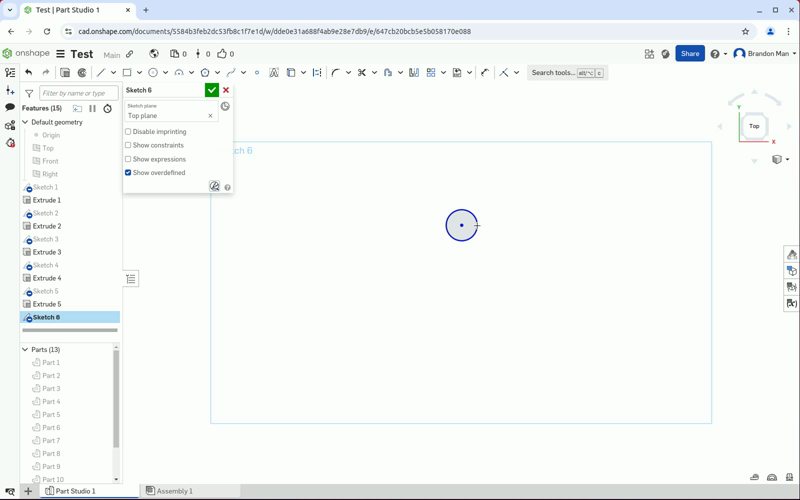
key_down(shift)
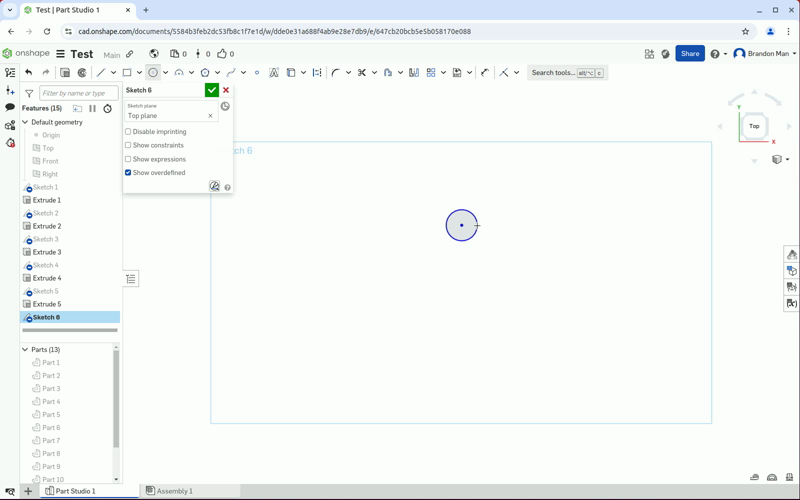
mouse_move(461, 225)
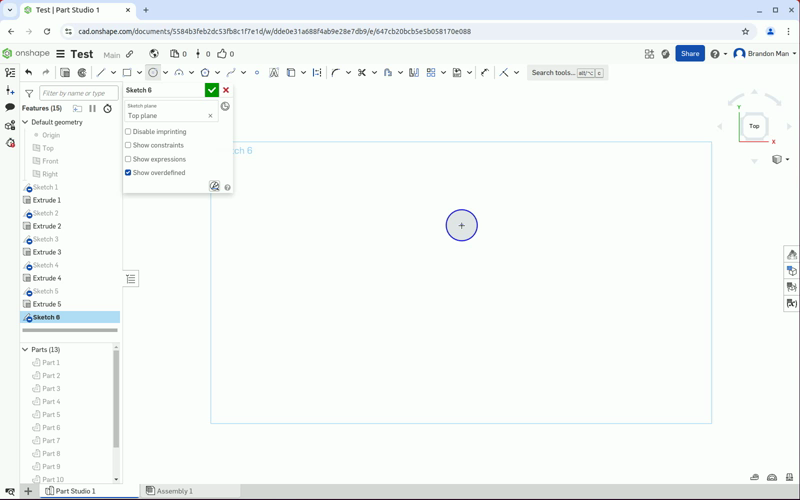
click(461, 225)
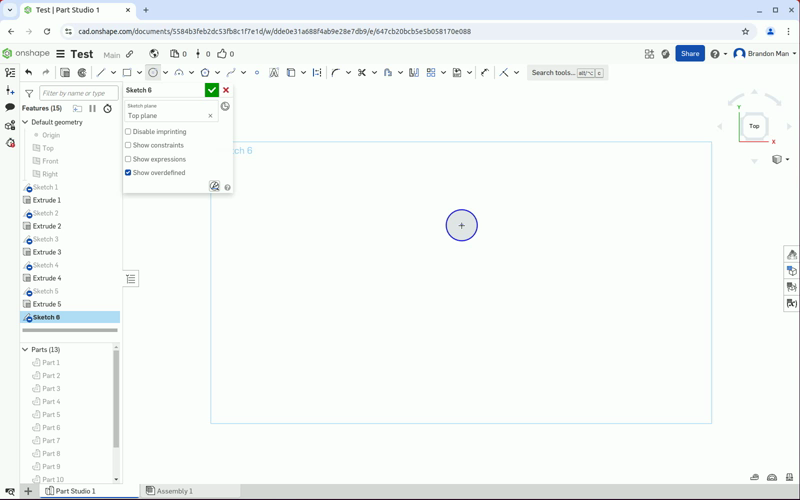
key_up(shift)
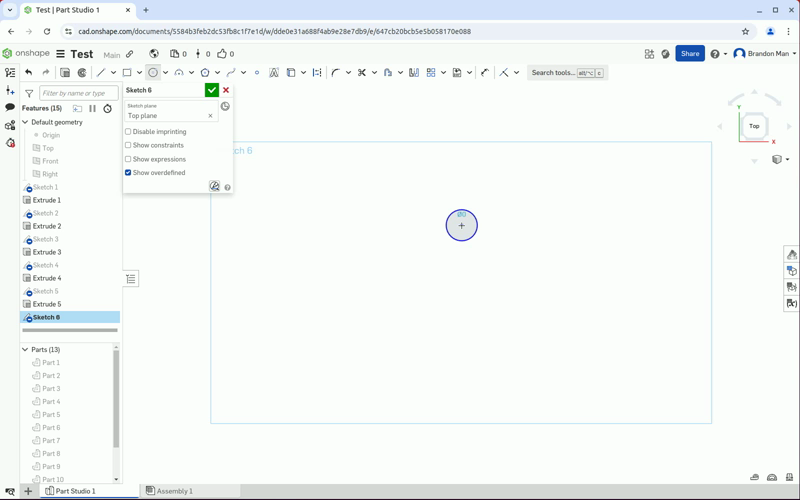
mouse_move(465, 225)
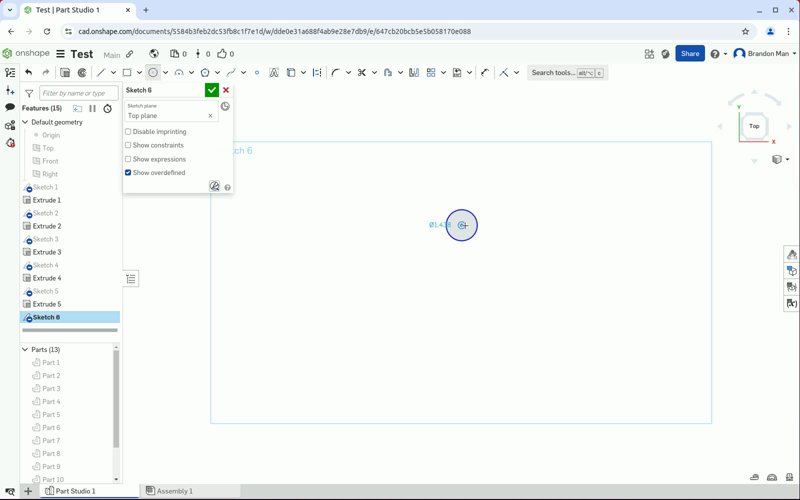
scroll(6)
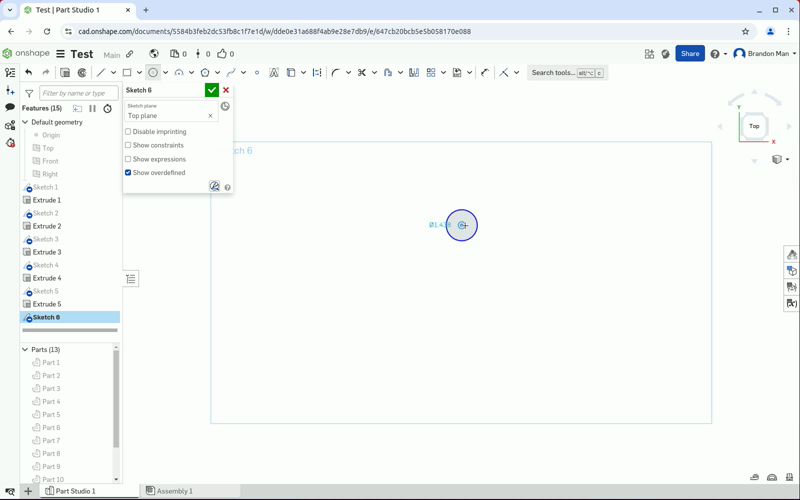
scroll(6)
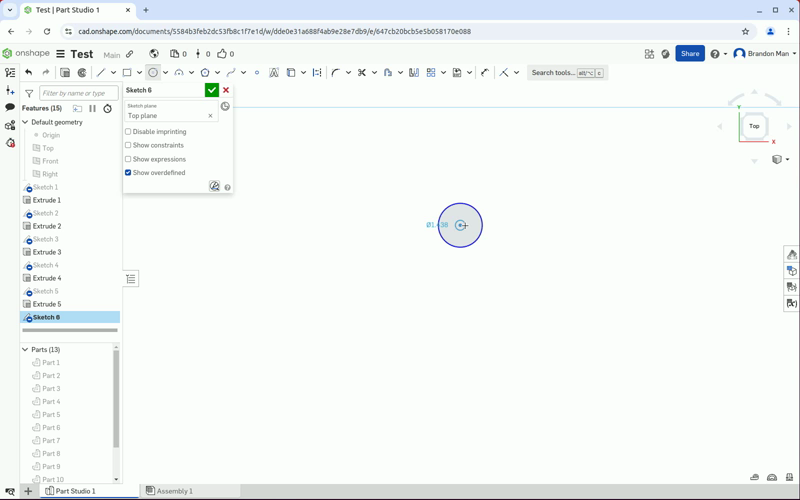
scroll(6)
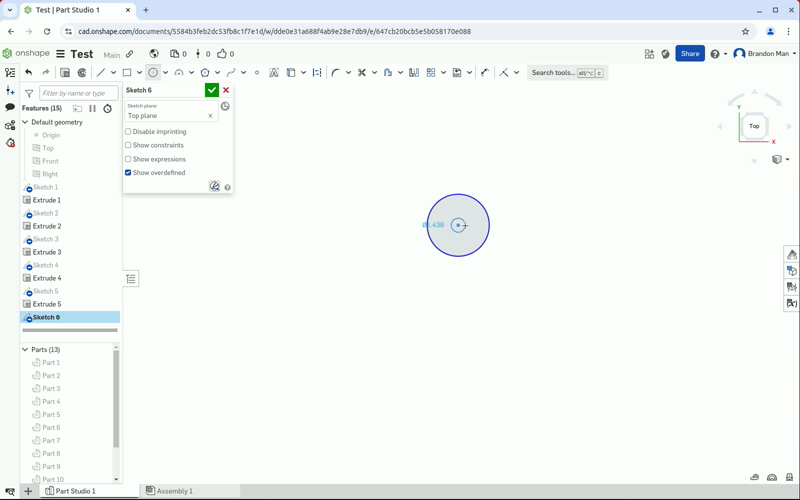
scroll(6)
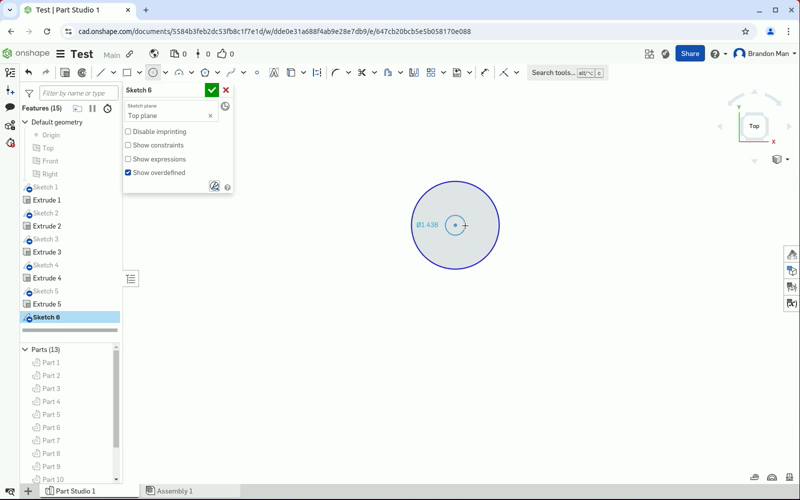
scroll(6)
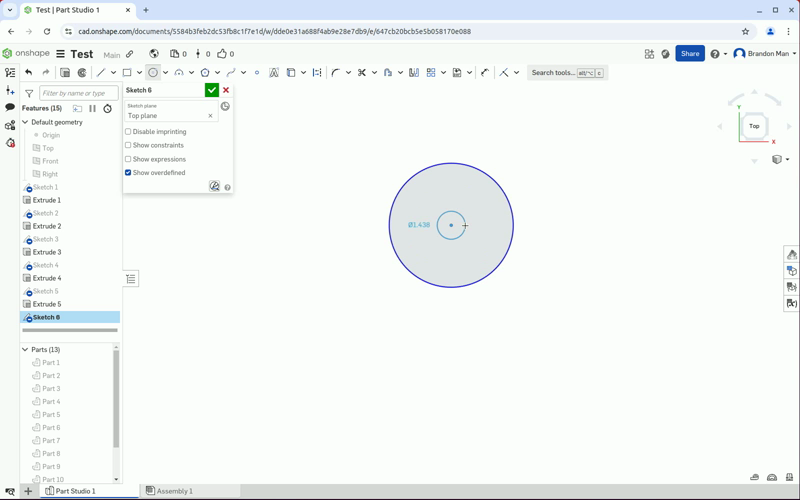
scroll(6)
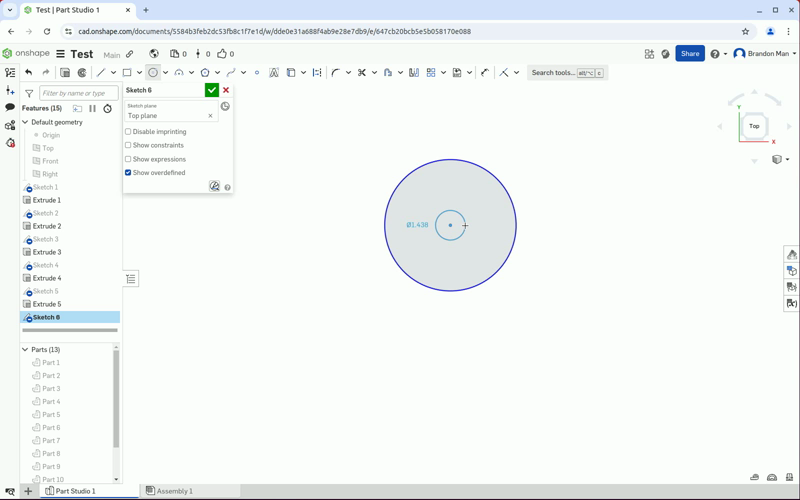
scroll(6)
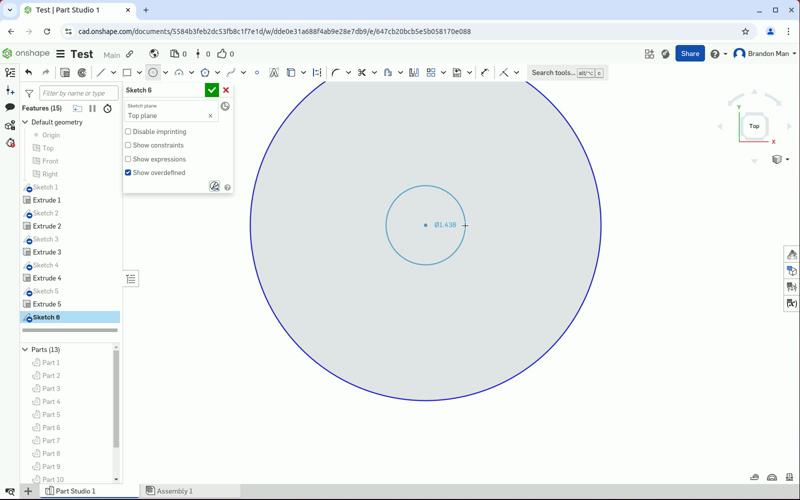
click(465, 225)
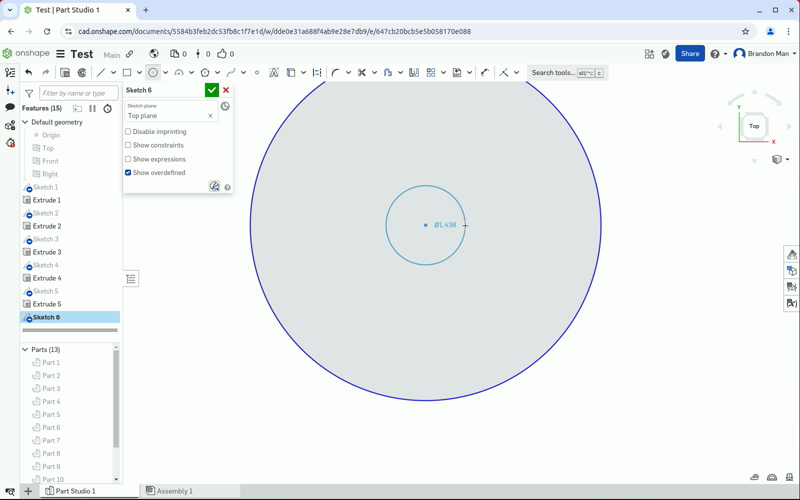
scroll(-6)
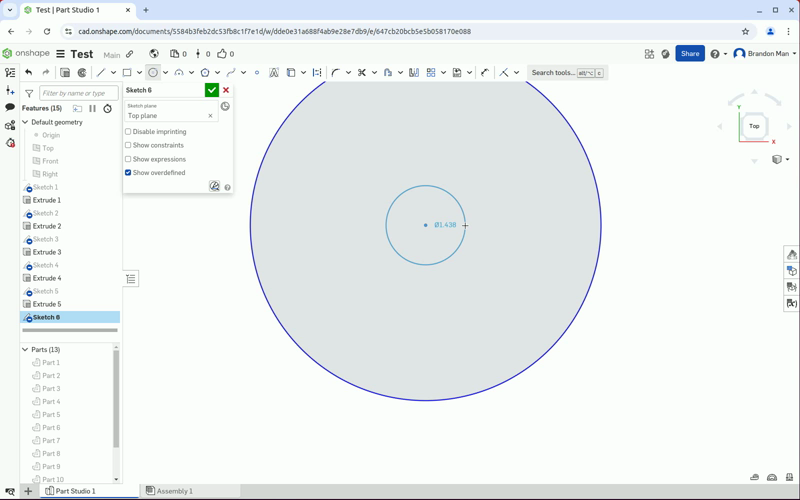
scroll(-6)
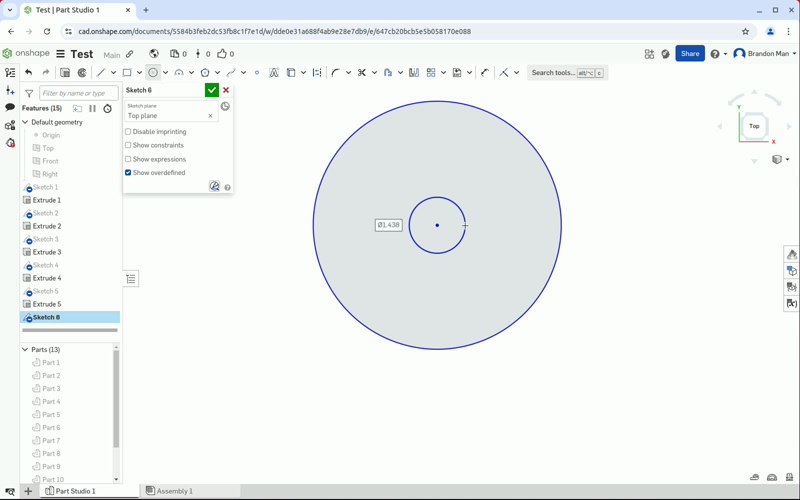
scroll(-6)
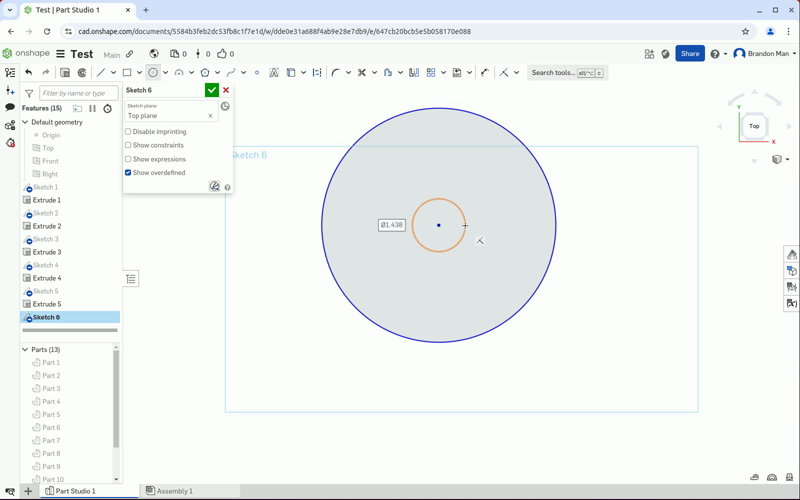
scroll(-6)
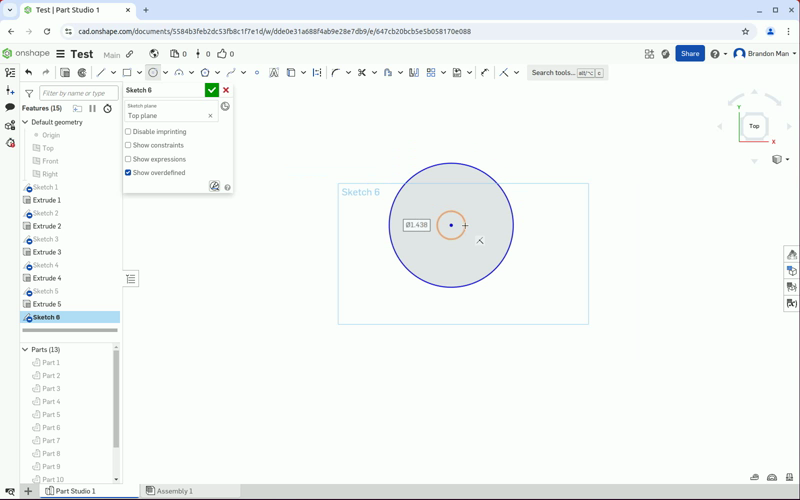
scroll(-6)
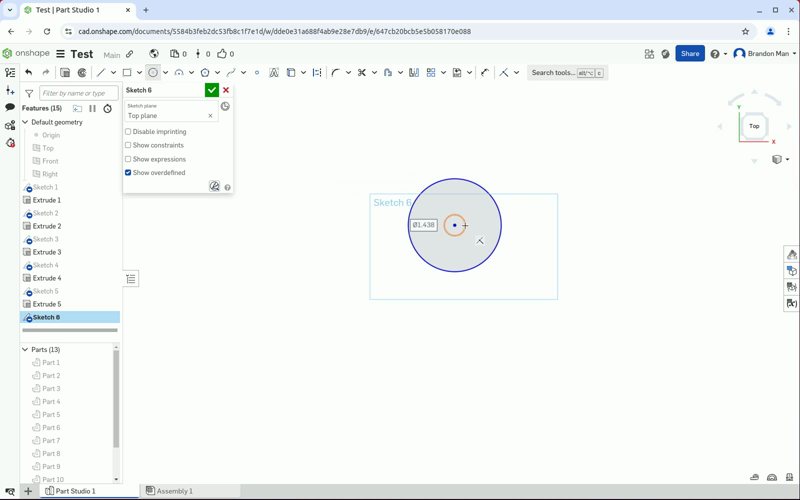
scroll(-6)
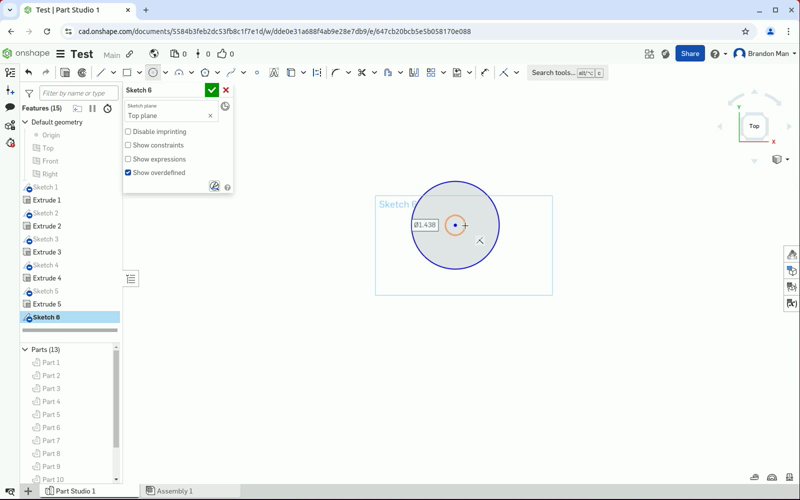
scroll(-6)
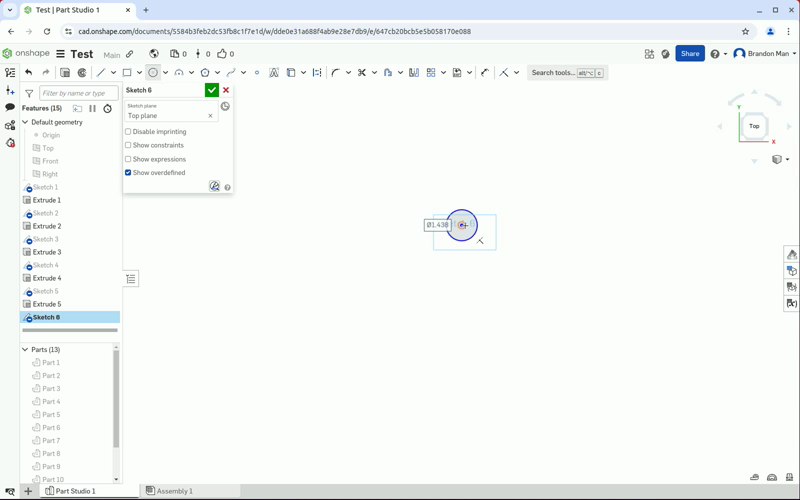
key(esc)
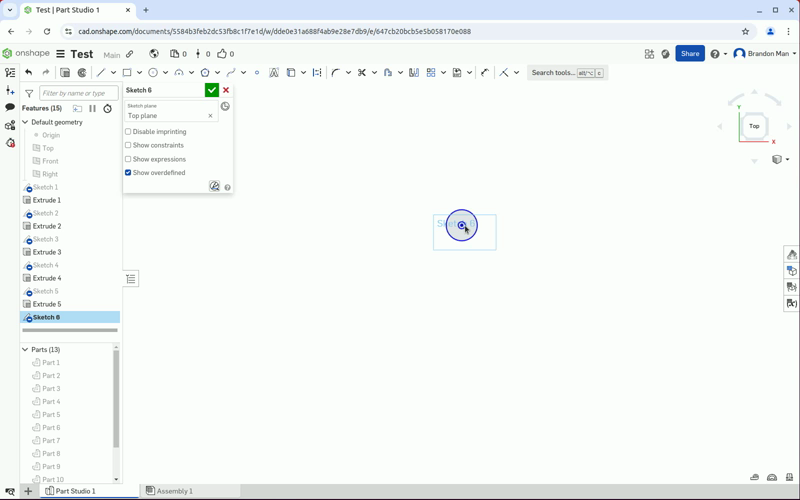
mouse_move(476, 223)
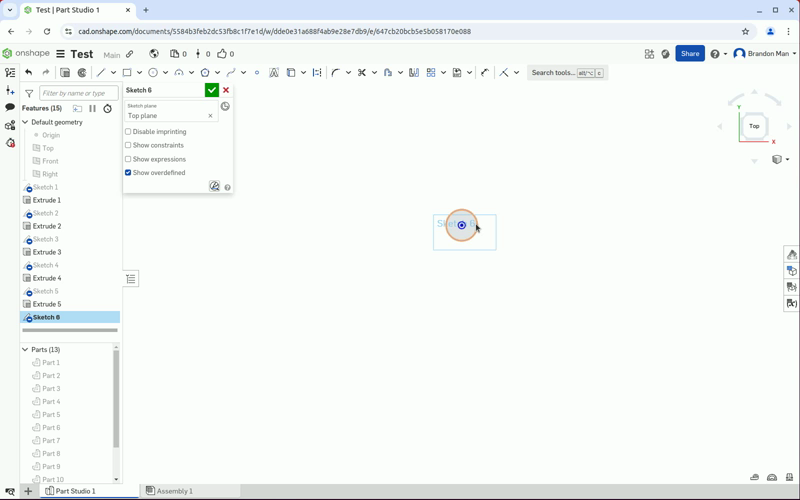
scroll(6)
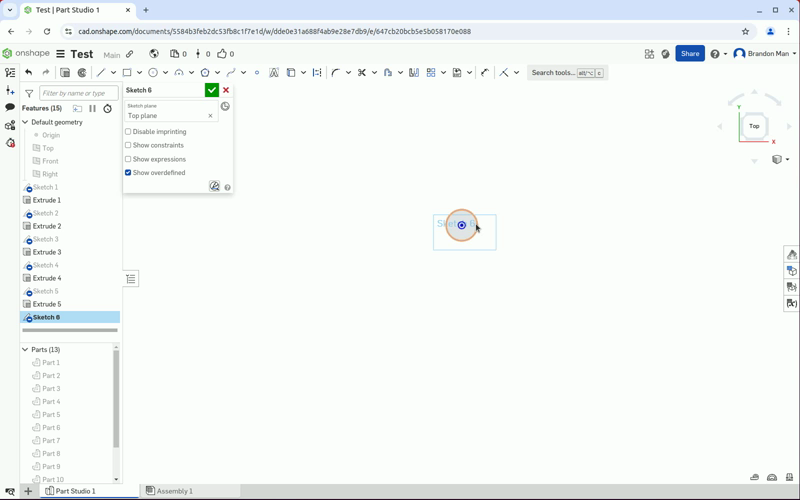
scroll(6)
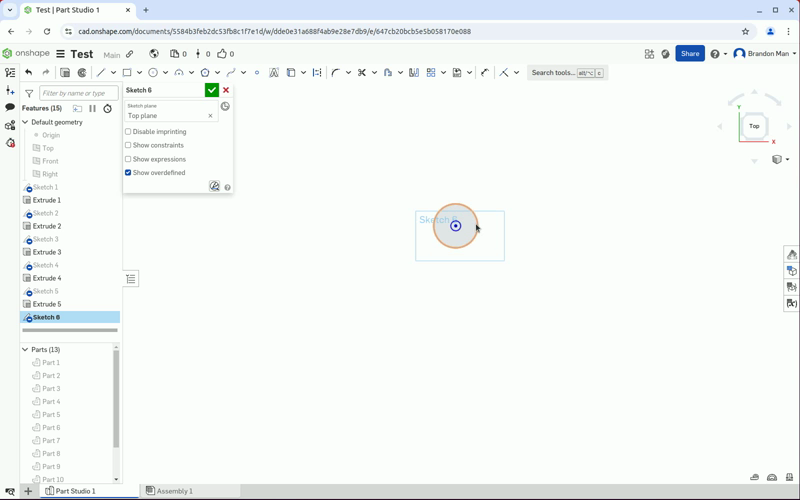
scroll(6)
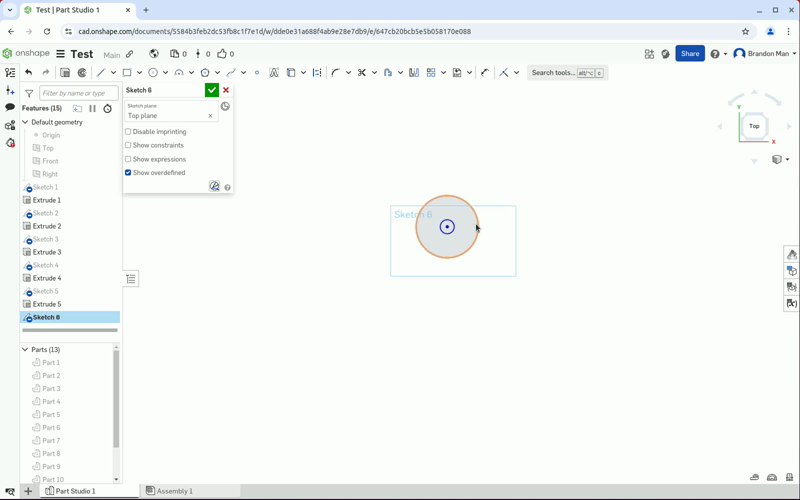
scroll(6)
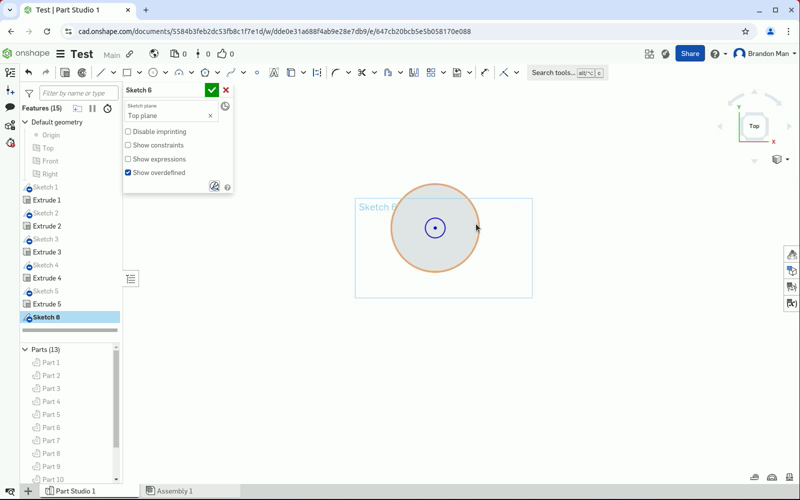
scroll(6)
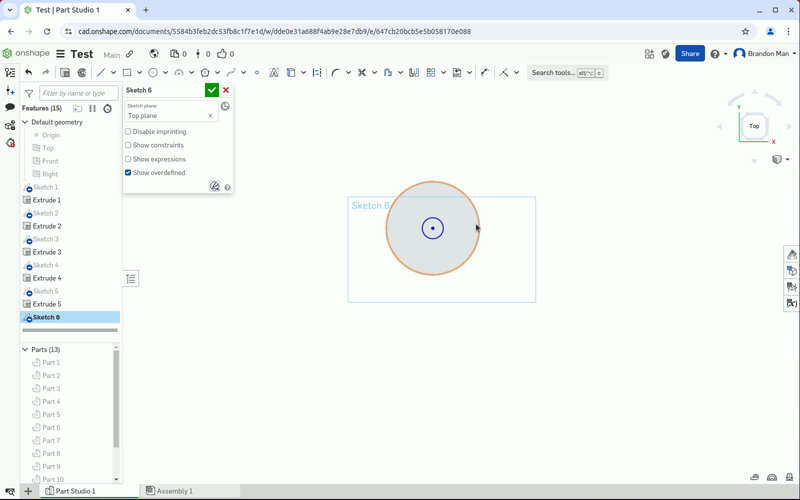
scroll(6)
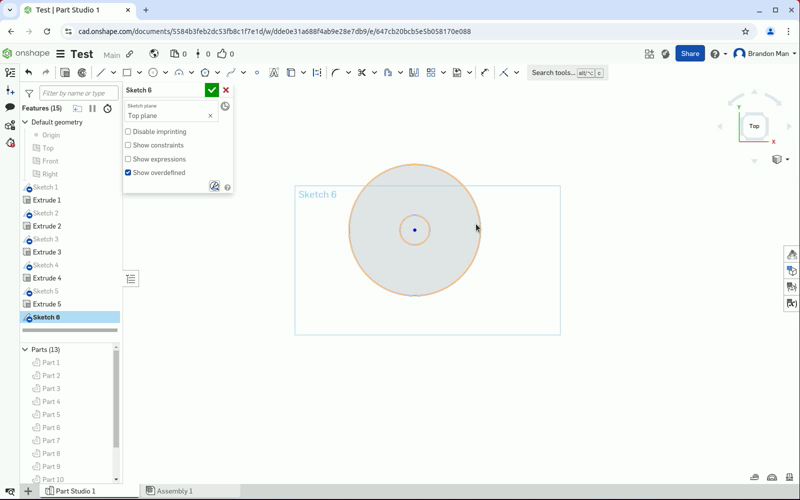
scroll(6)
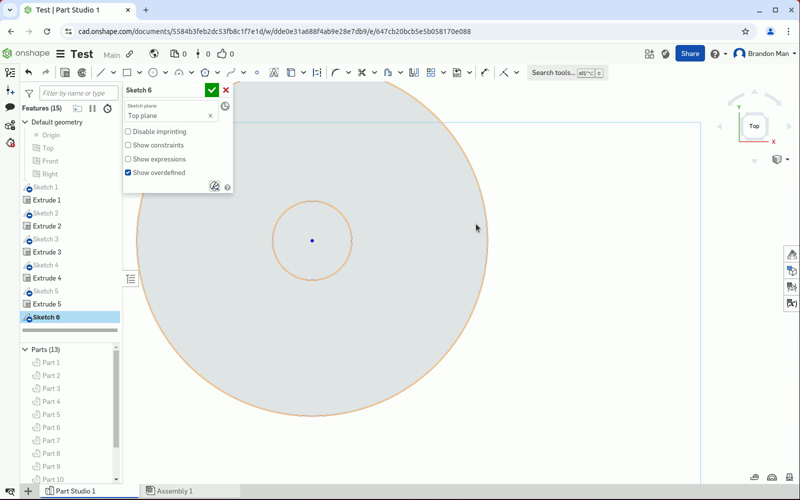
click(476, 223)
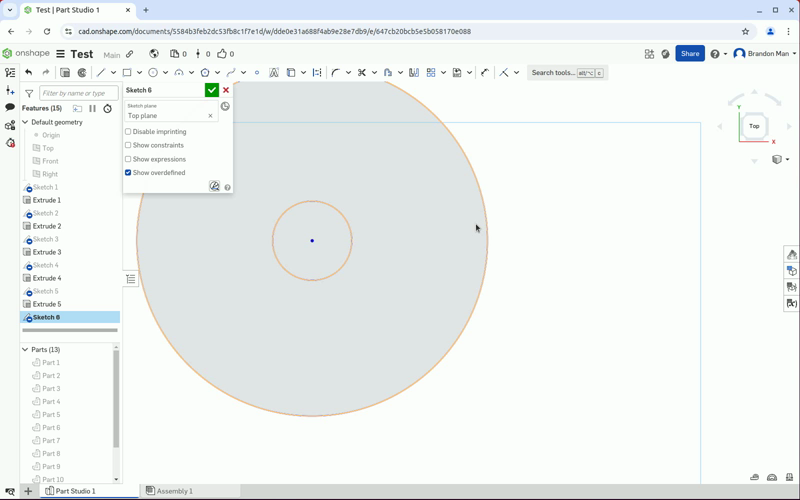
scroll(-6)
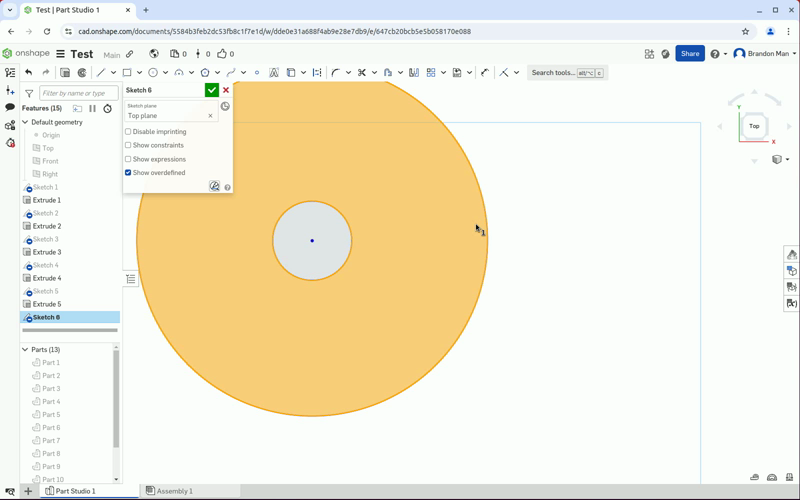
scroll(-6)
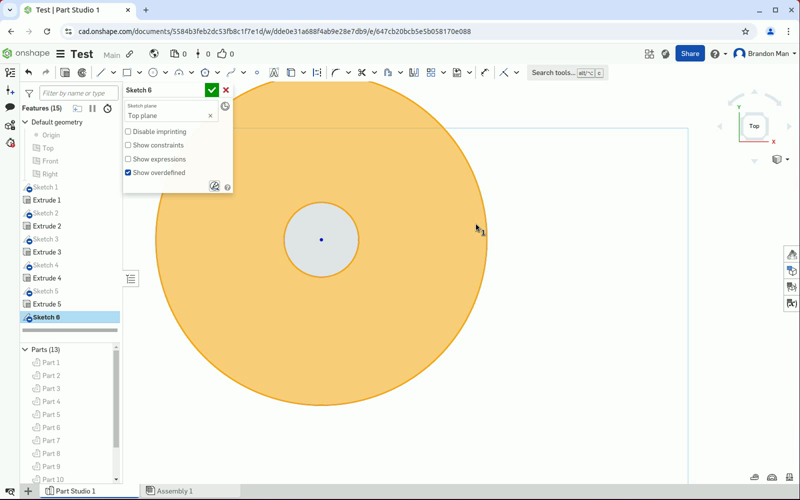
scroll(-6)
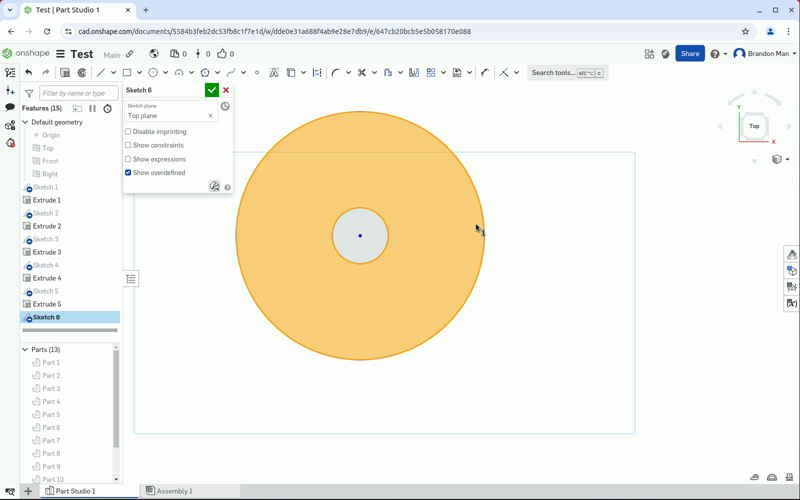
scroll(-6)
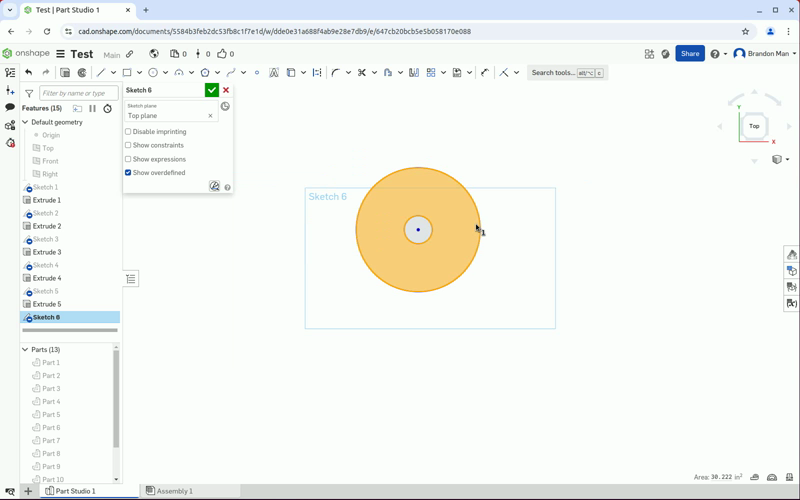
scroll(-6)
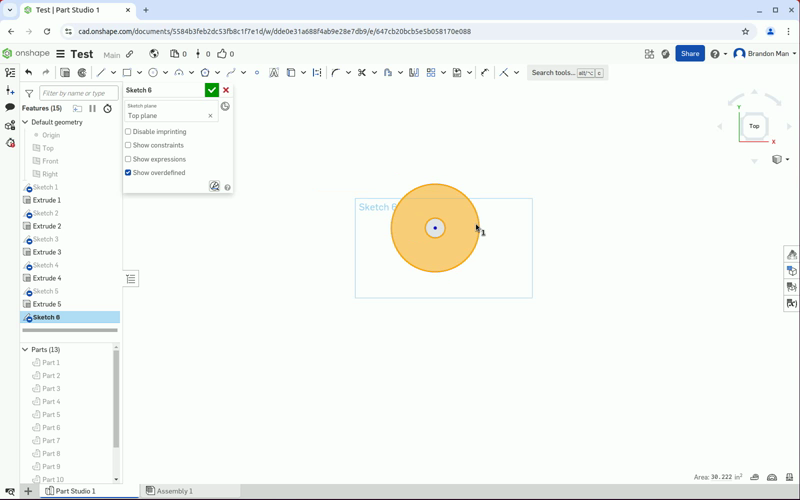
scroll(-6)
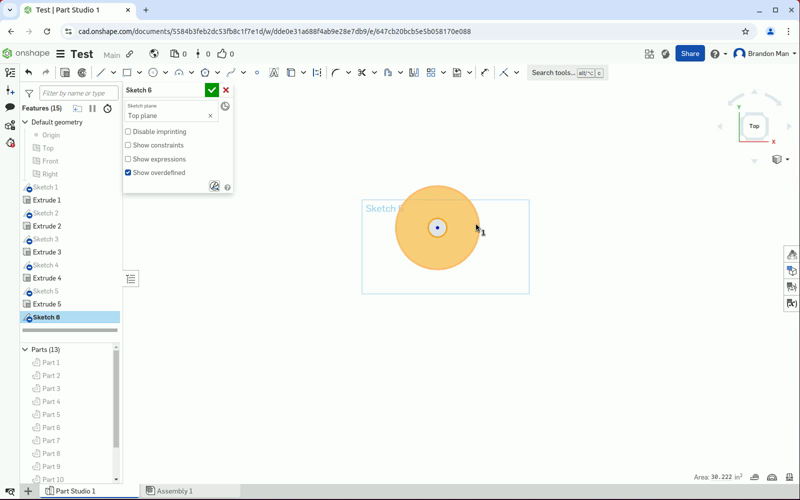
scroll(-6)
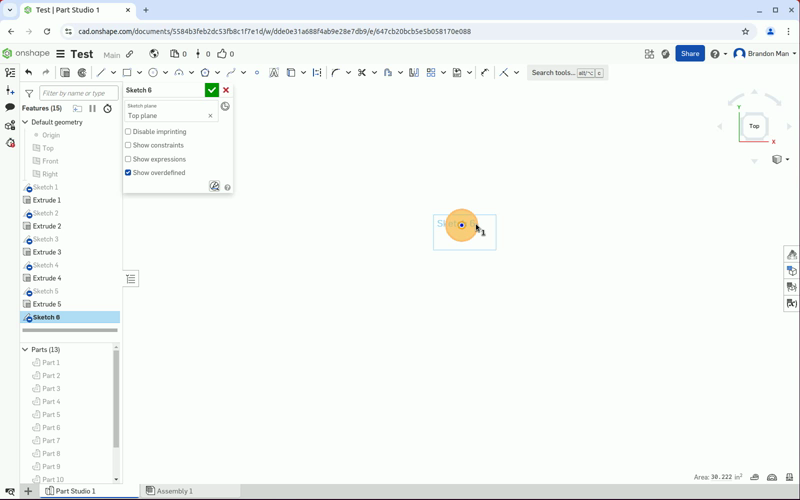
mouse_move(69, 352)
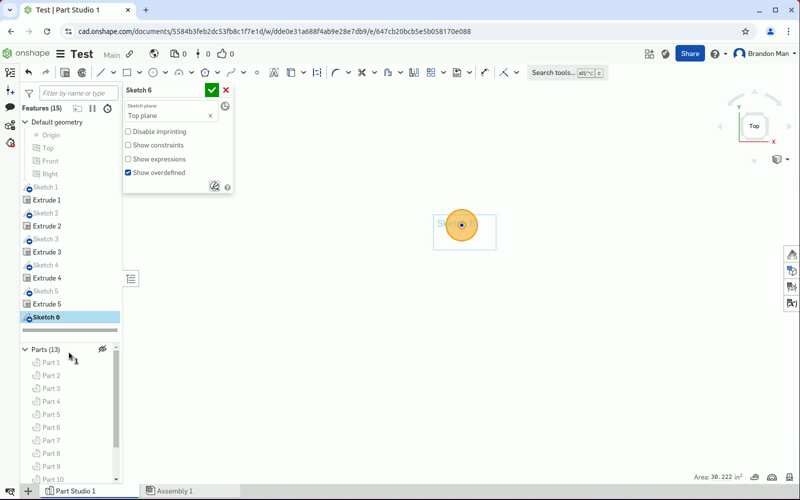
key(shift+y)
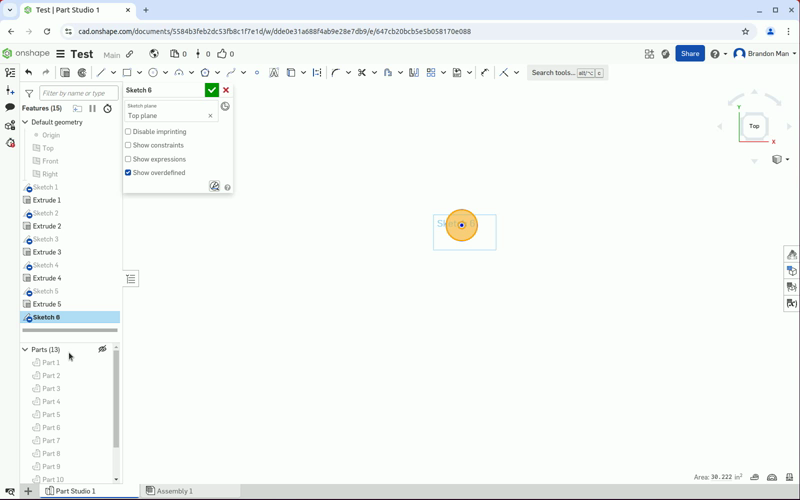
key(shift+e)
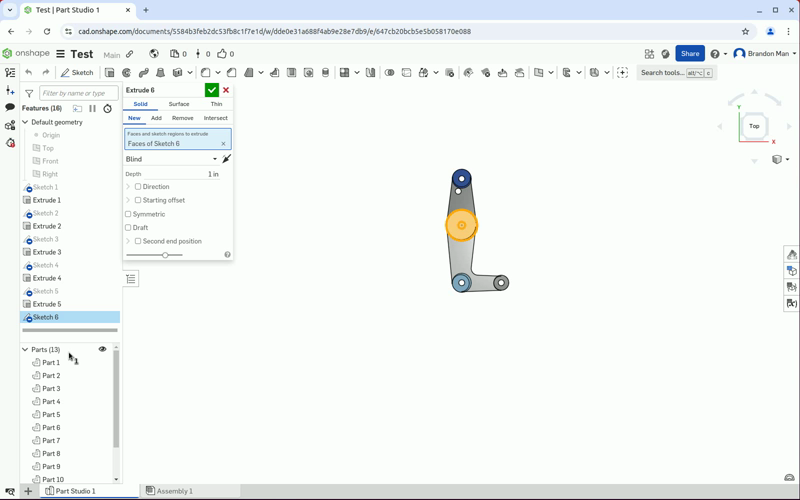
mouse_move(143, 106)
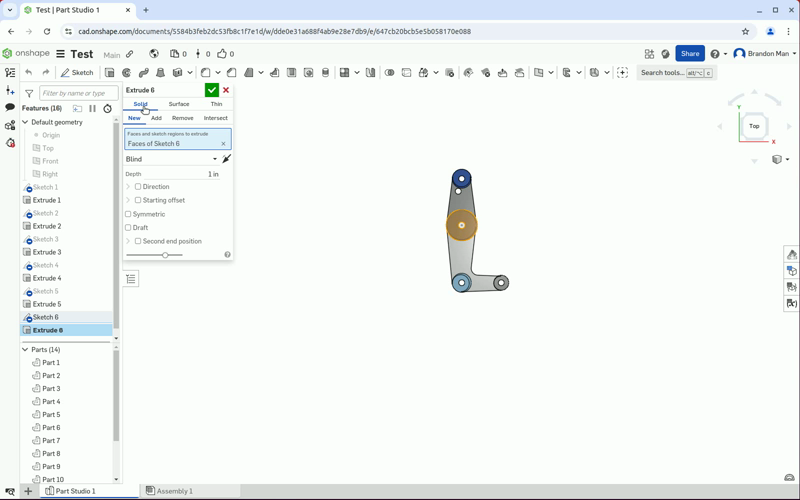
click(143, 106)
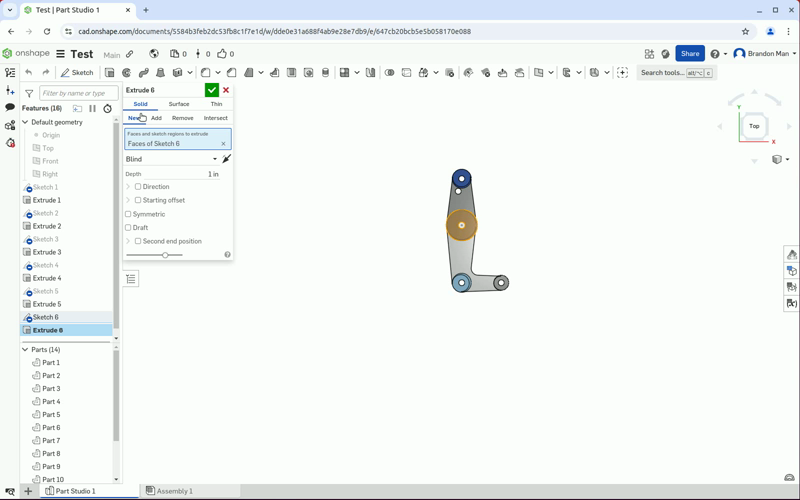
mouse_move(137, 120)
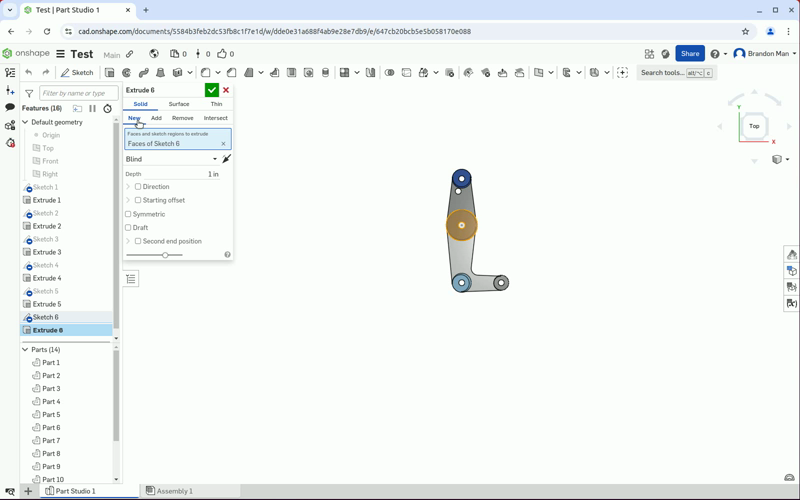
click(137, 120)
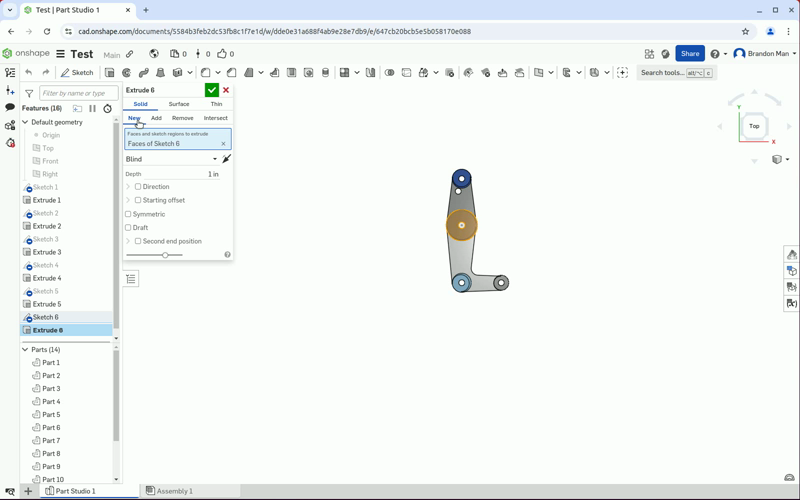
key(tab, 4)
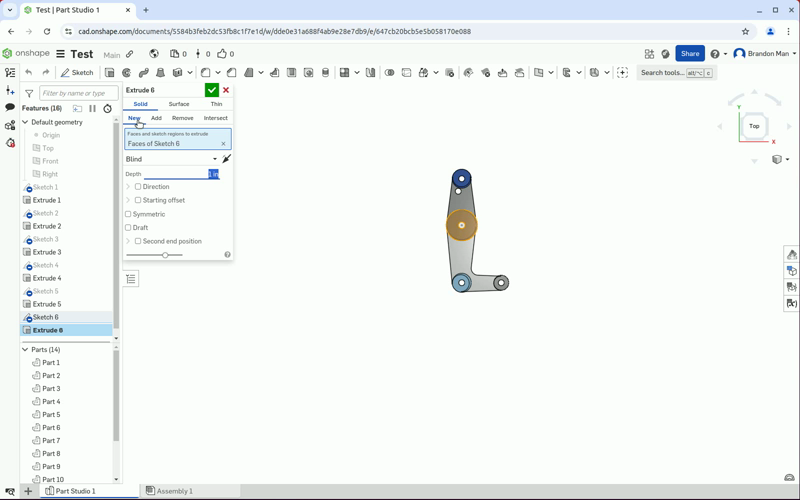
text(0.481)
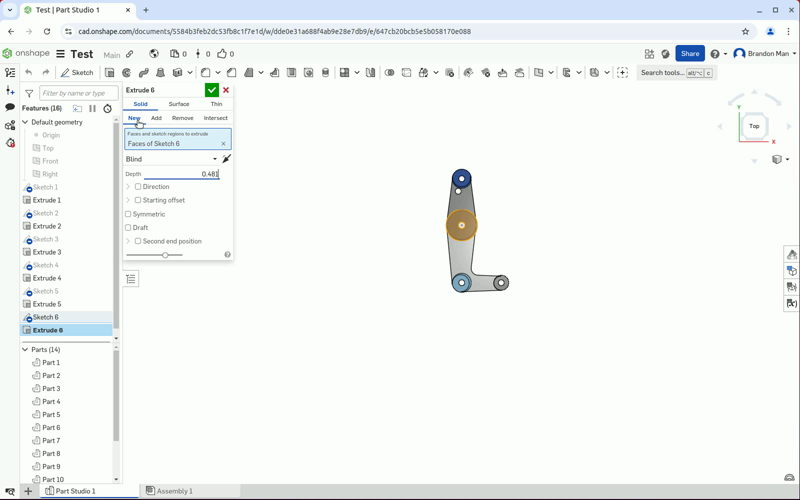
key(enter)
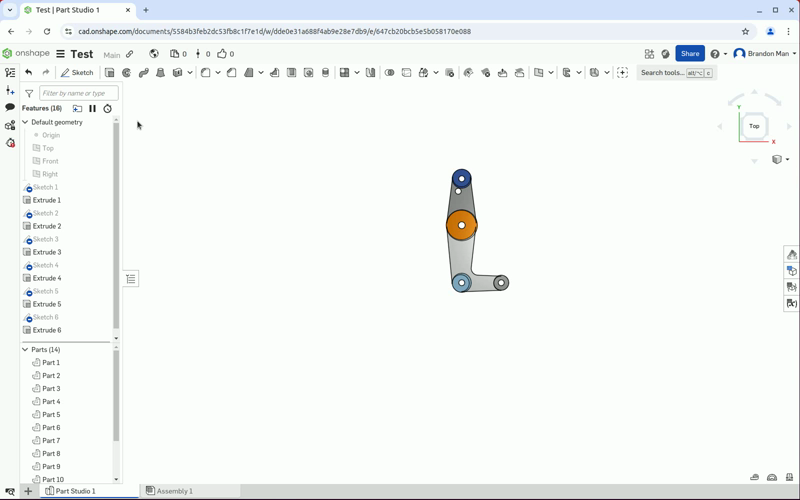
key(shift+h)
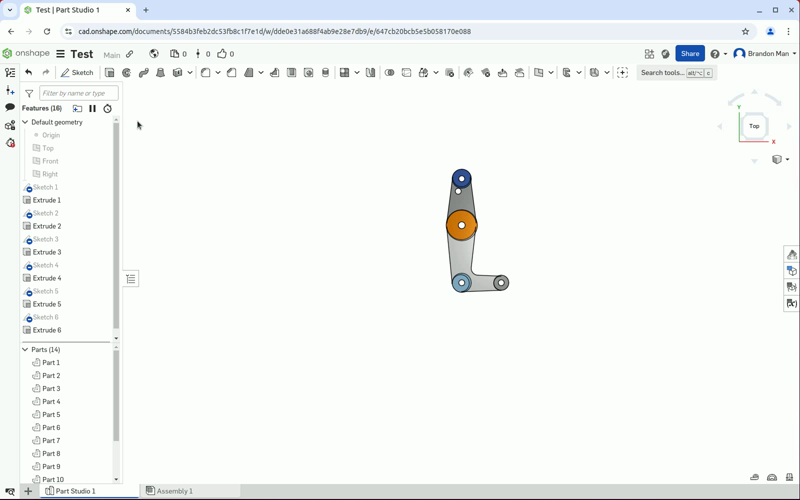
key(shift+h)
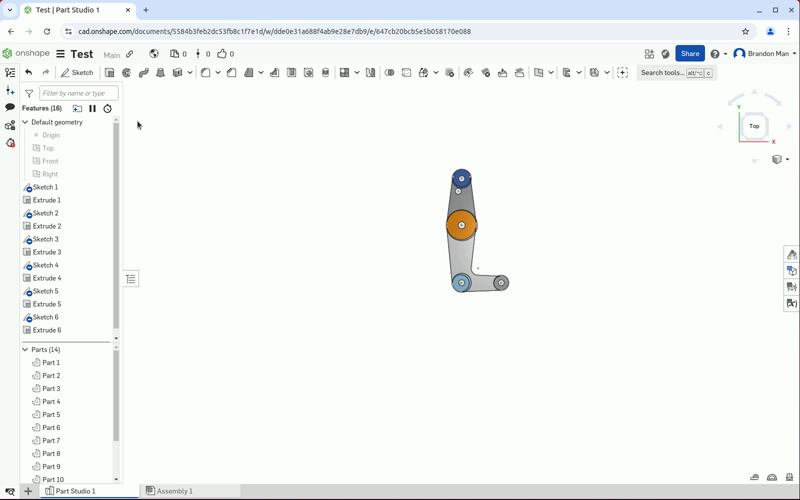
key(shift+7)
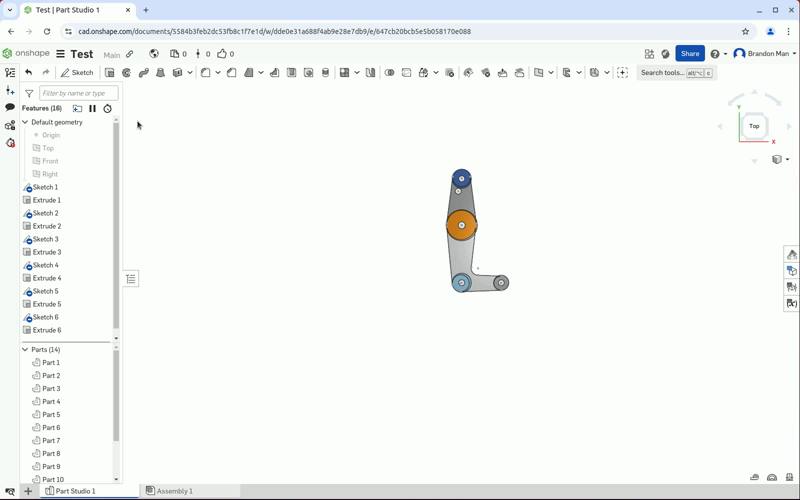
key(up, 3)
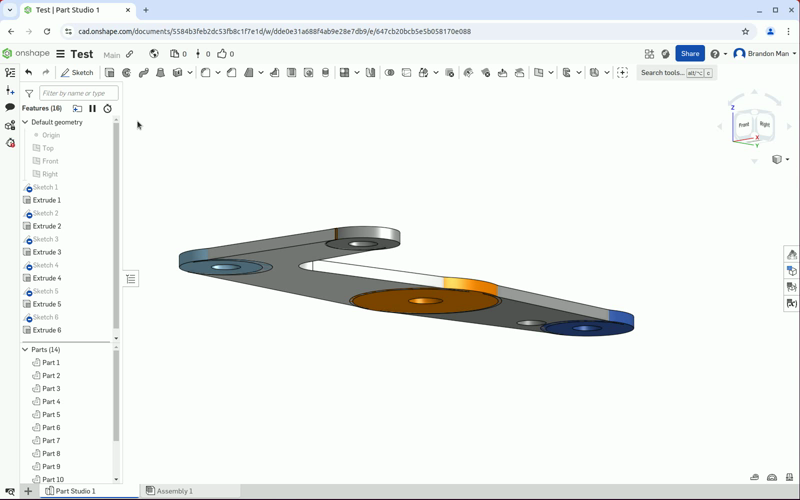
key(left, 3)
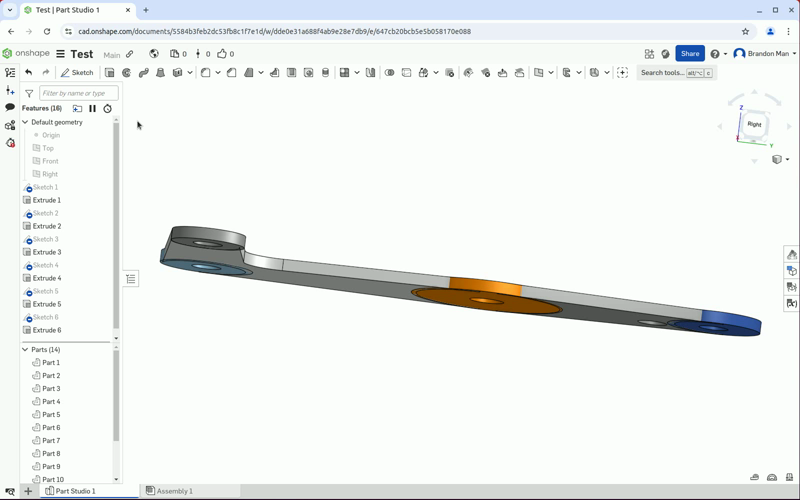
key(right, 3)
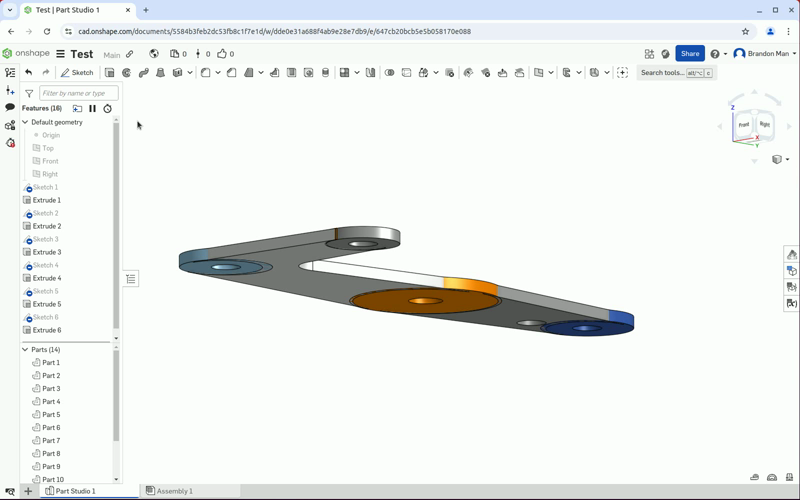
key(down, 3)
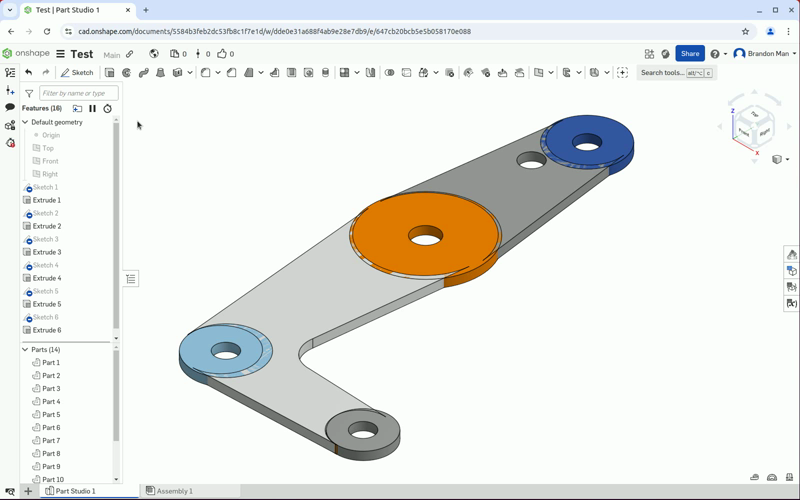
mouse_move(69, 189)
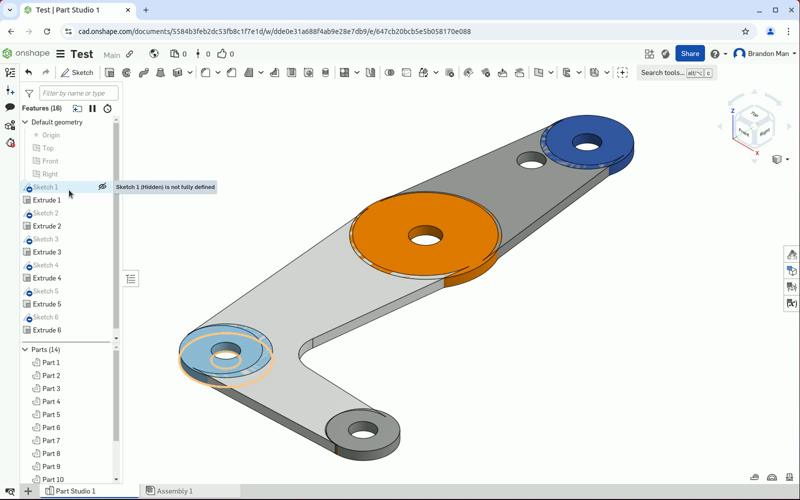
click(69, 189)